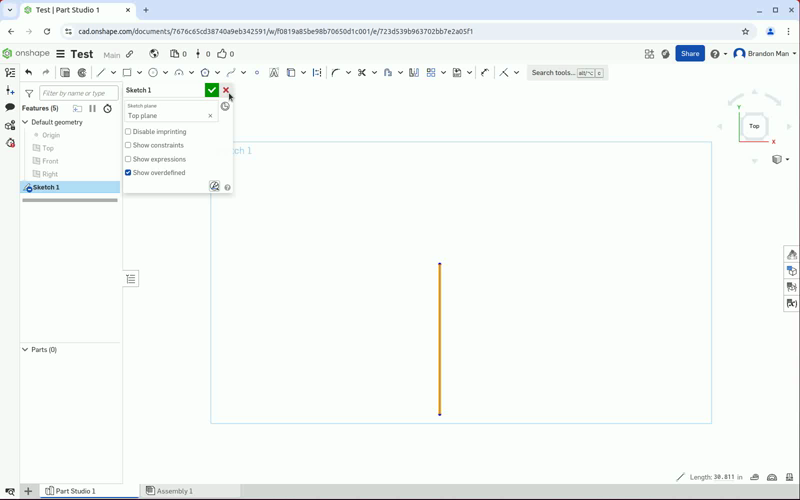
key(shift+h)
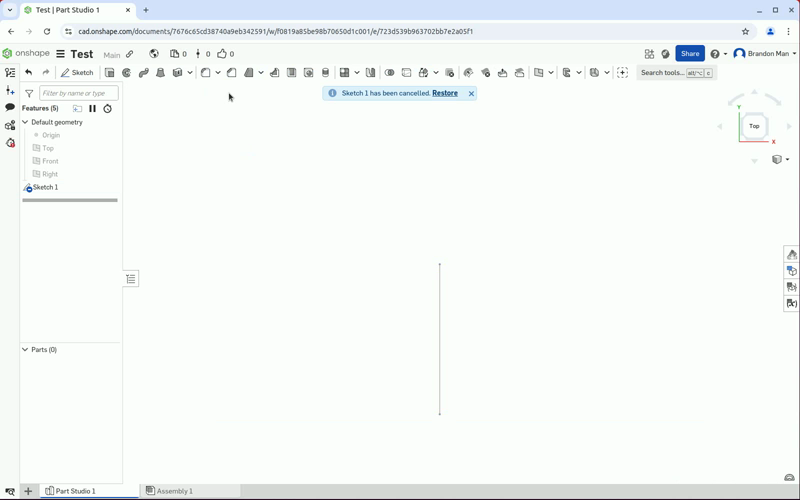
key(shift+s)
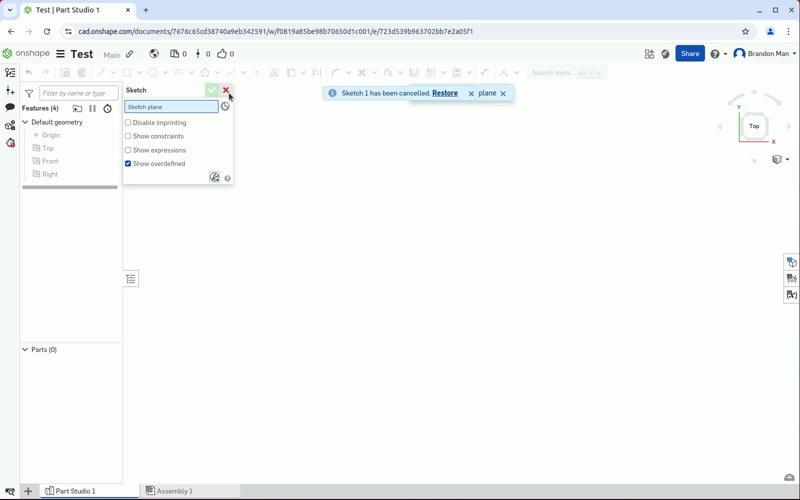
mouse_move(73, 150)
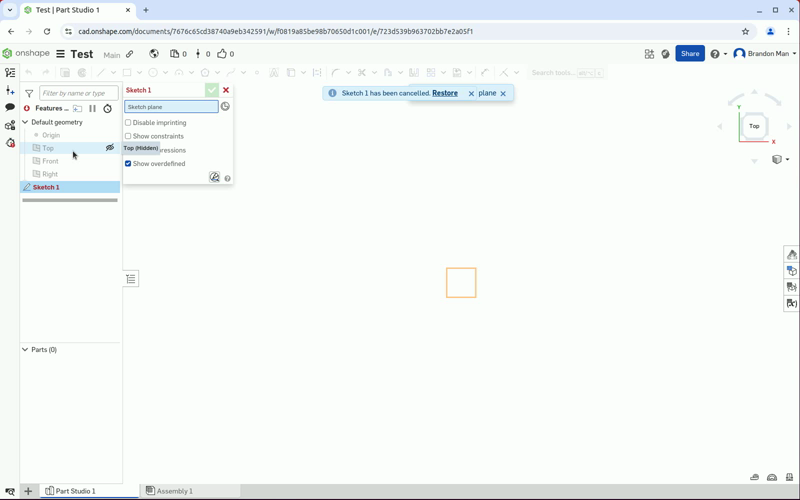
click(73, 150)
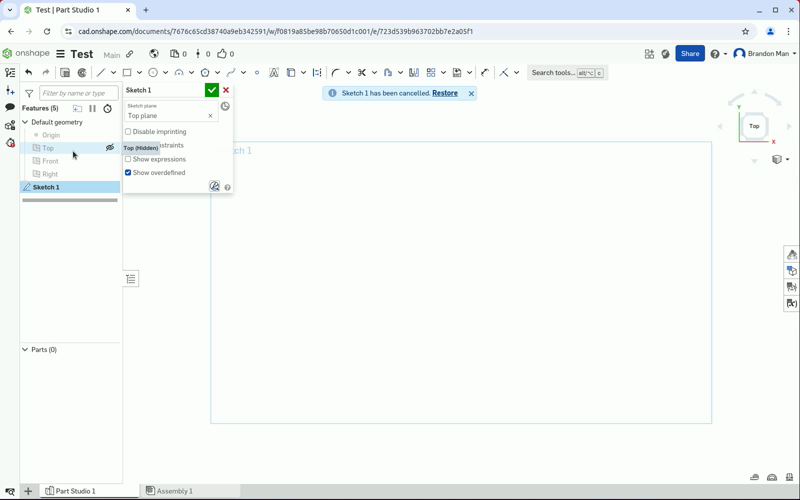
mouse_move(73, 352)
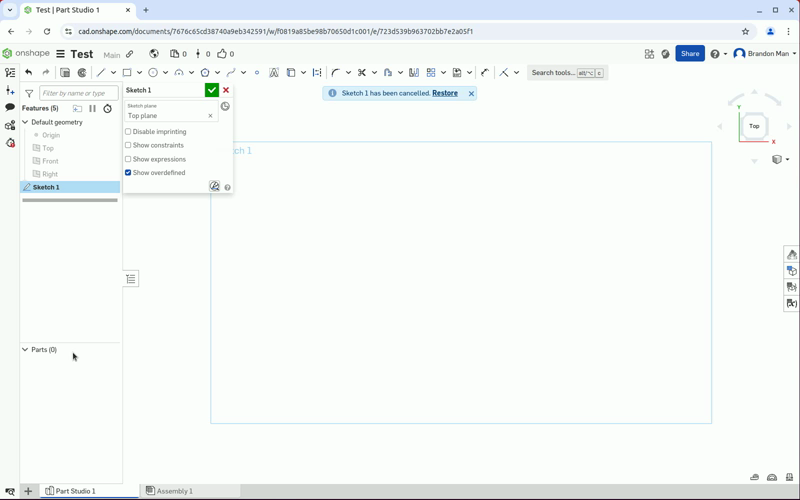
key(y)
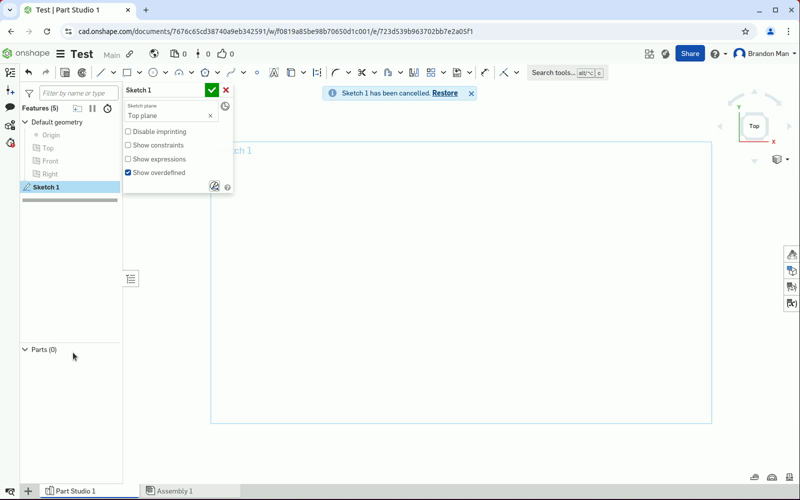
key(l)
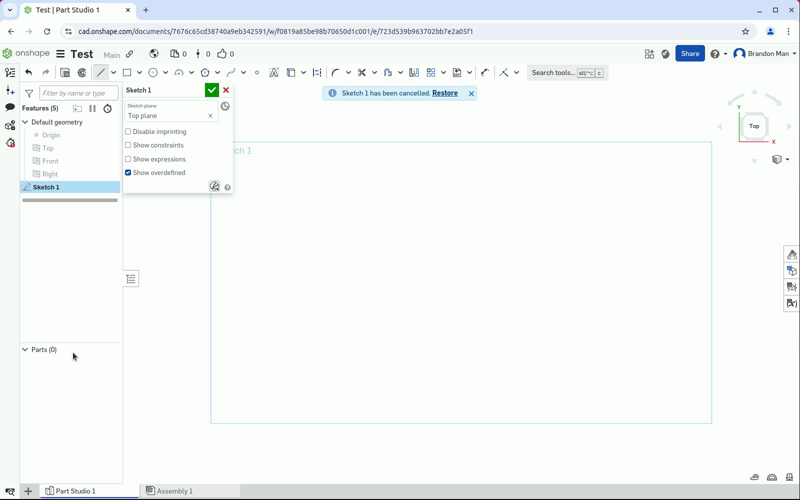
key_down(shift)
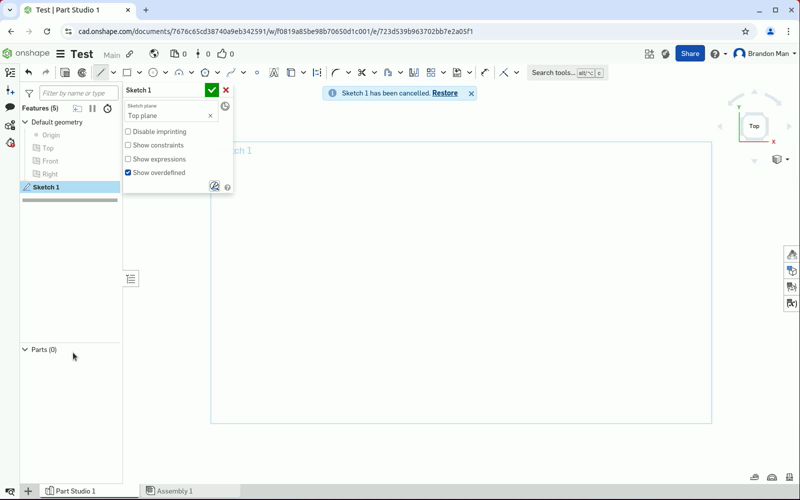
mouse_move(465, 280)
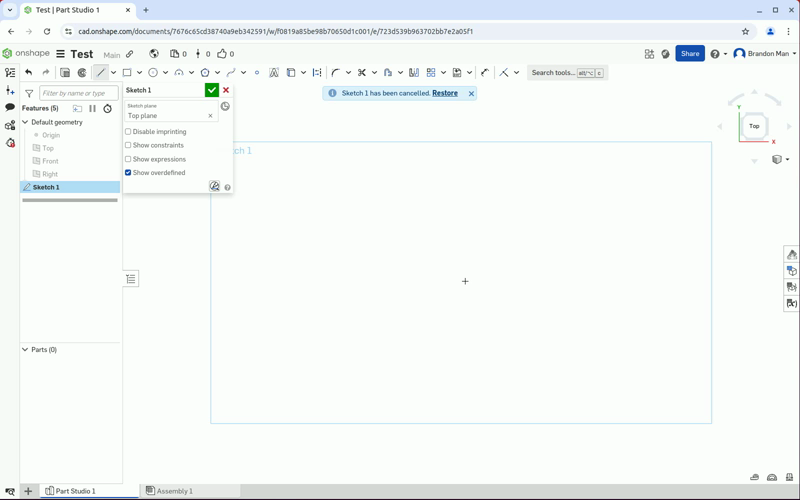
click(465, 280)
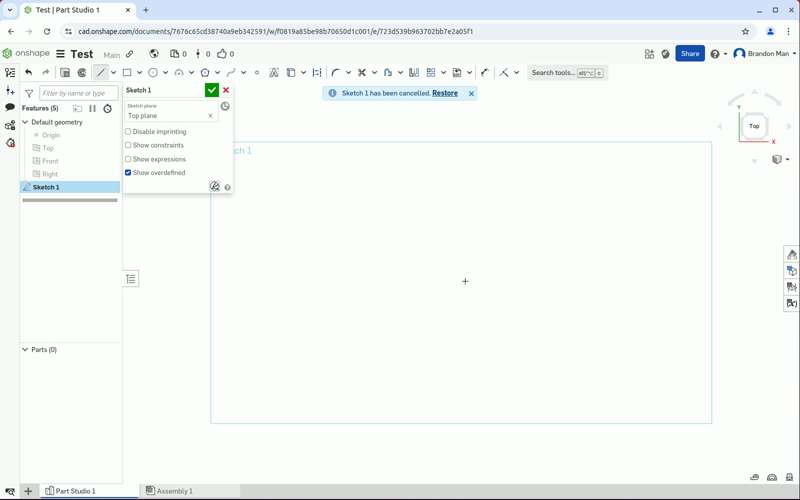
key_up(shift)
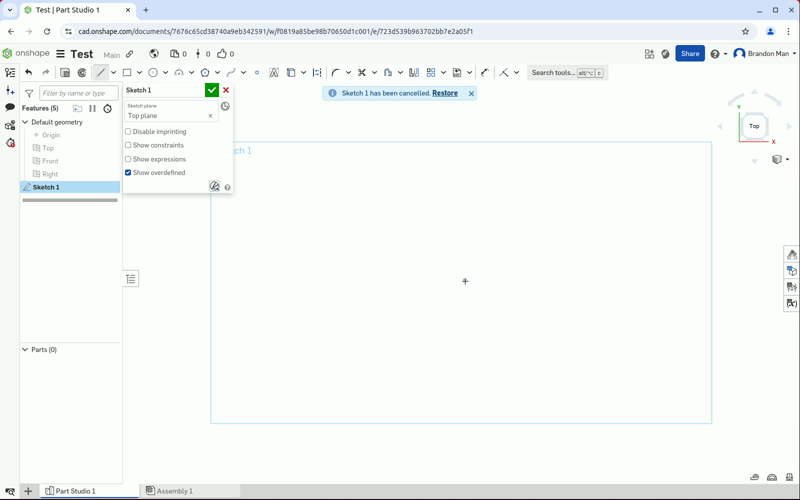
key_down(shift)
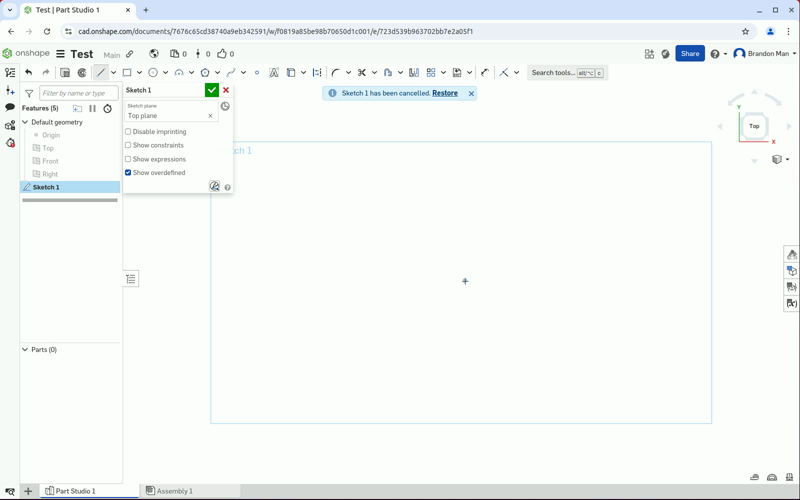
mouse_move(568, 280)
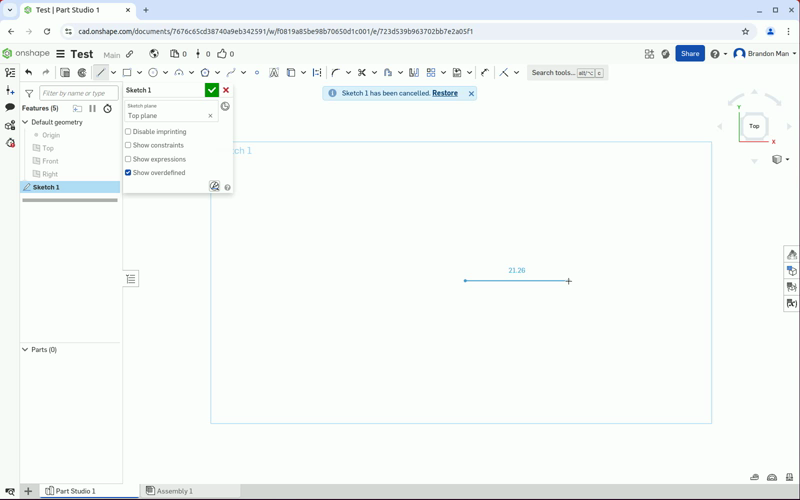
click(568, 280)
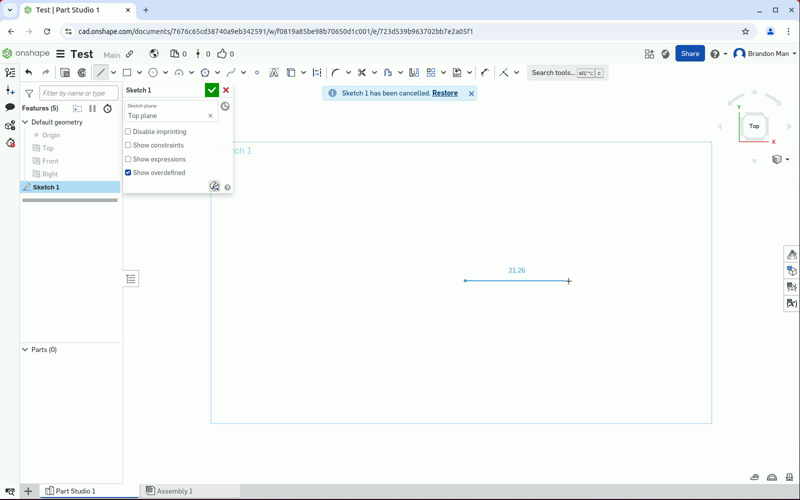
key_up(shift)
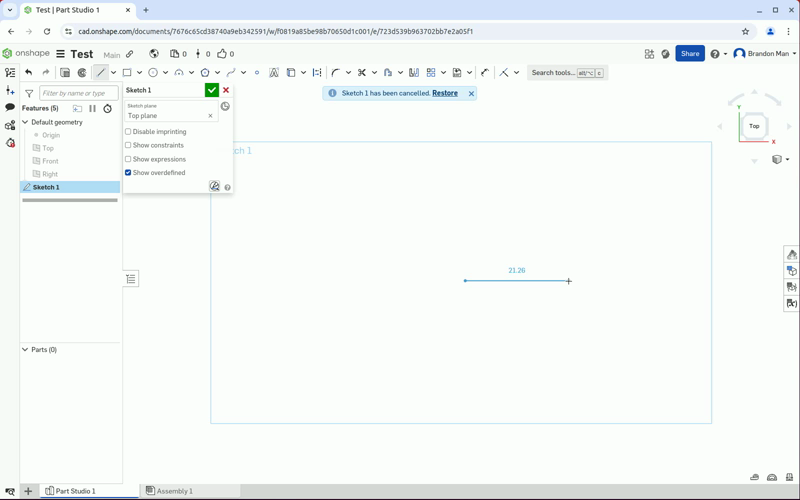
key_down(shift)
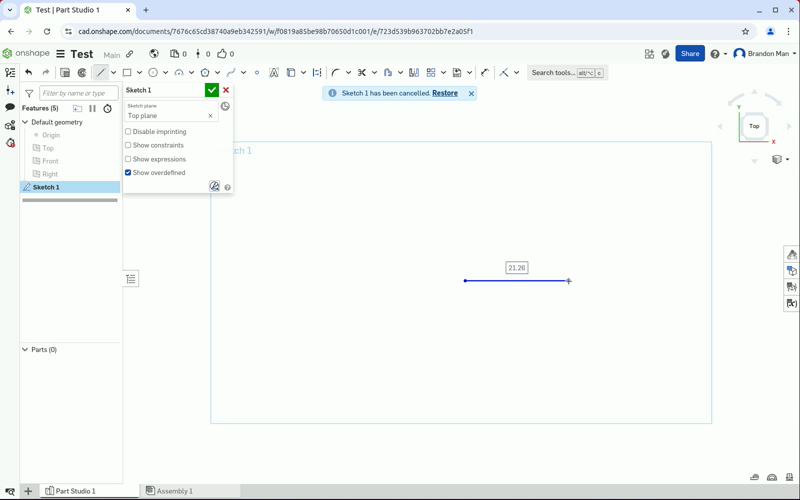
mouse_move(568, 174)
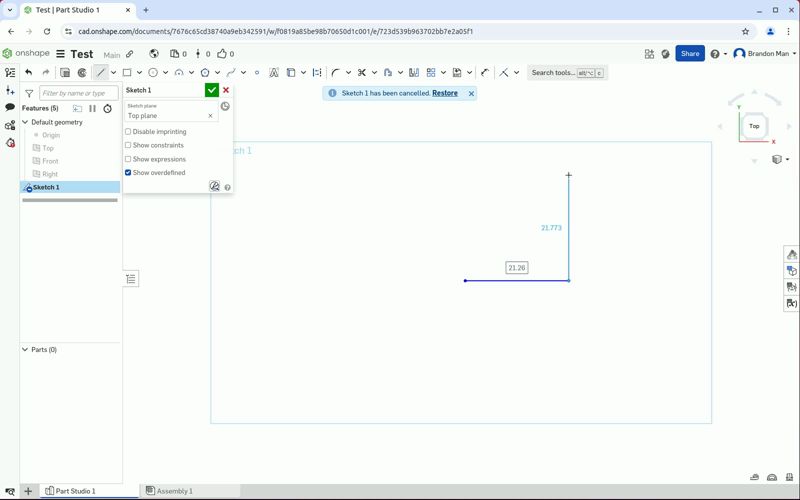
click(568, 174)
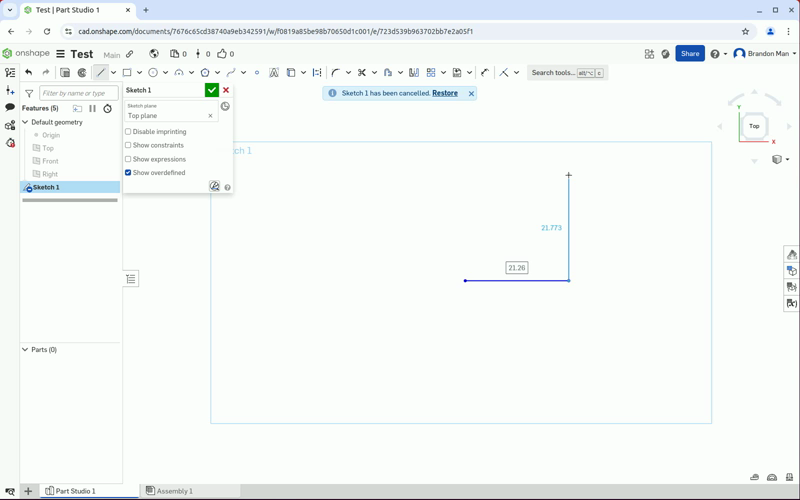
key_up(shift)
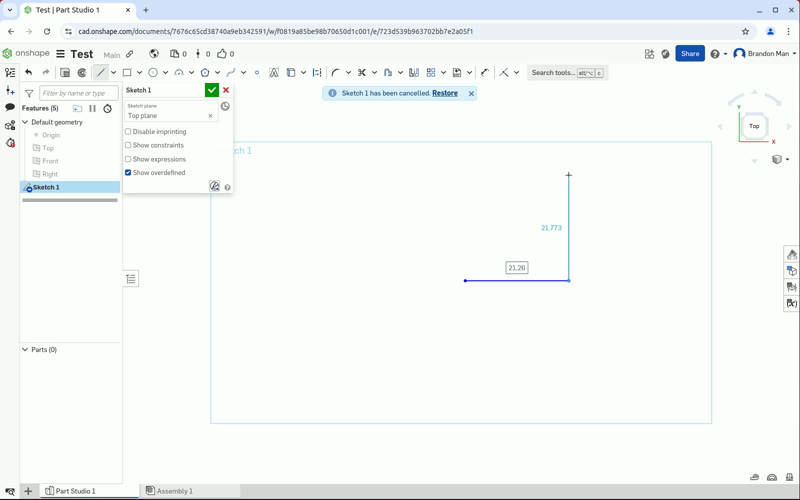
key_down(shift)
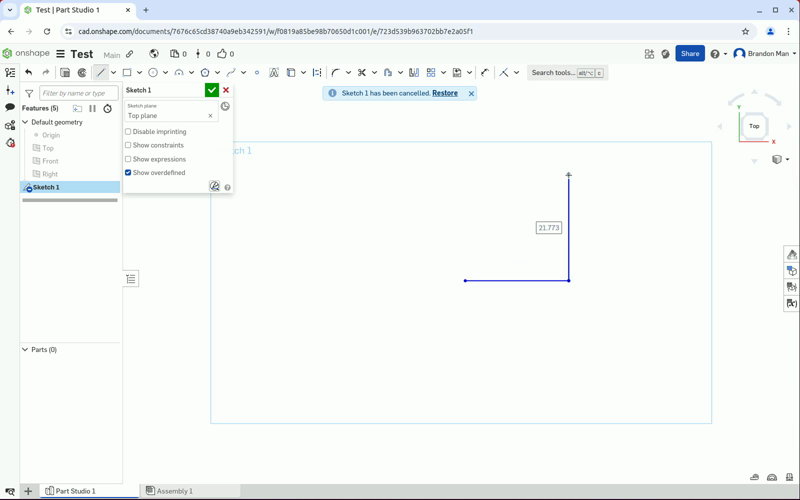
mouse_move(465, 174)
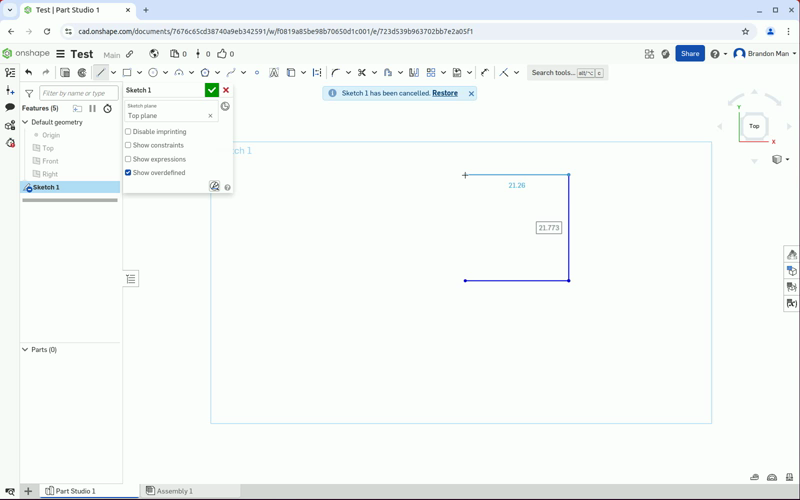
click(465, 174)
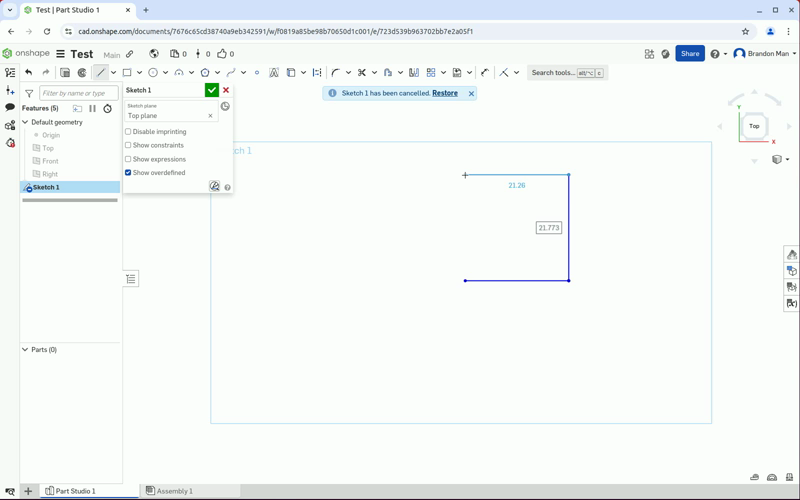
key_up(shift)
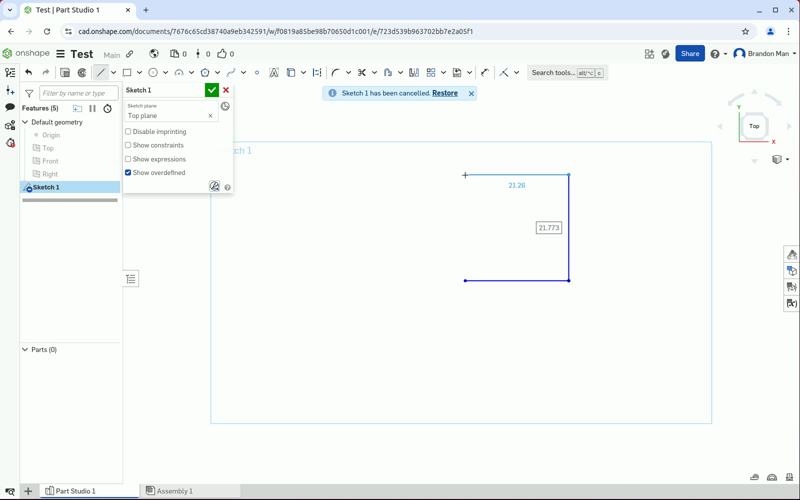
key_down(shift)
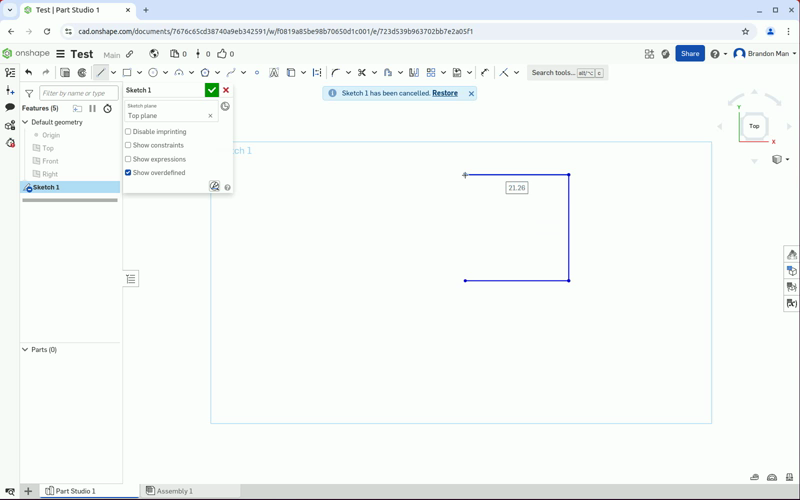
mouse_move(465, 280)
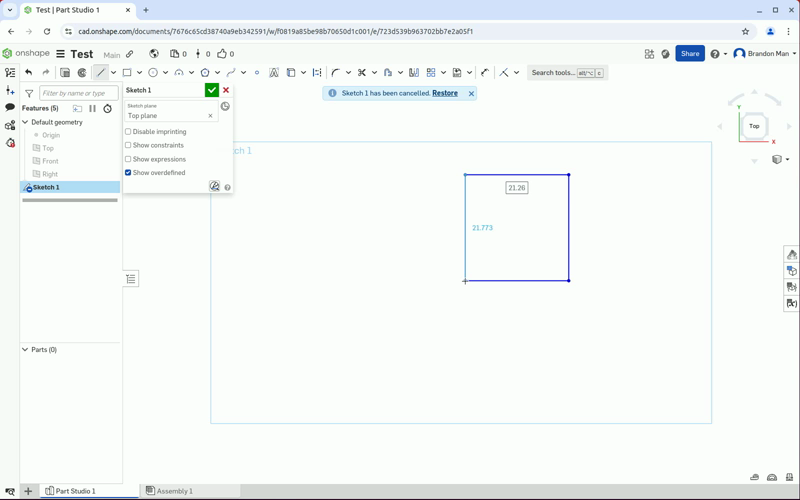
key_up(shift)
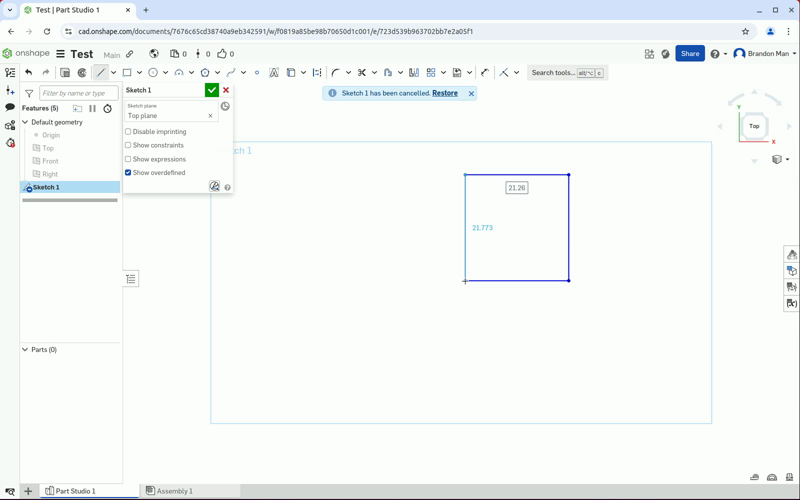
click(465, 280)
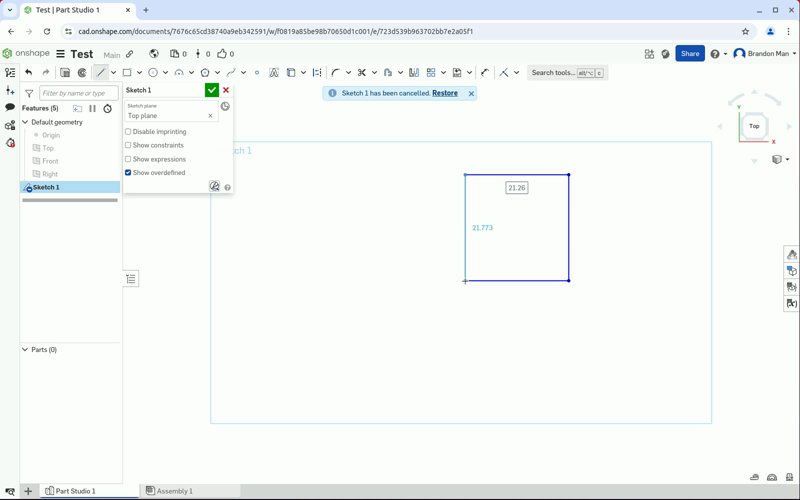
key(esc)
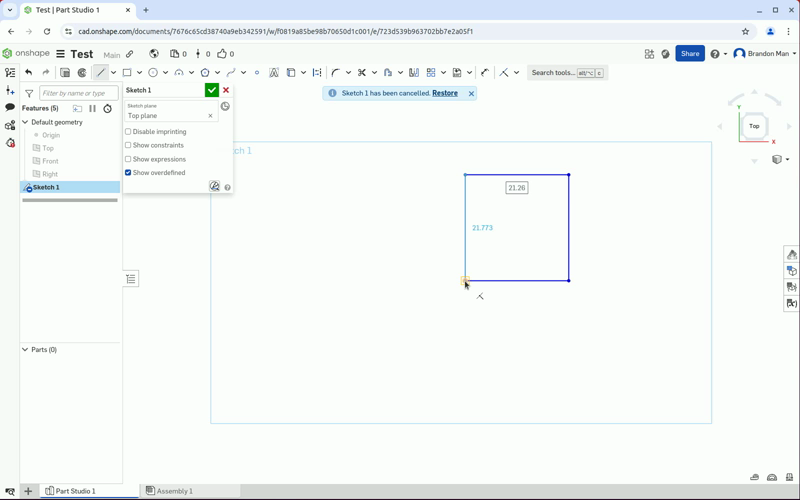
key(c)
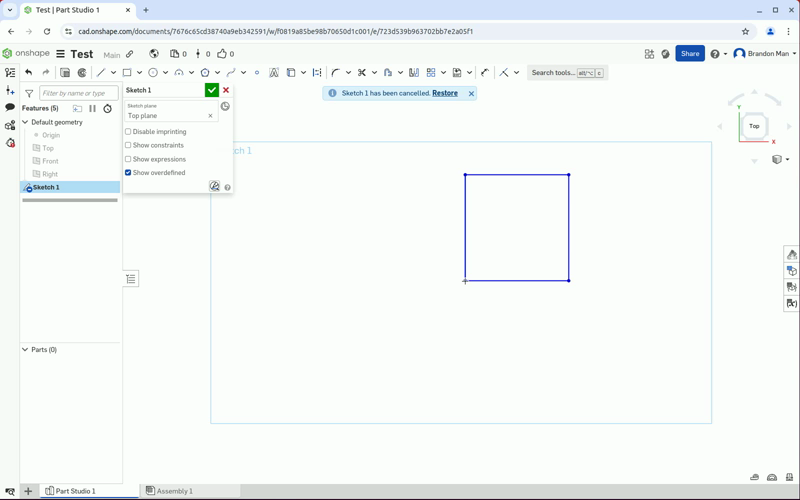
key_down(shift)
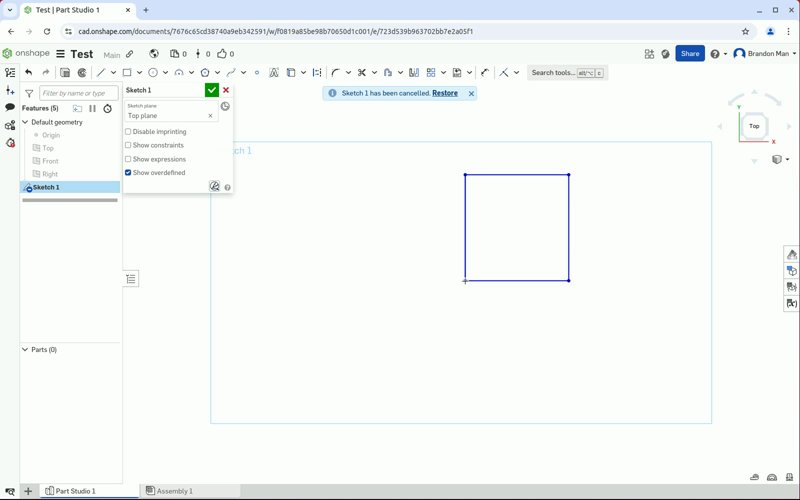
mouse_move(469, 278)
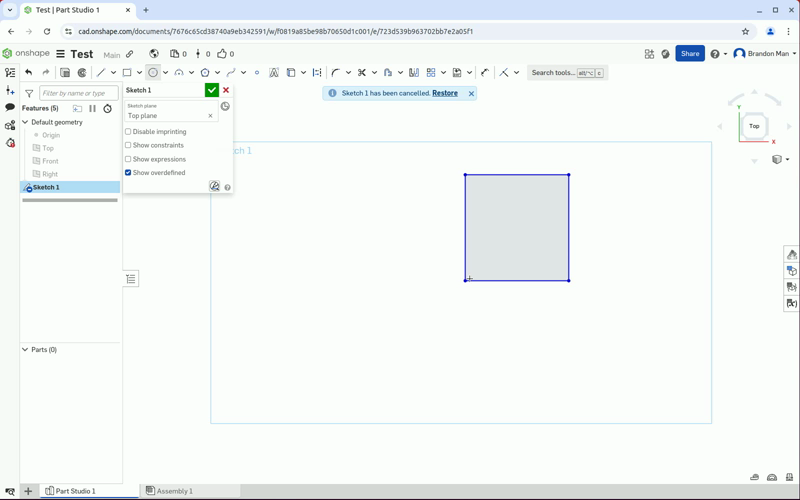
click(469, 278)
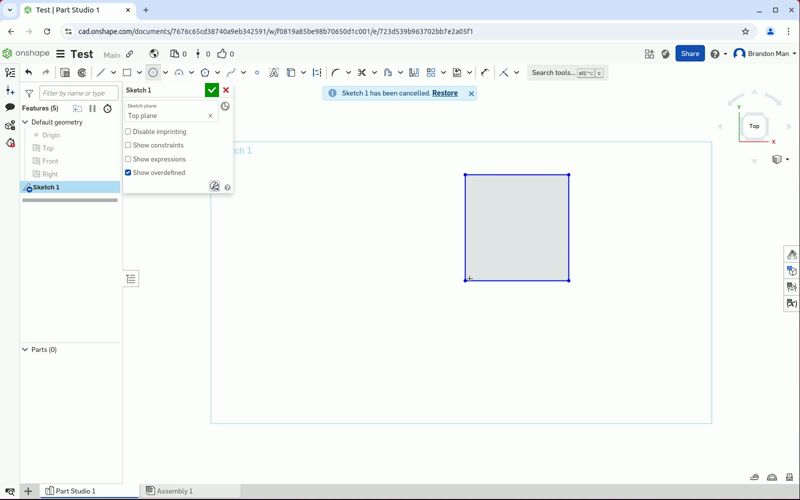
key_up(shift)
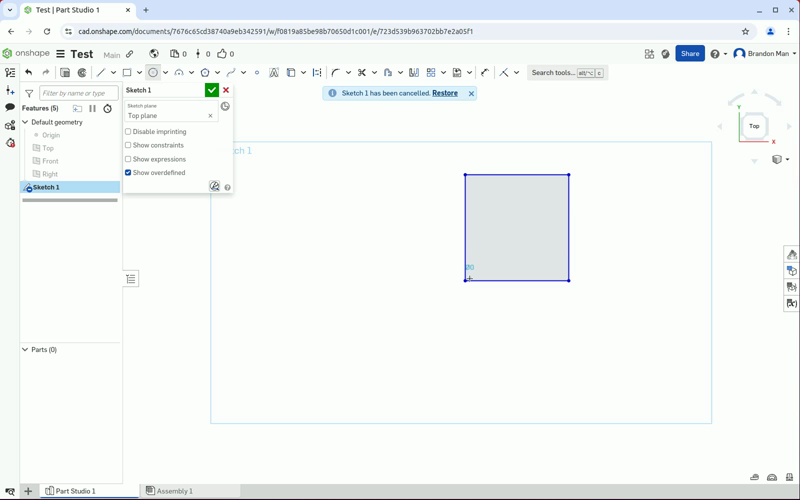
mouse_move(470, 278)
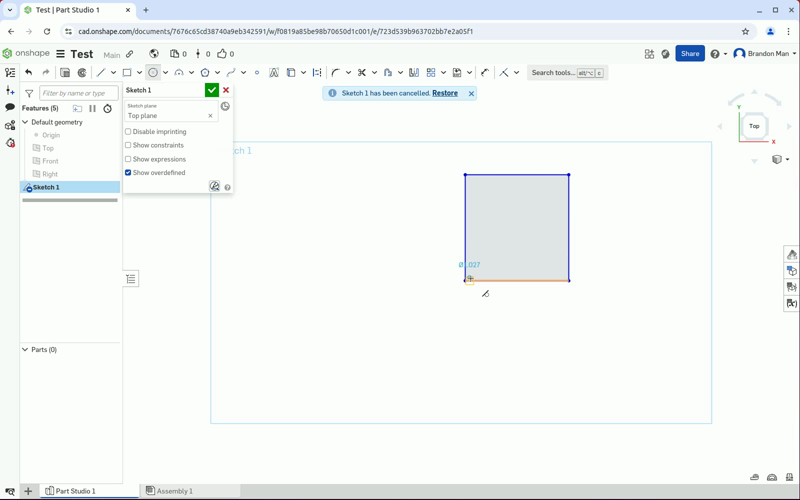
scroll(6)
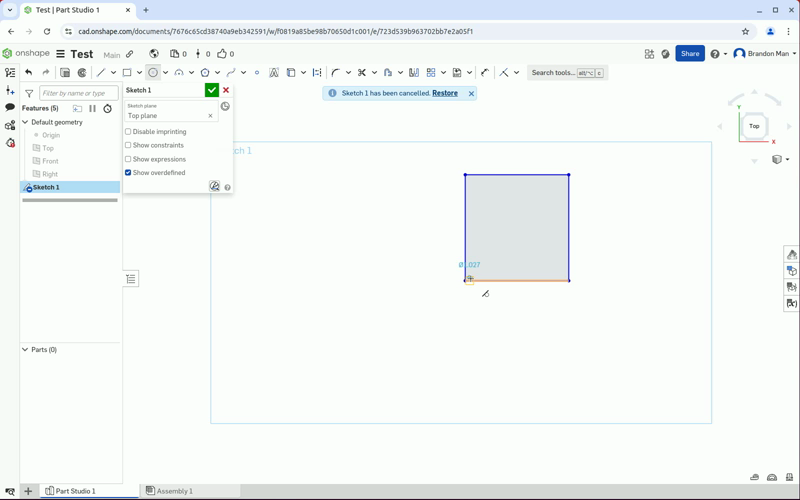
scroll(6)
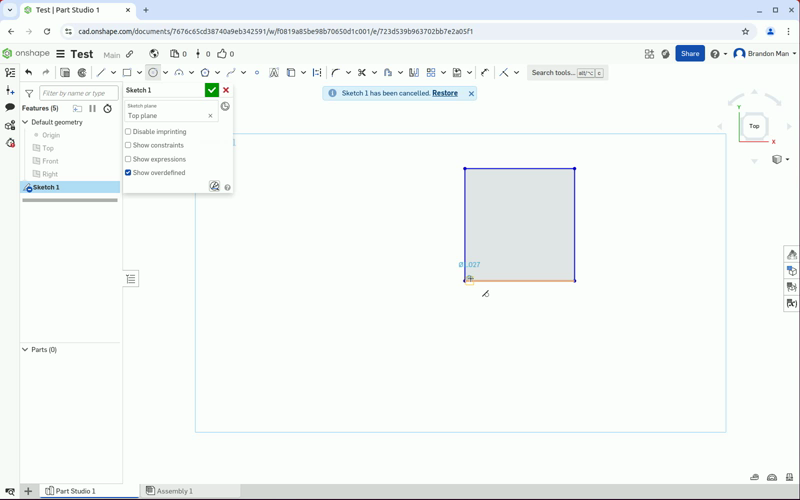
scroll(6)
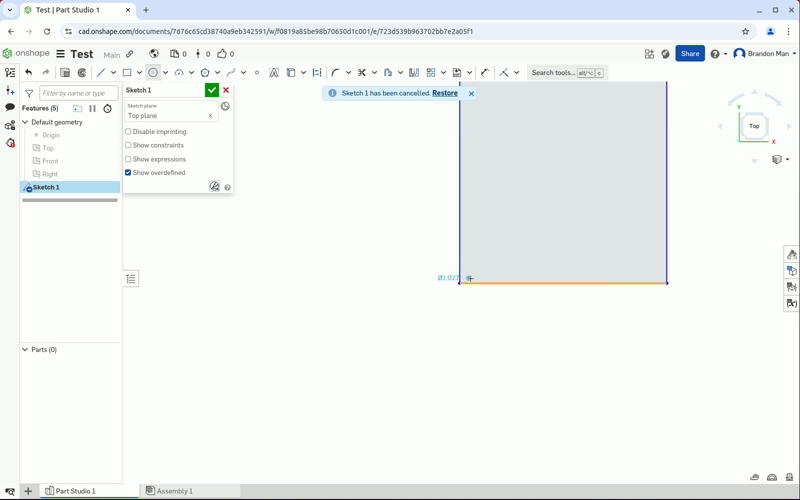
scroll(6)
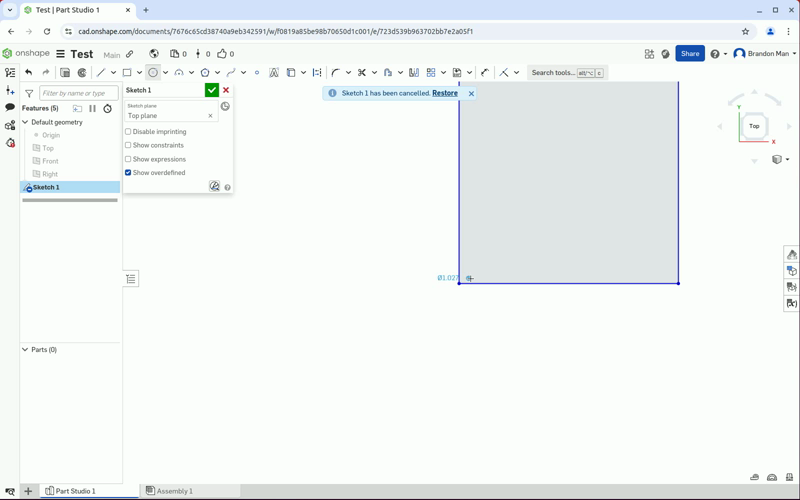
scroll(6)
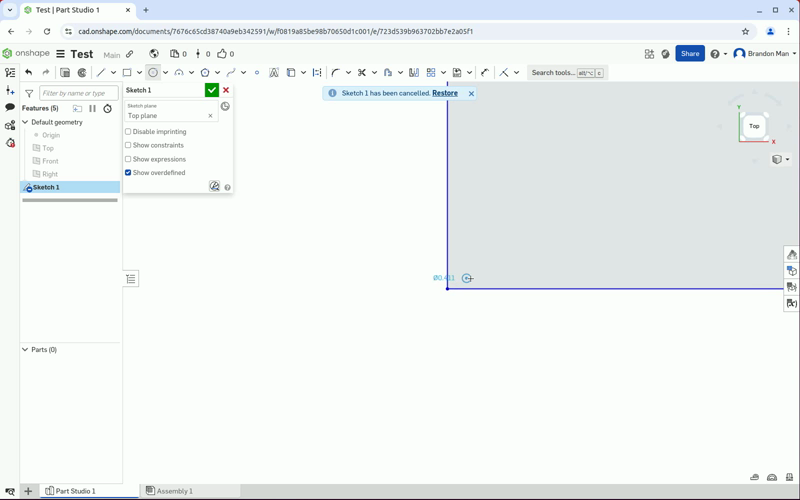
scroll(6)
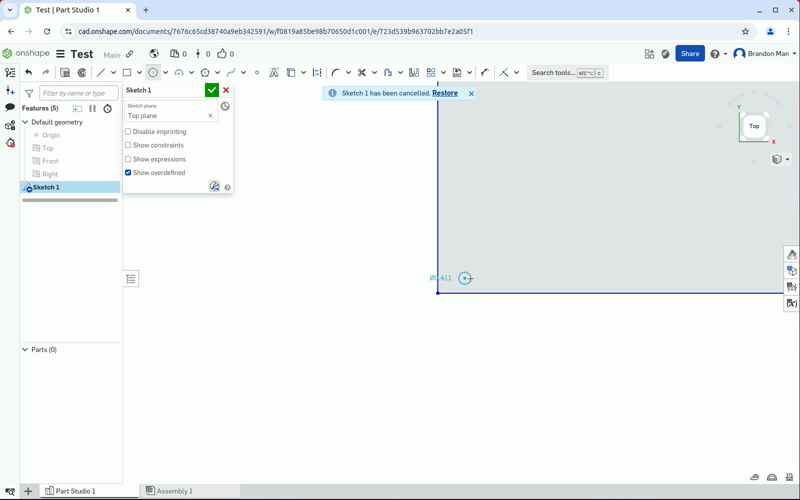
scroll(6)
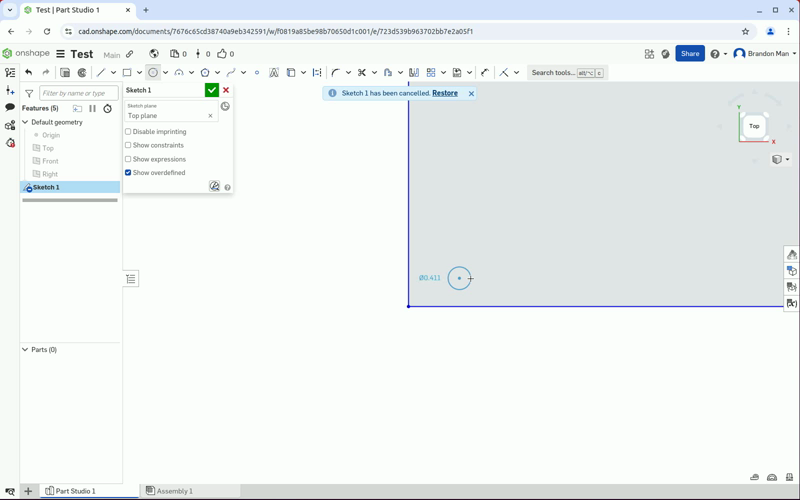
click(470, 278)
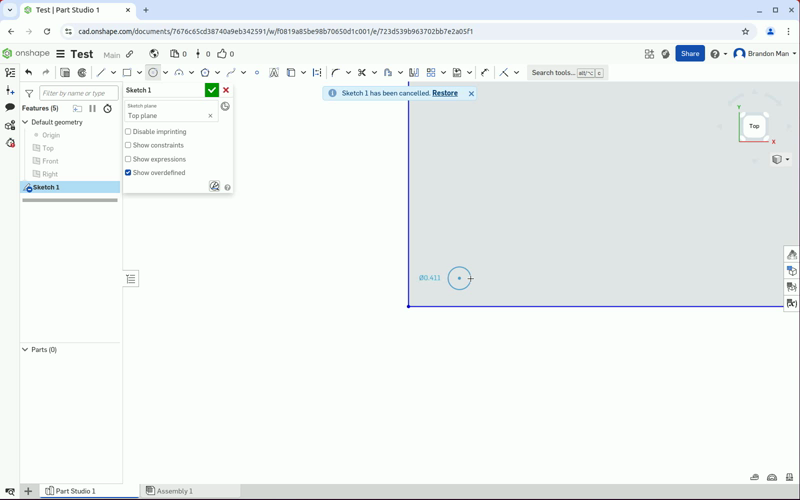
scroll(-6)
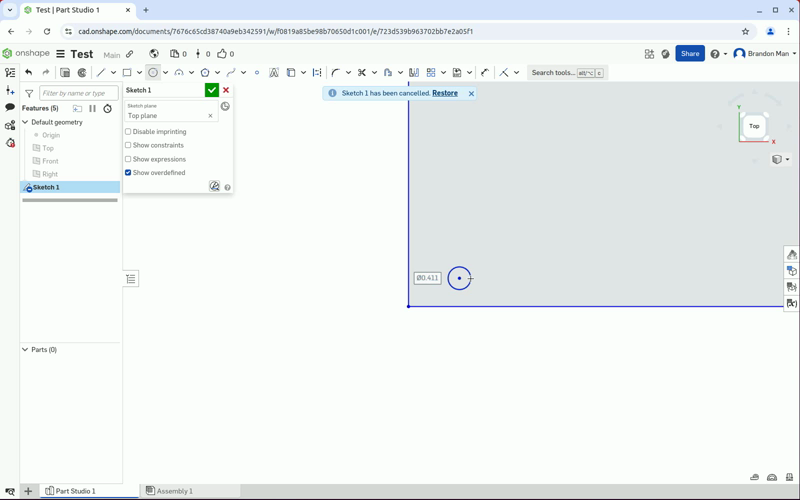
scroll(-6)
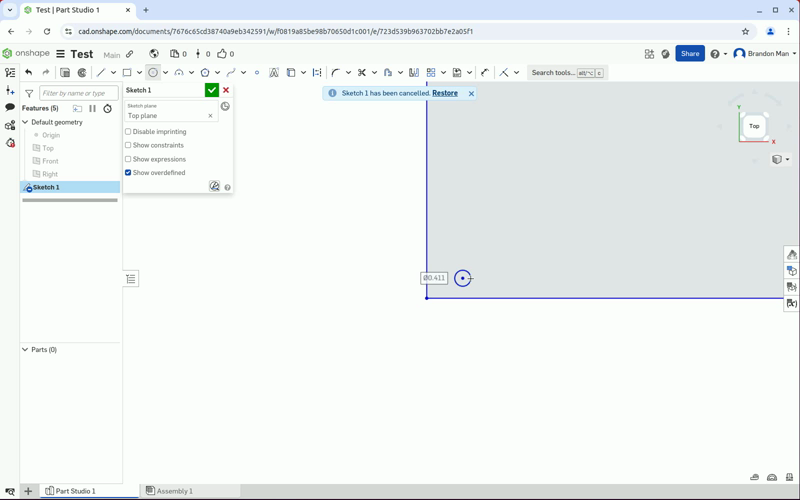
scroll(-6)
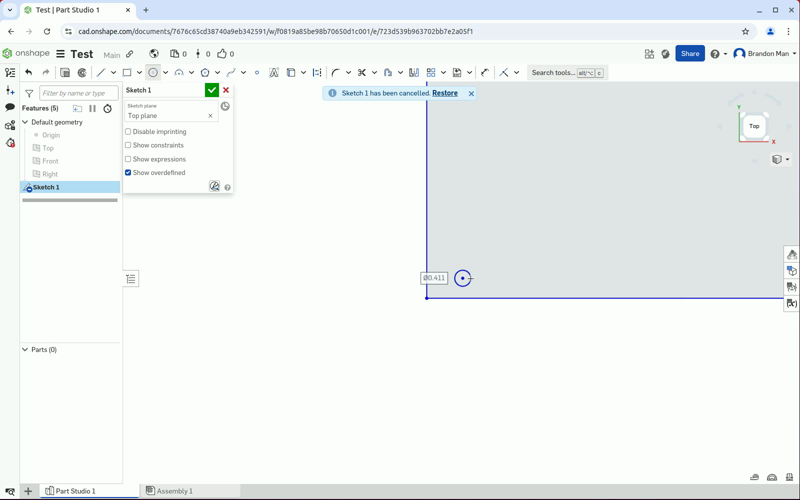
scroll(-6)
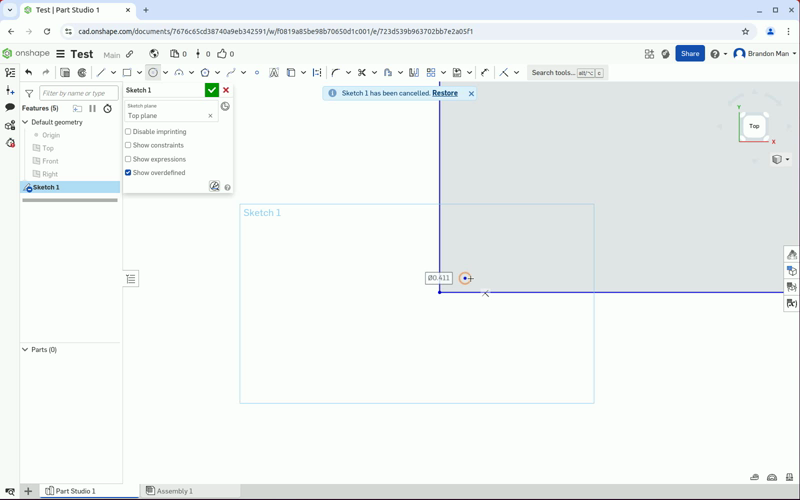
scroll(-6)
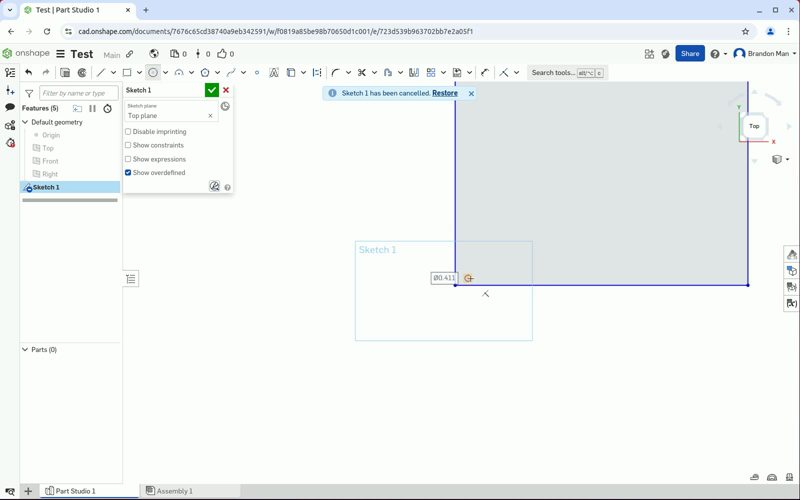
scroll(-6)
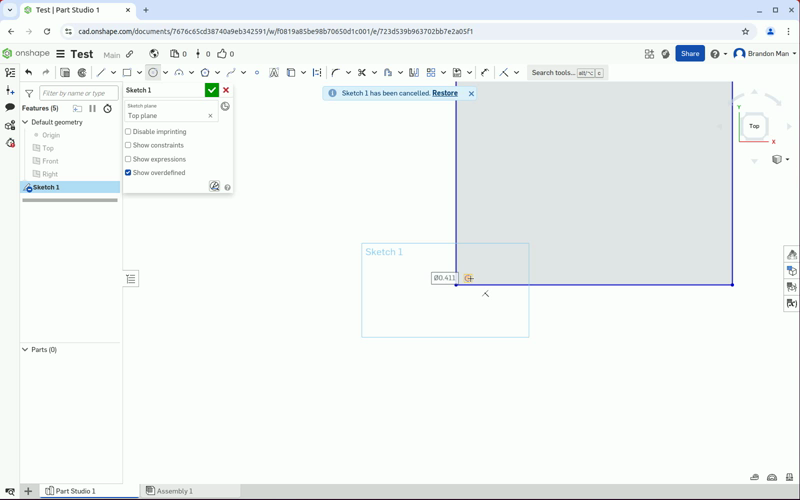
scroll(-6)
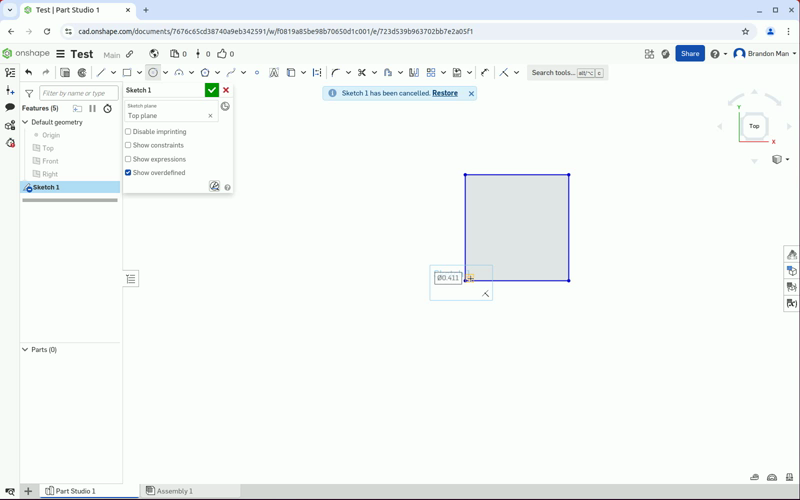
key(esc)
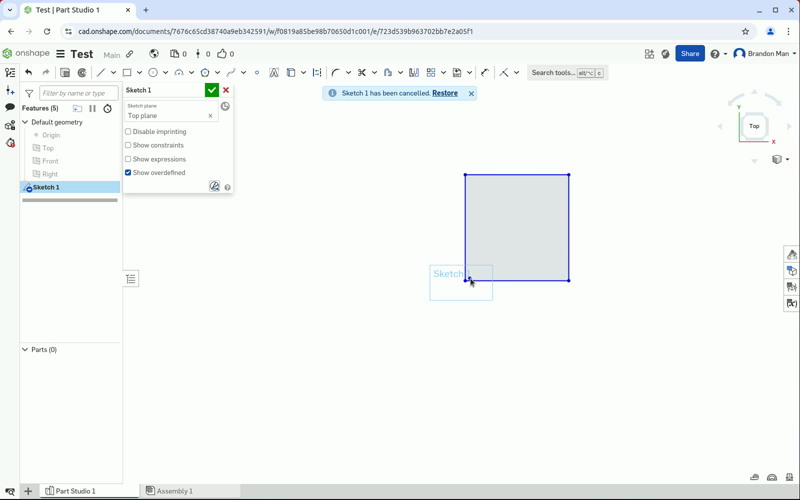
key(c)
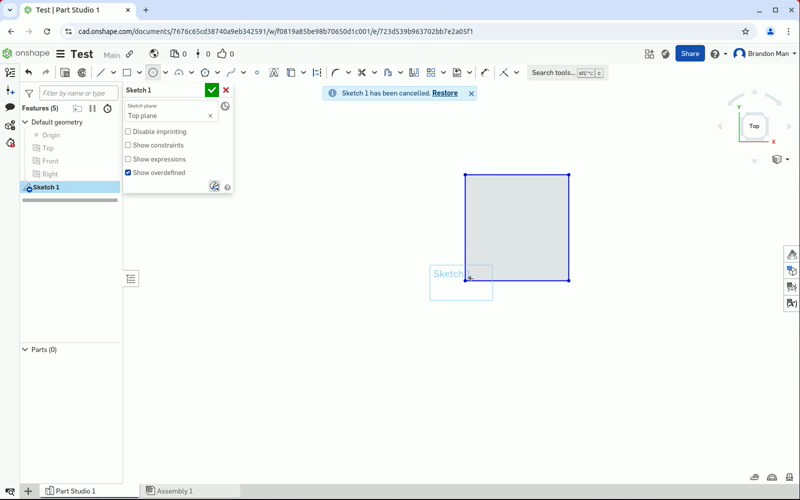
key_down(shift)
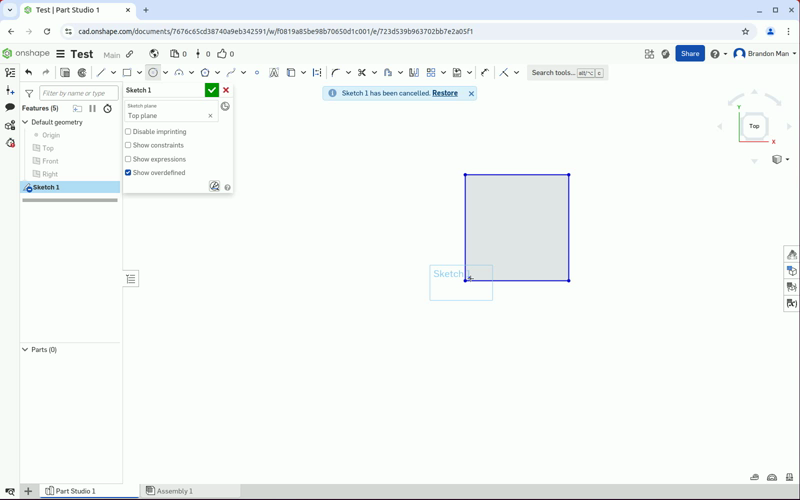
mouse_move(469, 241)
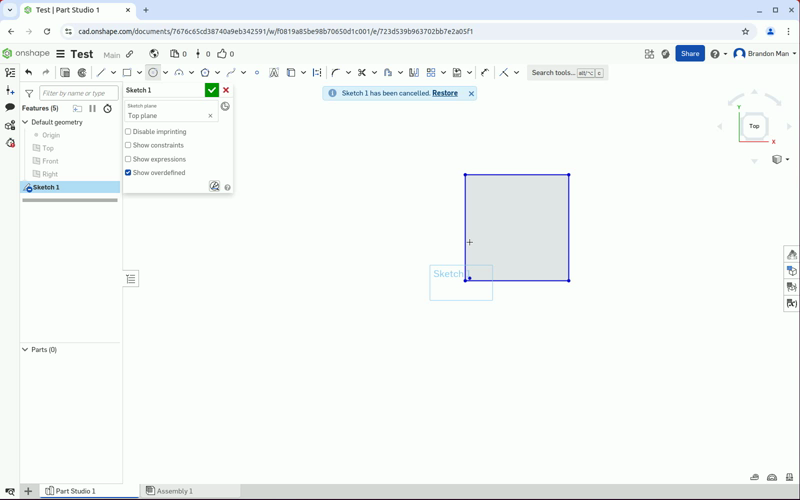
click(469, 241)
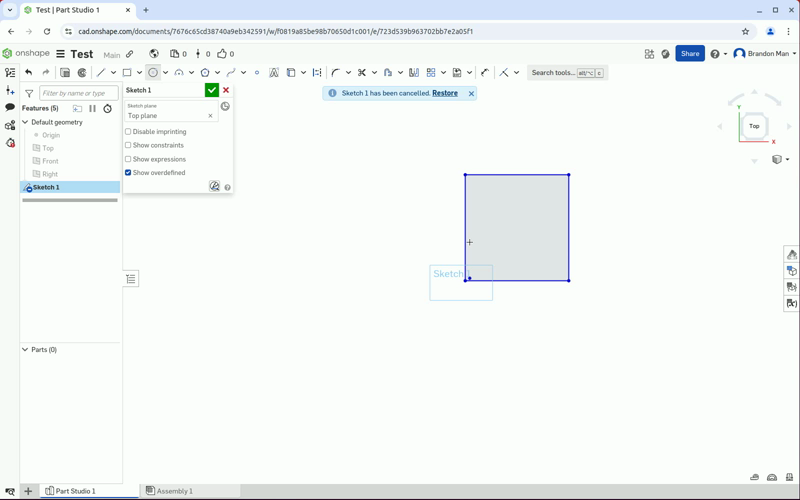
key_up(shift)
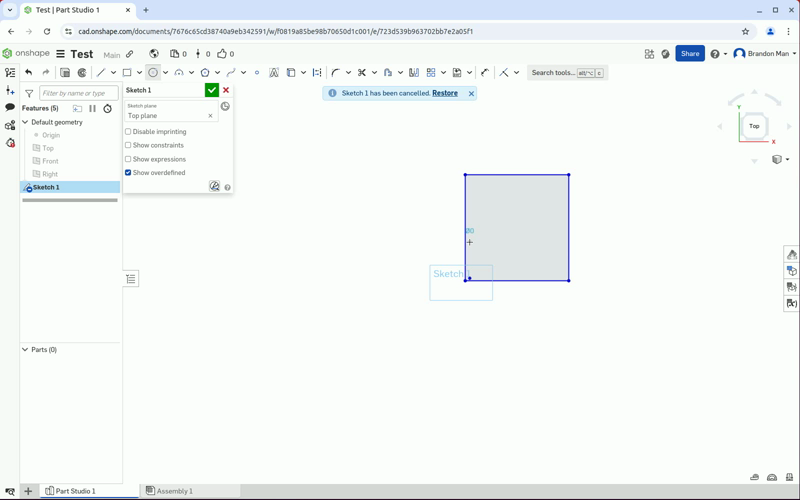
mouse_move(470, 241)
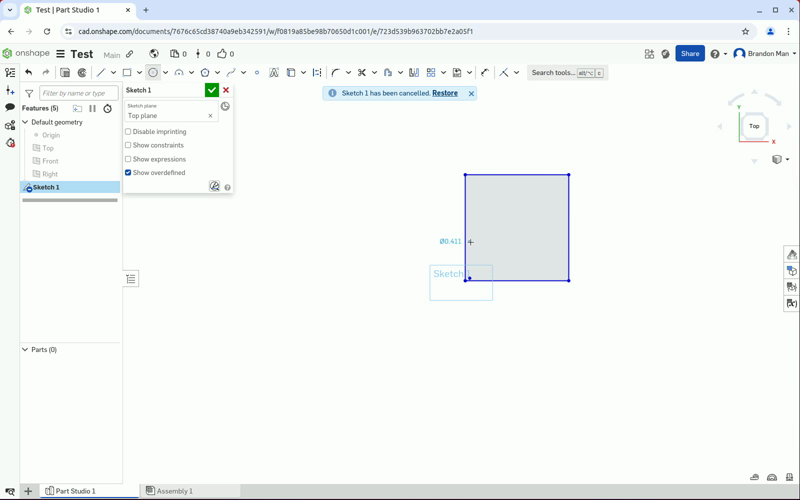
scroll(6)
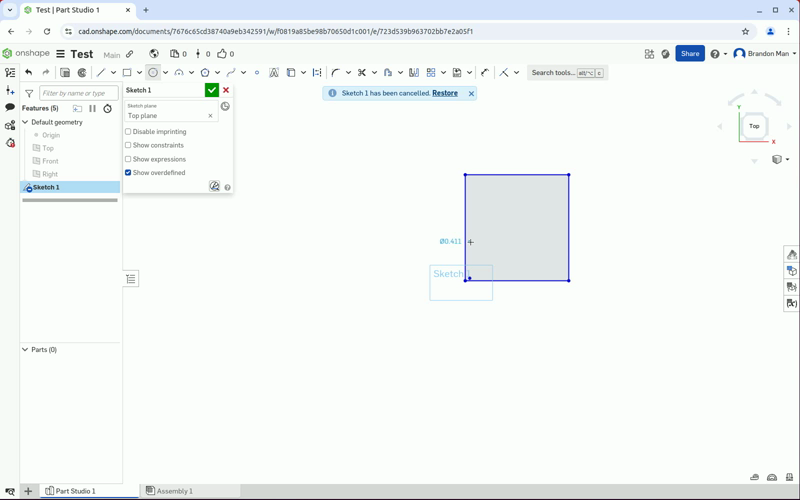
scroll(6)
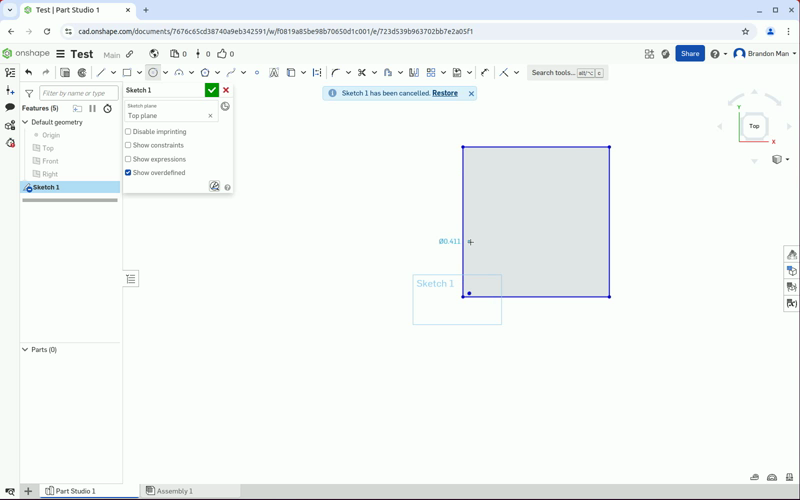
scroll(6)
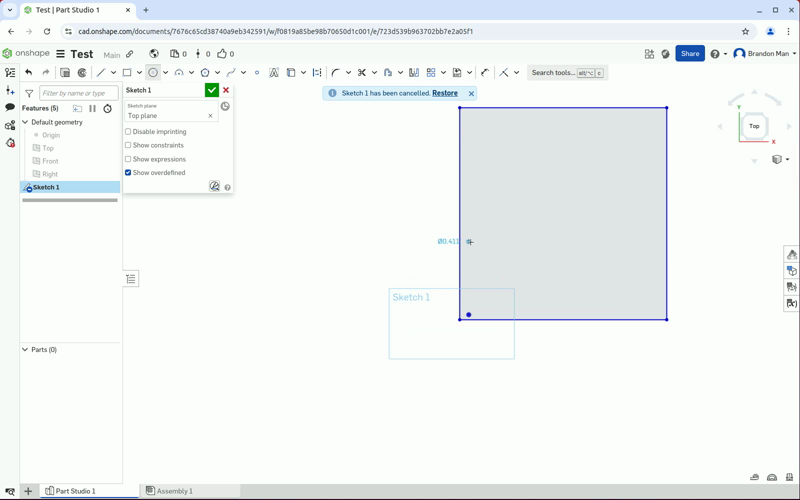
scroll(6)
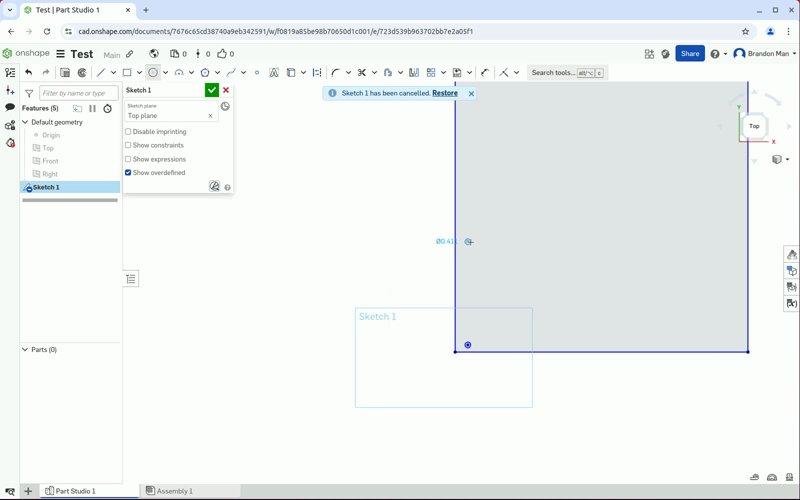
scroll(6)
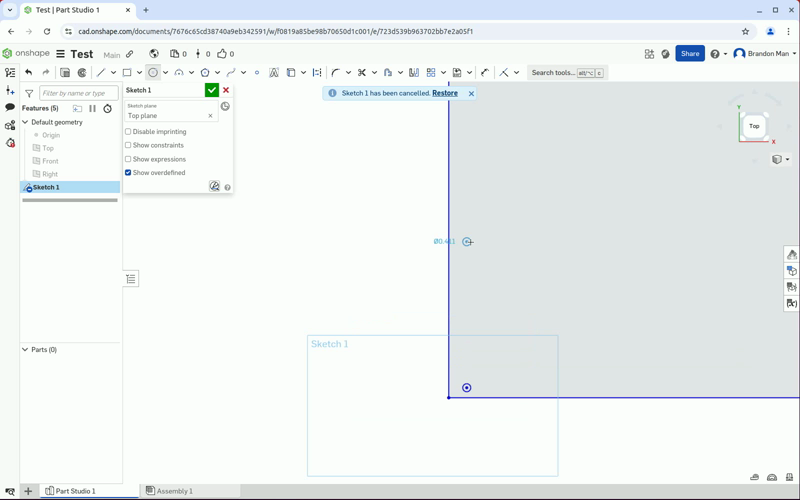
scroll(6)
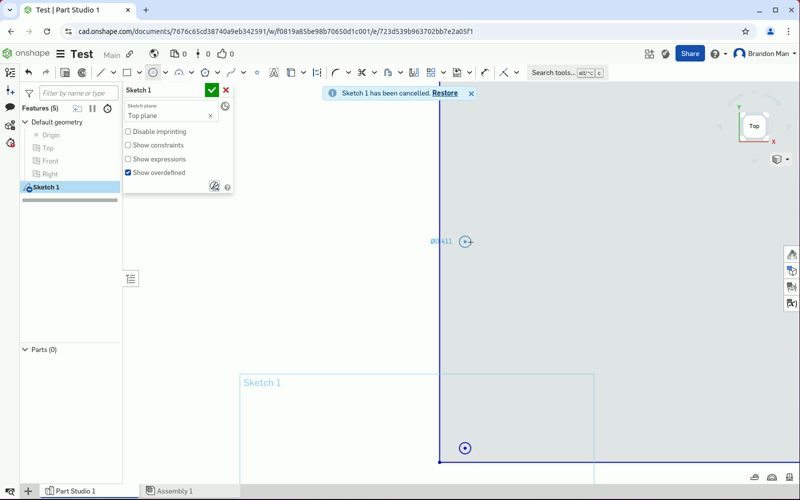
scroll(6)
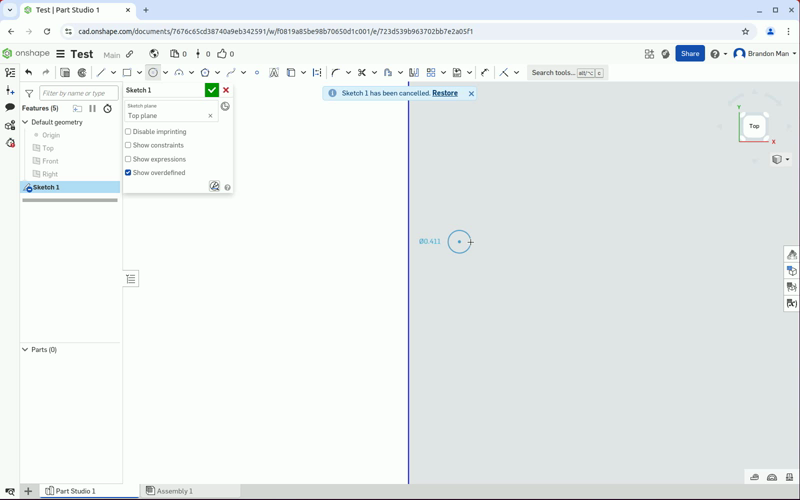
click(470, 241)
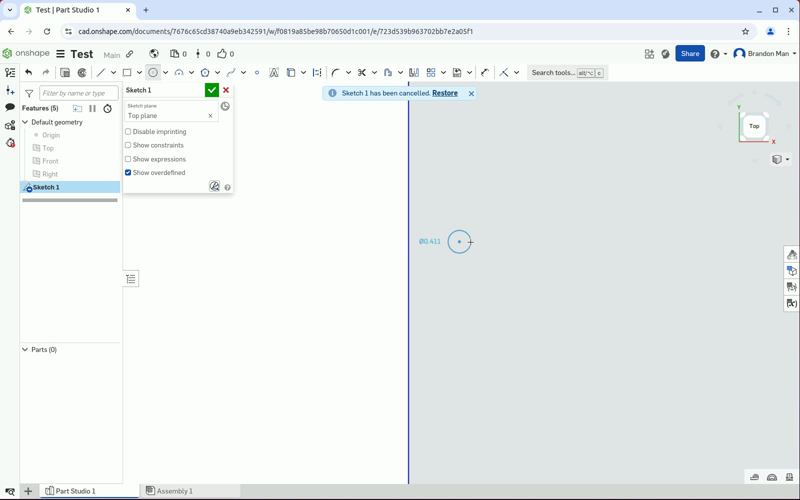
scroll(-6)
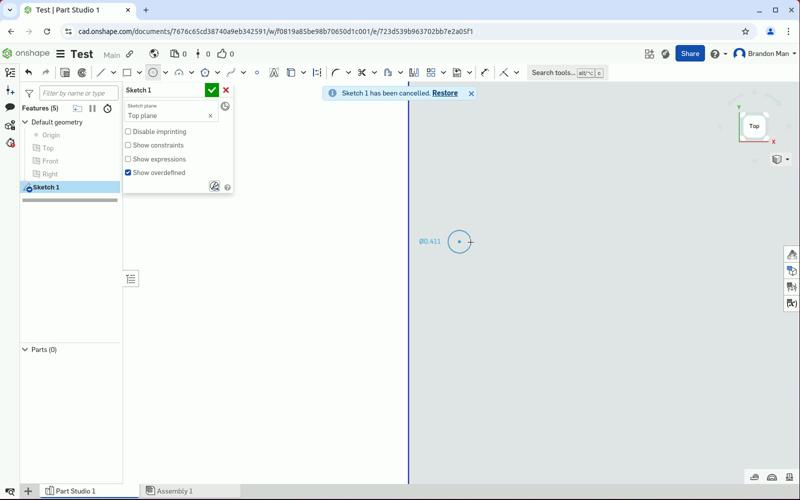
scroll(-6)
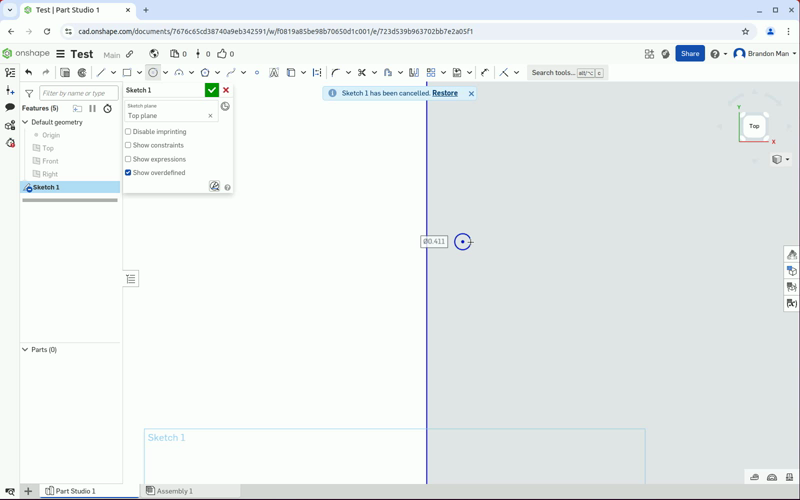
scroll(-6)
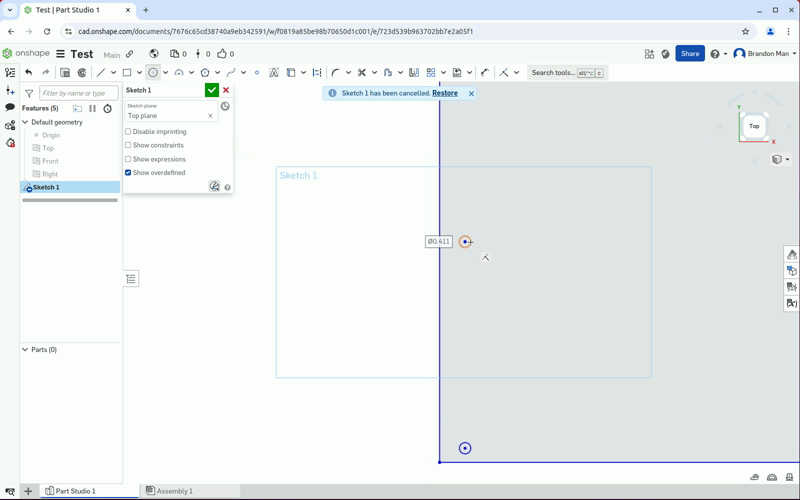
scroll(-6)
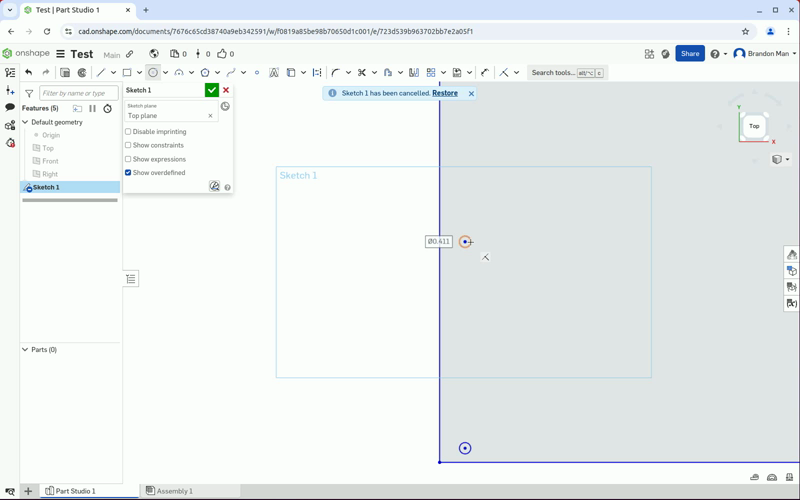
scroll(-6)
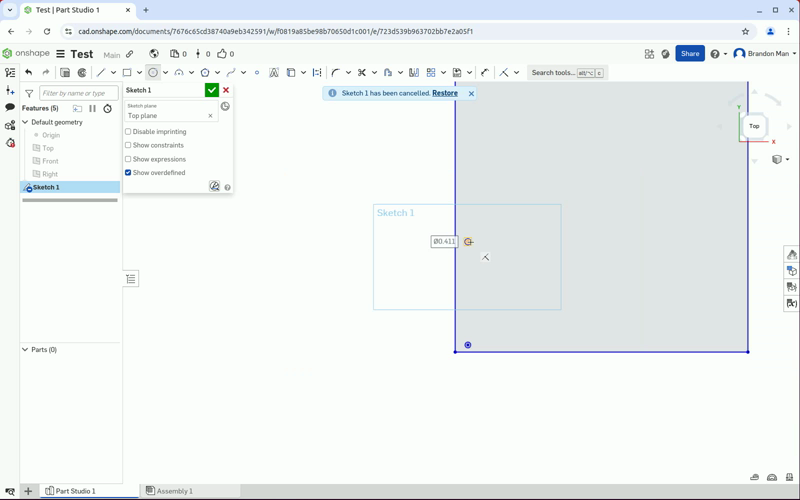
scroll(-6)
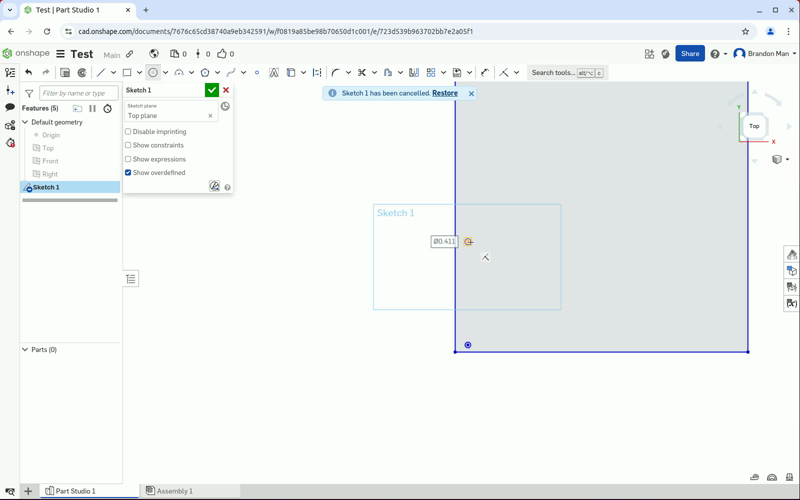
scroll(-6)
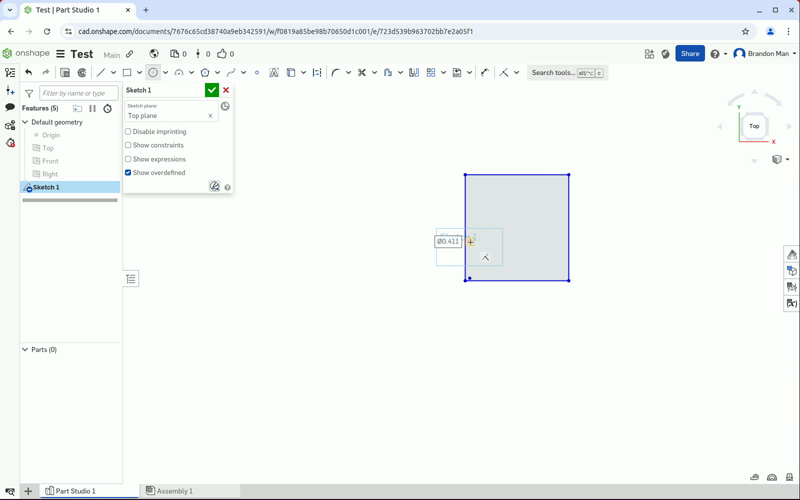
key(esc)
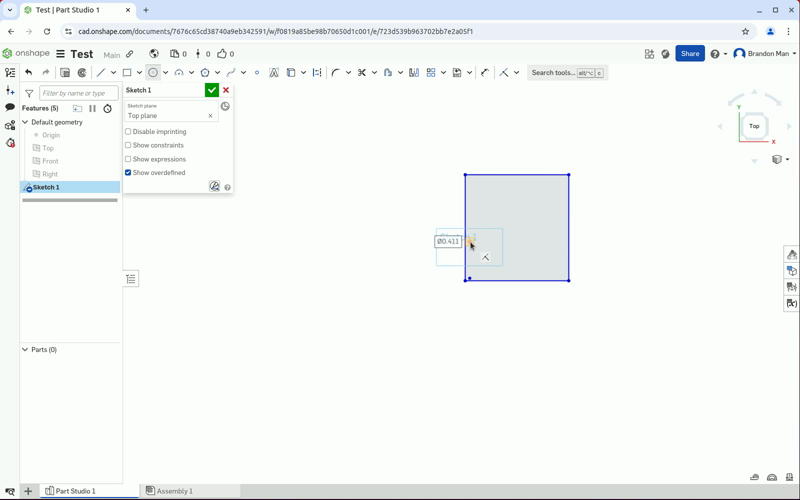
key(c)
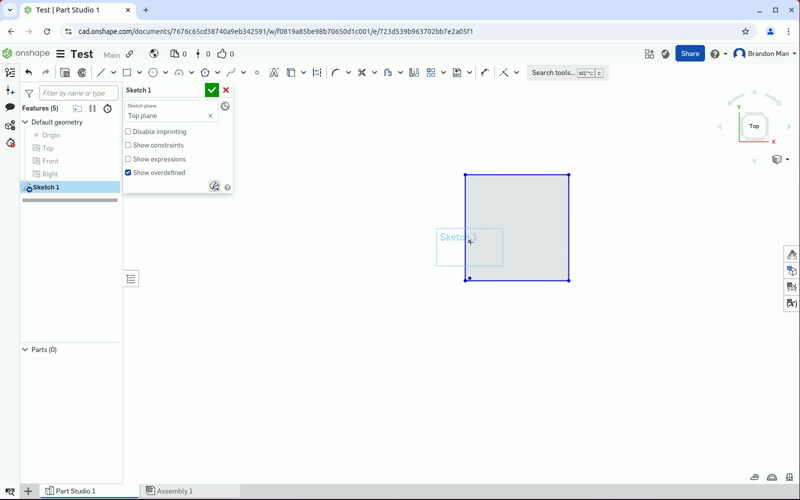
key_down(shift)
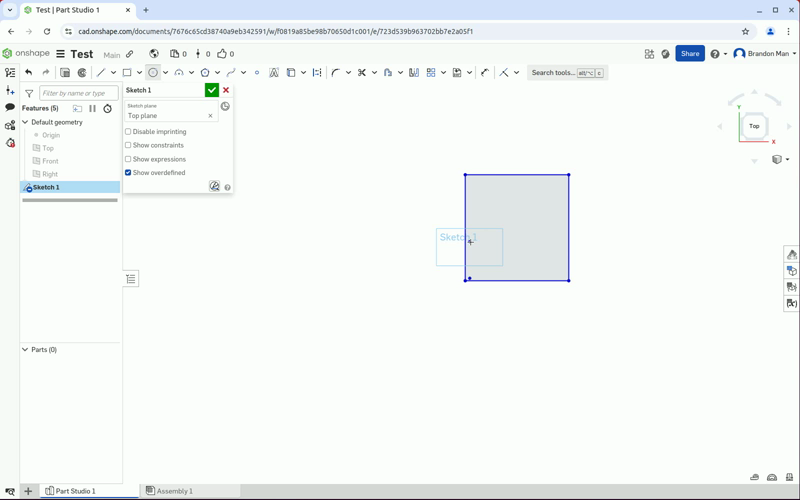
mouse_move(513, 278)
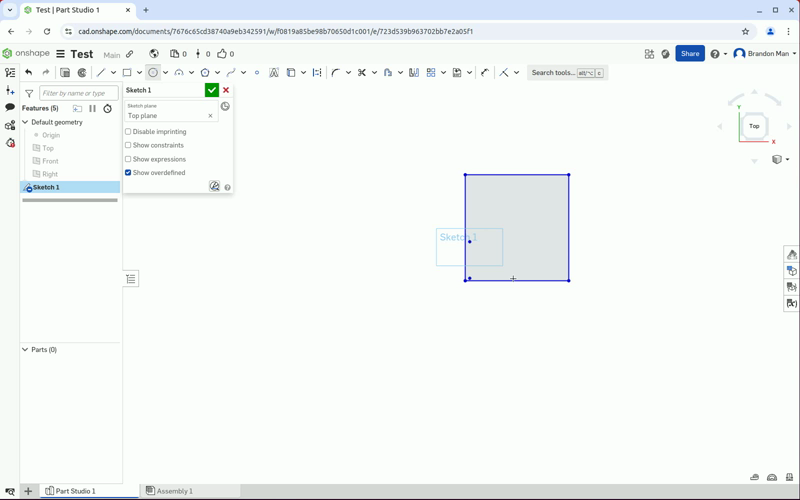
click(513, 278)
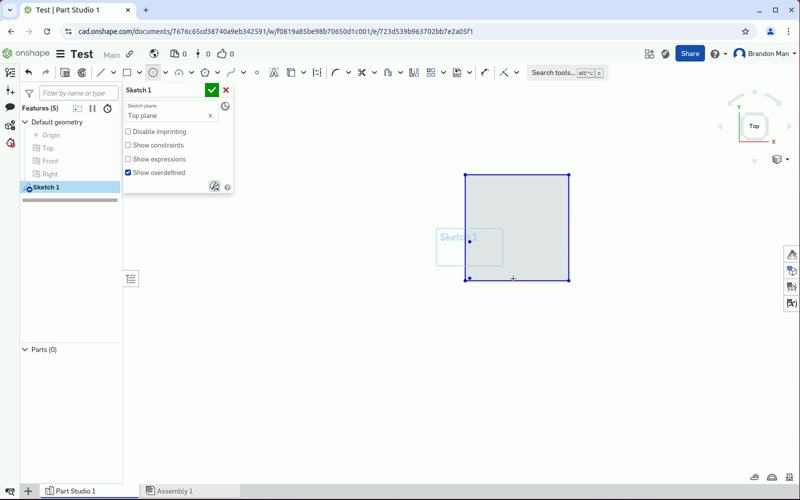
key_up(shift)
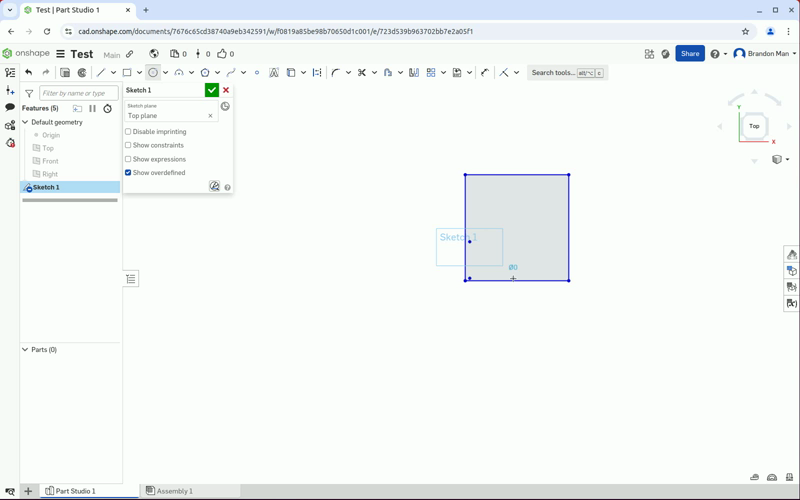
mouse_move(514, 278)
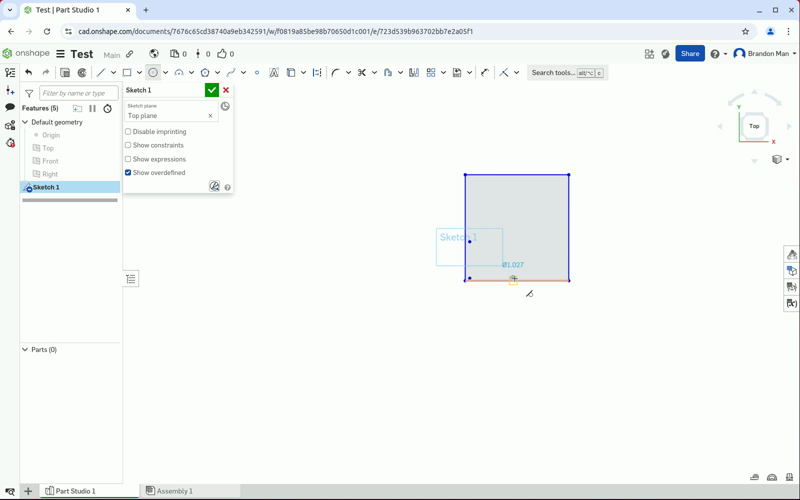
scroll(6)
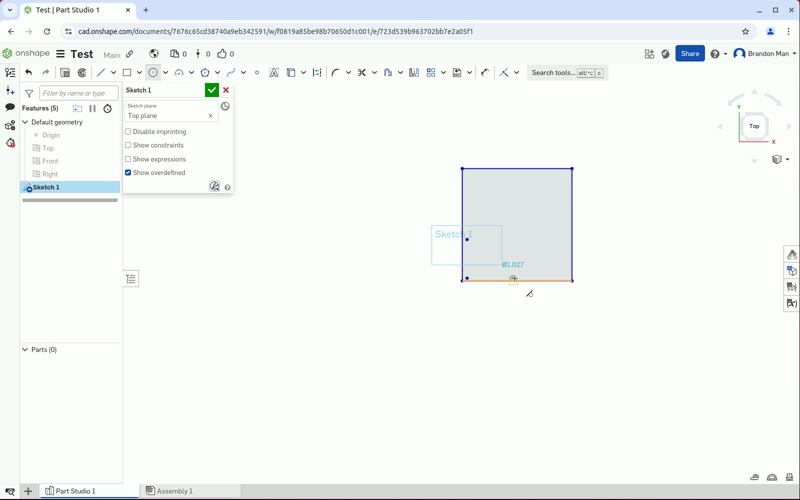
scroll(6)
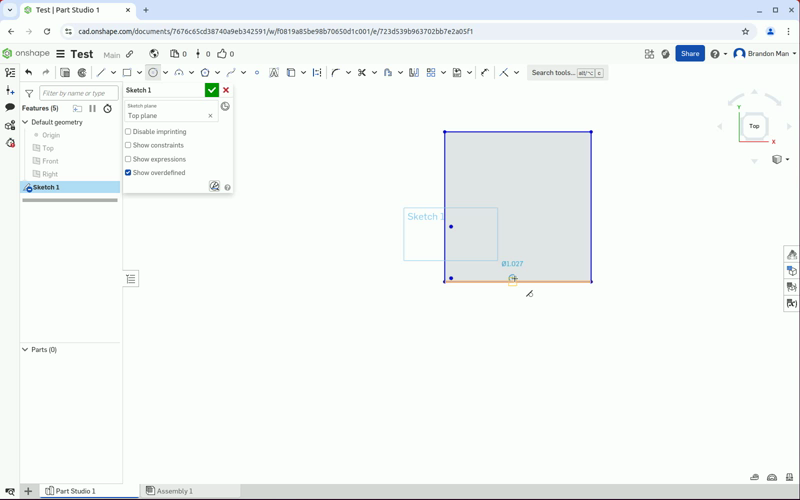
scroll(6)
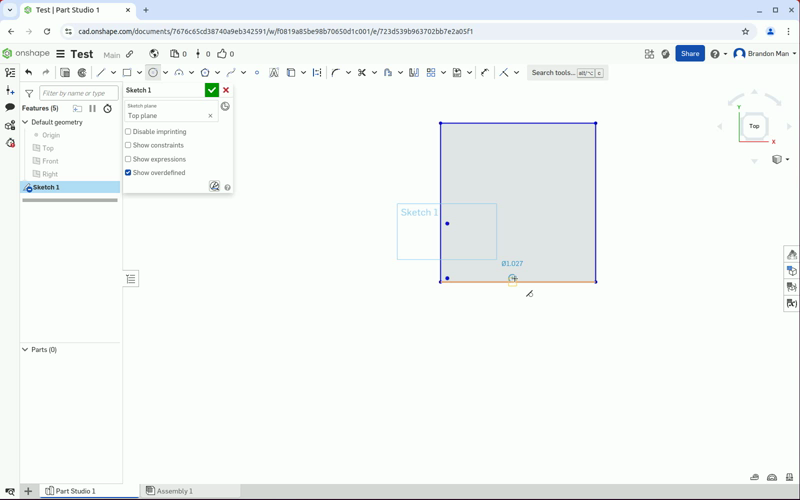
scroll(6)
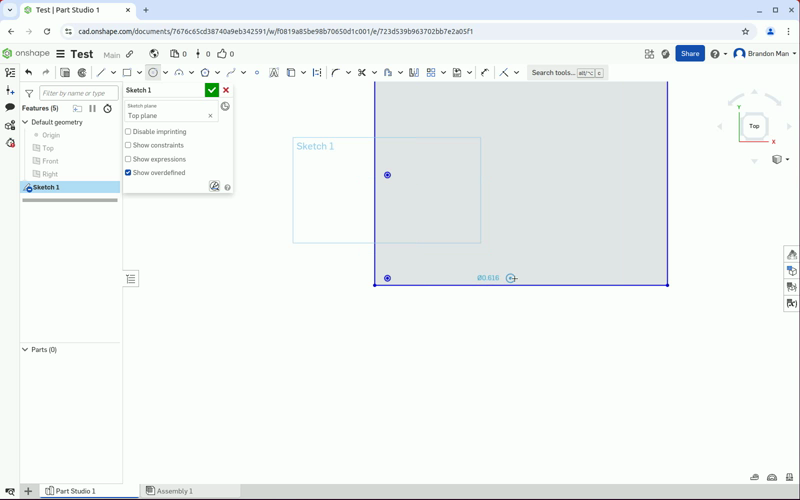
scroll(6)
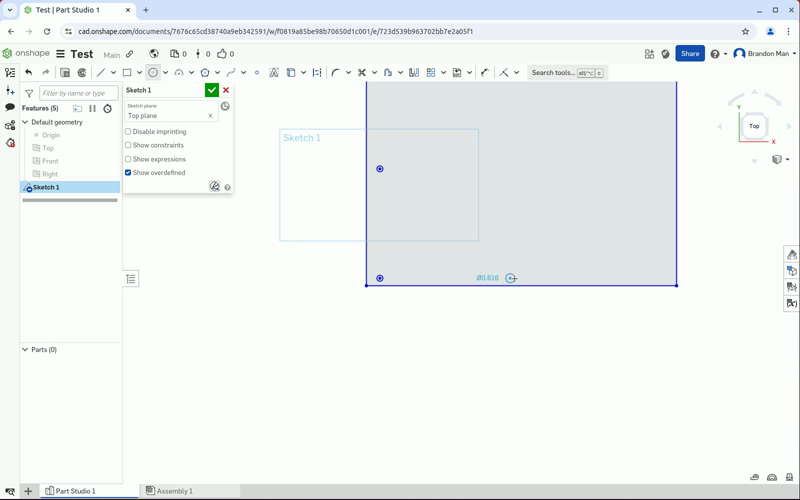
scroll(6)
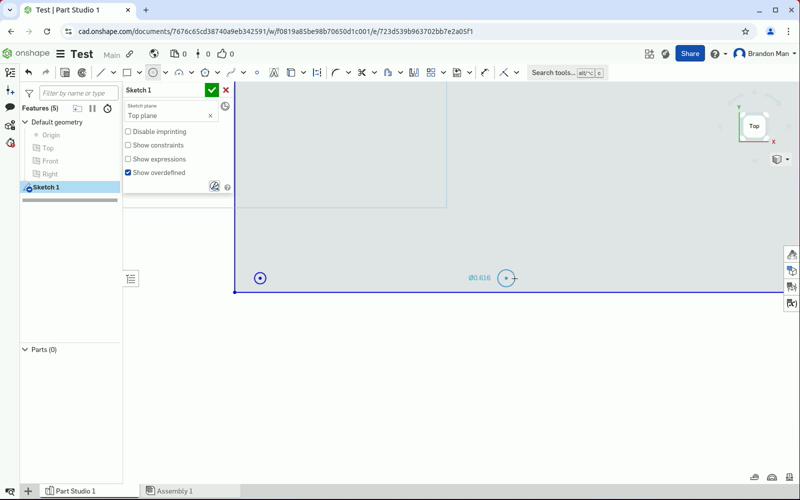
scroll(6)
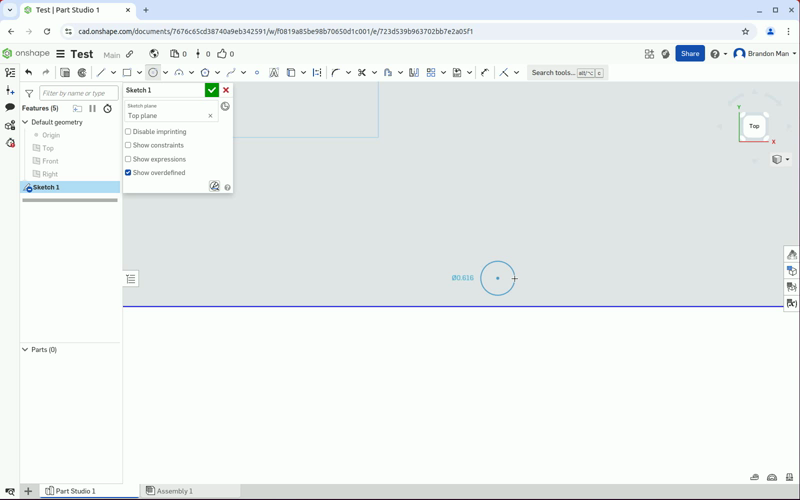
click(514, 278)
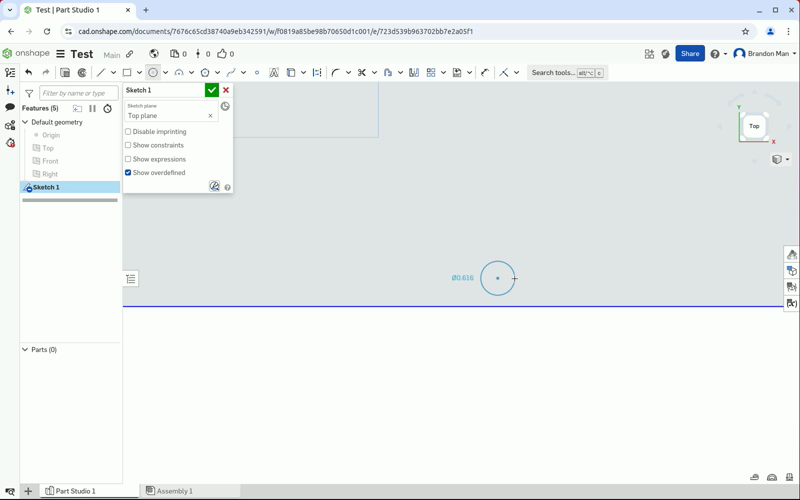
scroll(-6)
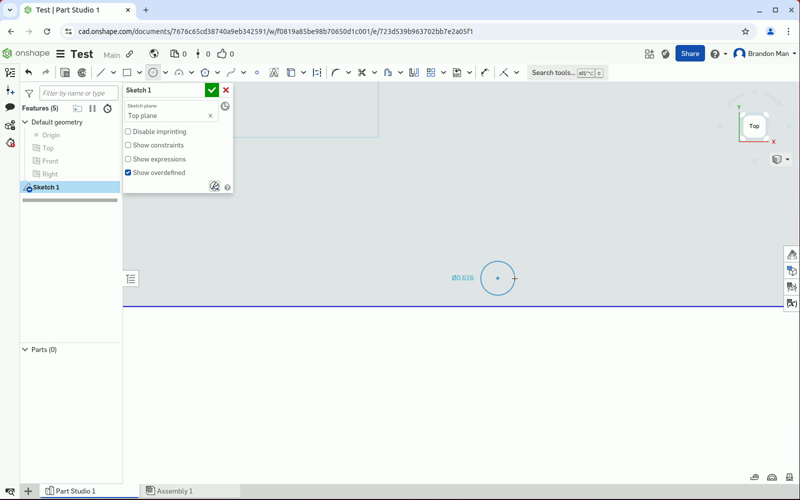
scroll(-6)
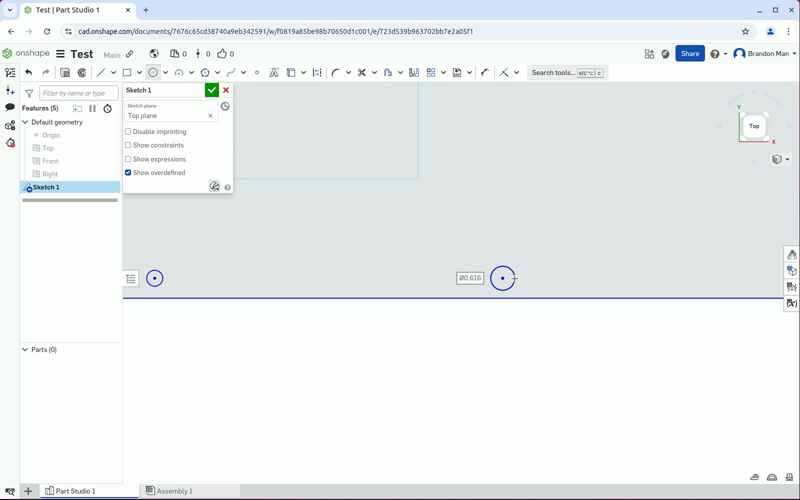
scroll(-6)
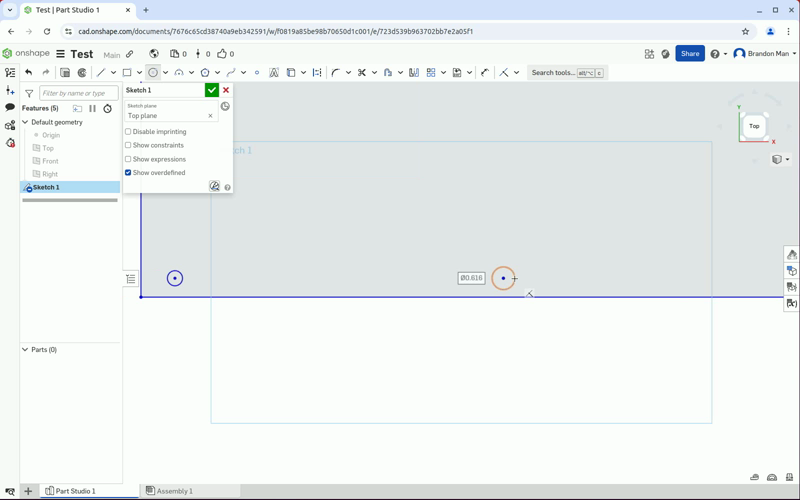
scroll(-6)
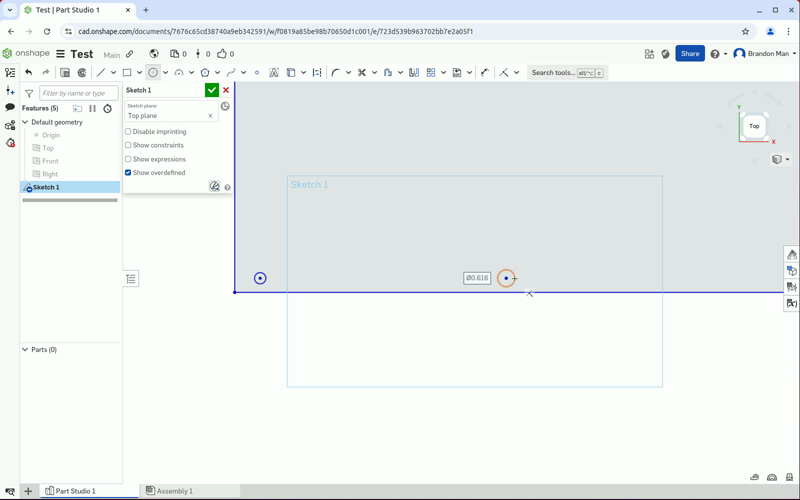
scroll(-6)
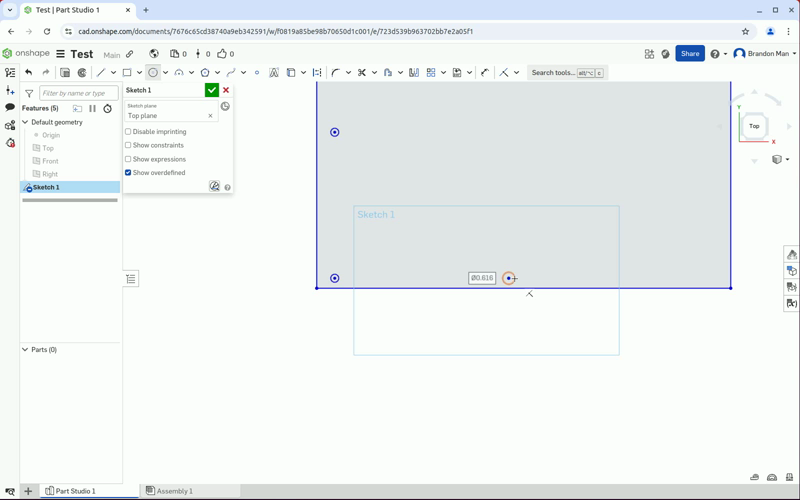
scroll(-6)
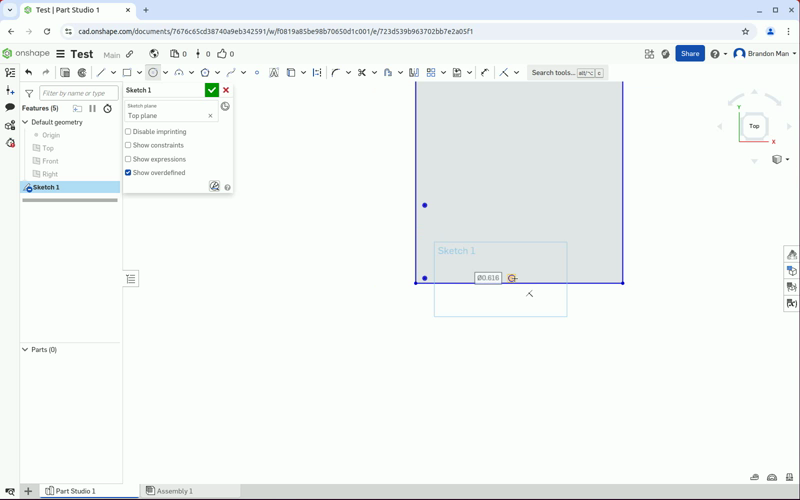
scroll(-6)
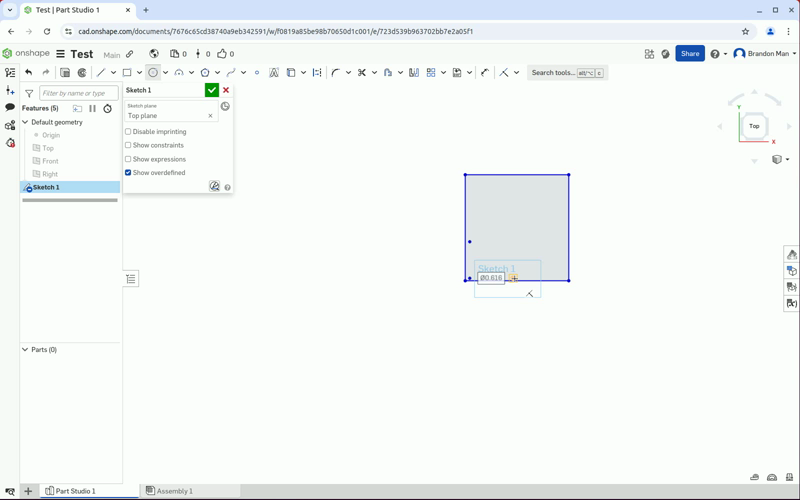
key(esc)
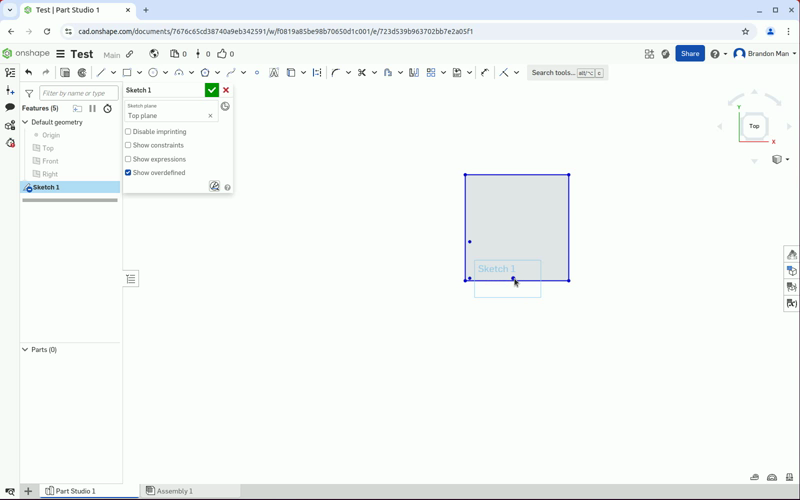
key(c)
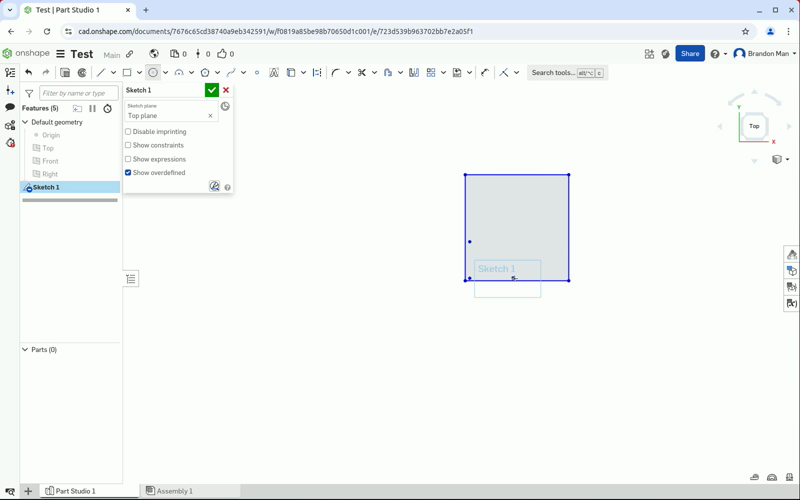
key_down(shift)
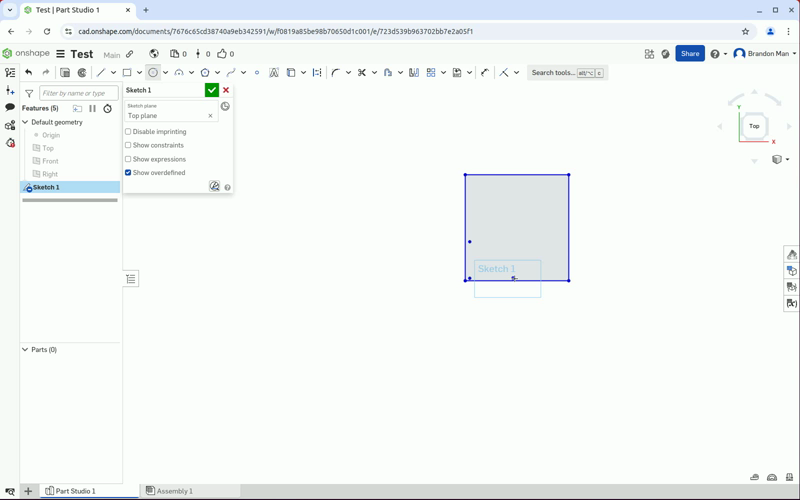
mouse_move(513, 241)
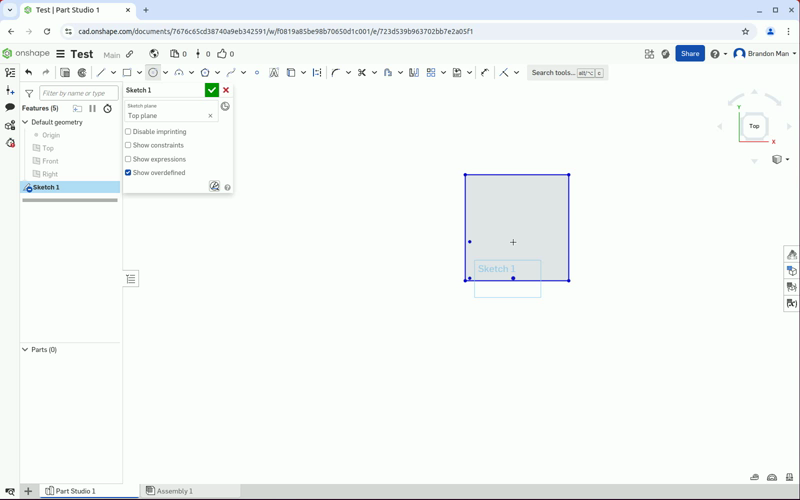
click(513, 241)
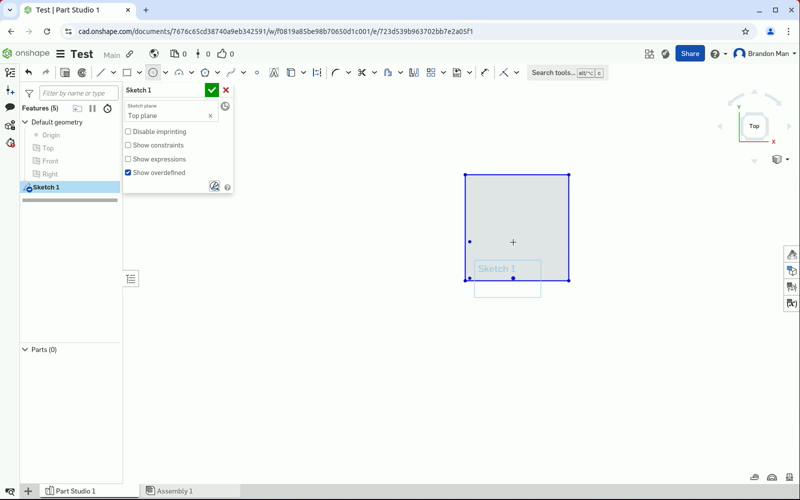
key_up(shift)
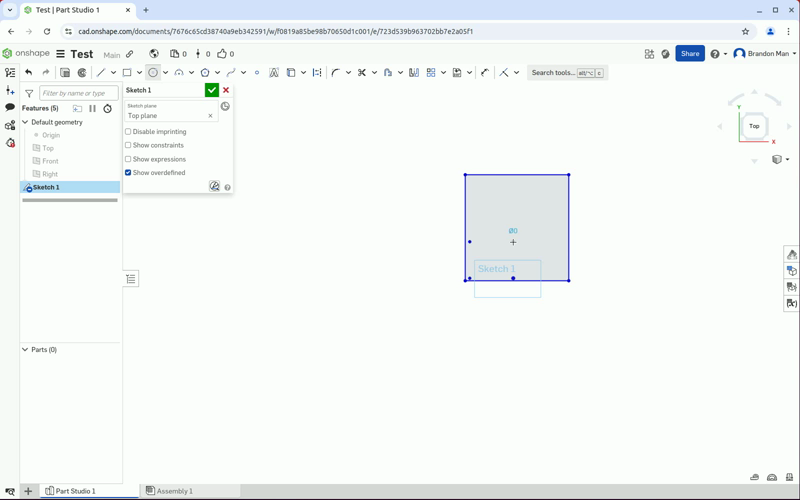
mouse_move(514, 241)
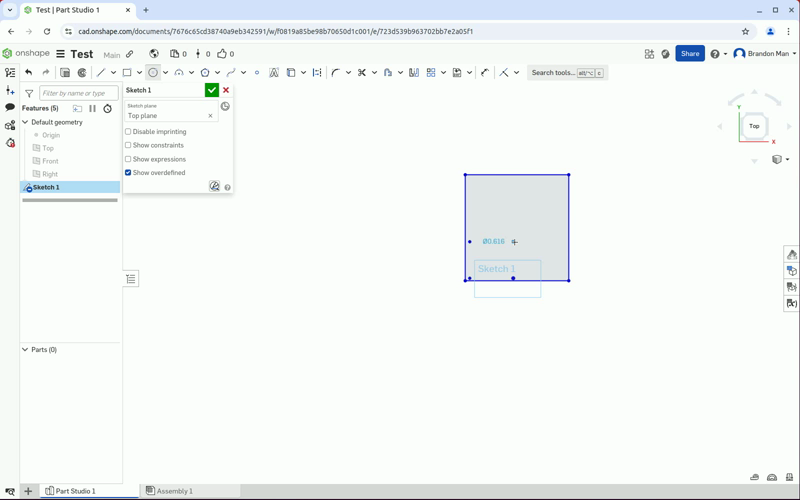
scroll(6)
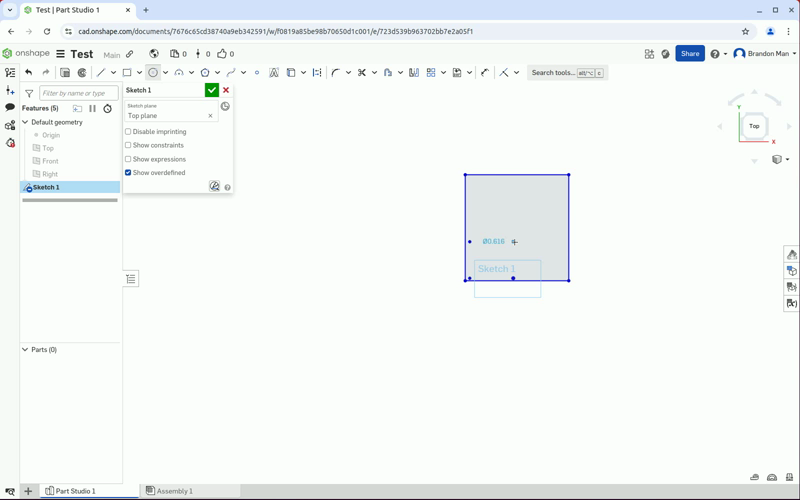
scroll(6)
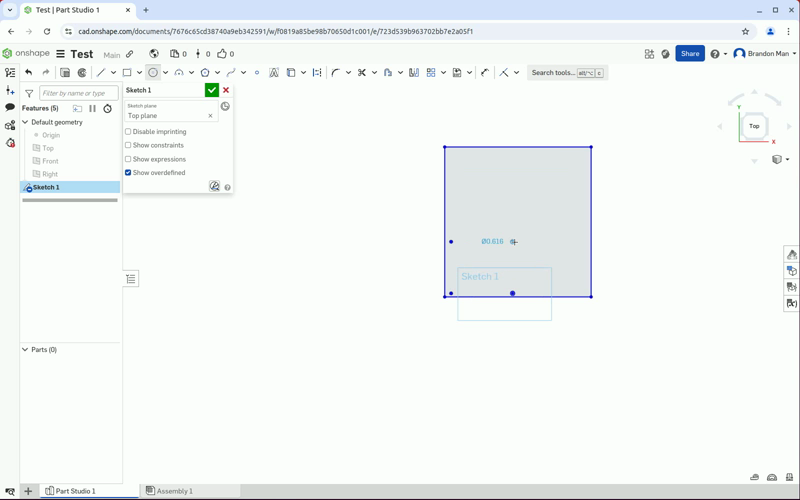
scroll(6)
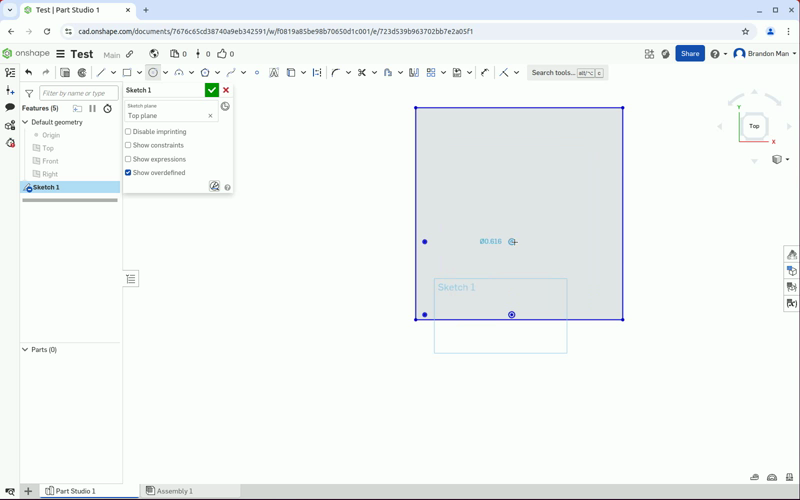
scroll(6)
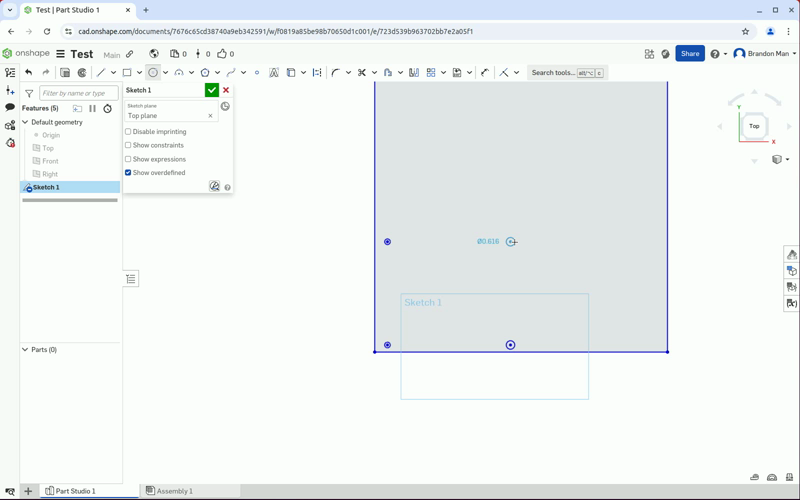
scroll(6)
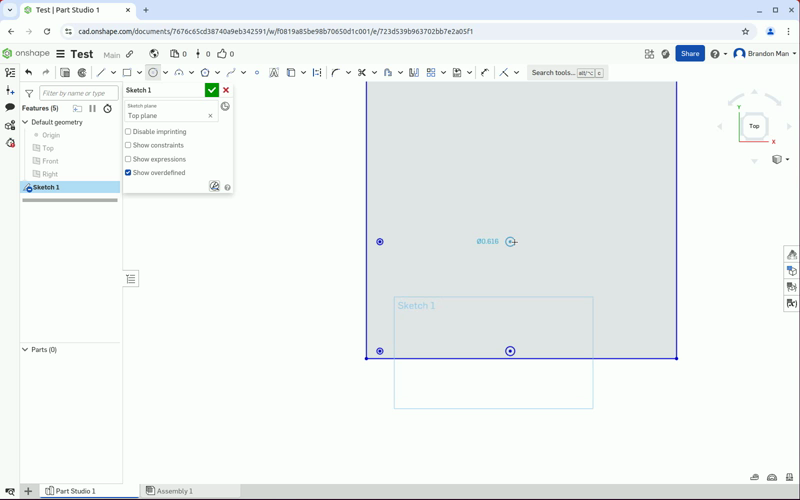
scroll(6)
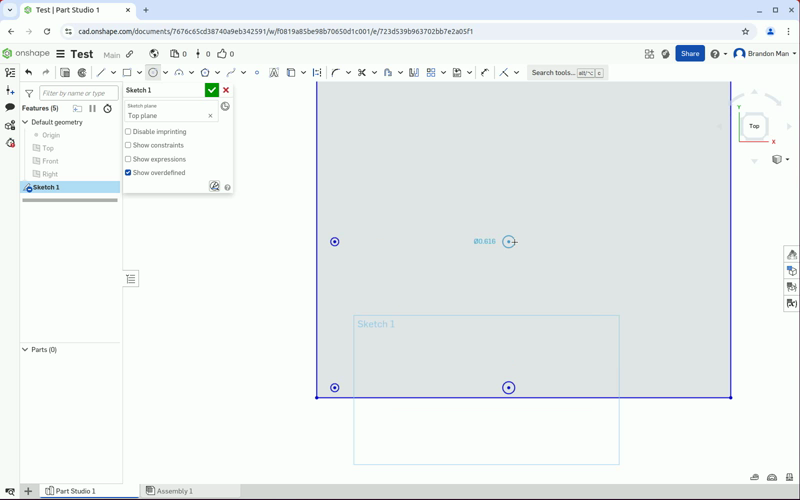
scroll(6)
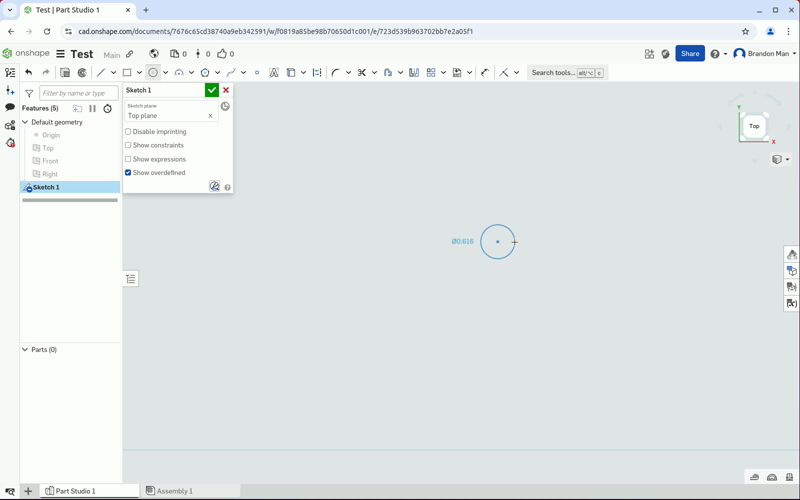
click(514, 241)
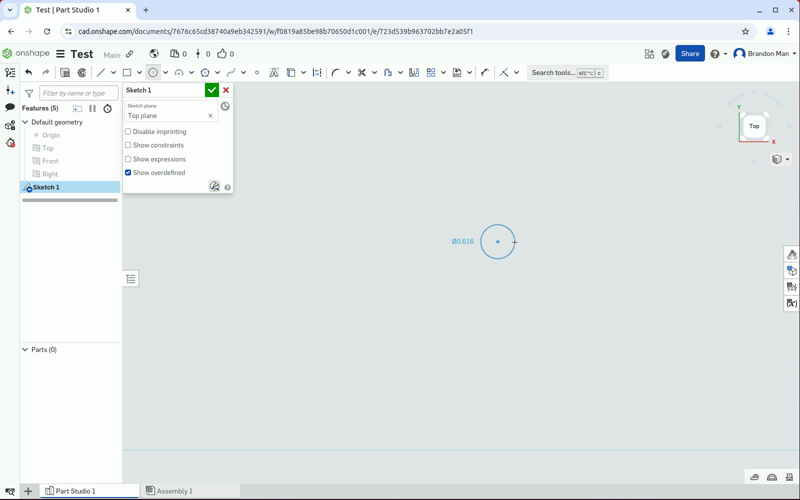
scroll(-6)
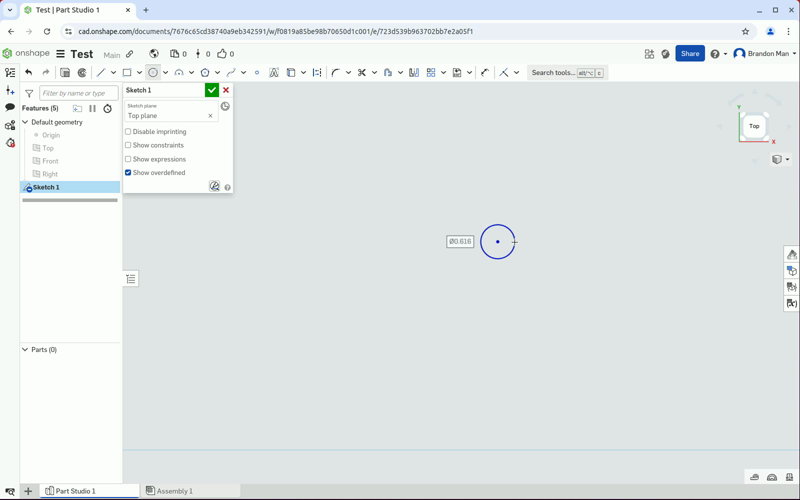
scroll(-6)
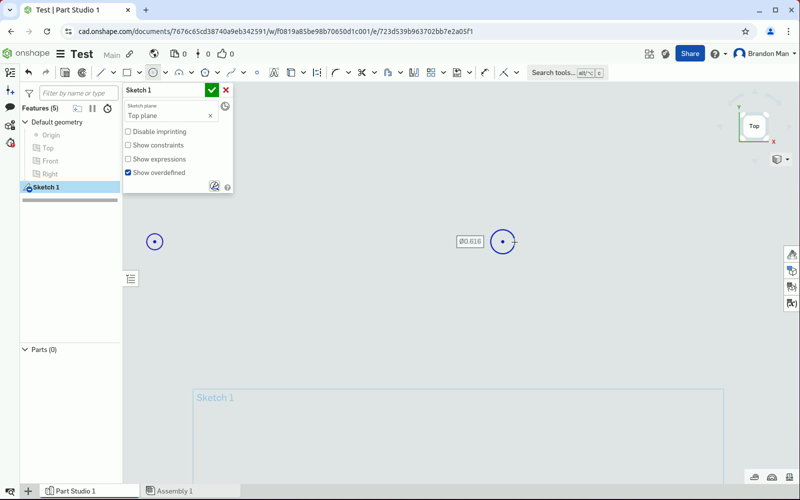
scroll(-6)
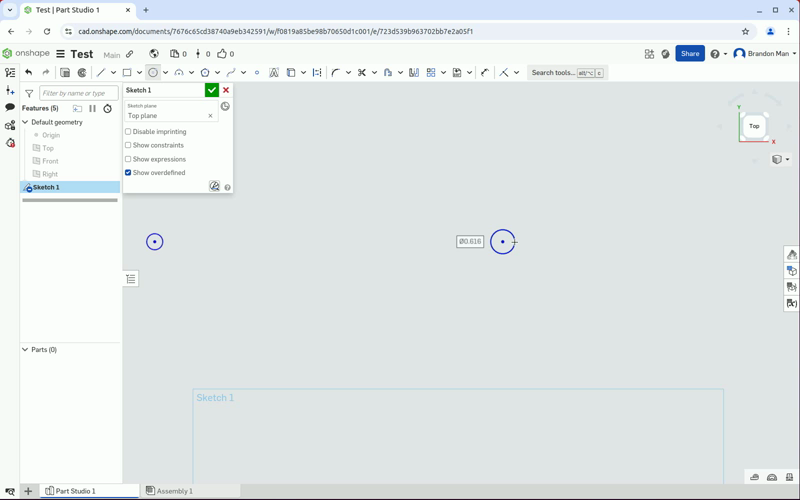
scroll(-6)
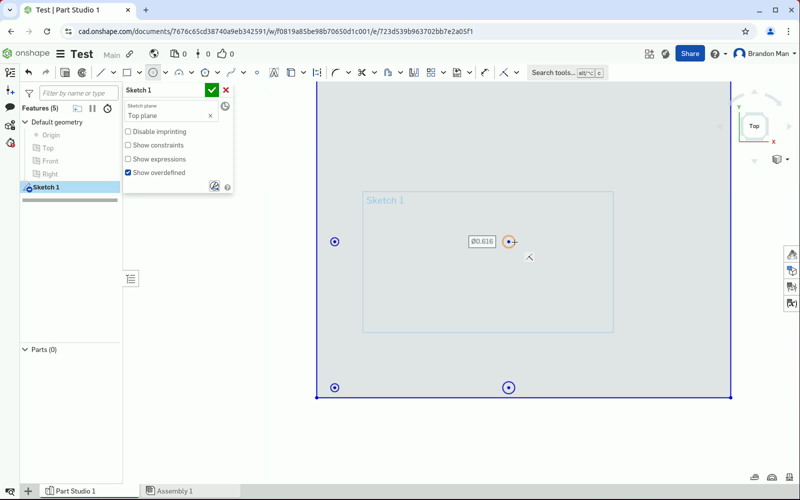
scroll(-6)
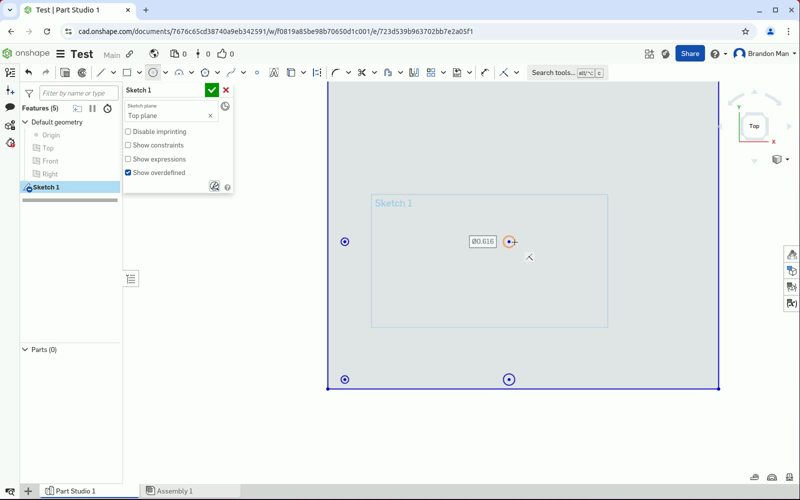
scroll(-6)
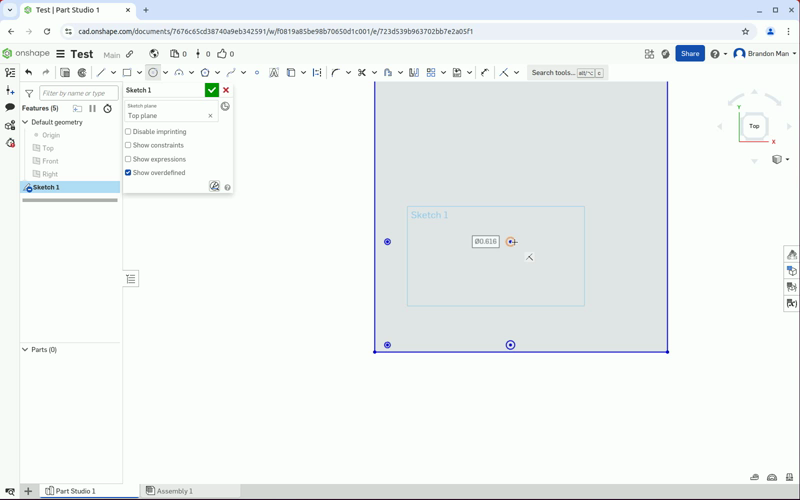
scroll(-6)
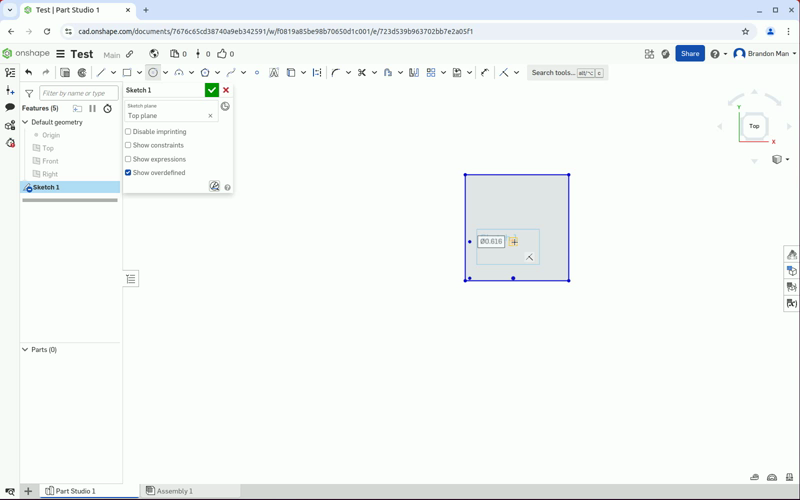
key(esc)
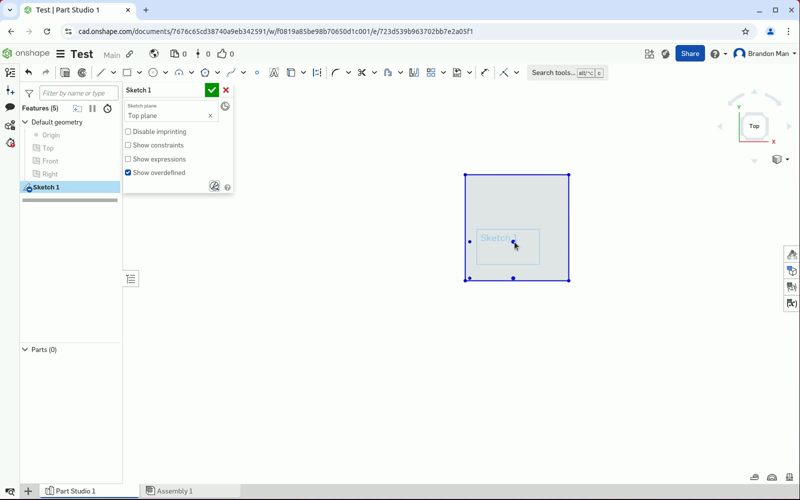
mouse_move(529, 223)
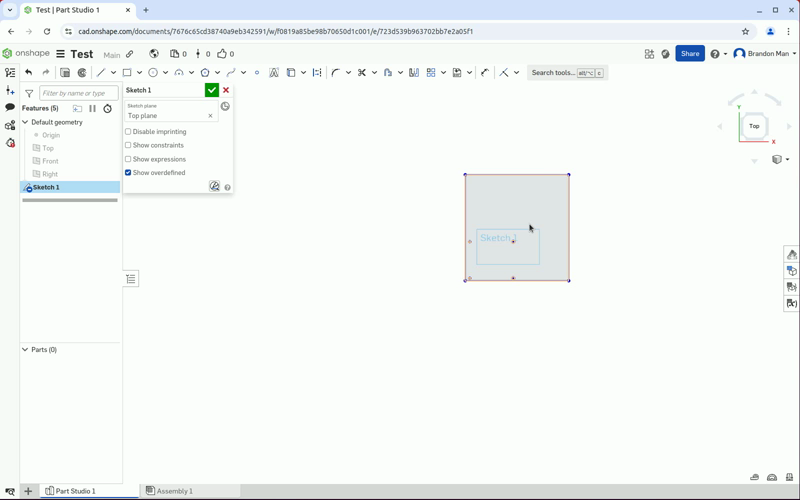
click(529, 223)
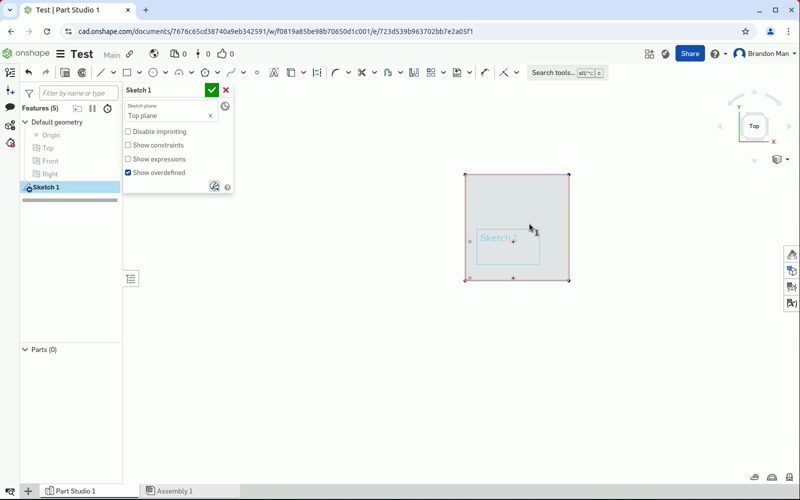
mouse_move(73, 352)
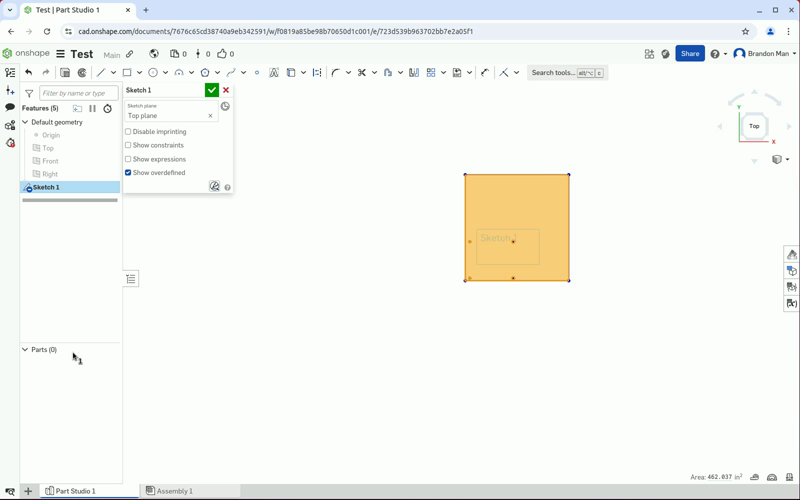
key(shift+y)
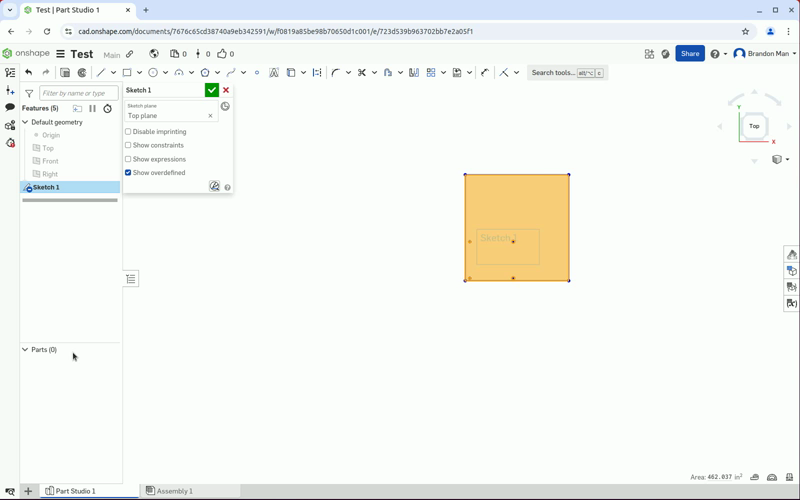
key(shift+e)
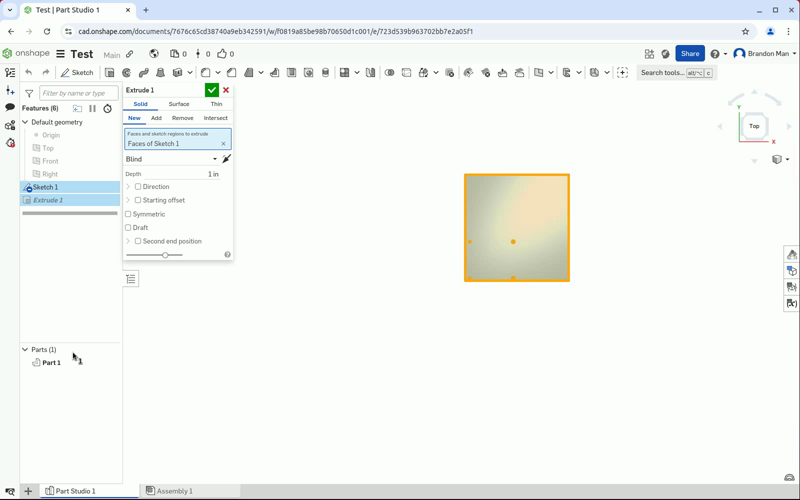
mouse_move(143, 106)
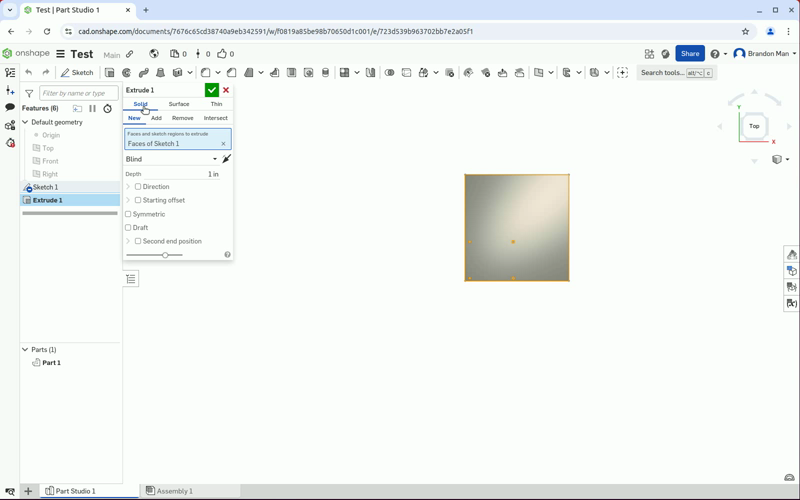
click(143, 106)
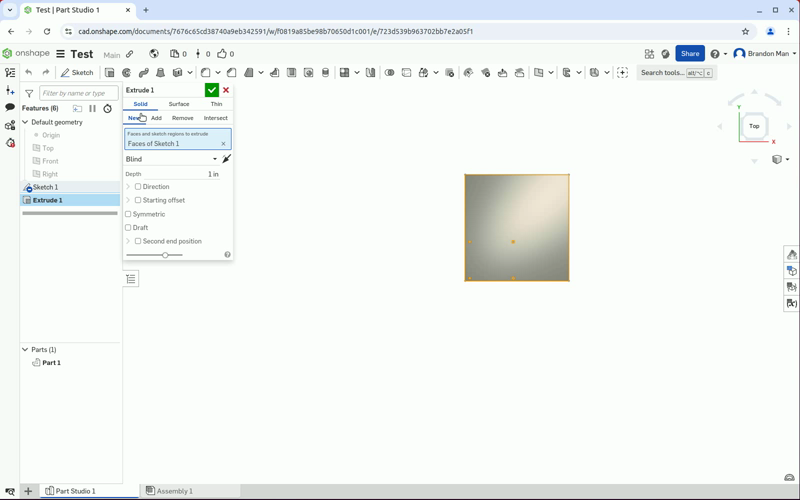
mouse_move(137, 120)
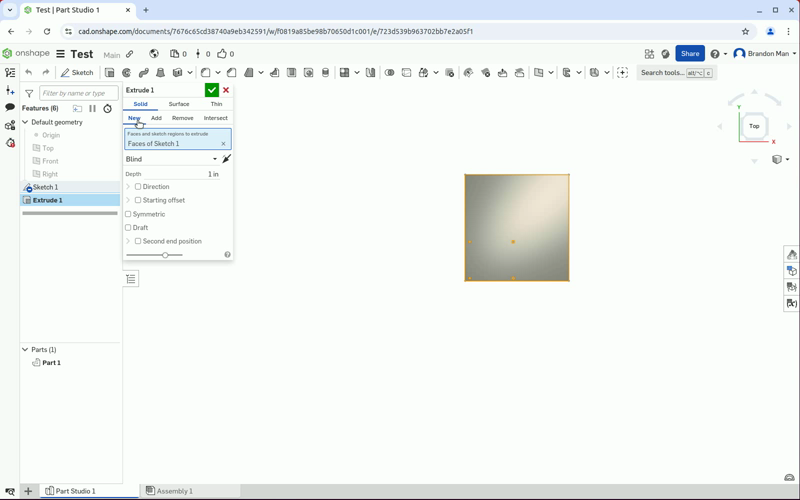
click(137, 120)
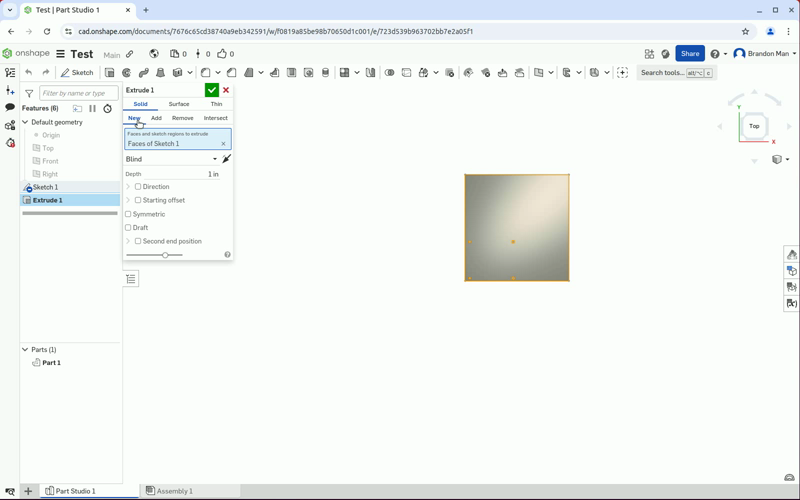
key(tab, 4)
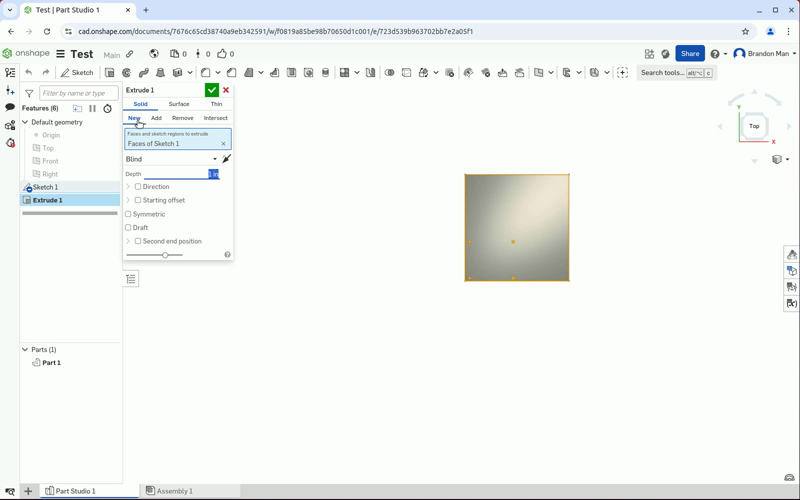
text(-0.963)
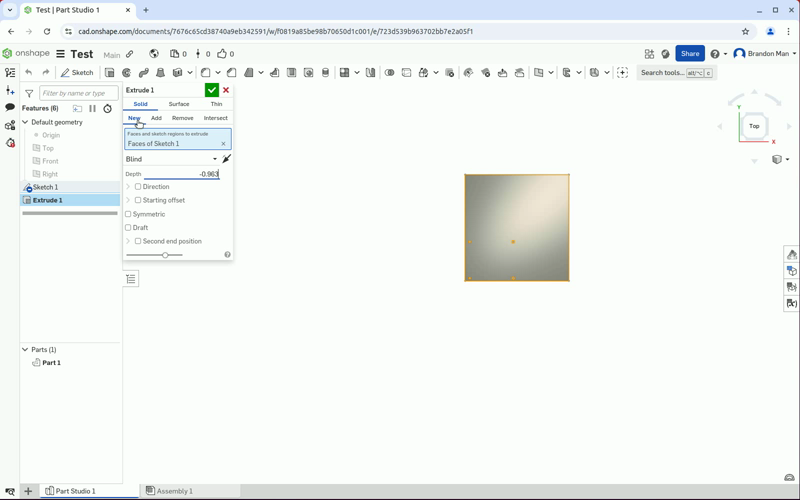
key(enter)
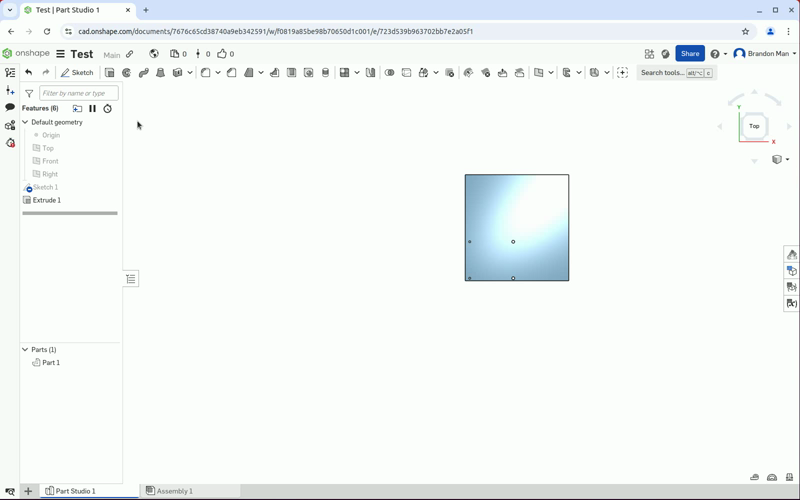
key(shift+h)
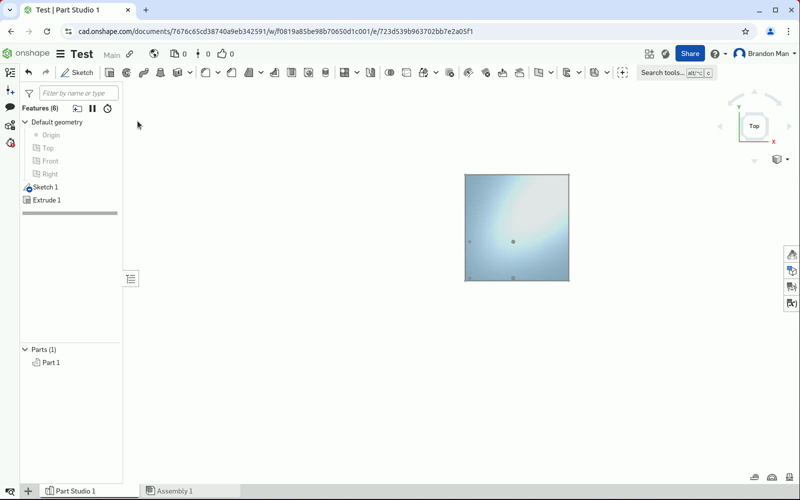
key(shift+h)
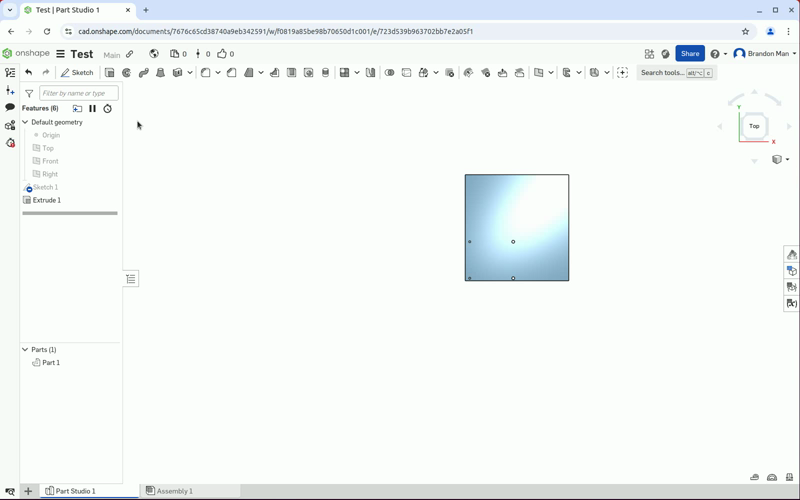
mouse_move(73, 189)
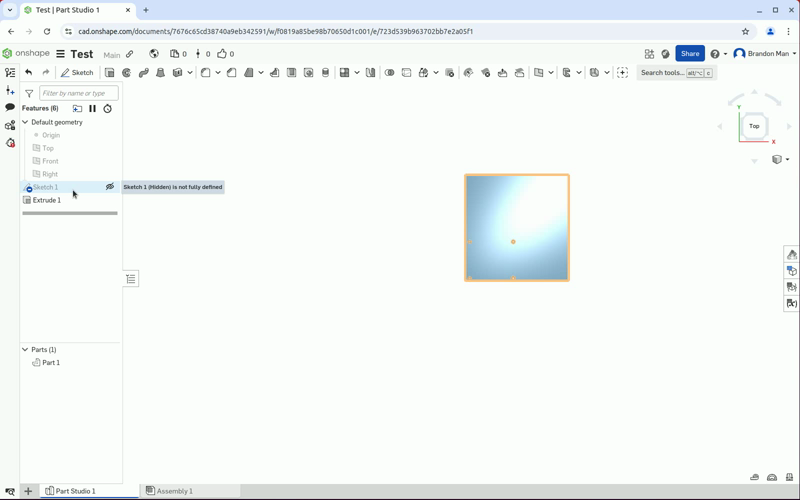
click(73, 189)
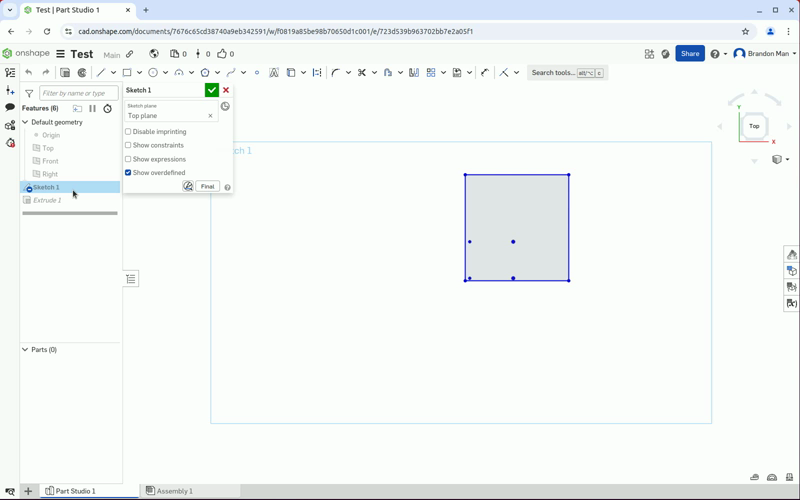
mouse_move(229, 92)
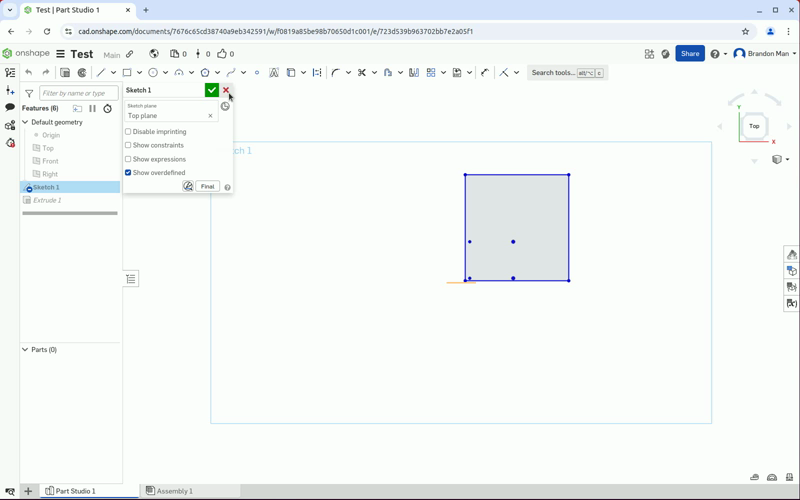
click(229, 92)
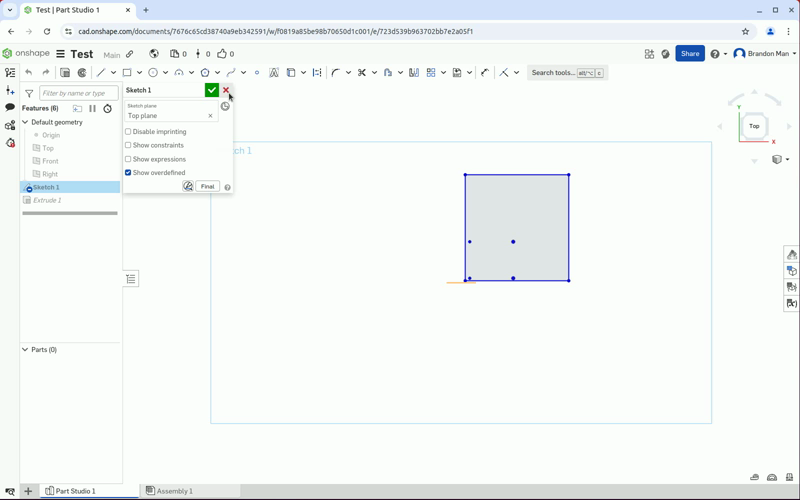
key(shift+s)
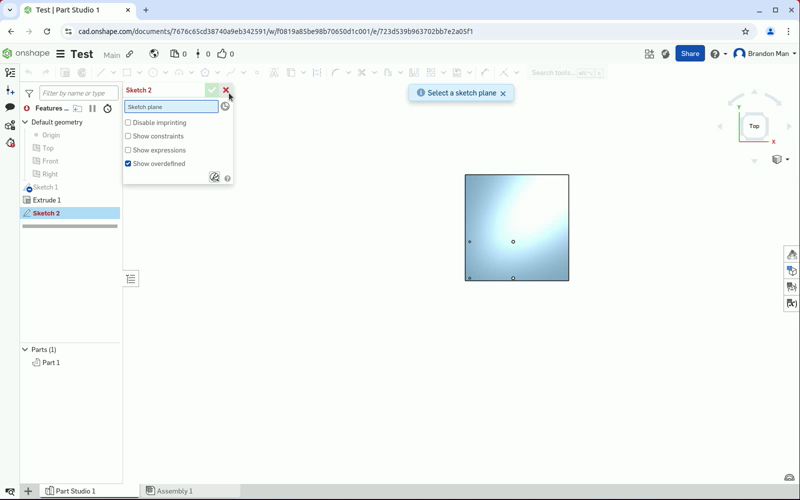
mouse_move(73, 150)
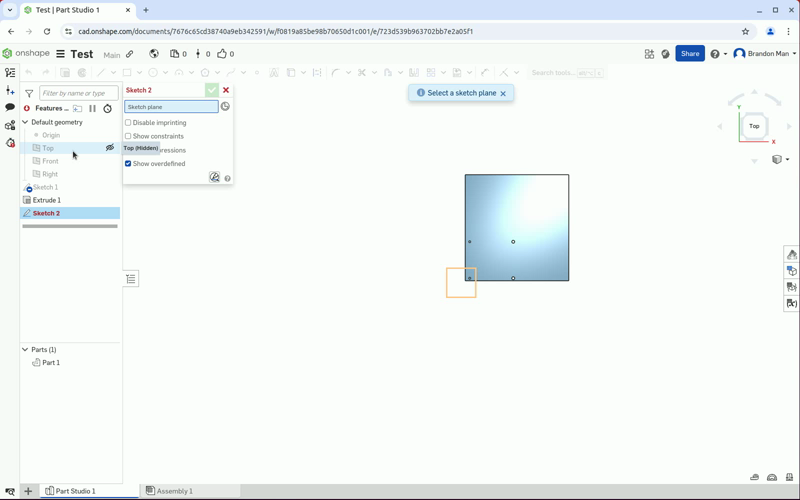
click(73, 150)
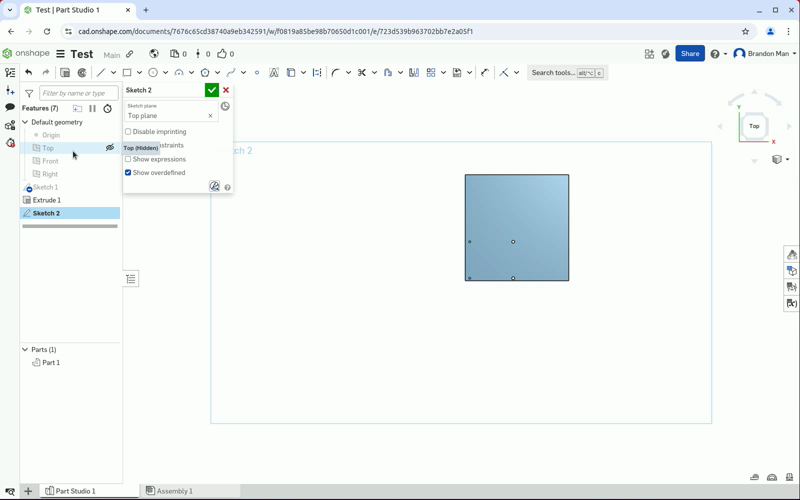
mouse_move(73, 352)
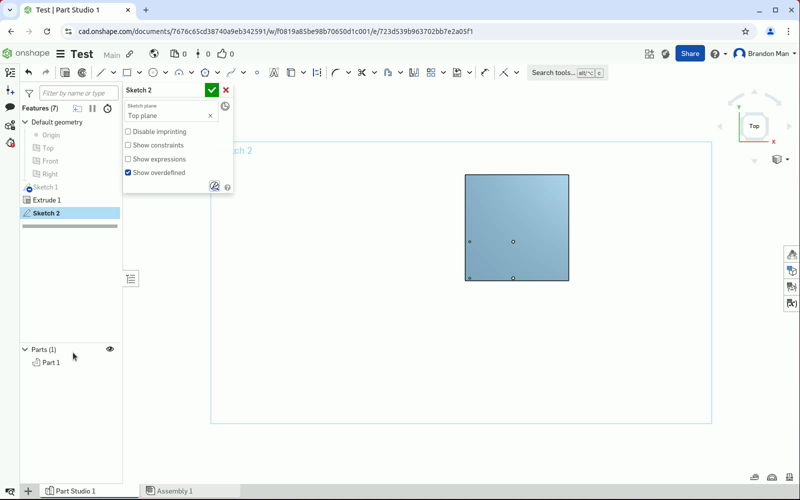
key(y)
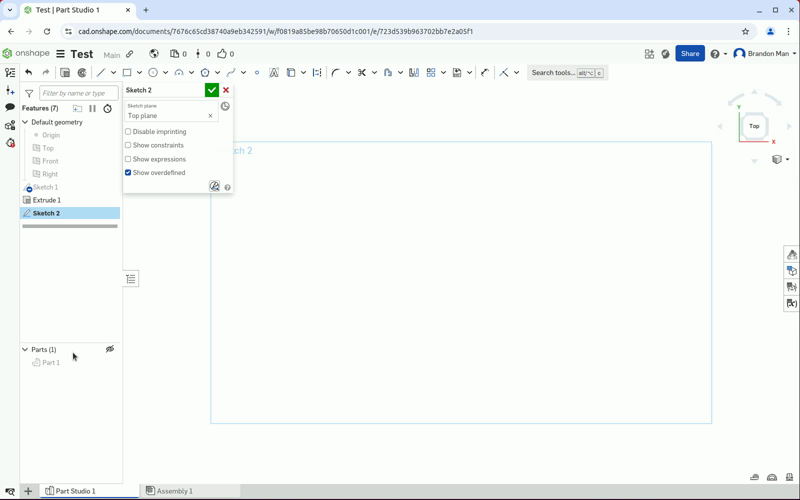
key(l)
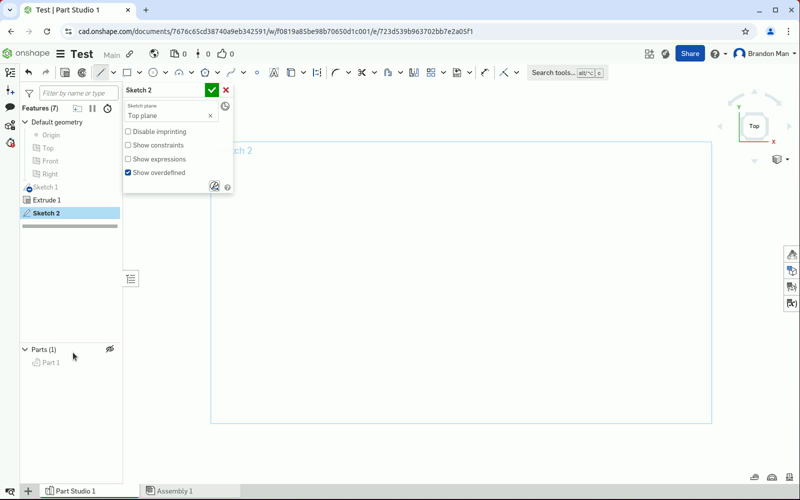
key_down(shift)
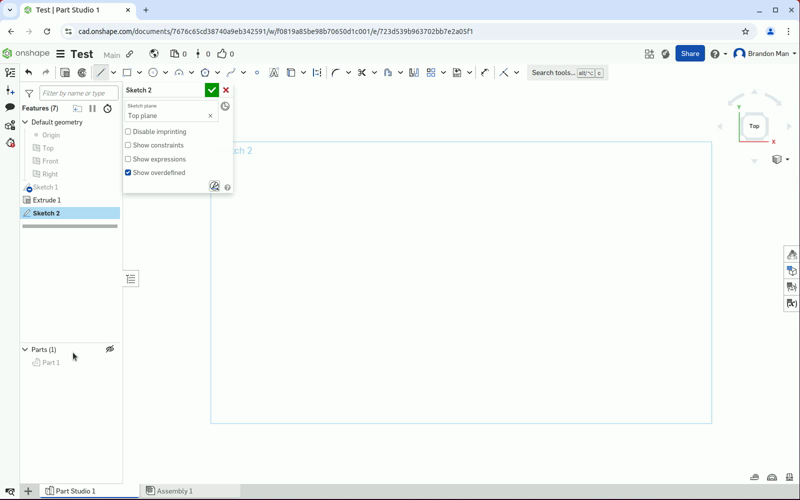
mouse_move(460, 282)
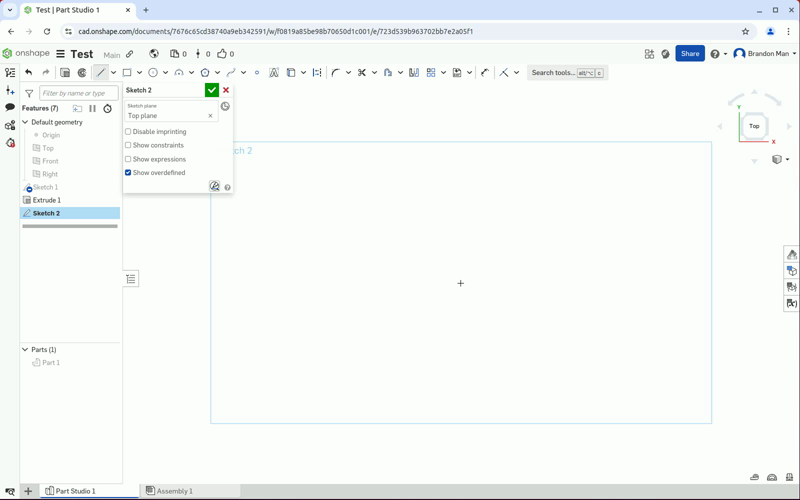
click(460, 282)
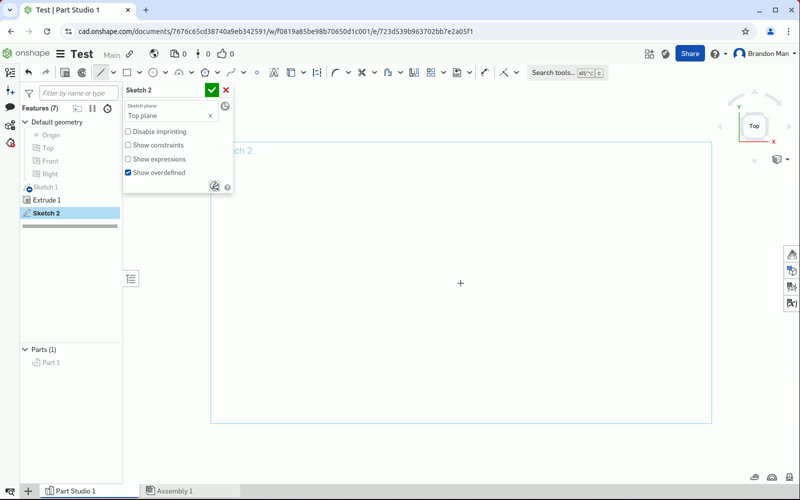
key_up(shift)
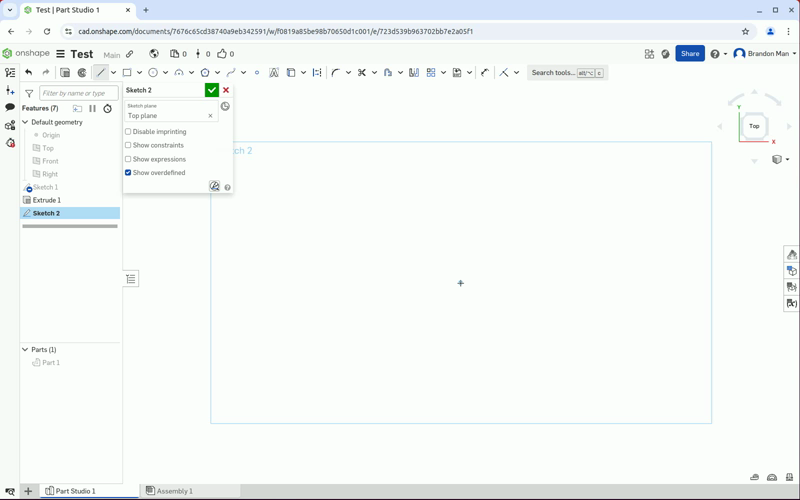
key_down(shift)
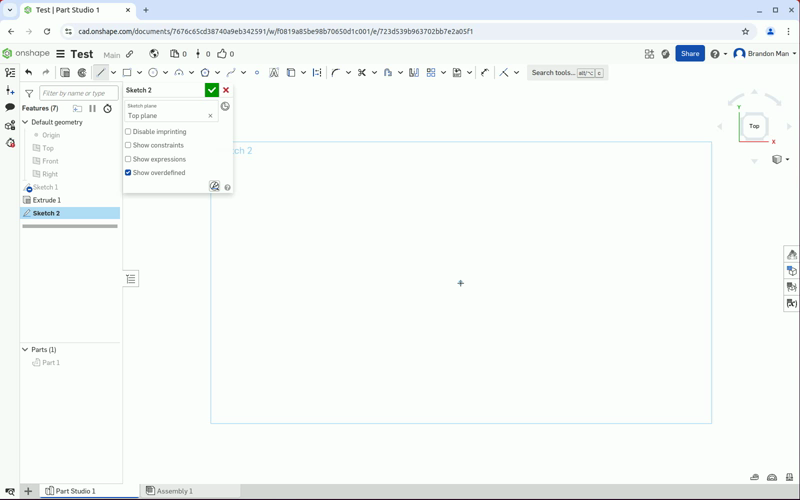
mouse_move(490, 282)
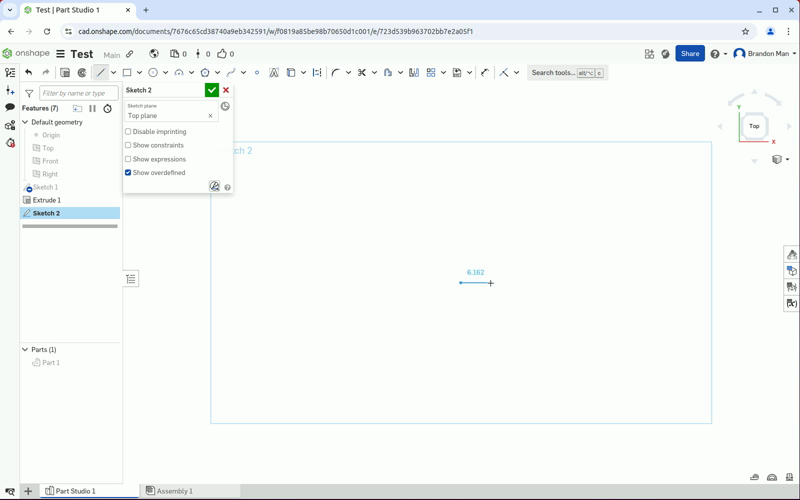
mouse_move(465, 282)
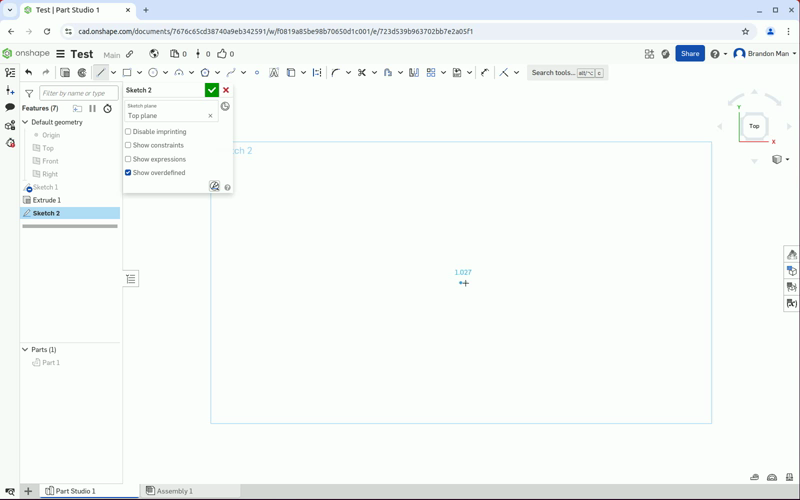
scroll(6)
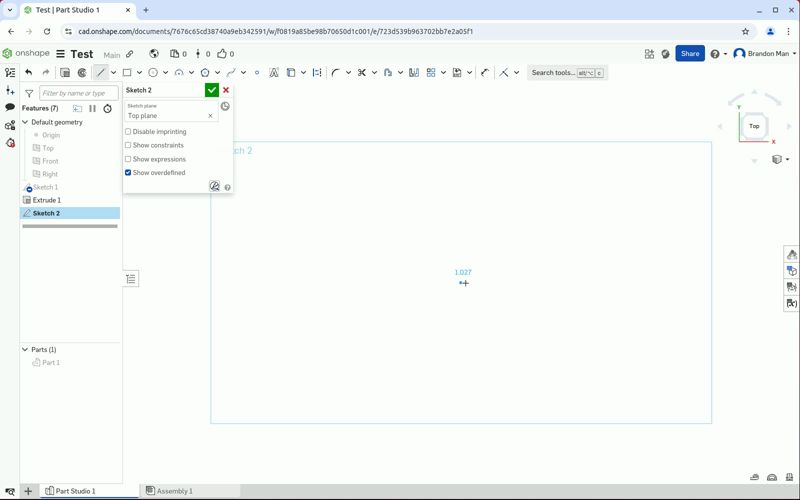
scroll(6)
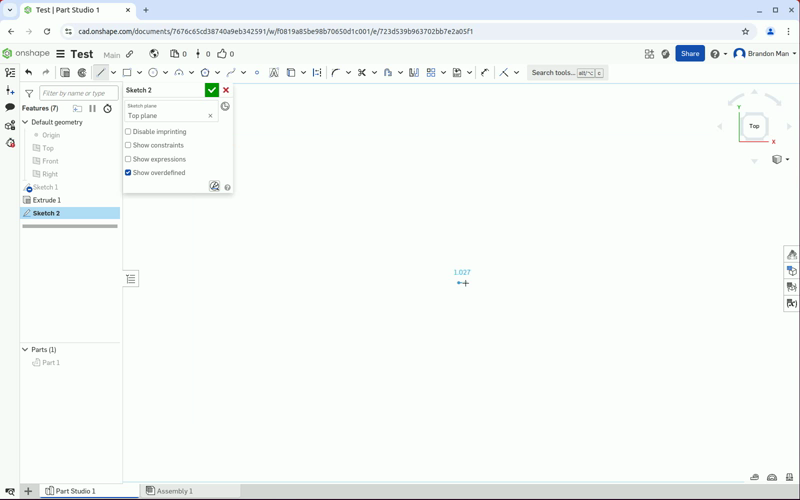
scroll(6)
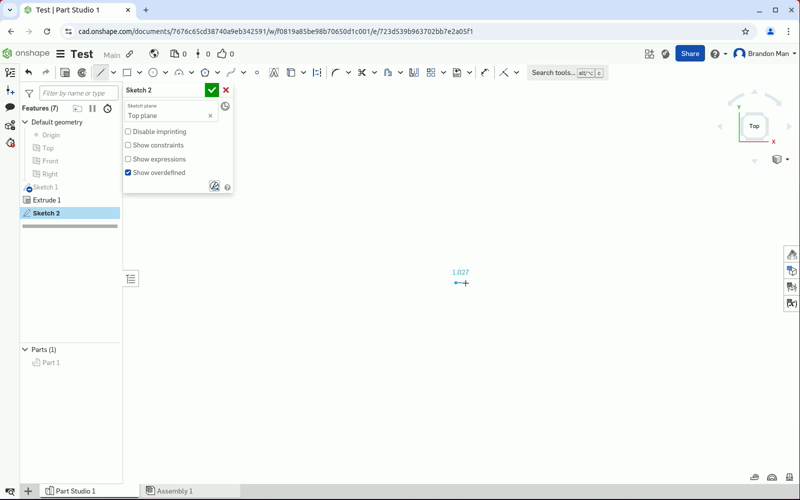
scroll(6)
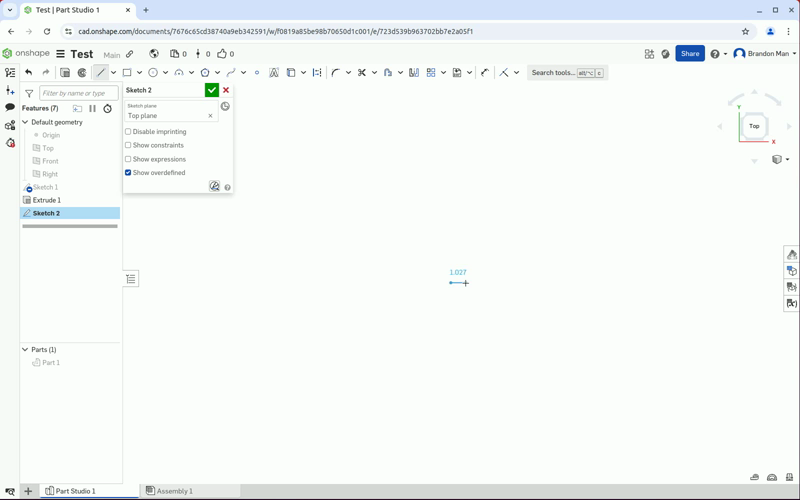
scroll(6)
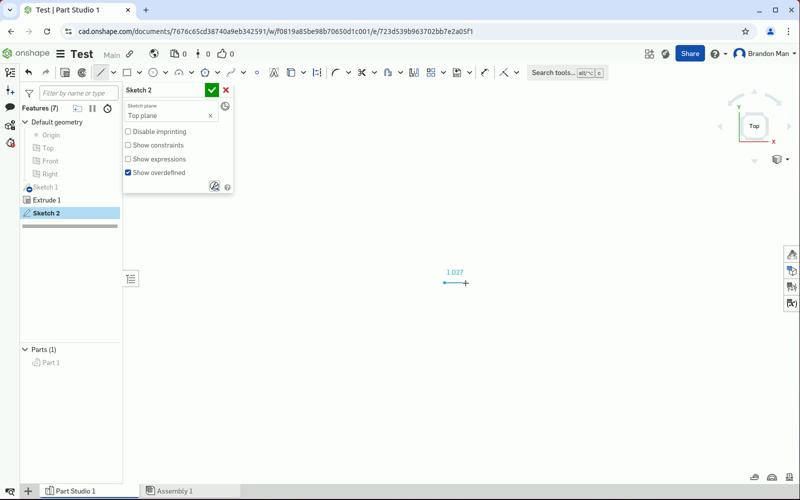
scroll(6)
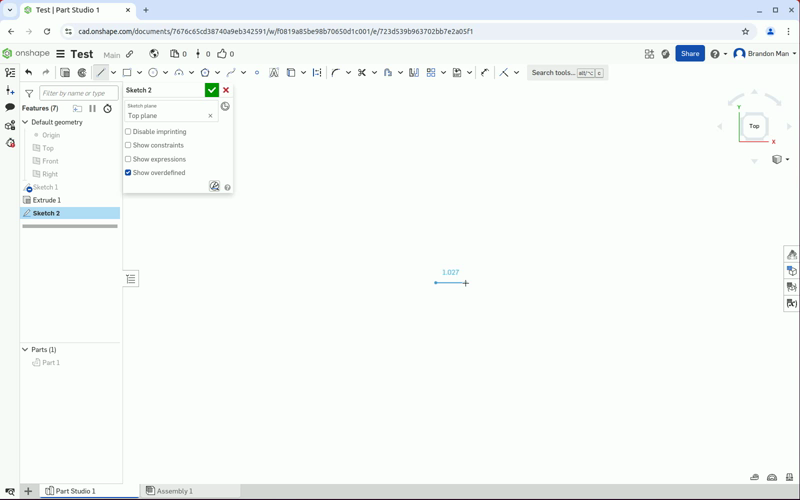
scroll(6)
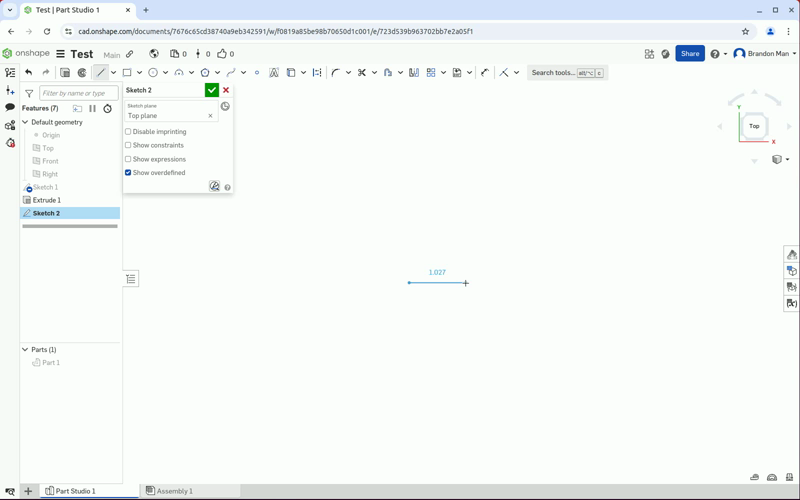
click(465, 282)
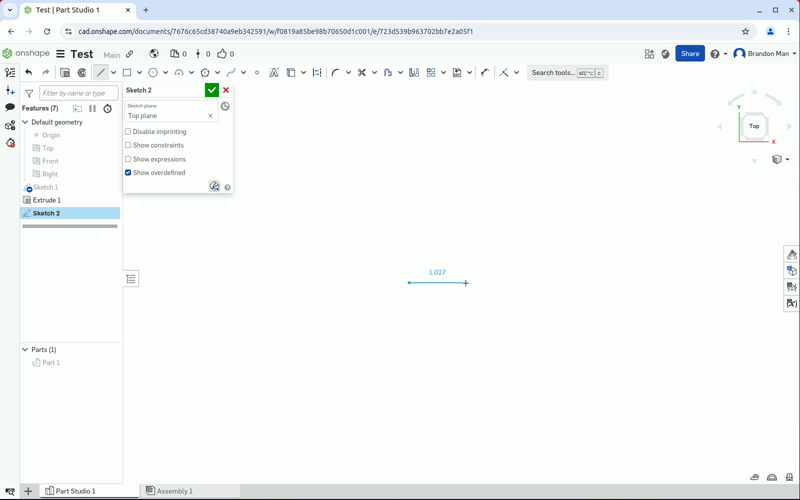
scroll(-6)
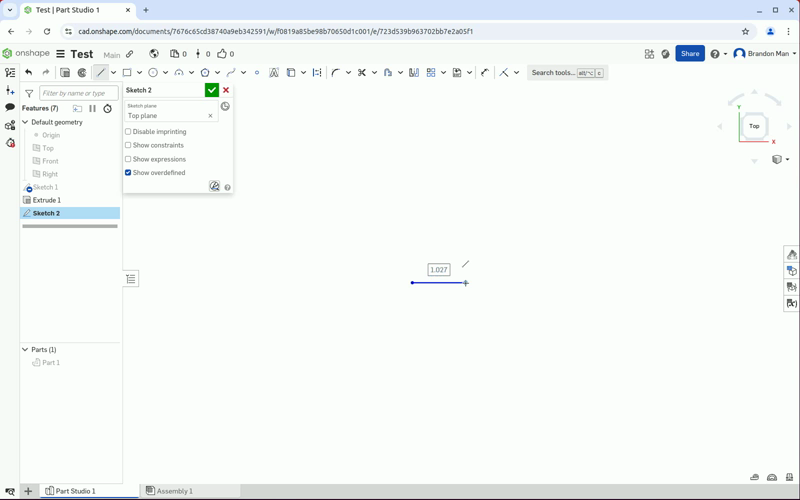
scroll(-6)
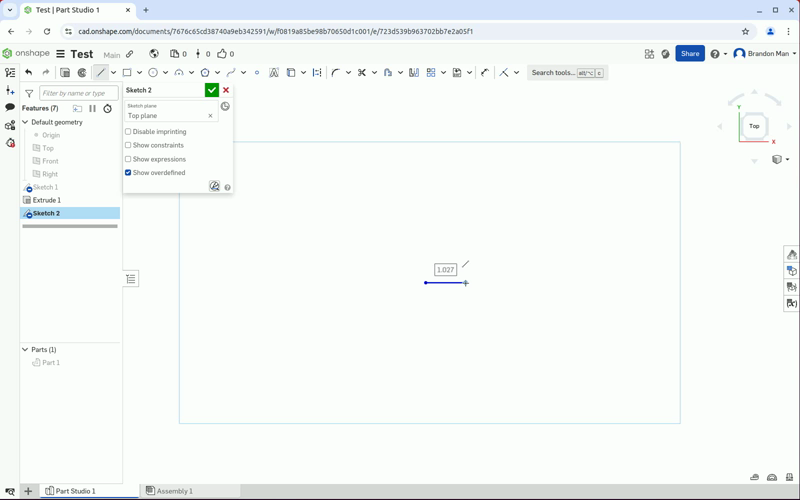
scroll(-6)
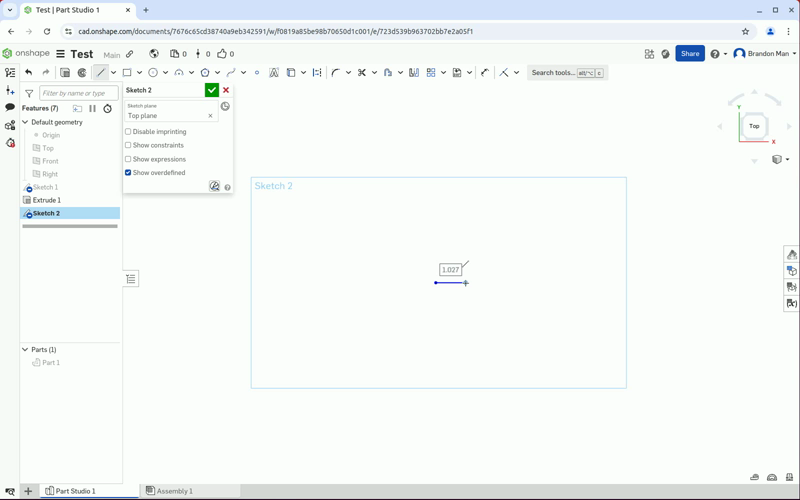
scroll(-6)
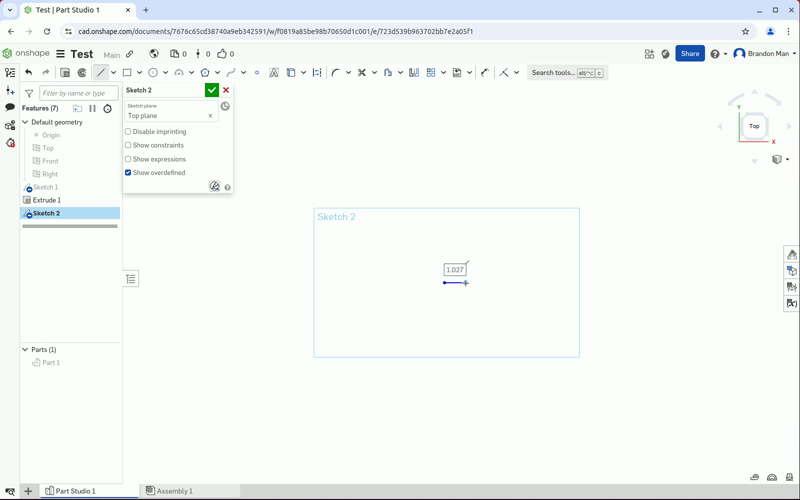
scroll(-6)
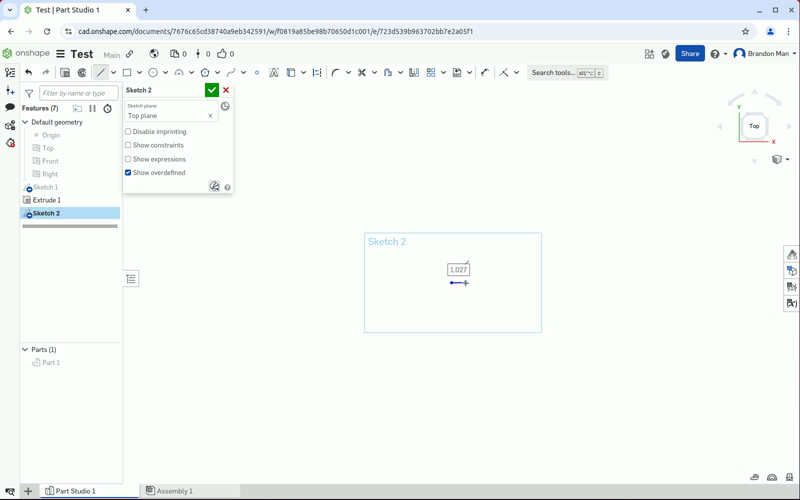
scroll(-6)
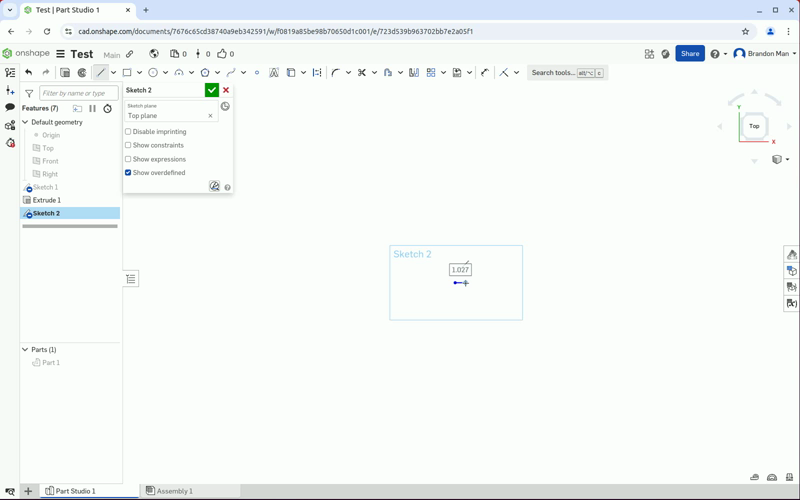
scroll(-6)
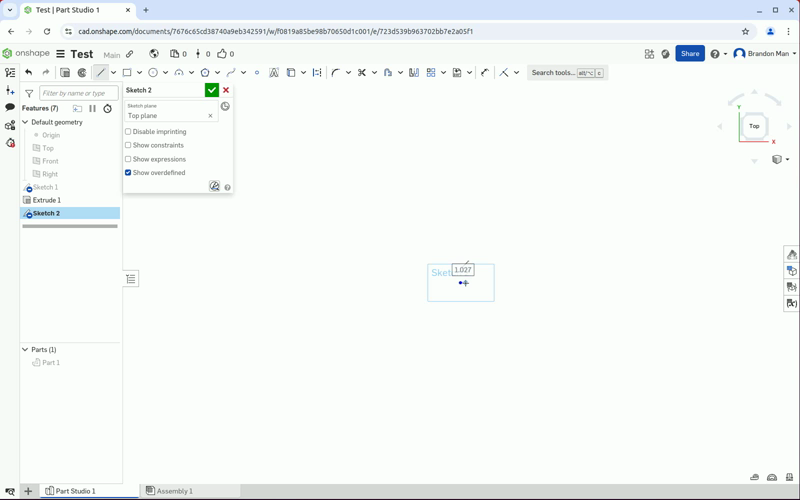
key_up(shift)
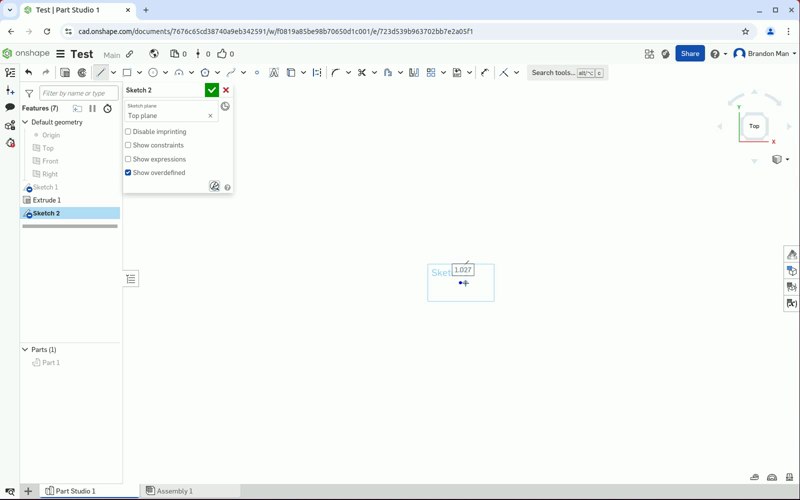
key_down(shift)
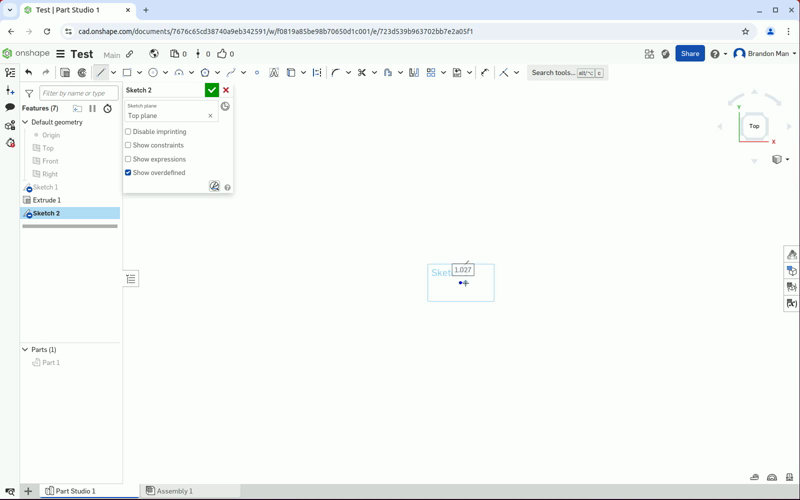
mouse_move(495, 282)
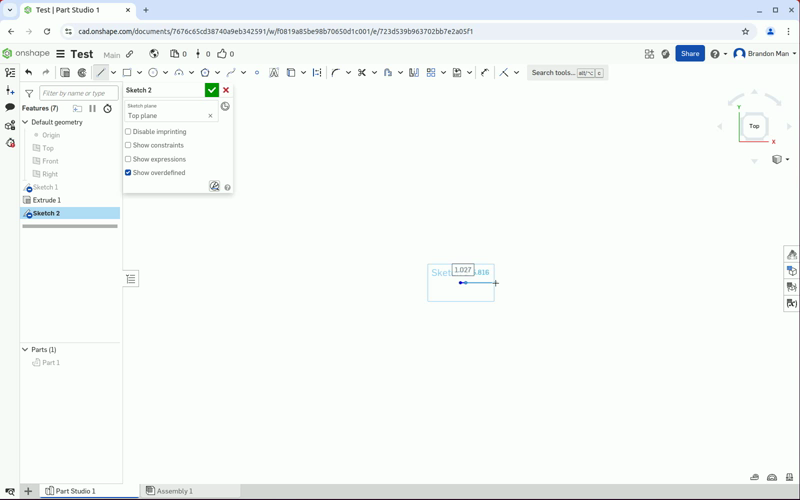
mouse_move(465, 280)
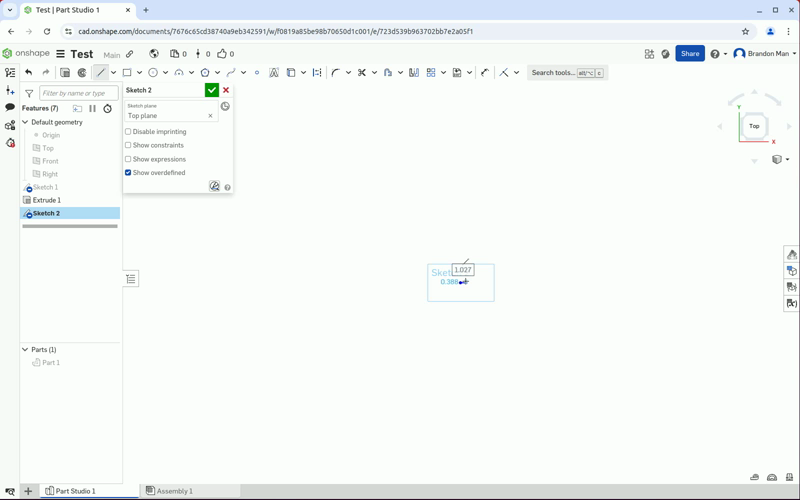
scroll(6)
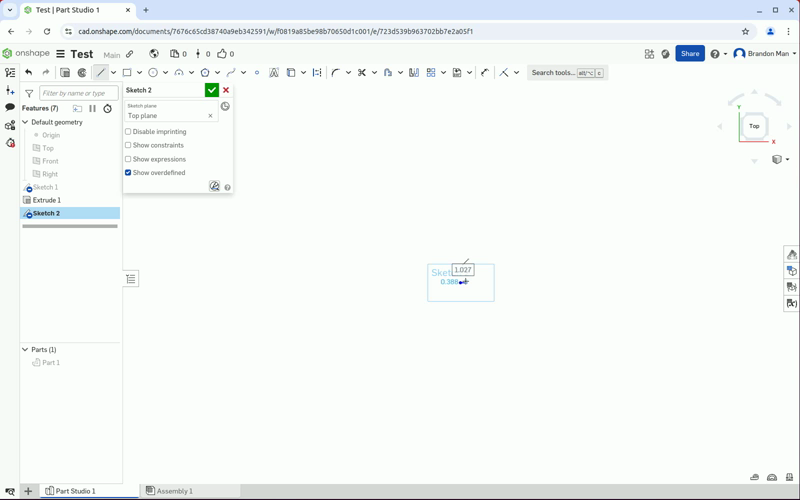
scroll(6)
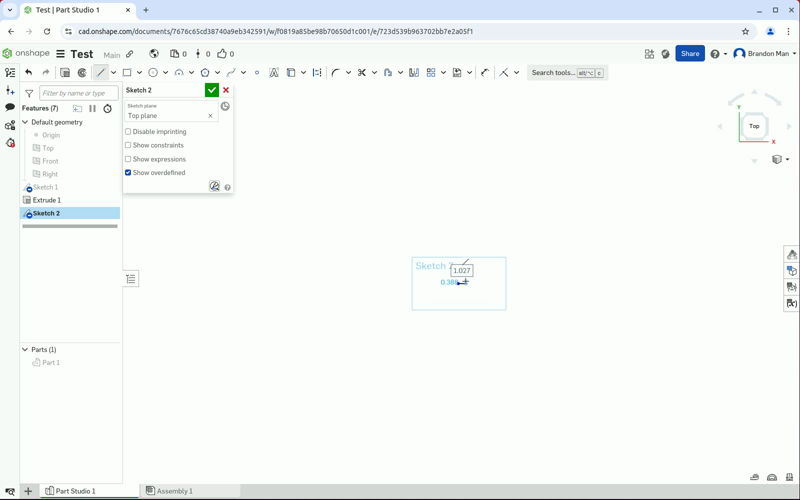
scroll(6)
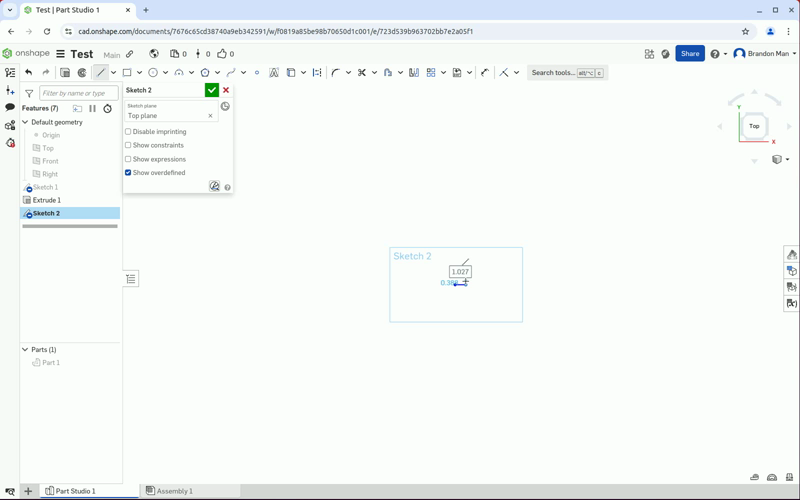
scroll(6)
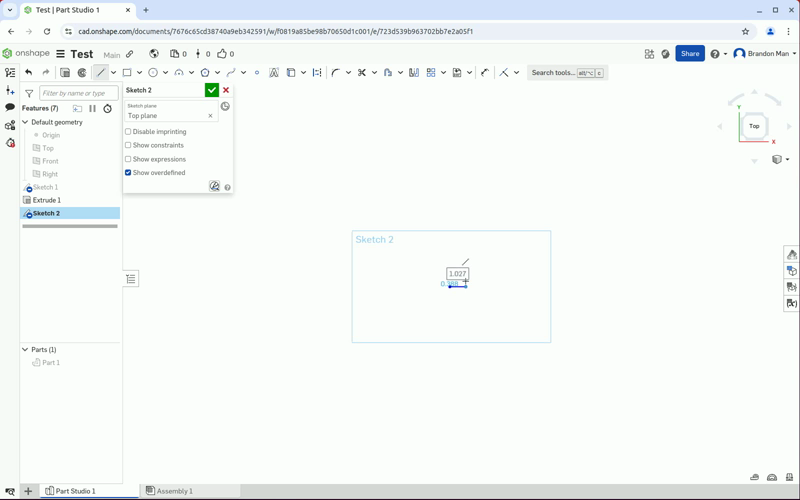
scroll(6)
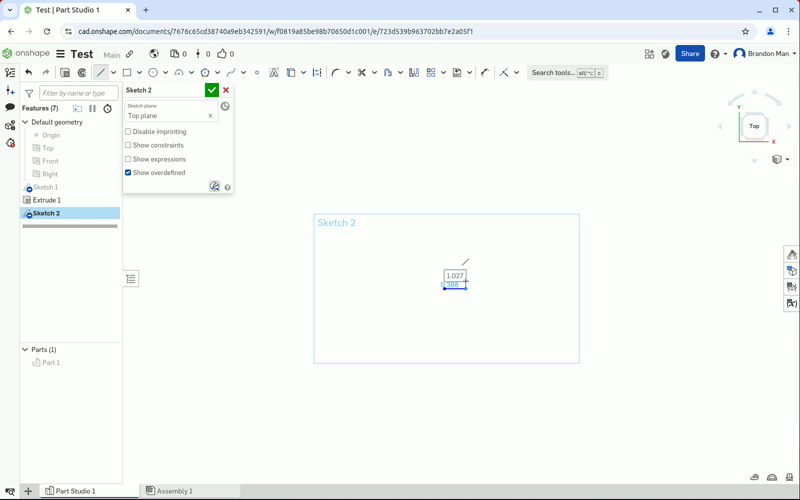
scroll(6)
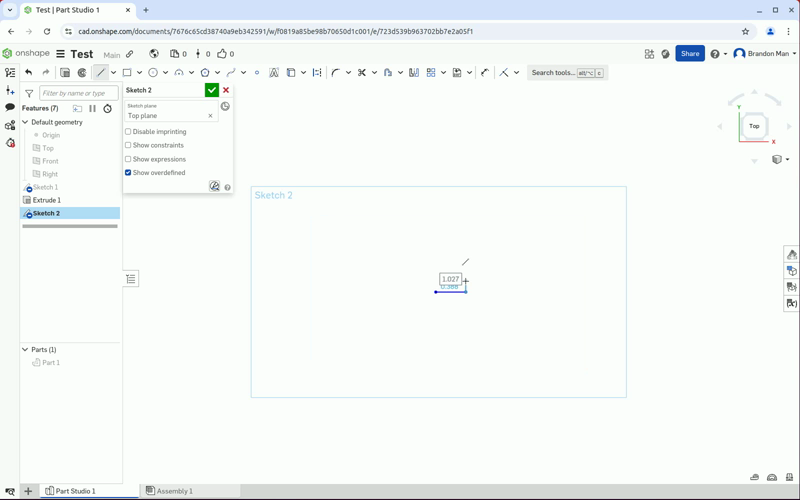
scroll(6)
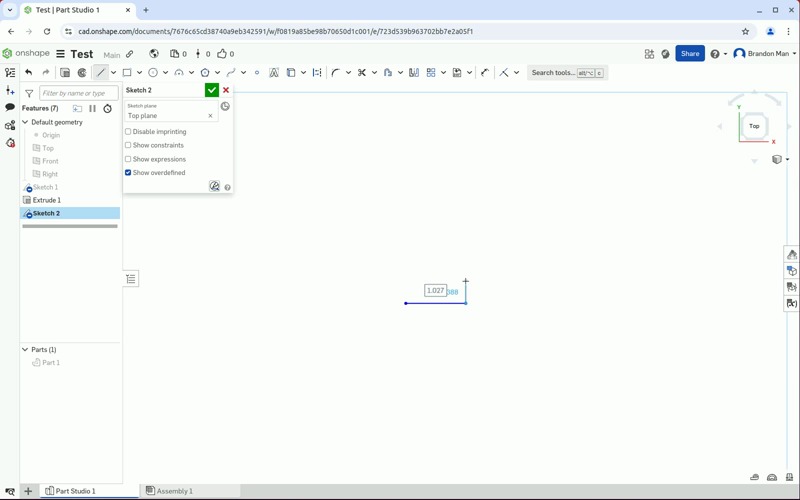
click(465, 280)
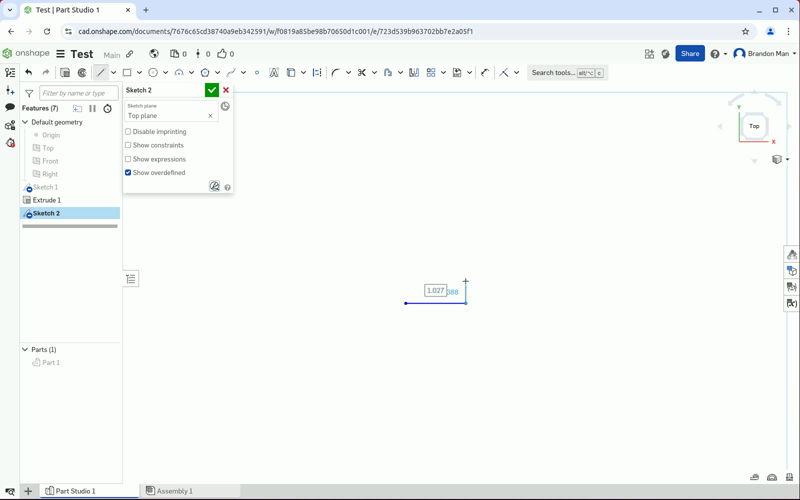
scroll(-6)
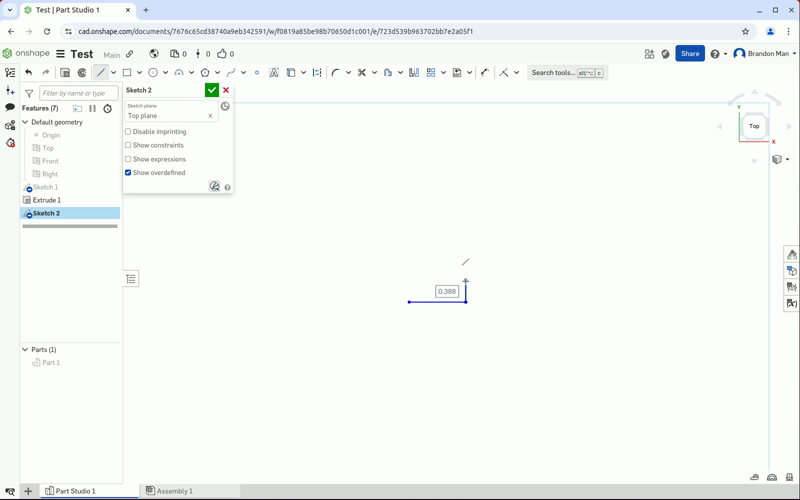
scroll(-6)
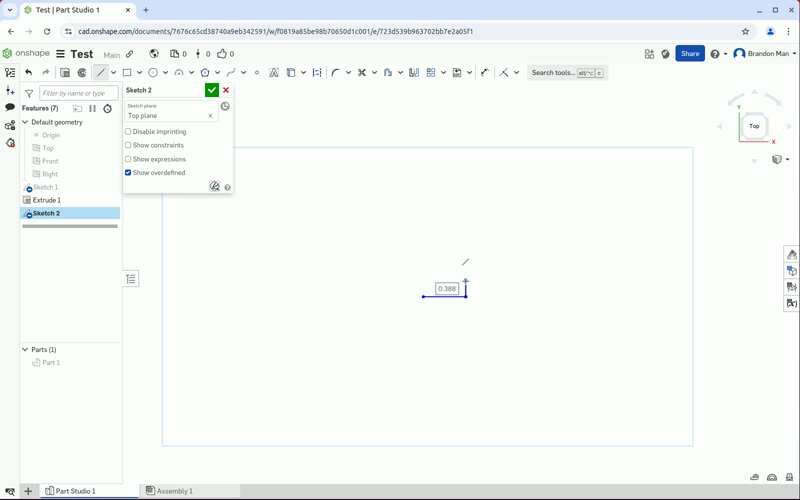
scroll(-6)
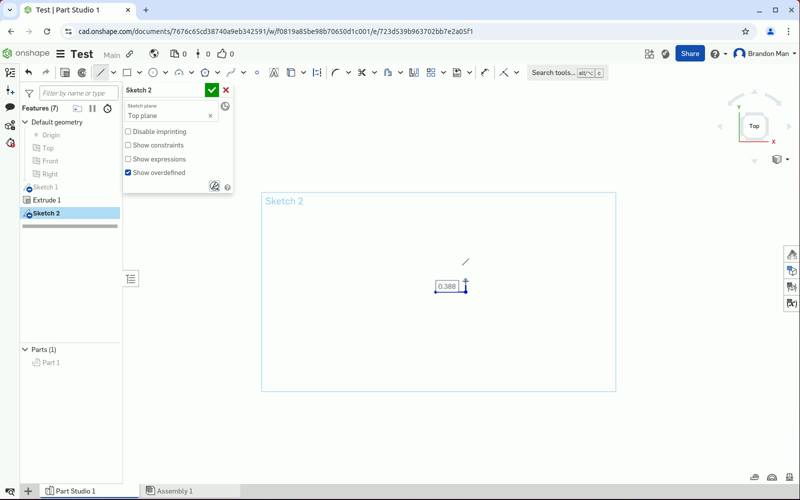
scroll(-6)
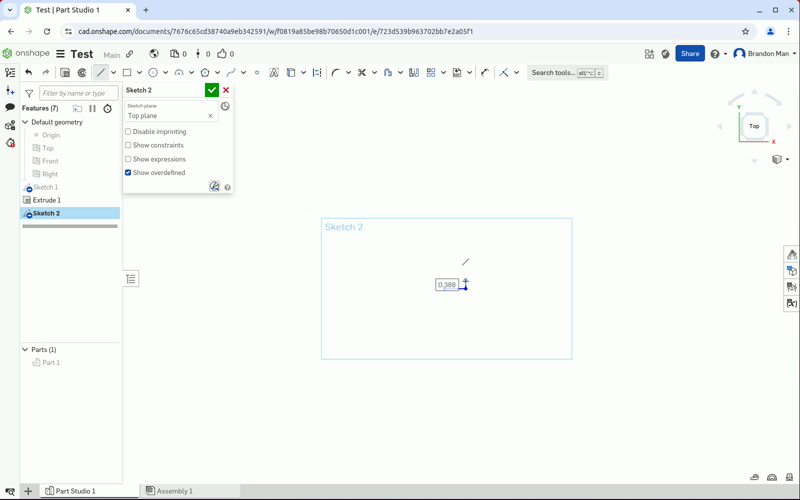
scroll(-6)
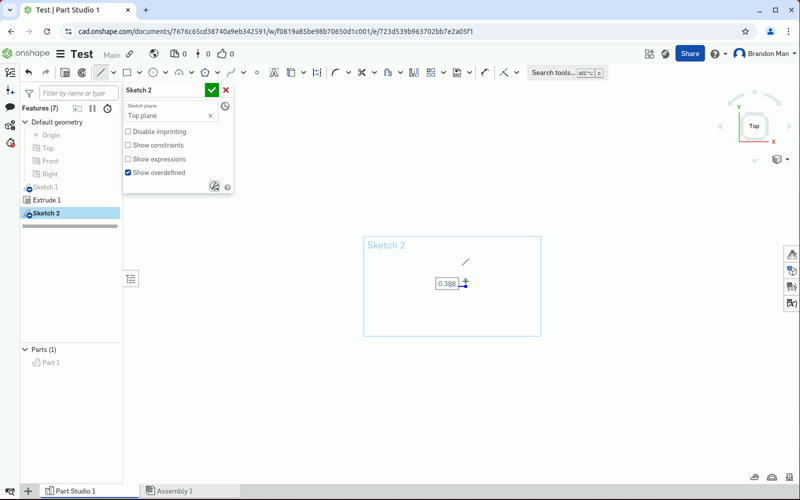
scroll(-6)
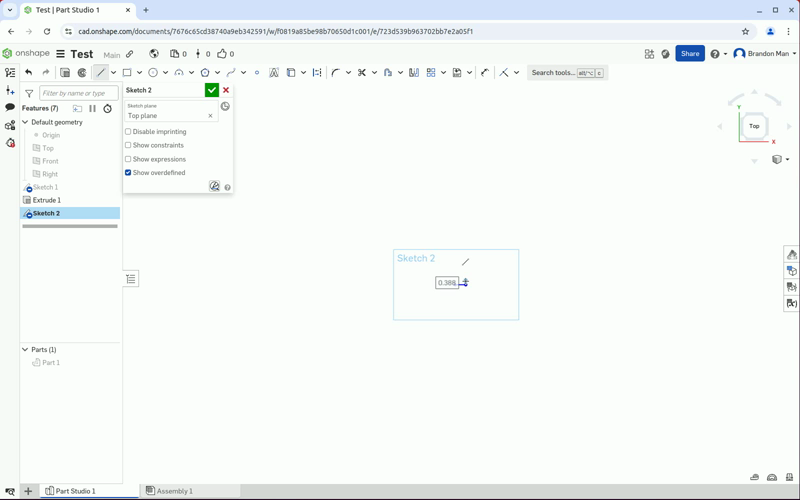
scroll(-6)
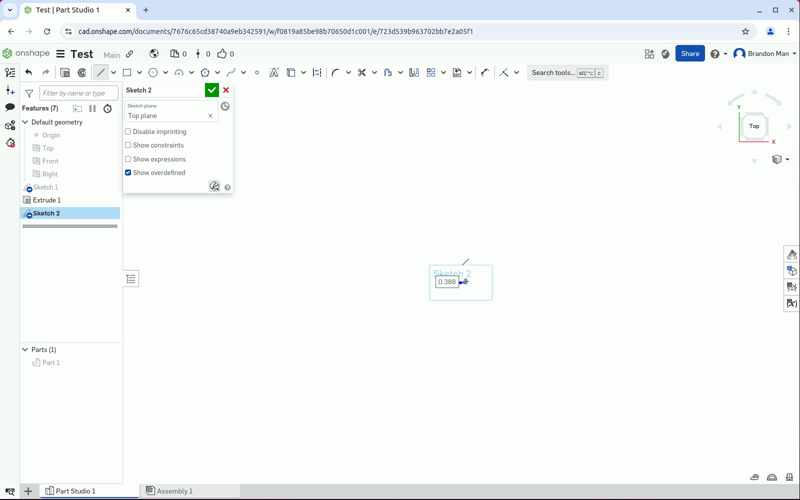
key_up(shift)
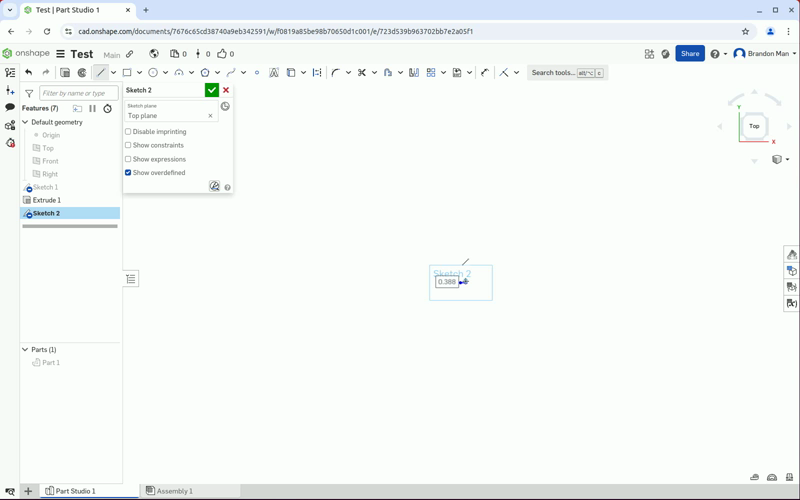
key_down(shift)
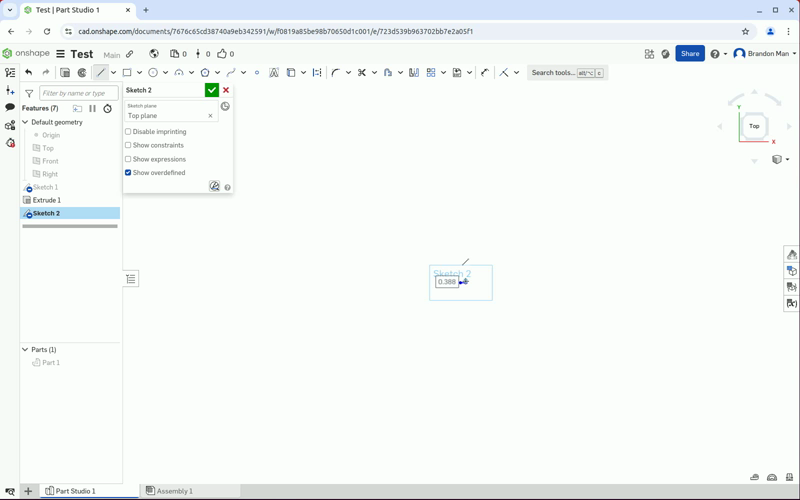
mouse_move(465, 175)
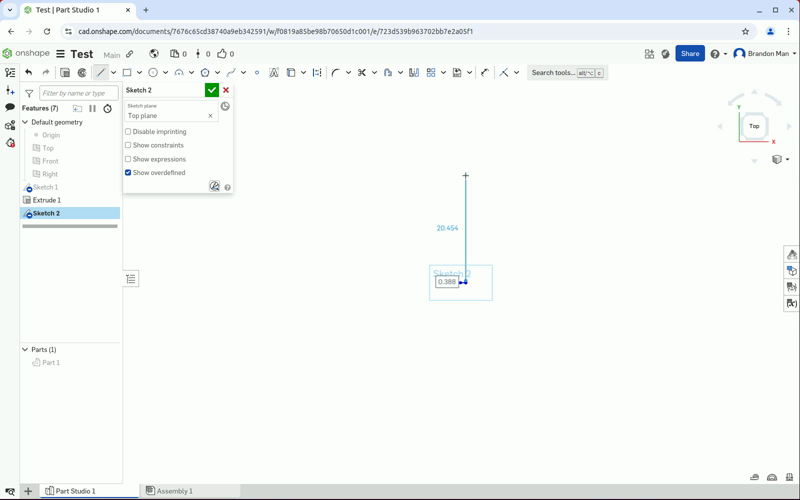
click(465, 175)
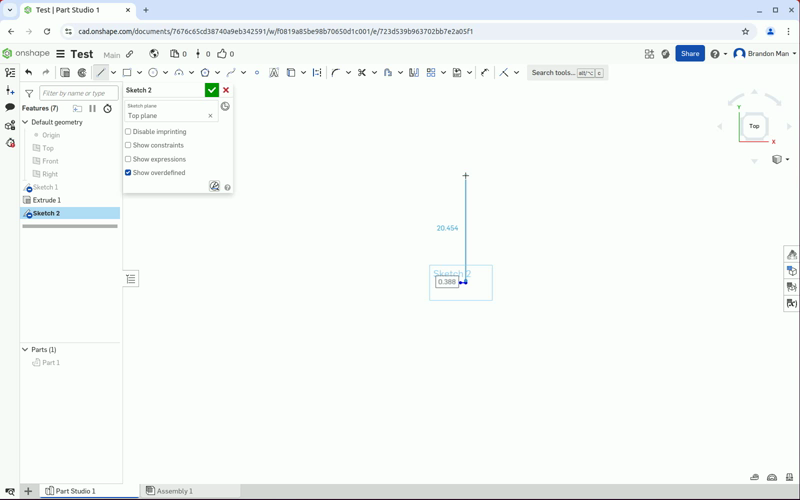
key_up(shift)
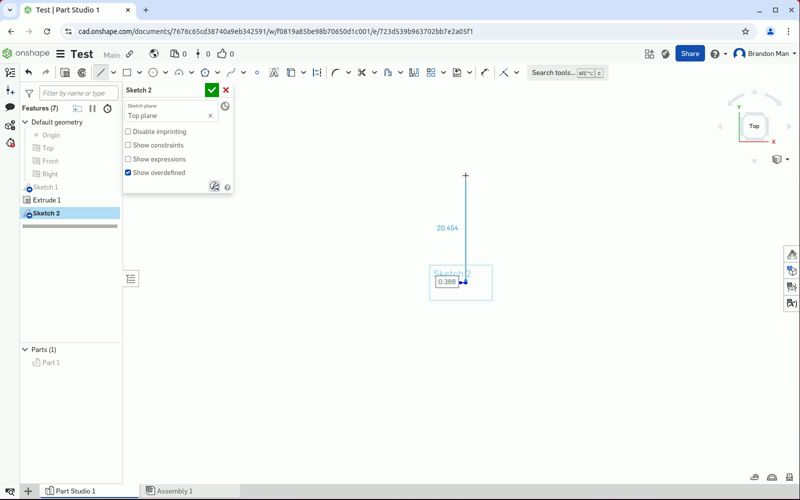
key_down(shift)
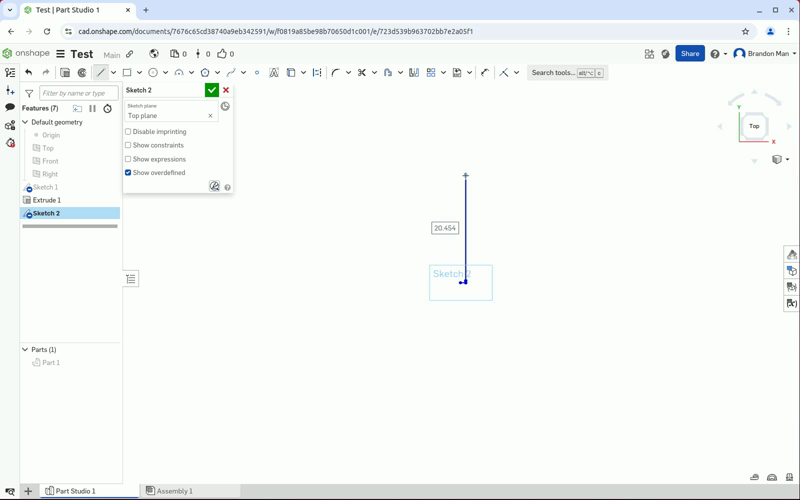
mouse_move(495, 175)
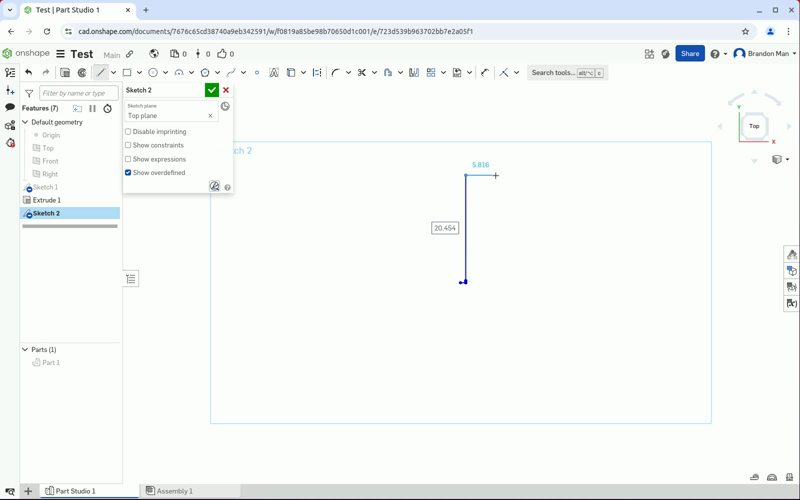
mouse_move(465, 170)
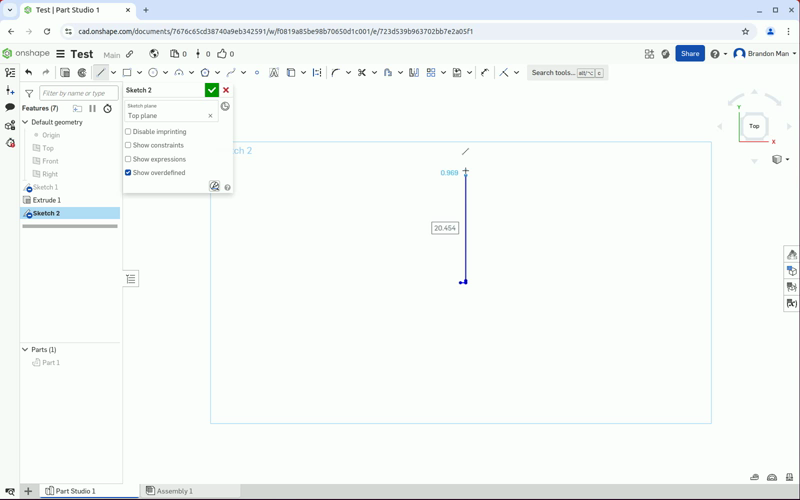
scroll(6)
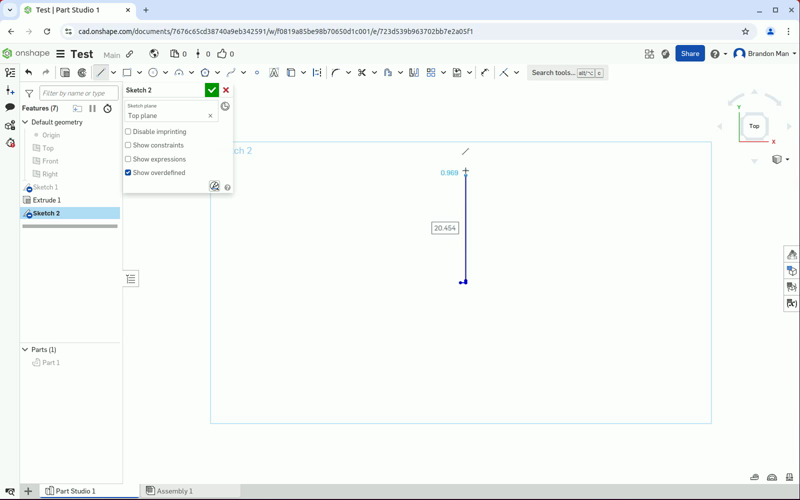
scroll(6)
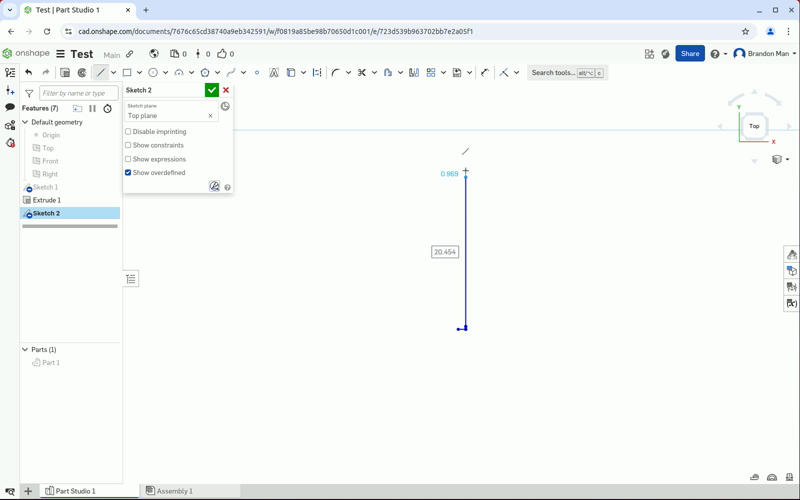
scroll(6)
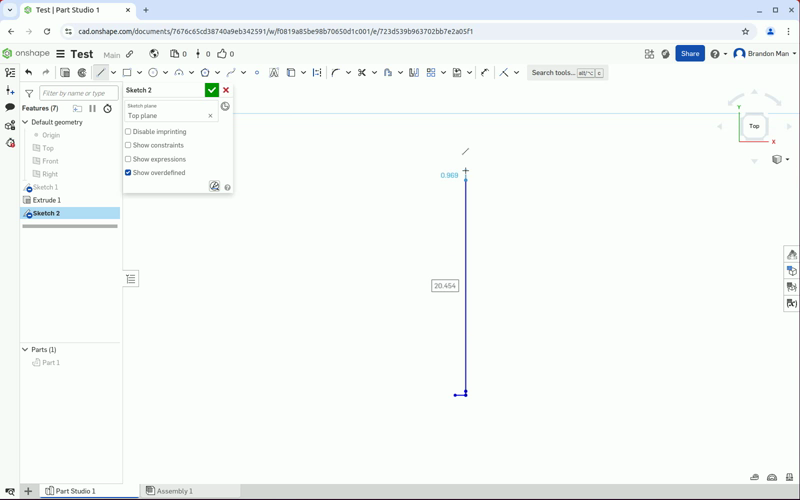
scroll(6)
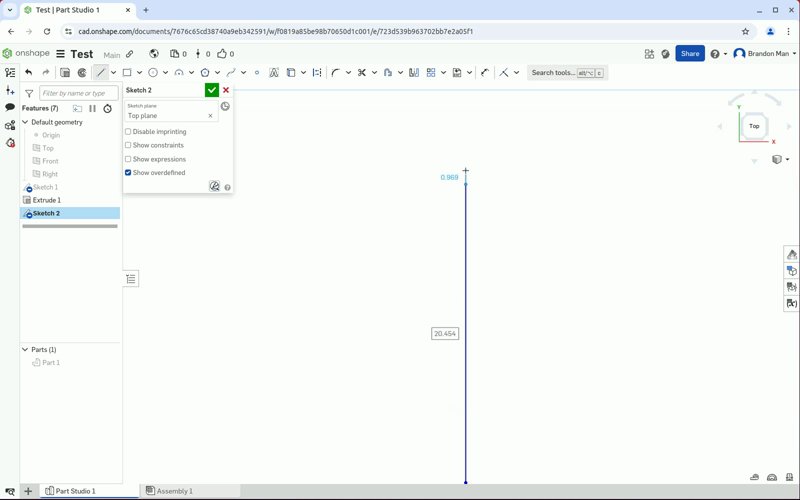
scroll(6)
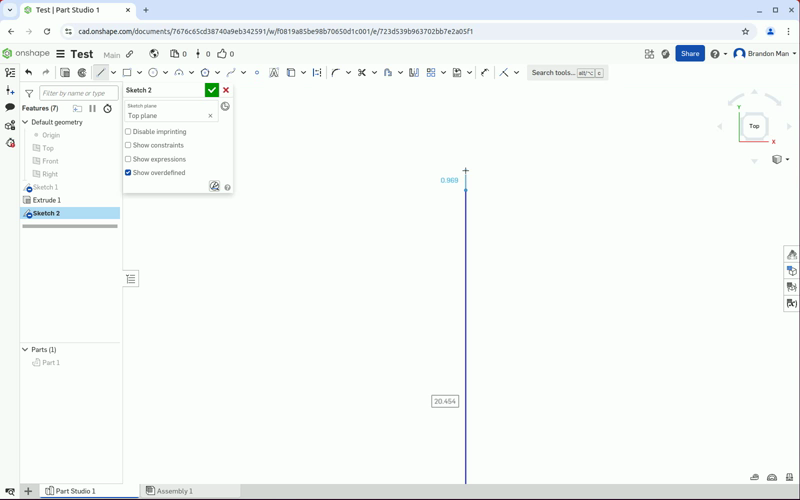
scroll(6)
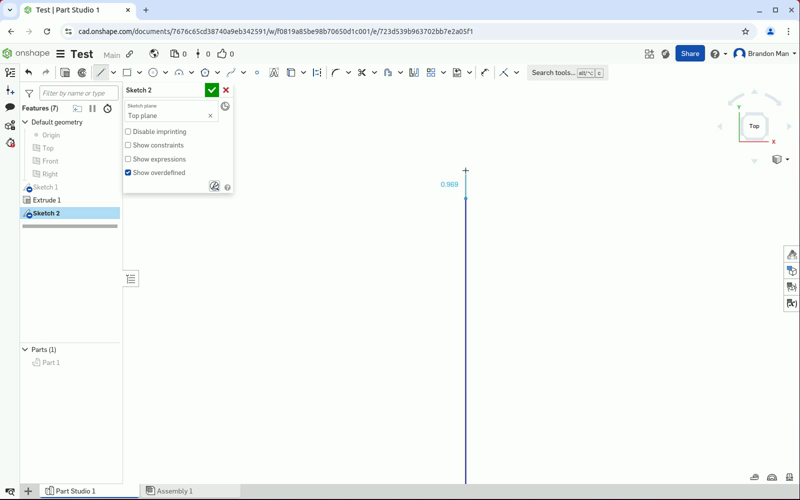
scroll(6)
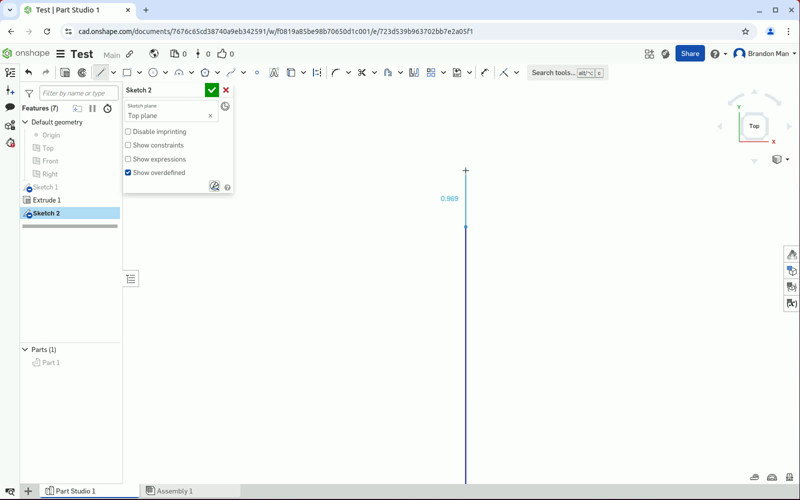
click(465, 170)
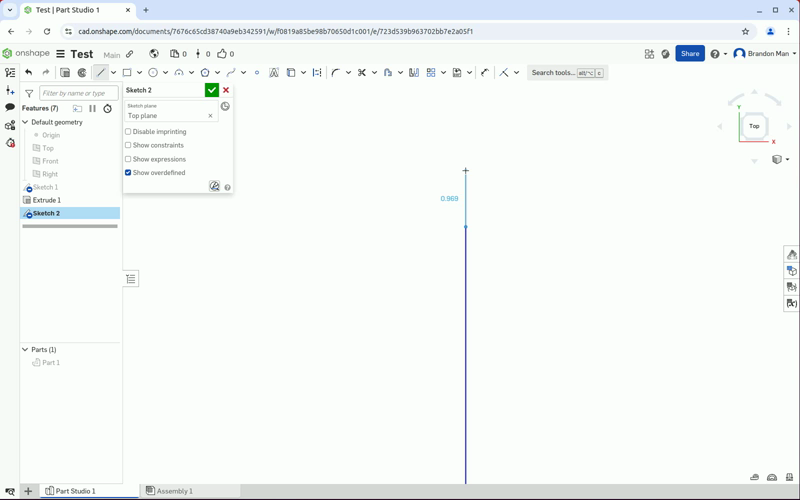
scroll(-6)
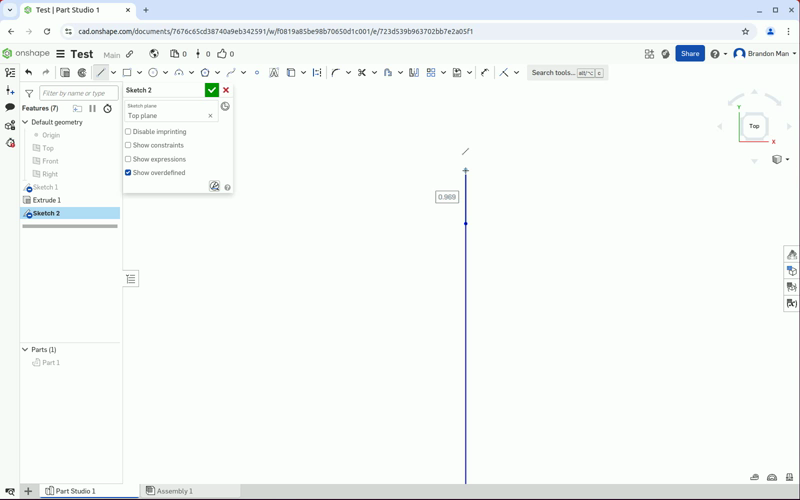
scroll(-6)
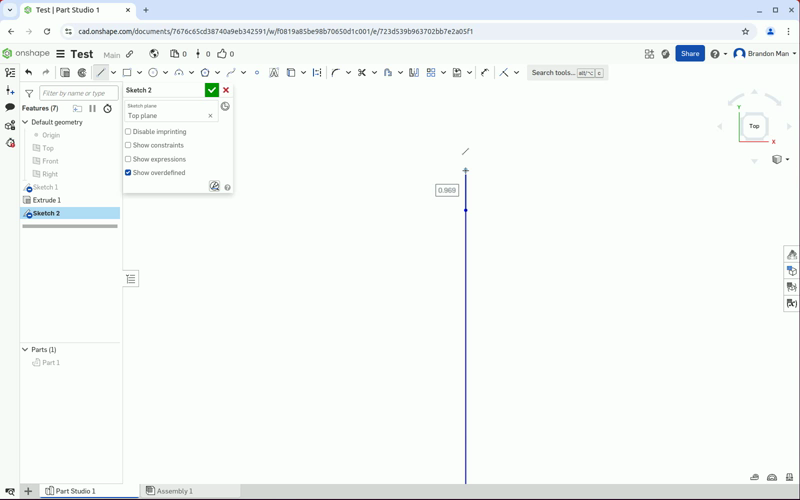
scroll(-6)
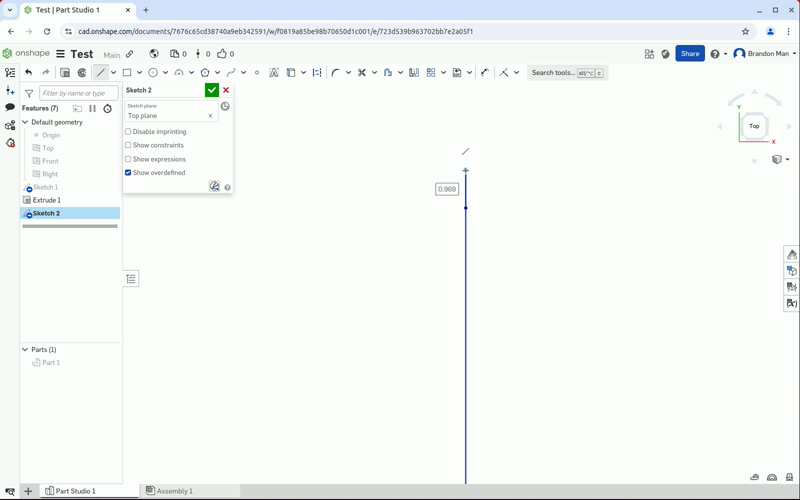
scroll(-6)
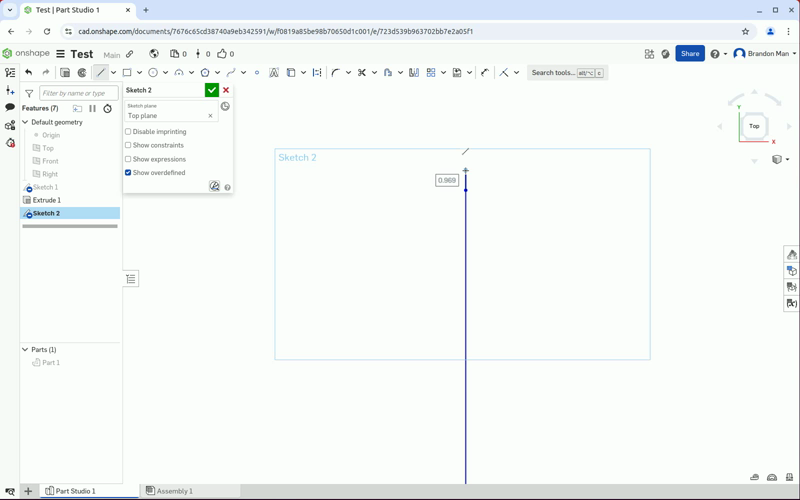
scroll(-6)
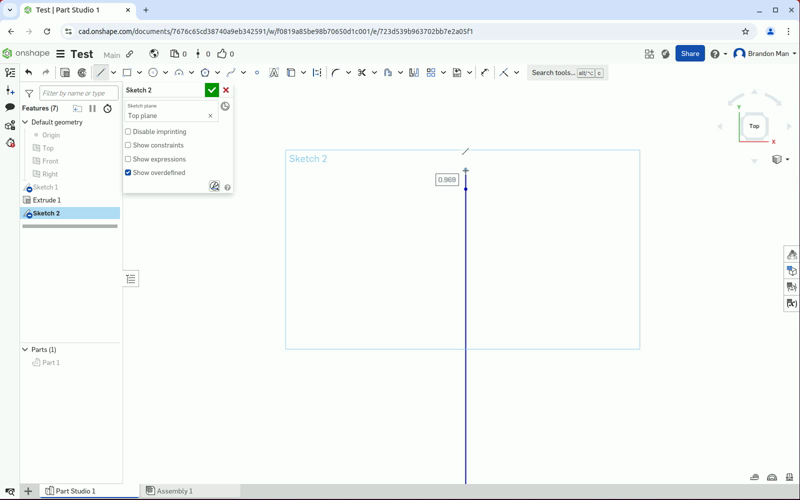
scroll(-6)
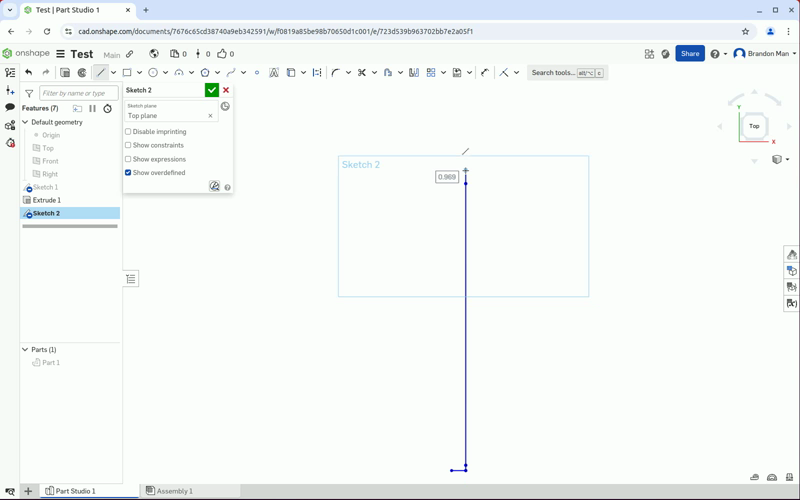
scroll(-6)
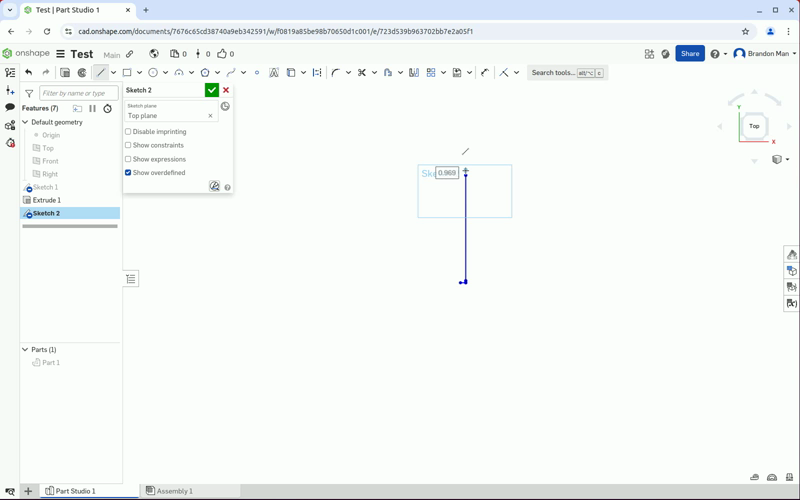
key_up(shift)
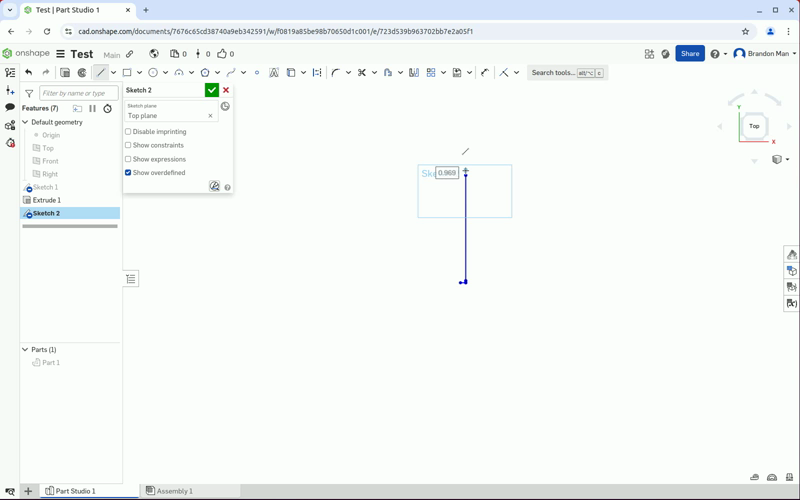
key_down(shift)
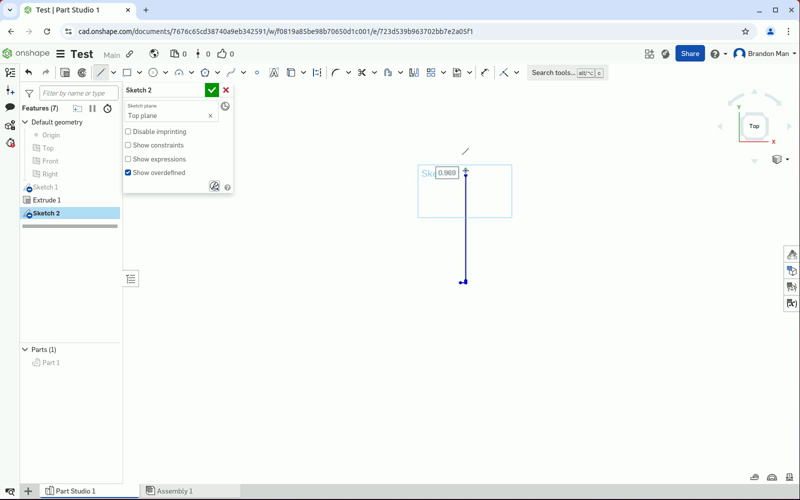
mouse_move(495, 170)
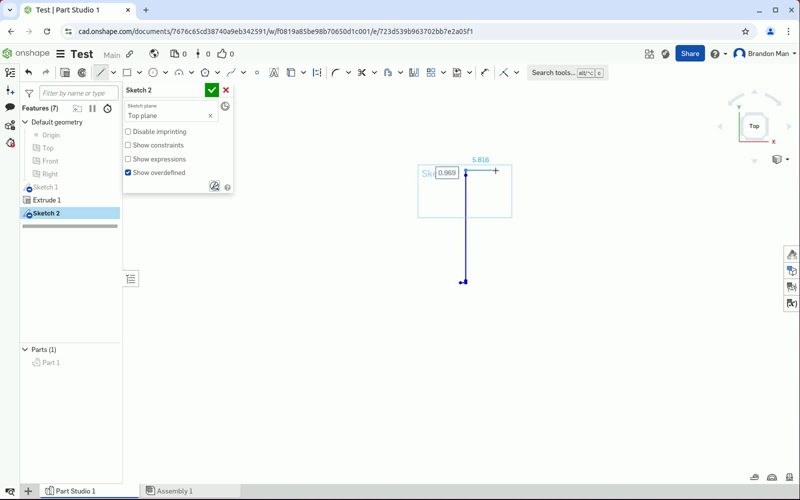
mouse_move(460, 170)
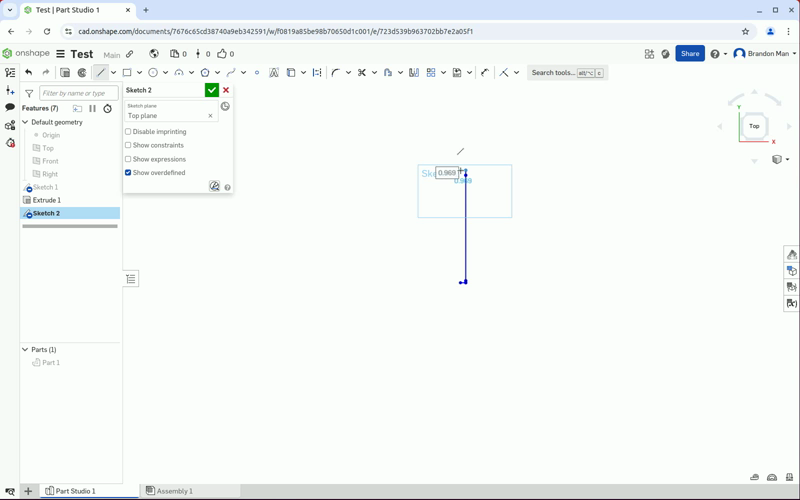
scroll(6)
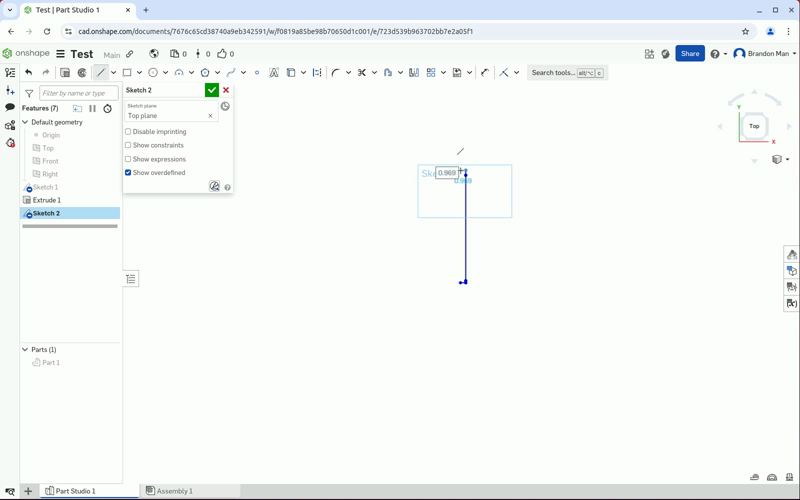
scroll(6)
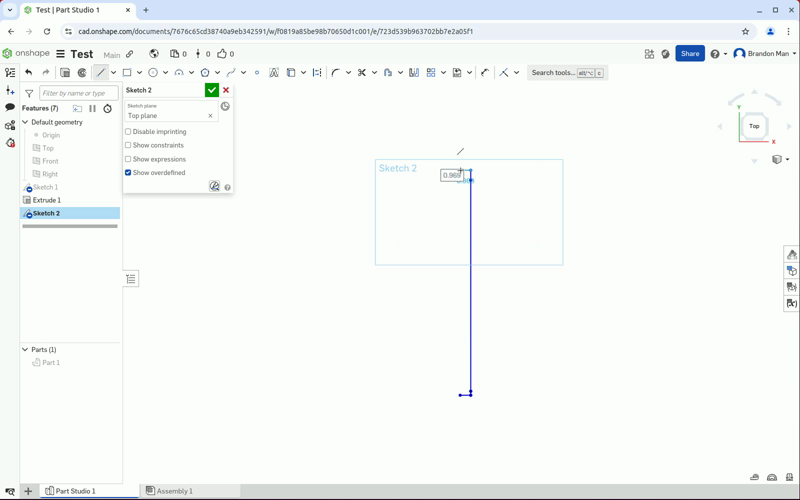
scroll(6)
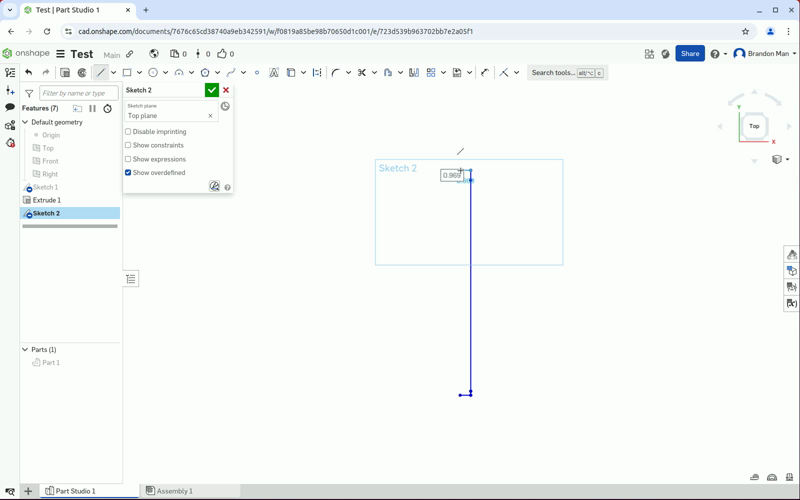
scroll(6)
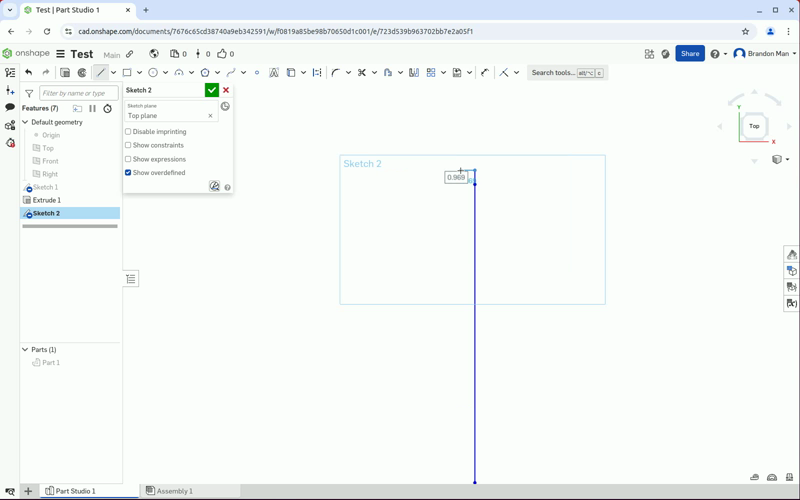
scroll(6)
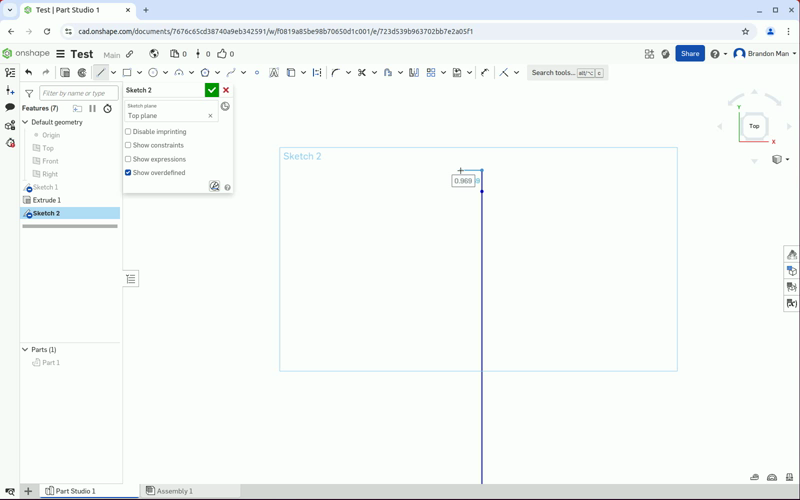
scroll(6)
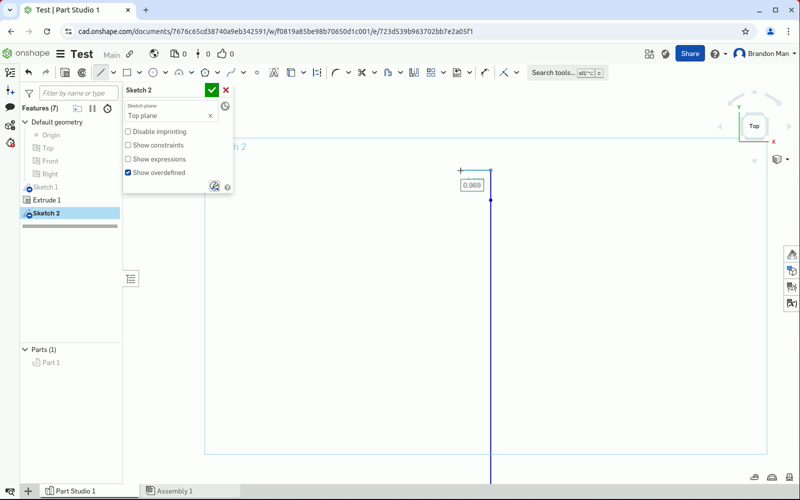
scroll(6)
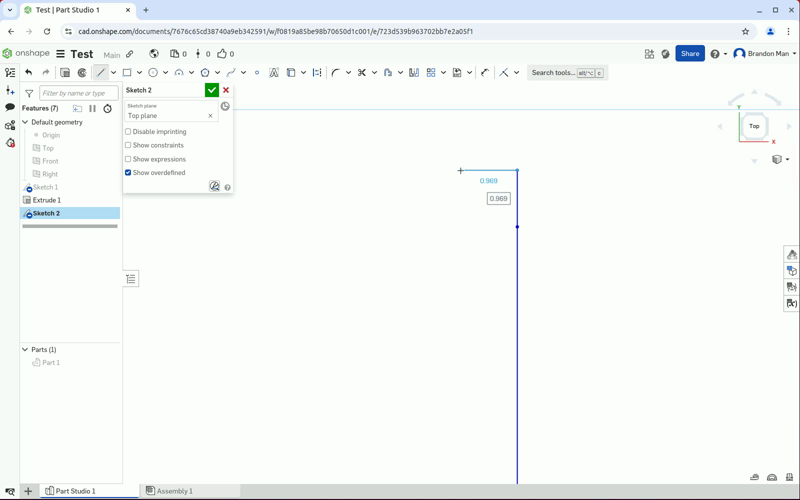
click(460, 170)
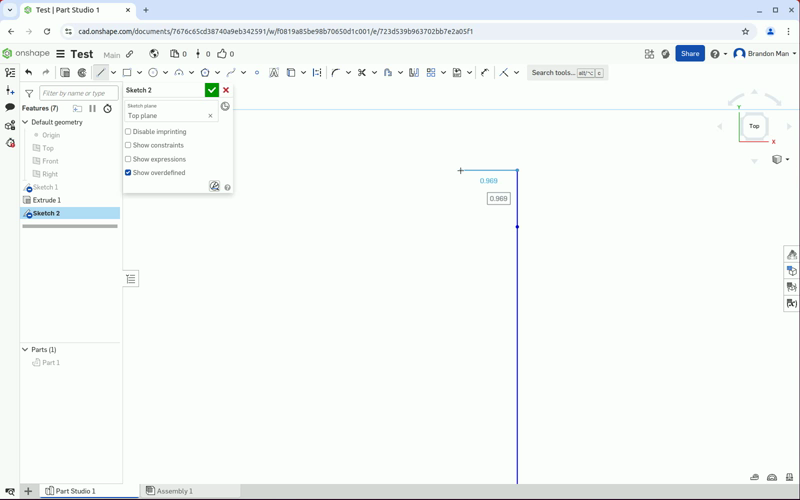
scroll(-6)
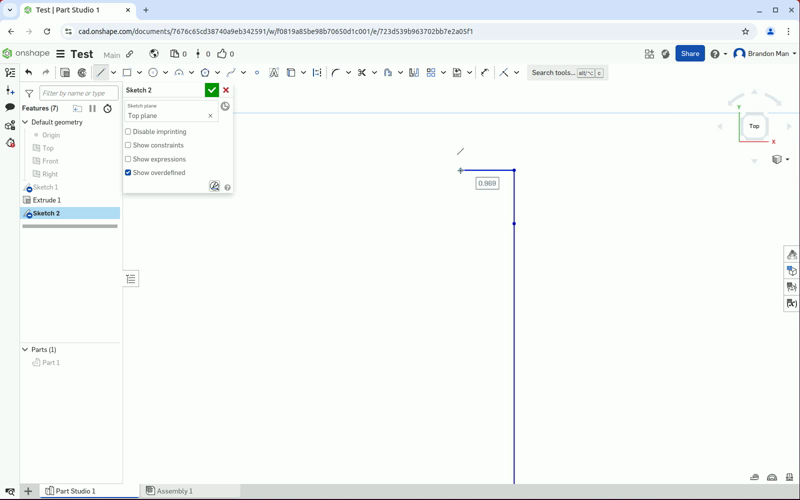
scroll(-6)
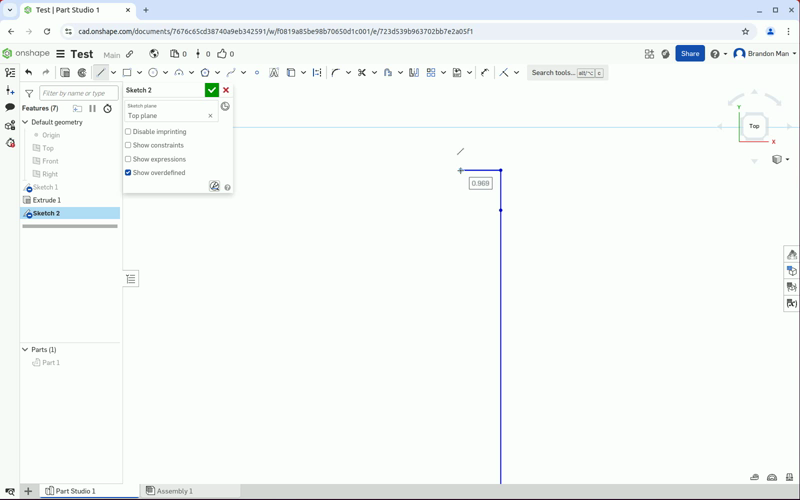
scroll(-6)
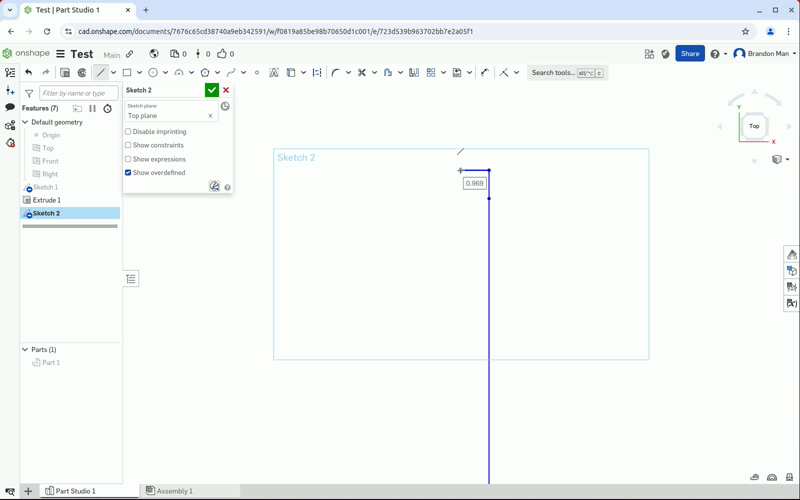
scroll(-6)
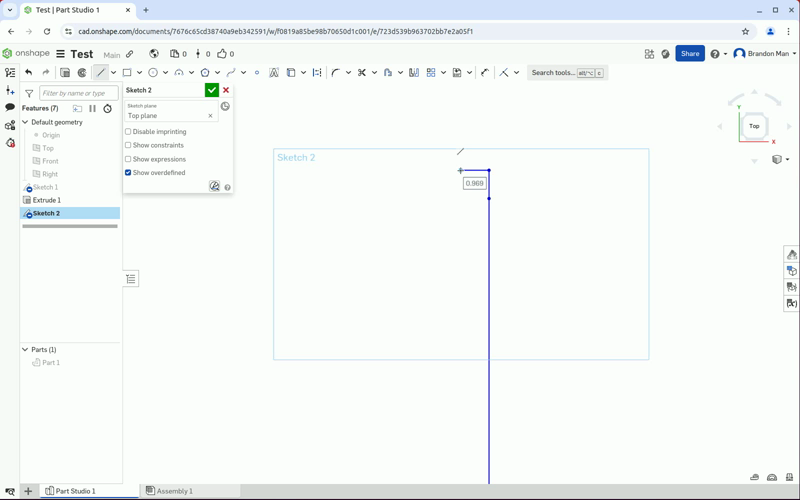
scroll(-6)
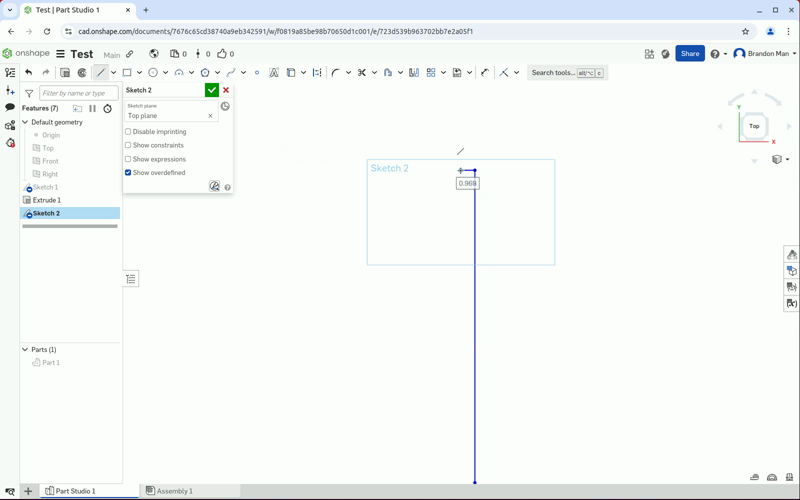
scroll(-6)
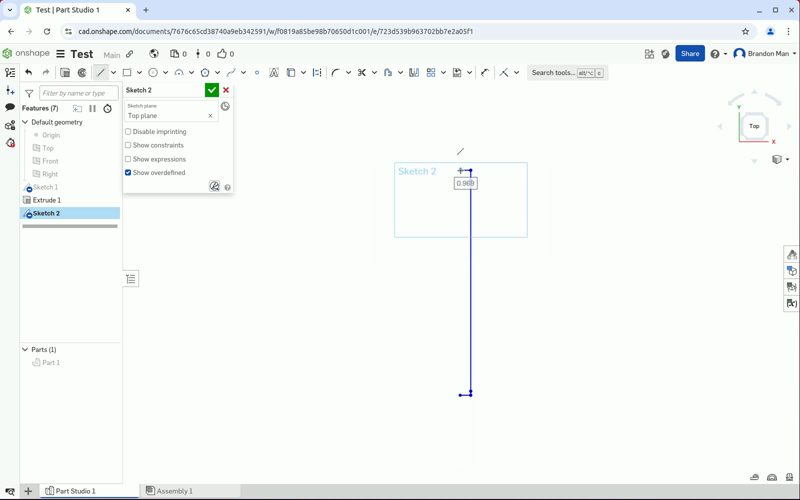
scroll(-6)
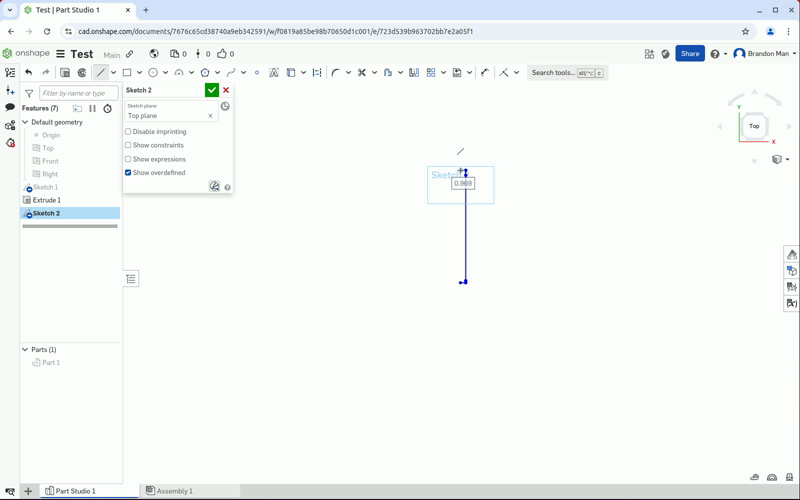
key_up(shift)
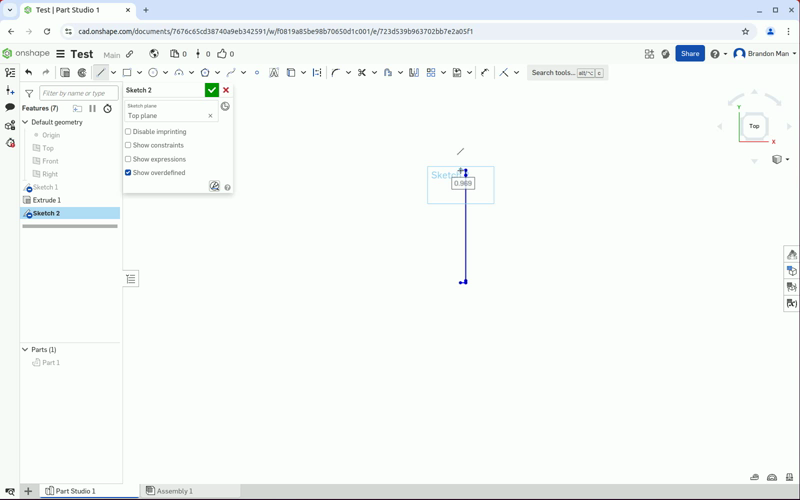
key_down(shift)
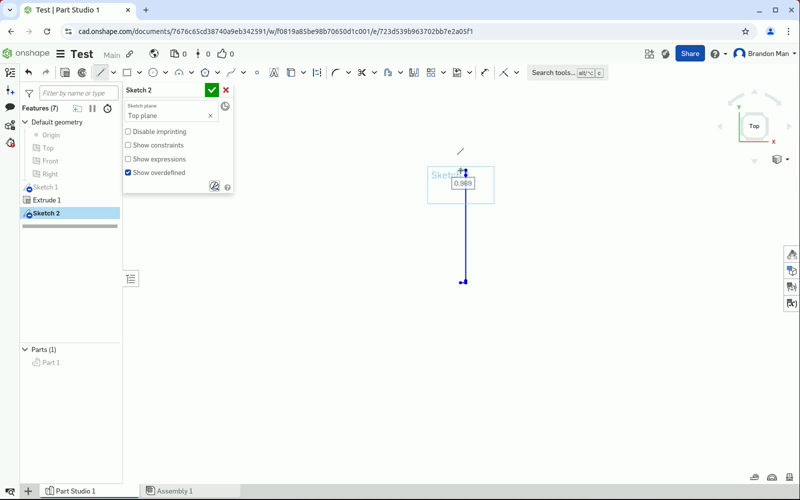
mouse_move(460, 282)
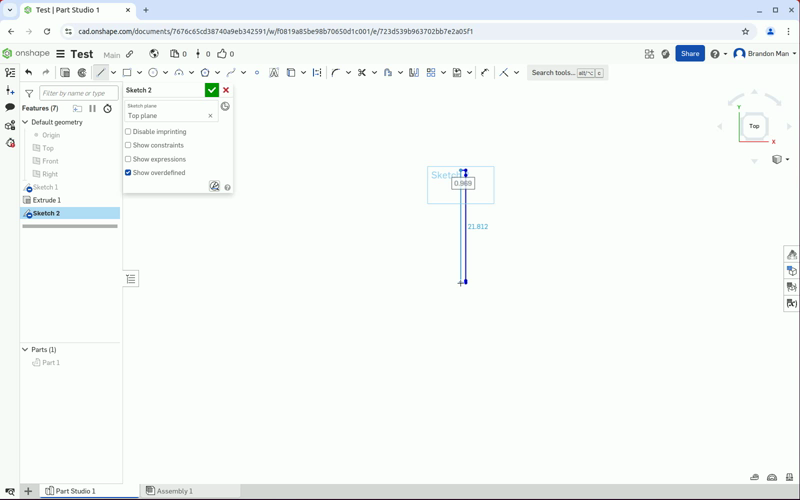
key_up(shift)
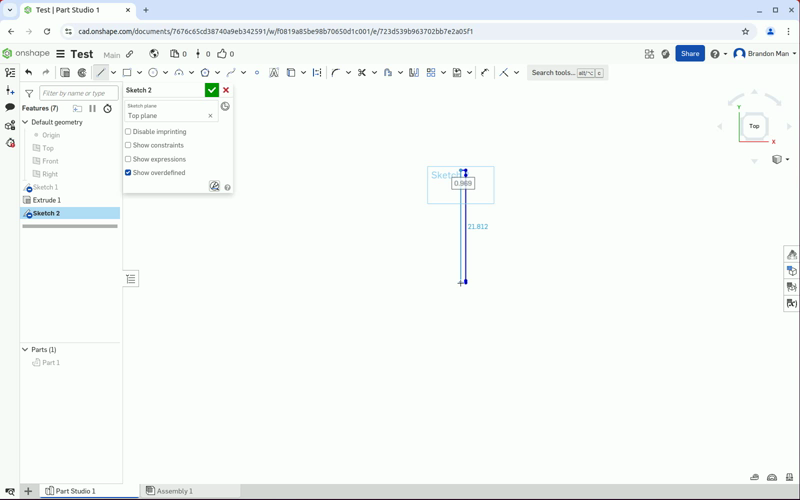
click(460, 282)
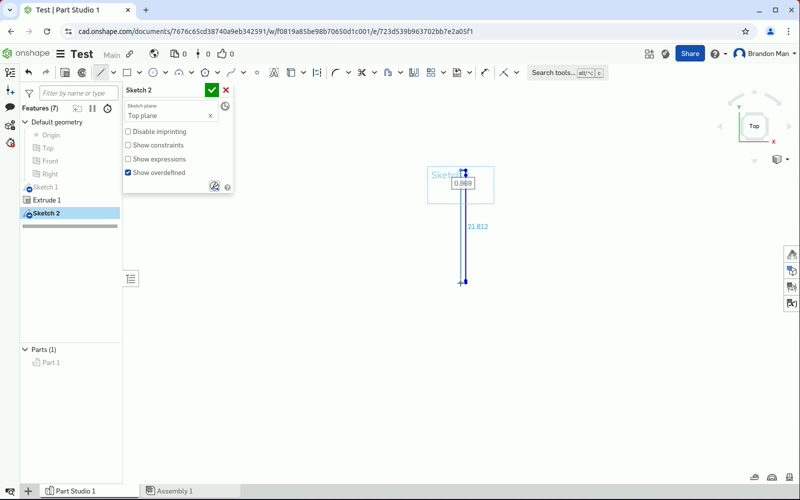
key(esc)
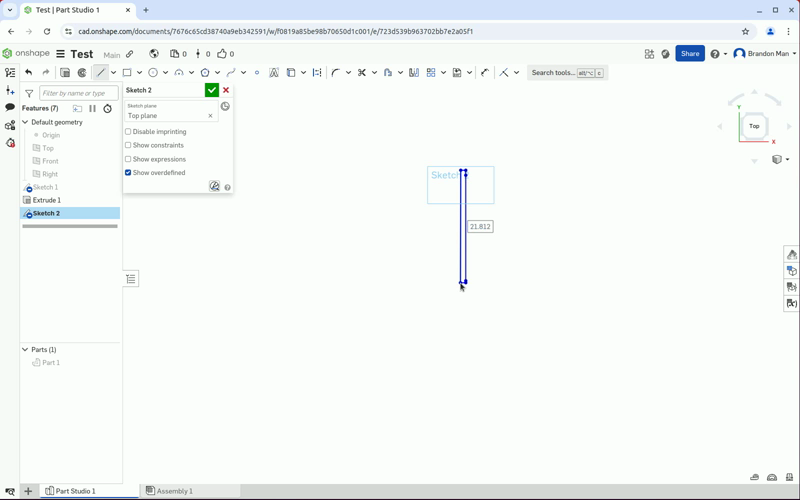
mouse_move(461, 191)
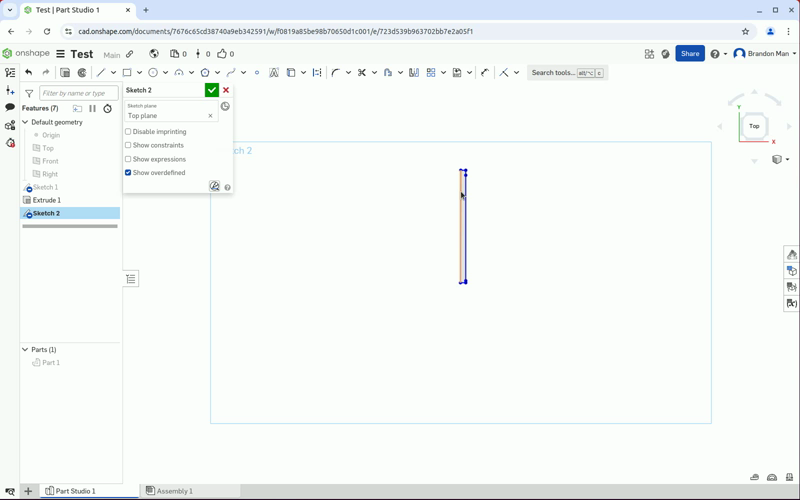
scroll(6)
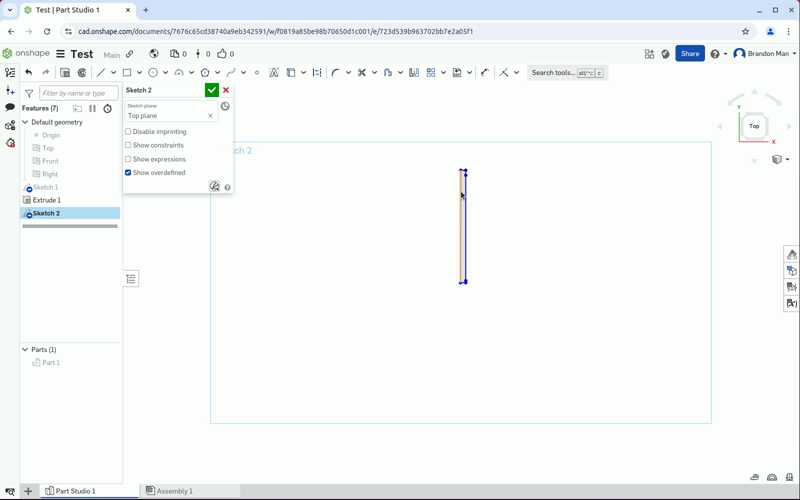
scroll(6)
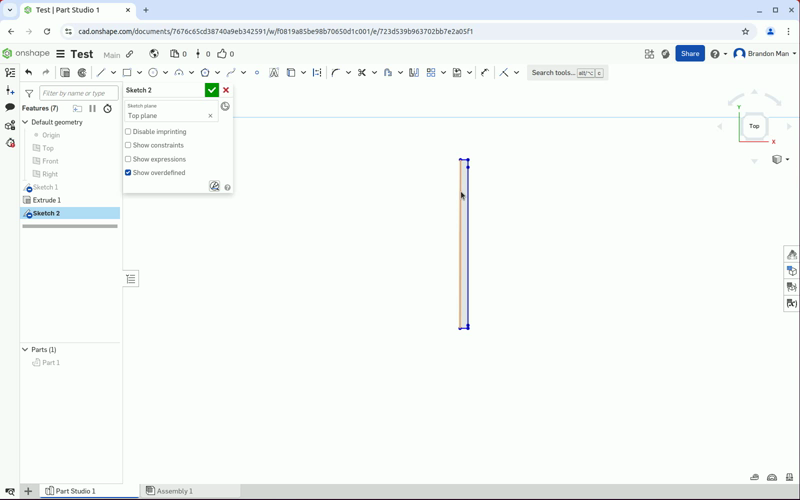
scroll(6)
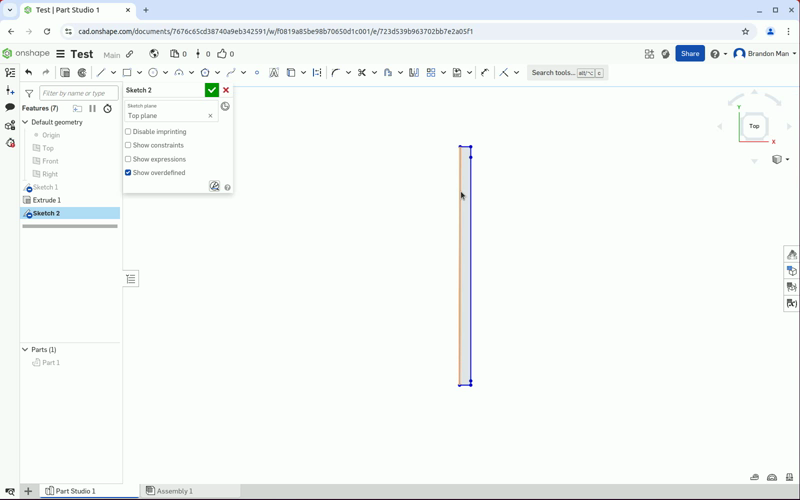
scroll(6)
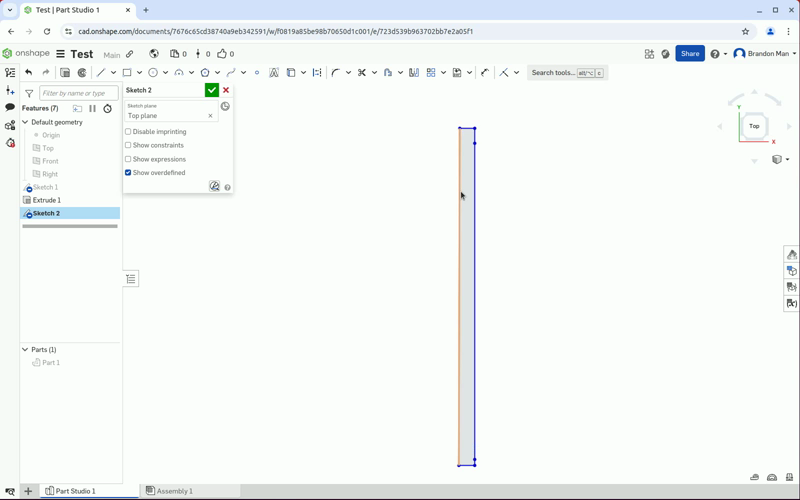
scroll(6)
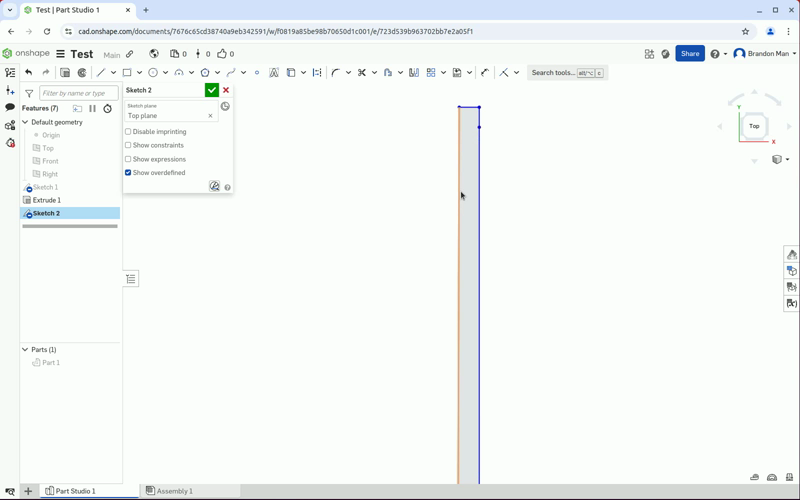
scroll(6)
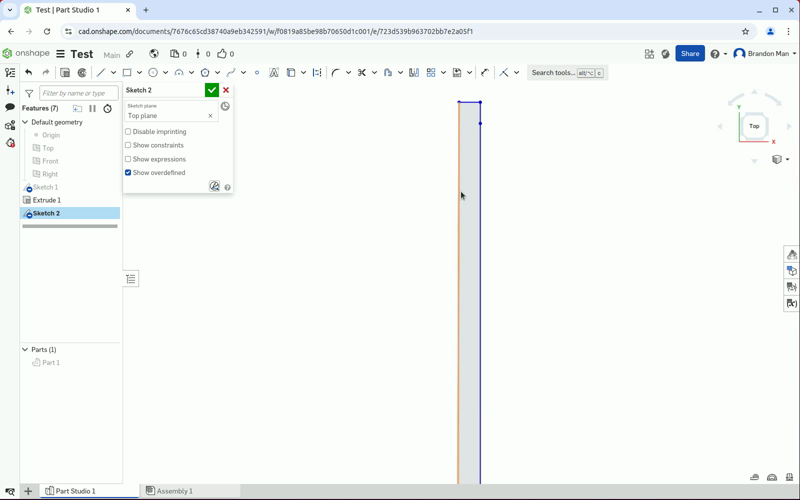
scroll(6)
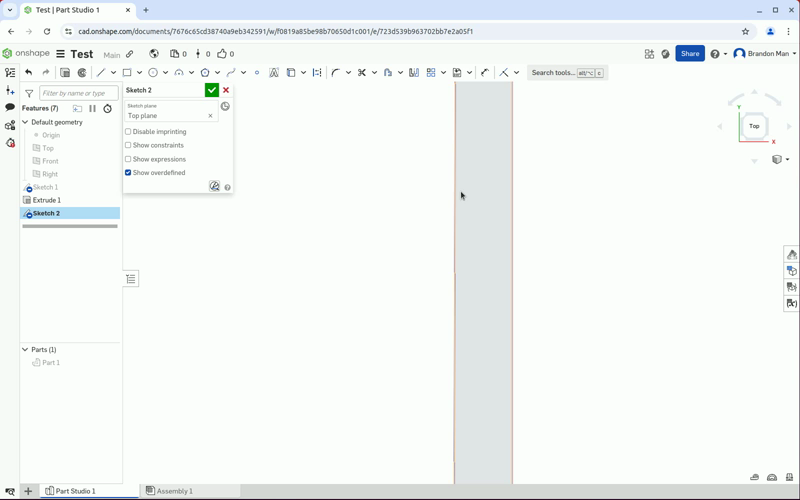
click(461, 191)
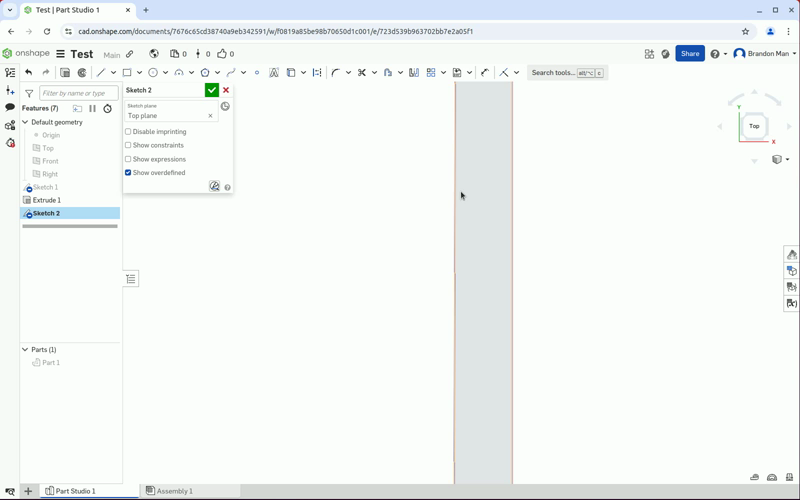
scroll(-6)
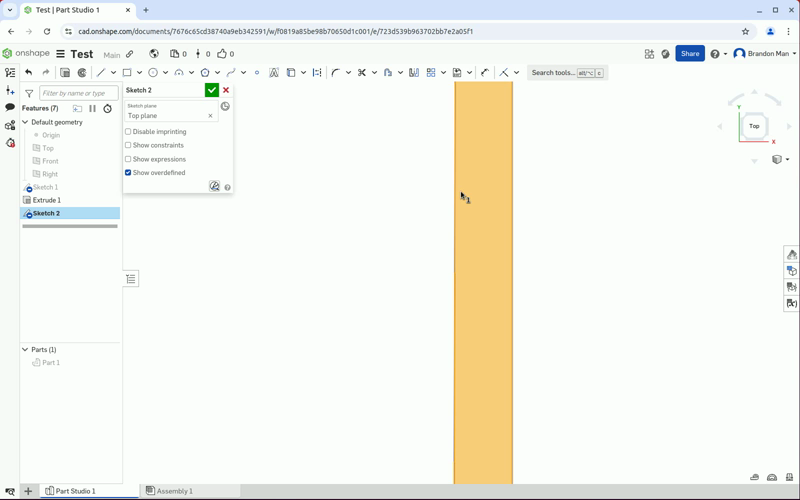
scroll(-6)
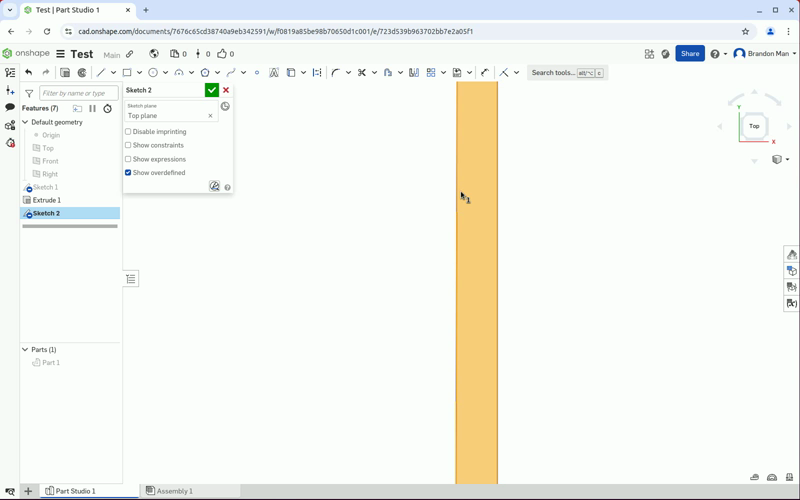
scroll(-6)
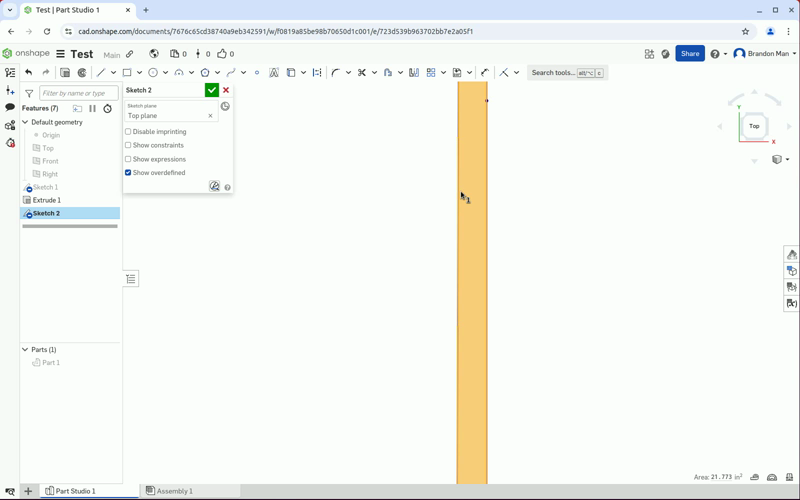
scroll(-6)
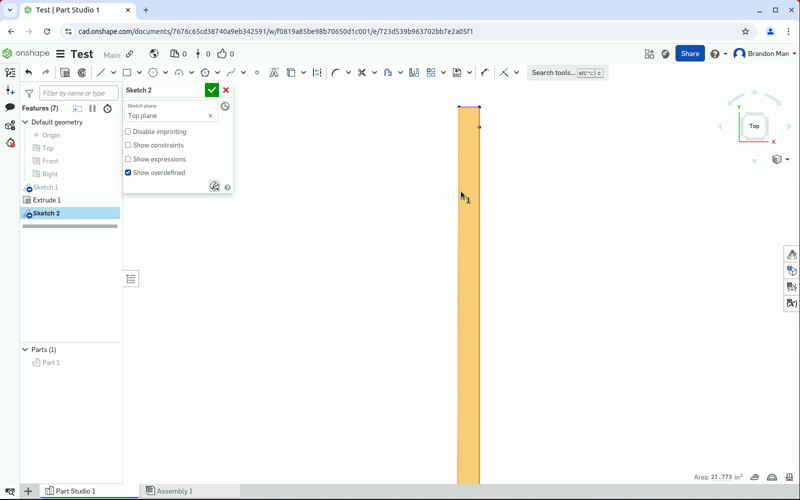
scroll(-6)
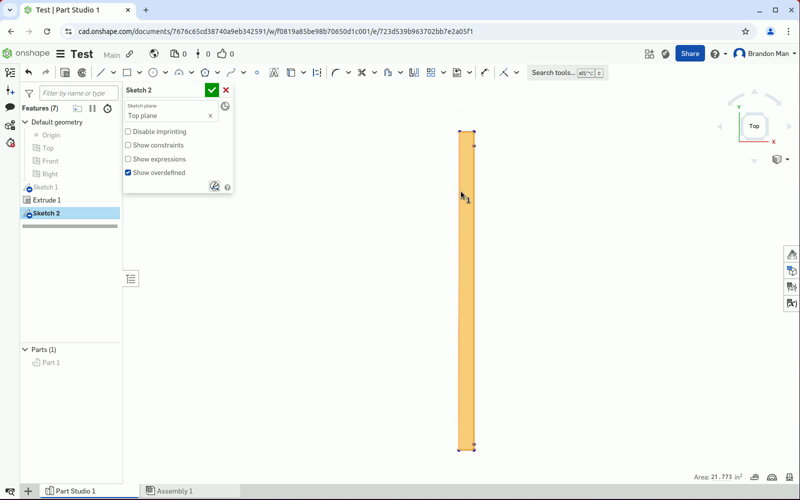
scroll(-6)
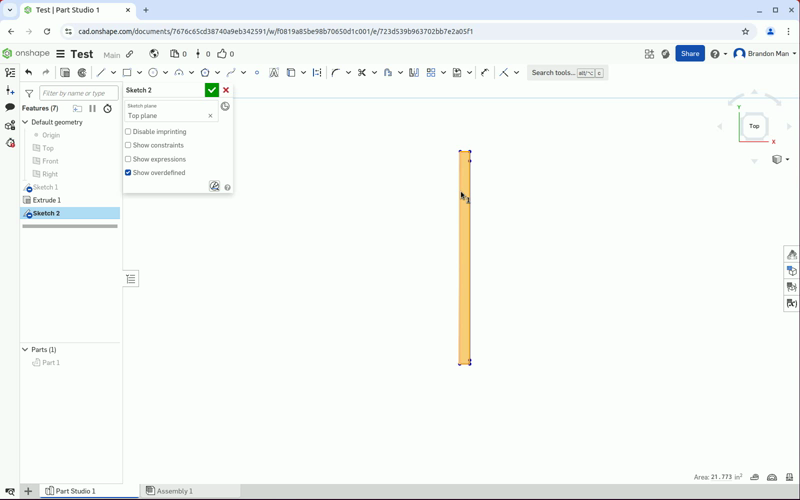
scroll(-6)
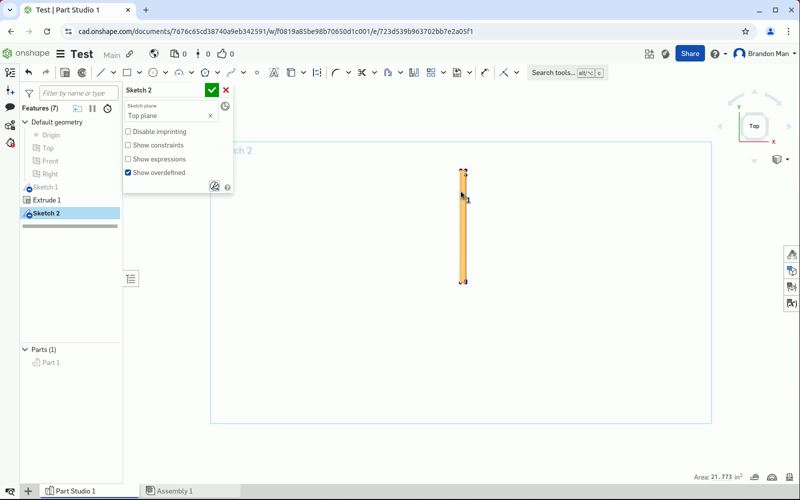
mouse_move(73, 352)
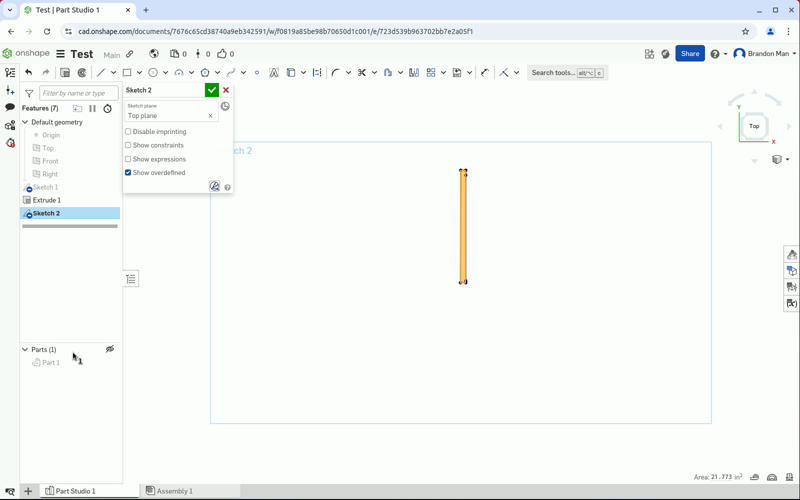
key(shift+y)
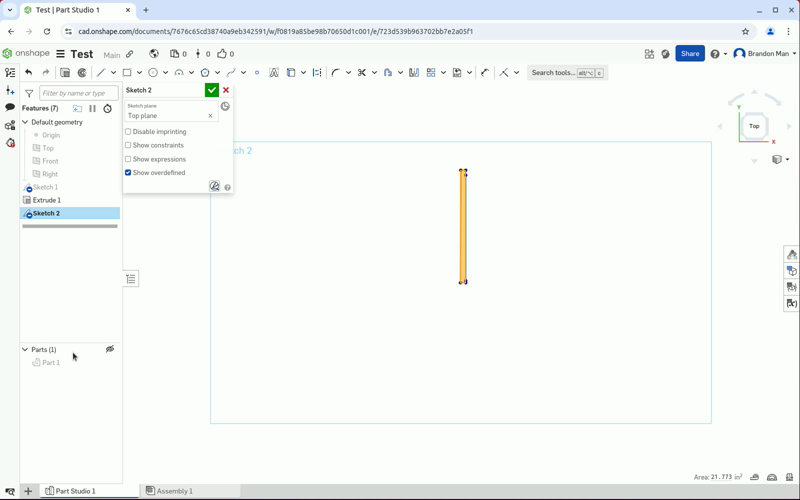
key(shift+e)
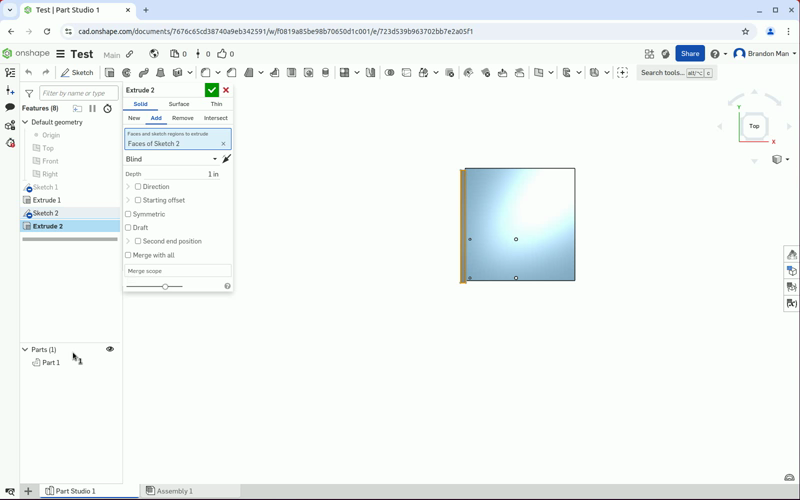
mouse_move(143, 106)
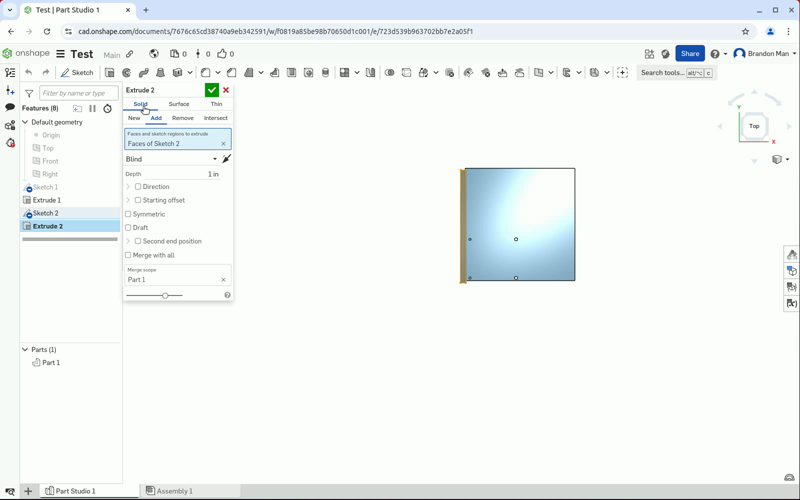
click(143, 106)
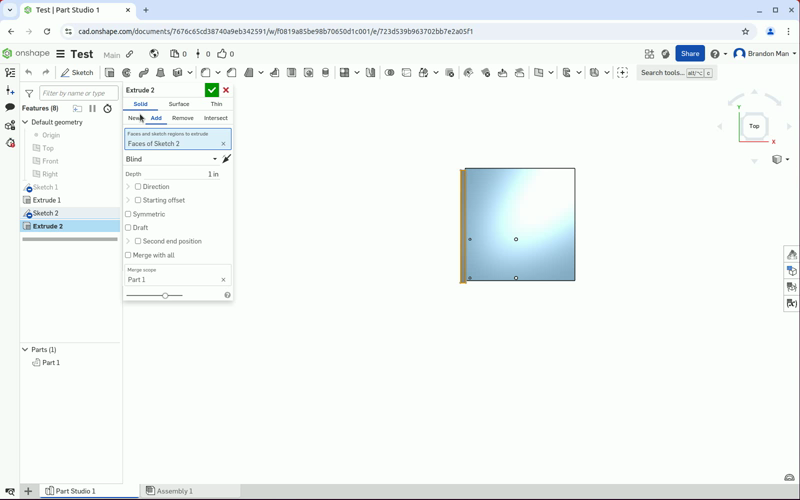
mouse_move(137, 120)
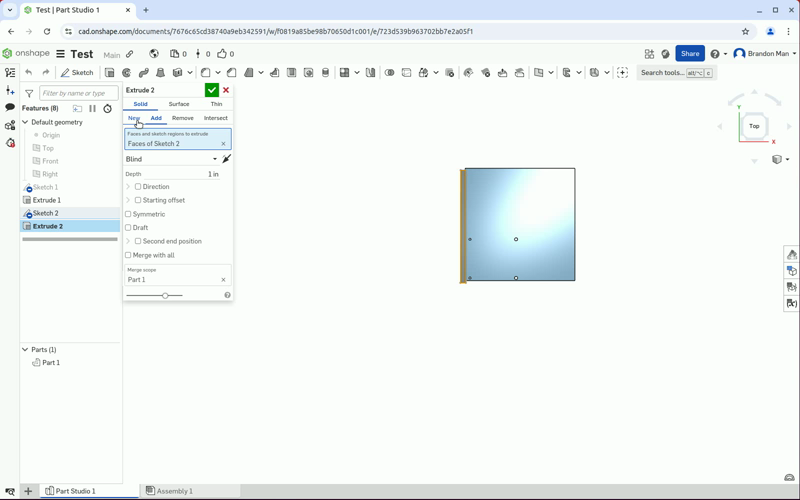
click(137, 120)
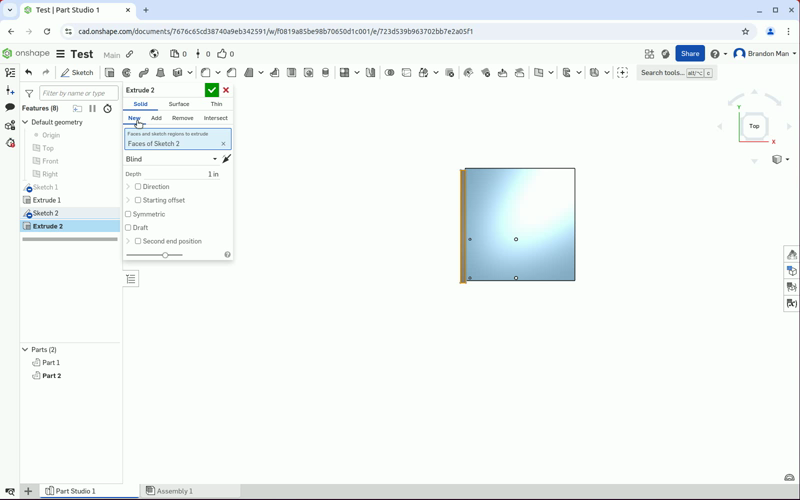
key(tab, 4)
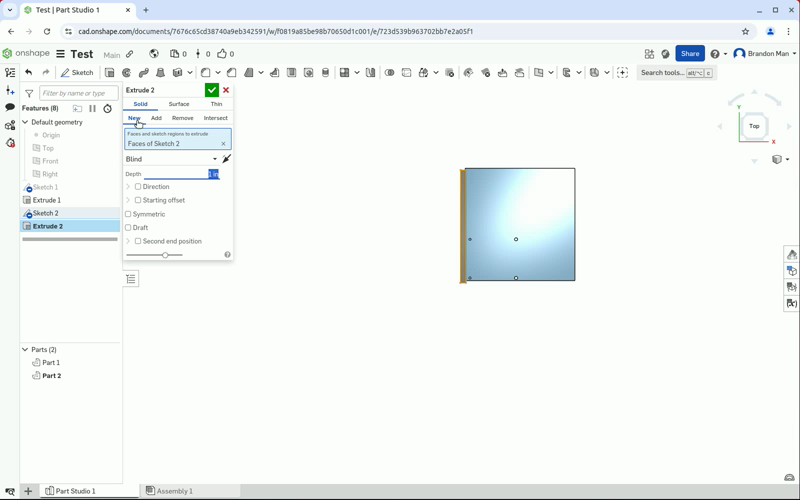
text(8.666)
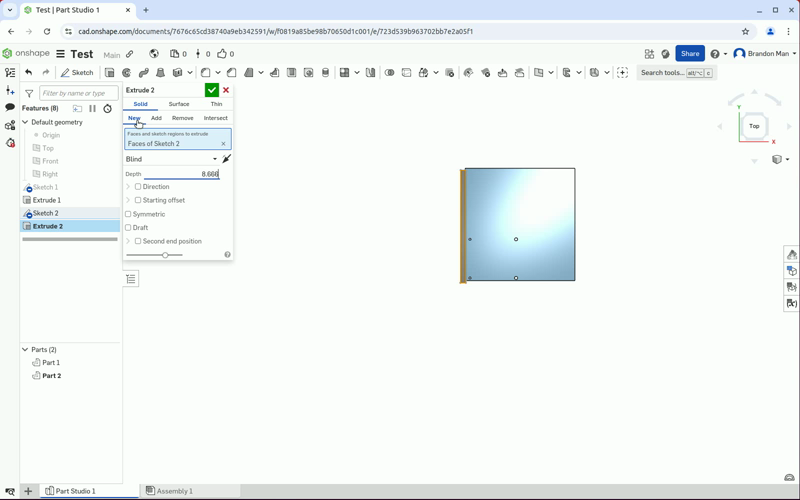
key(enter)
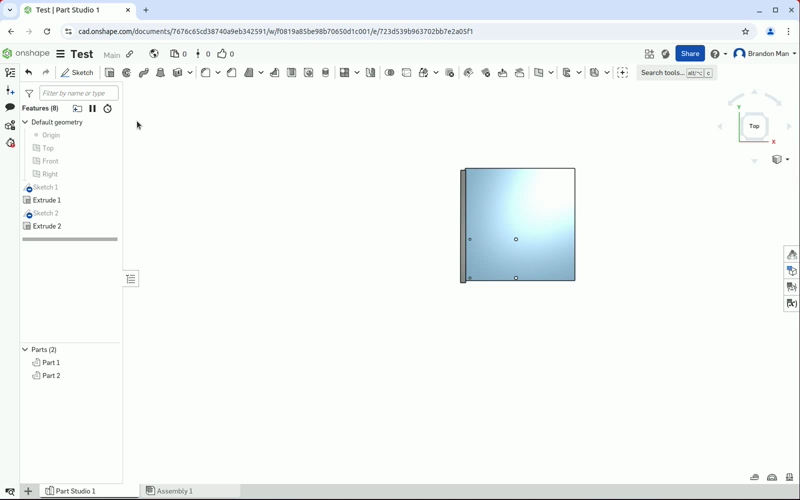
key(shift+h)
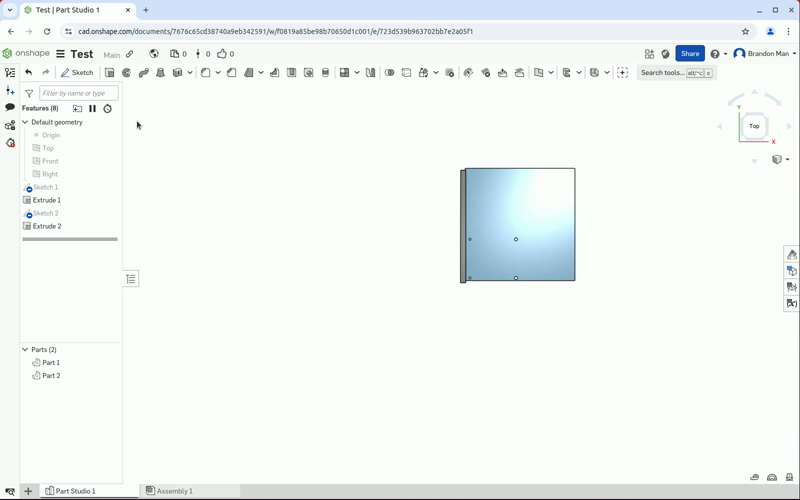
key(shift+h)
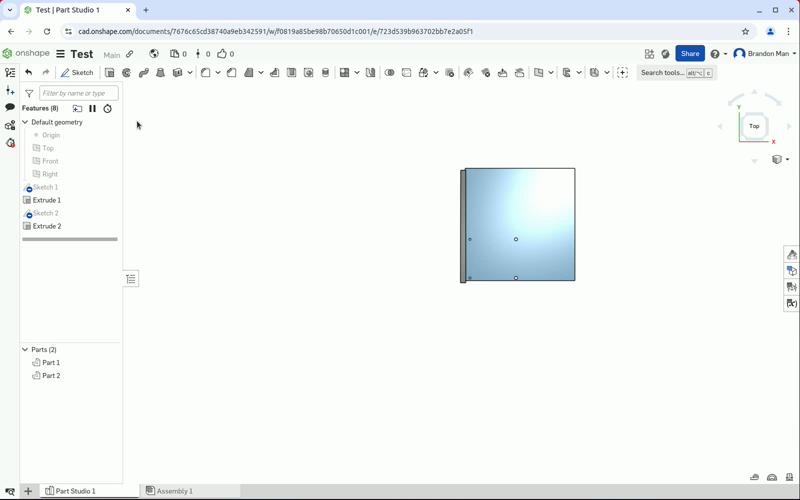
mouse_move(73, 189)
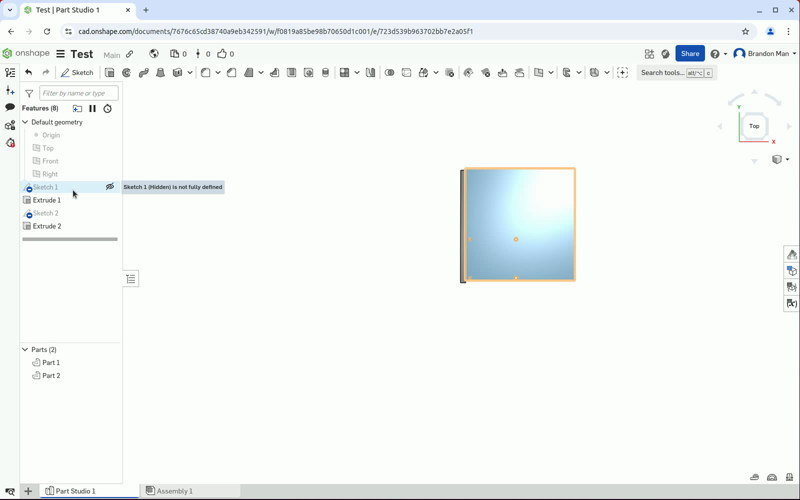
click(73, 189)
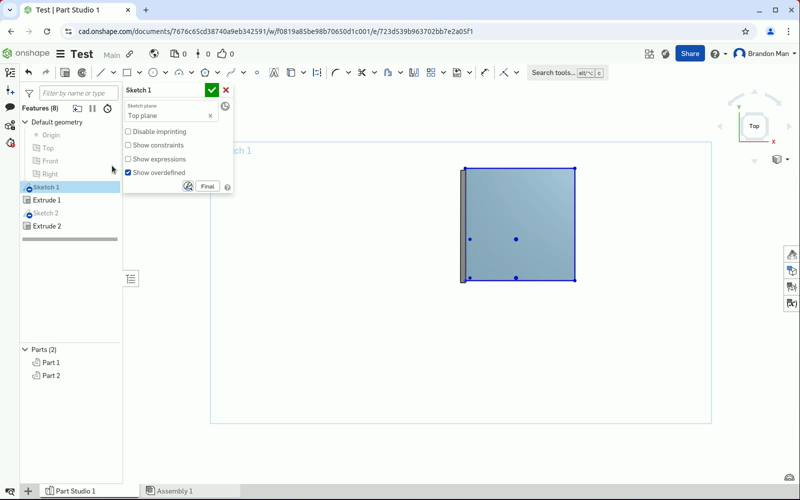
mouse_move(229, 92)
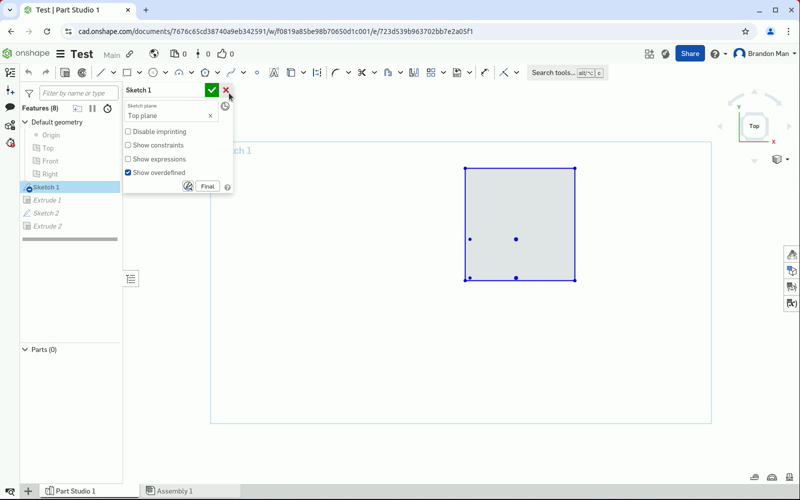
click(229, 92)
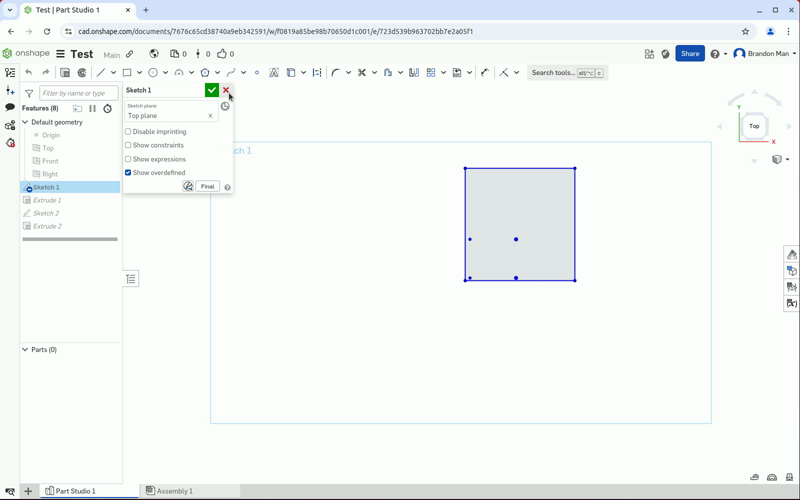
key(shift+s)
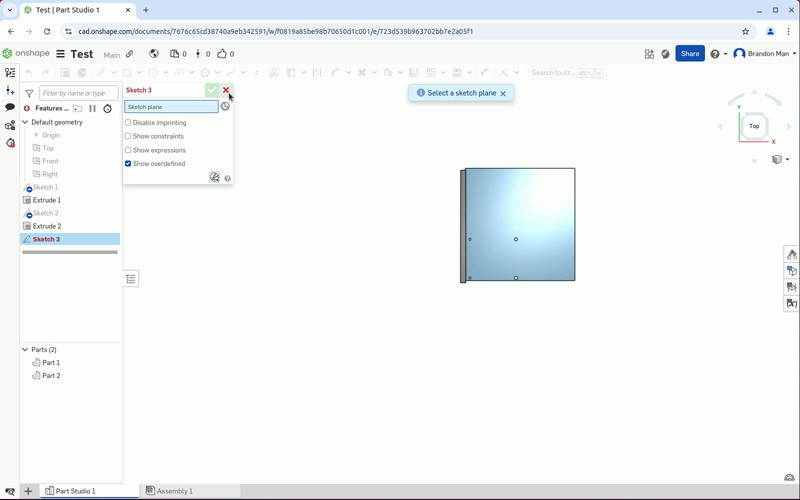
mouse_move(73, 150)
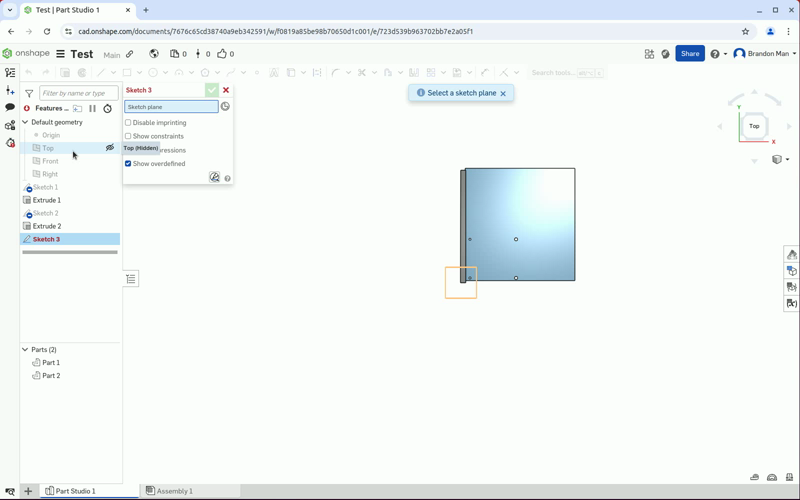
click(73, 150)
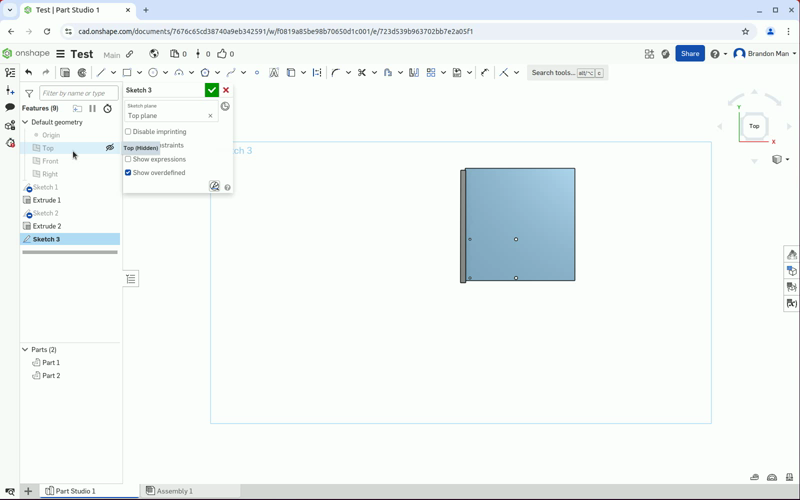
mouse_move(73, 352)
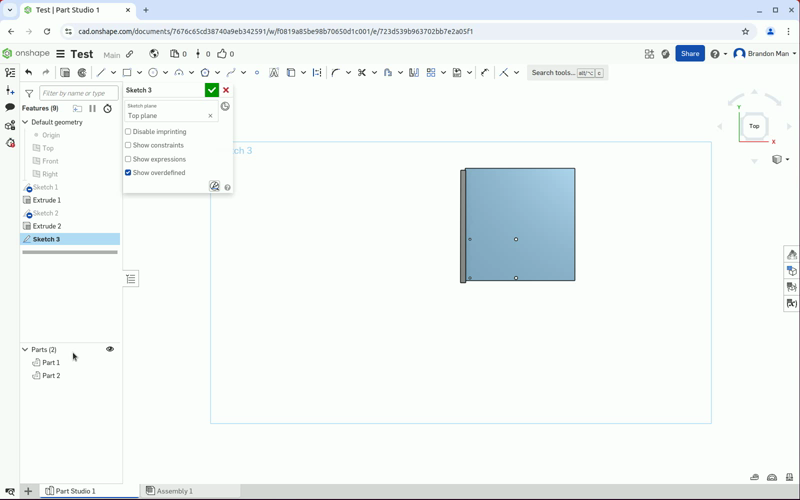
key(y)
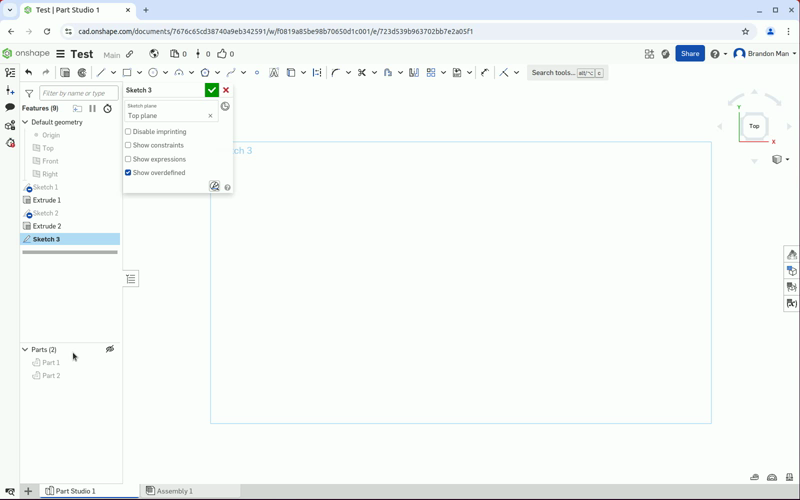
key(l)
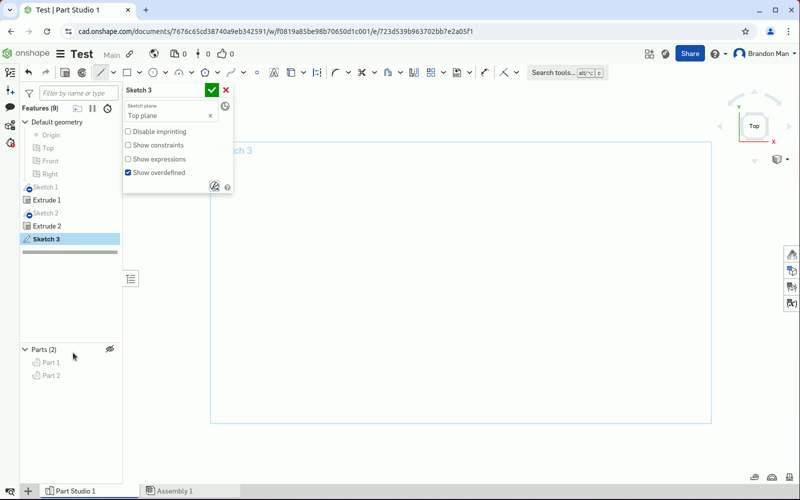
key_down(shift)
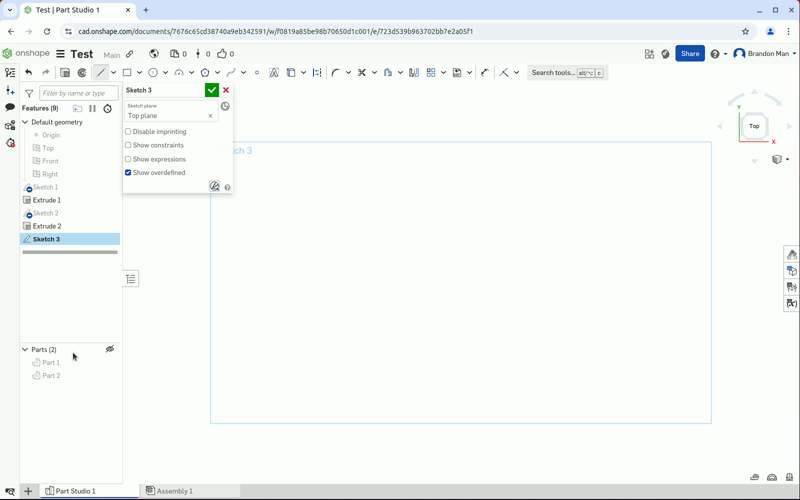
mouse_move(568, 282)
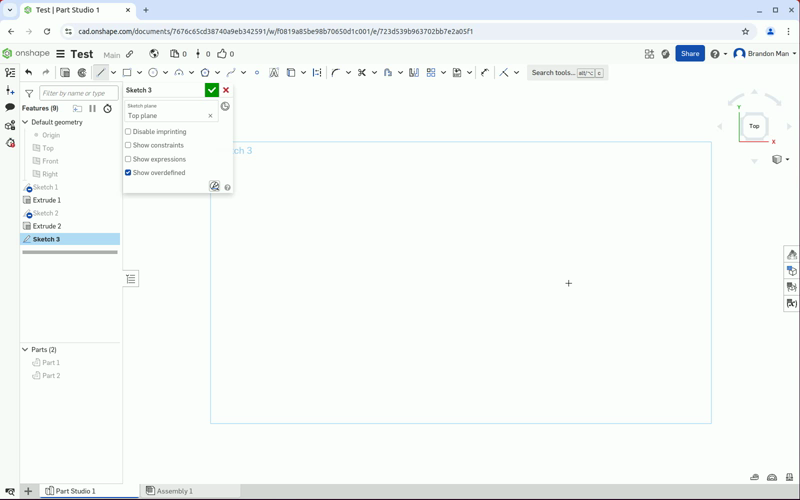
click(568, 282)
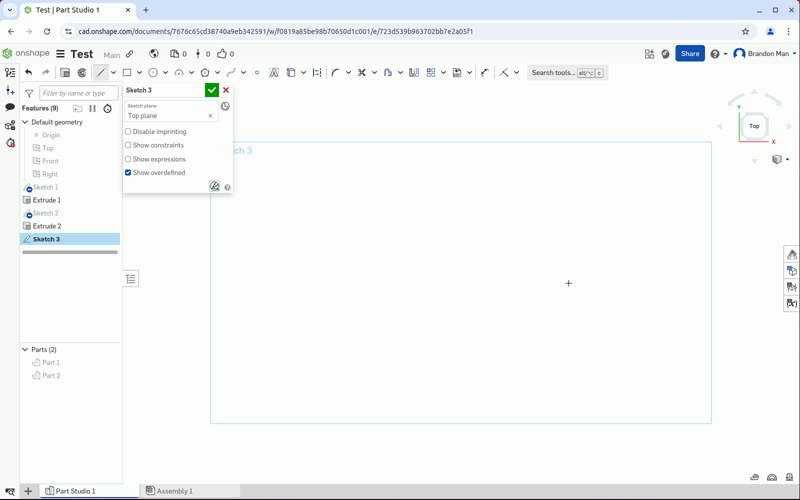
key_up(shift)
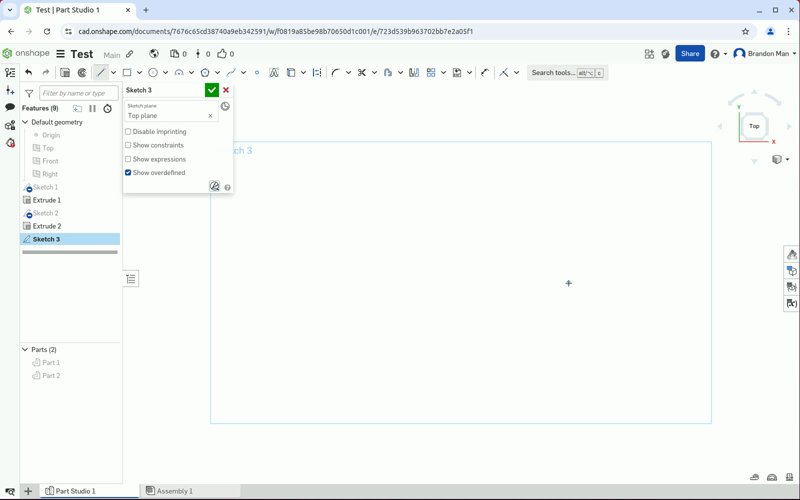
key_down(shift)
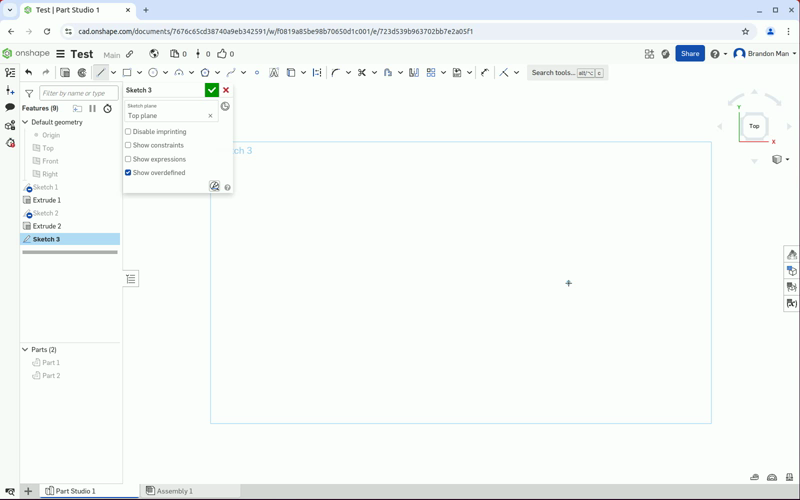
mouse_move(589, 282)
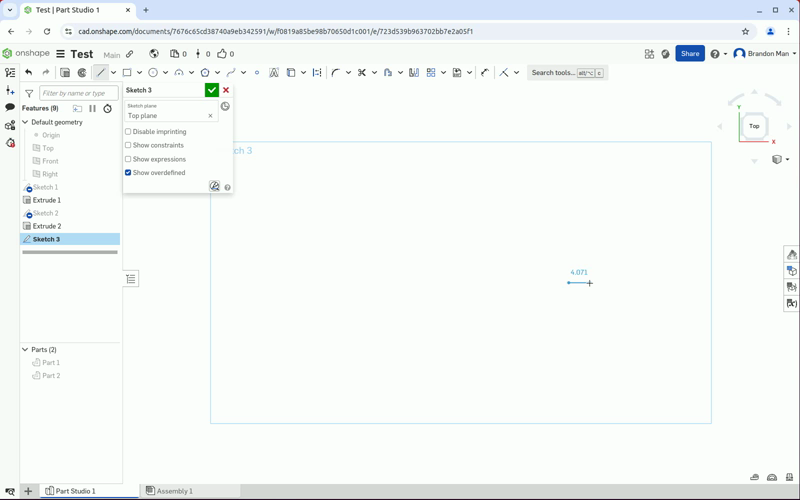
mouse_move(573, 282)
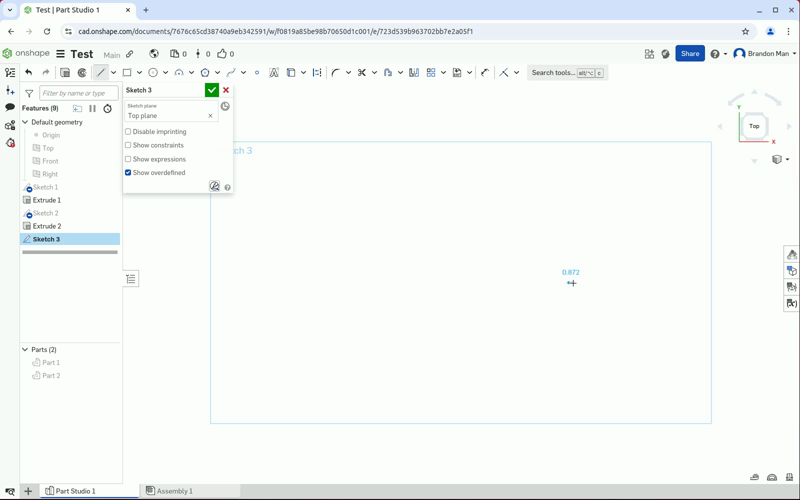
scroll(6)
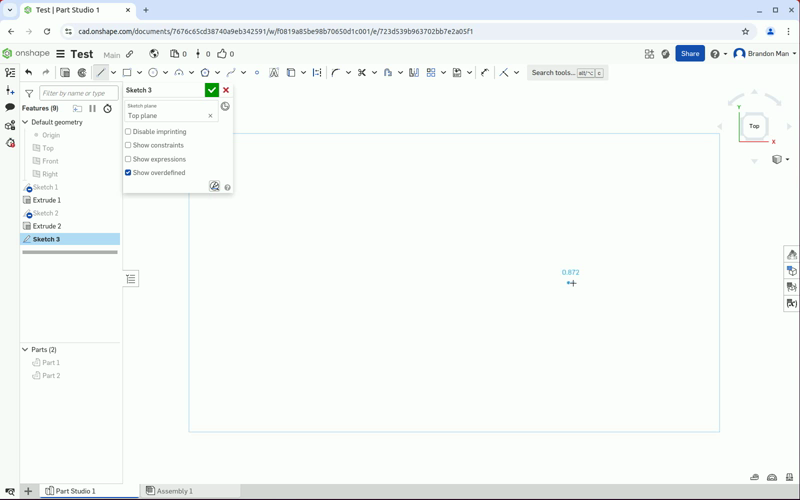
scroll(6)
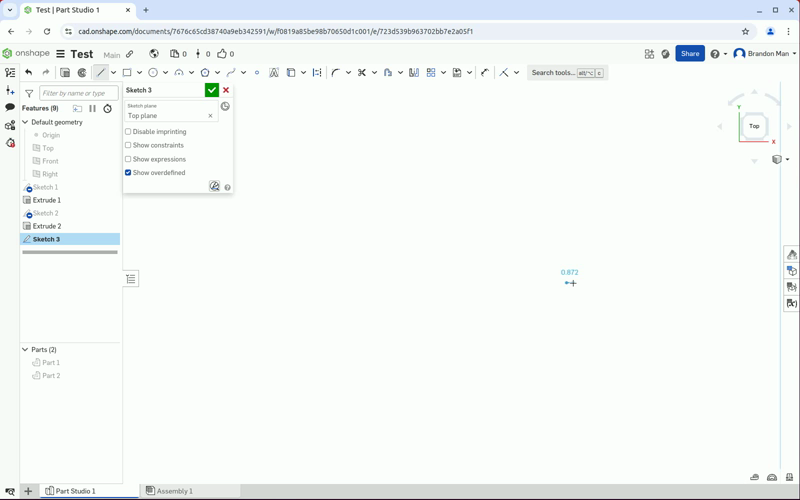
scroll(6)
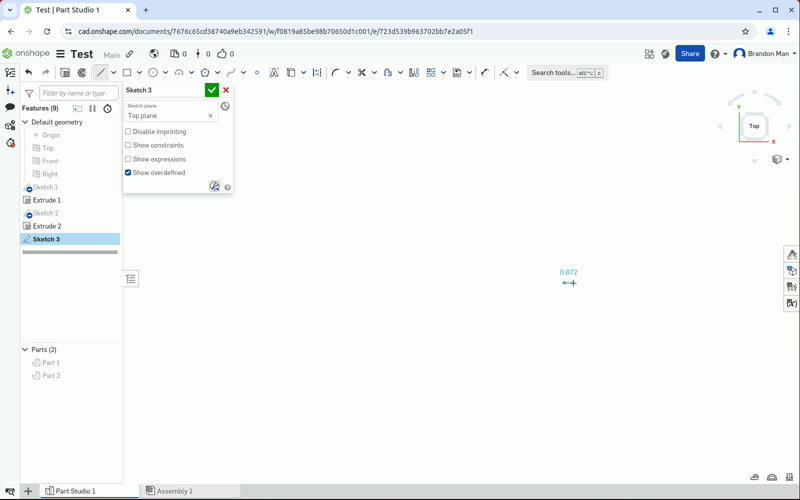
scroll(6)
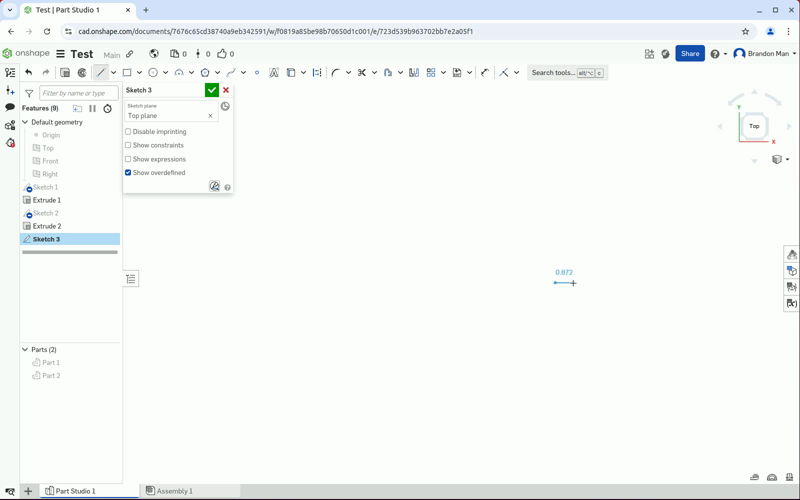
scroll(6)
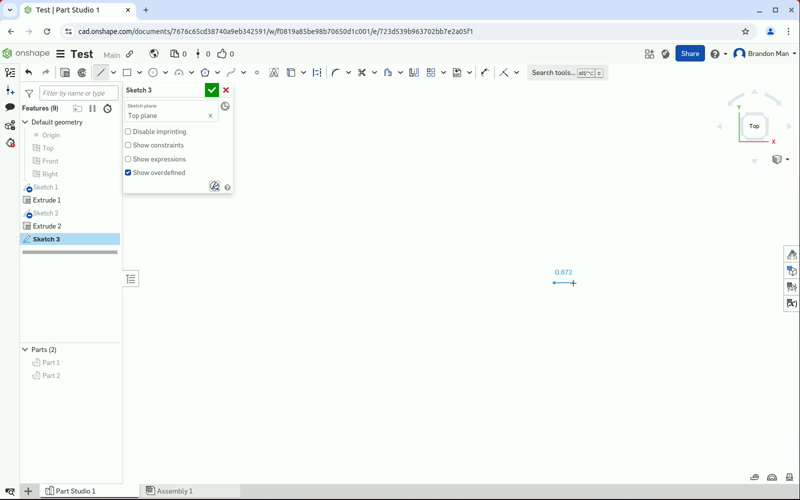
scroll(6)
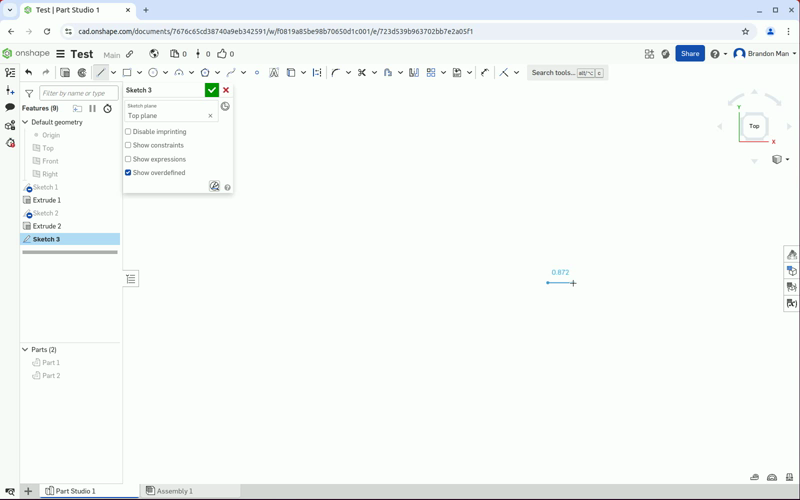
scroll(6)
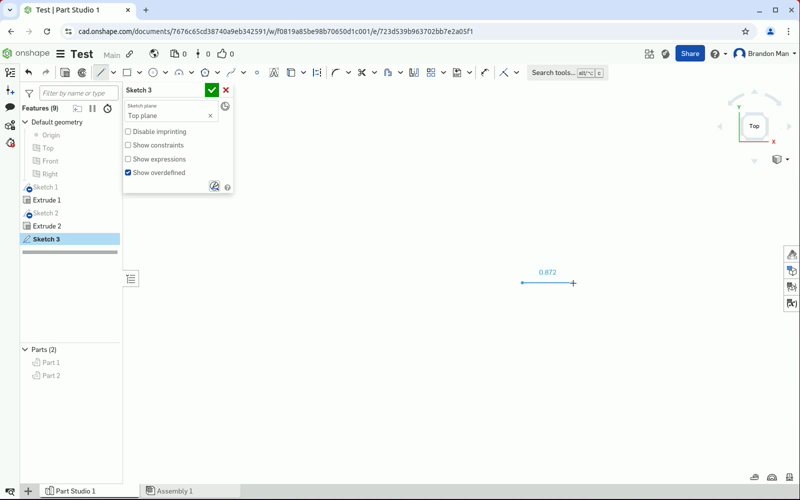
click(573, 282)
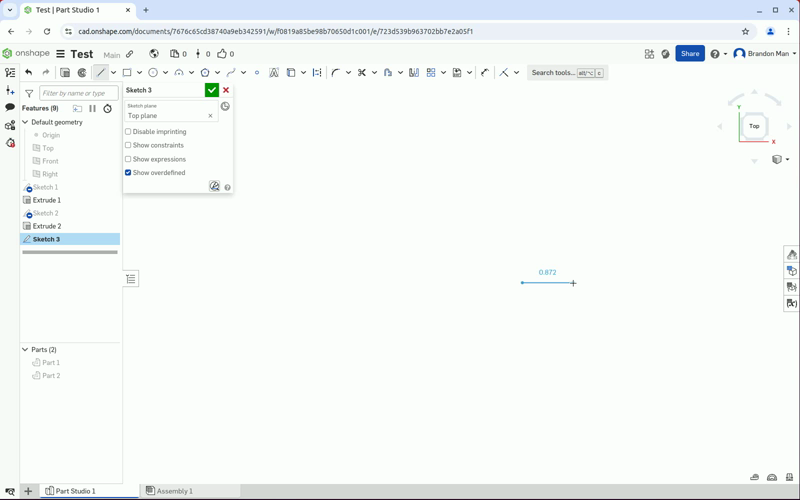
scroll(-6)
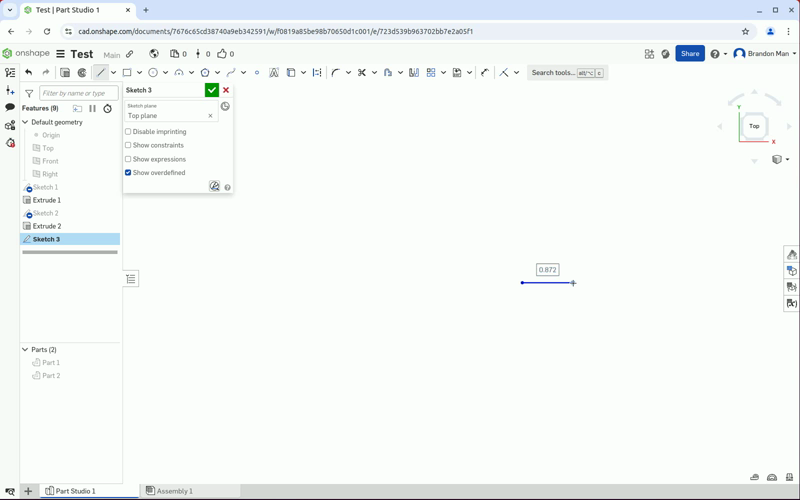
scroll(-6)
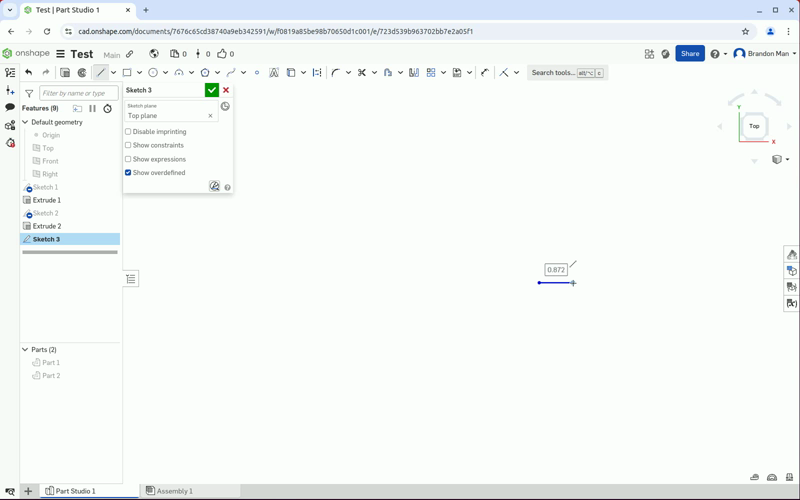
scroll(-6)
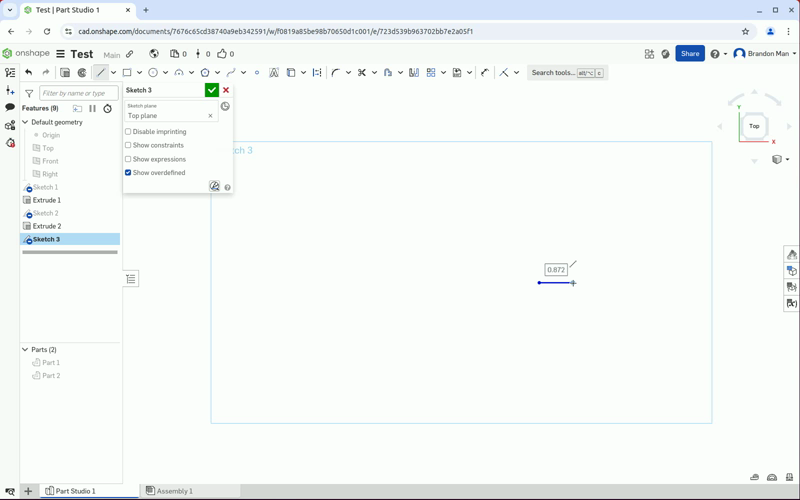
scroll(-6)
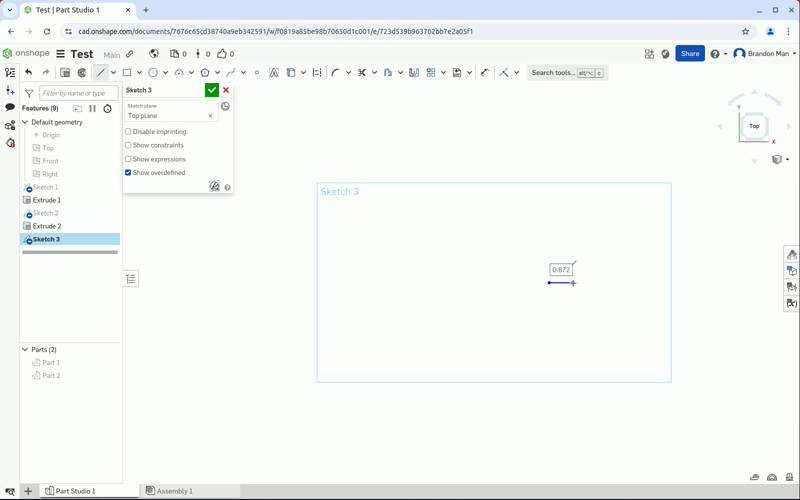
scroll(-6)
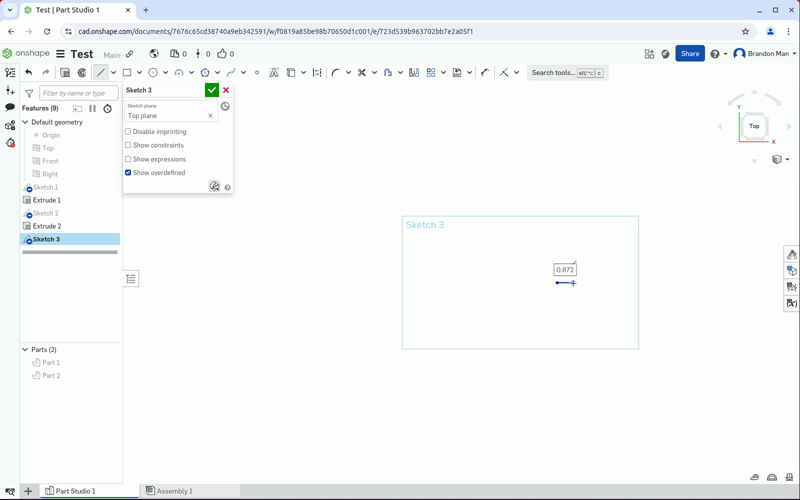
scroll(-6)
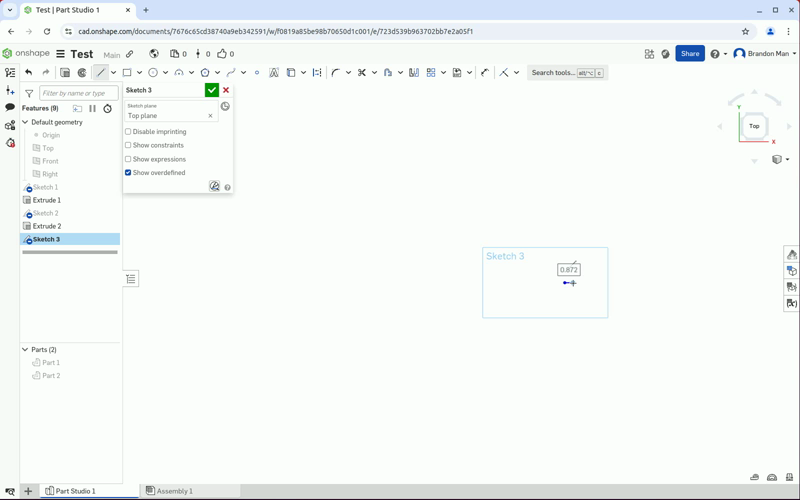
scroll(-6)
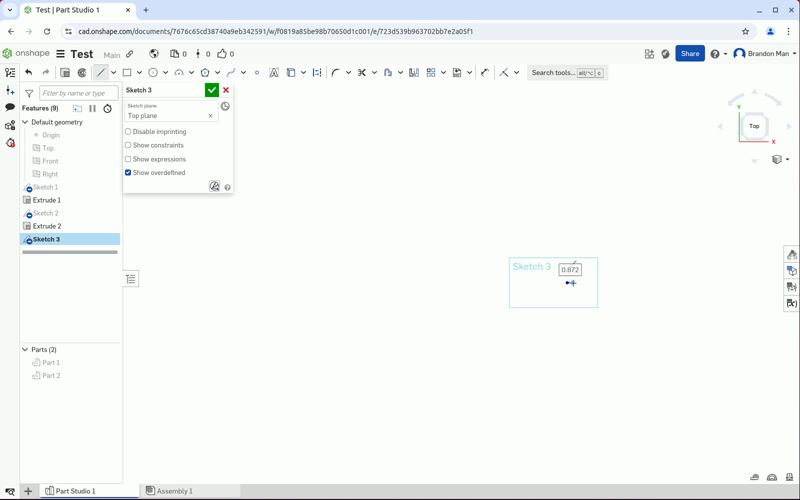
key_up(shift)
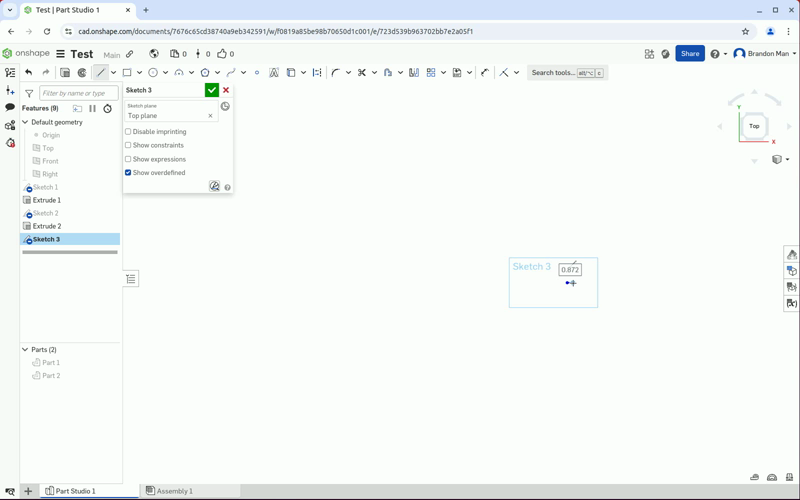
key_down(shift)
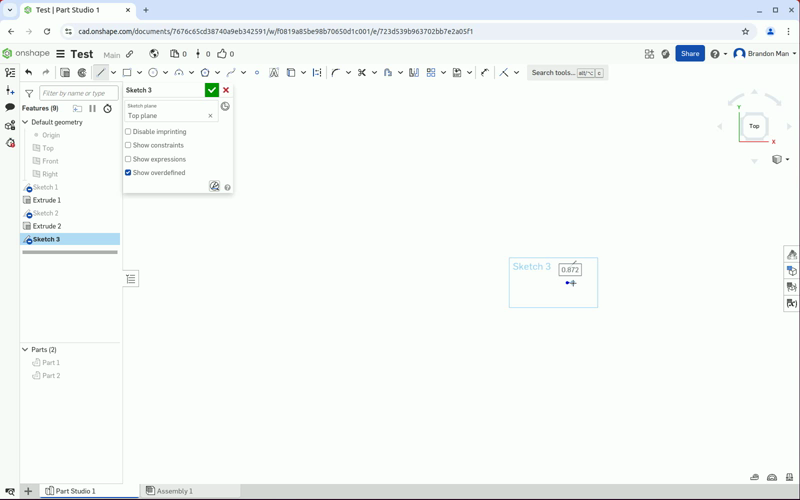
mouse_move(573, 170)
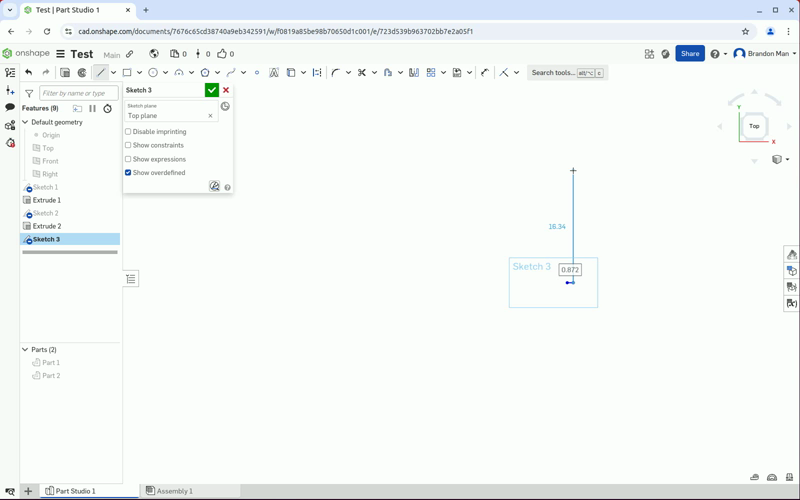
click(573, 170)
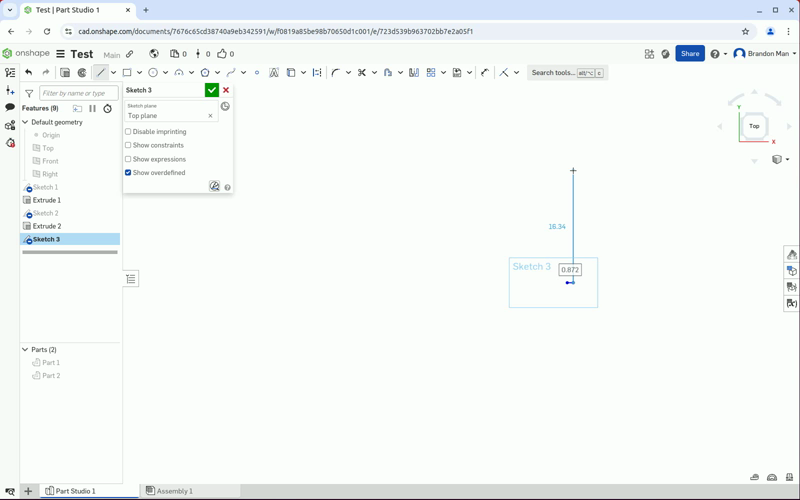
key_up(shift)
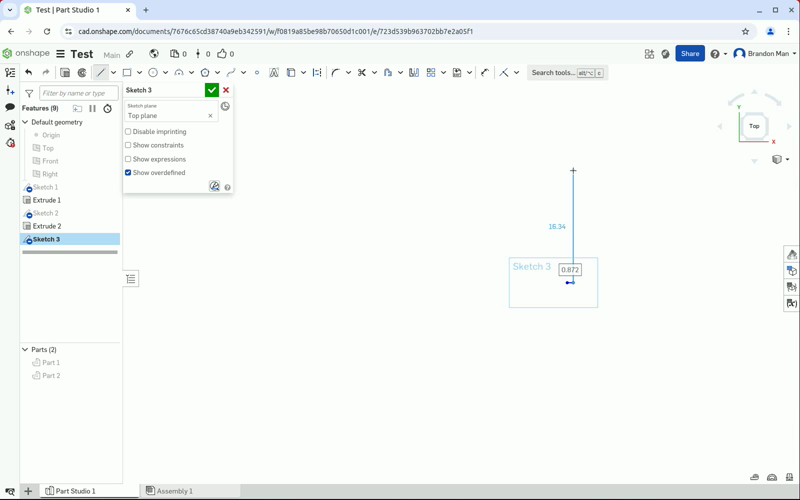
key_down(shift)
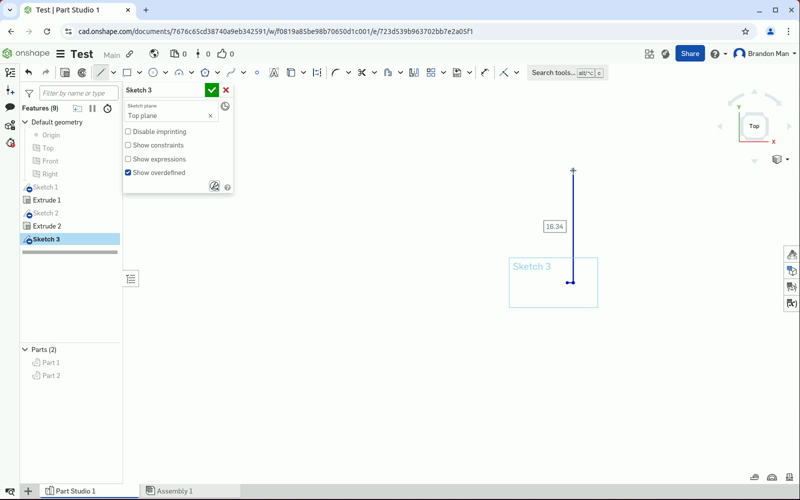
mouse_move(589, 170)
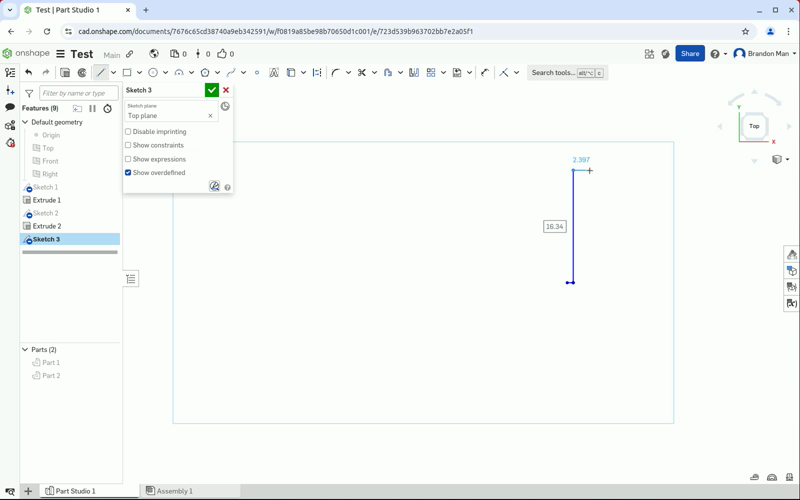
mouse_move(568, 170)
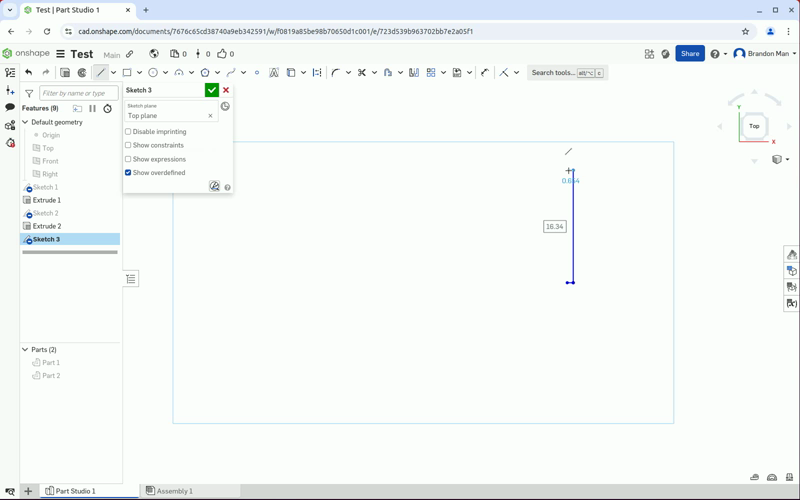
scroll(6)
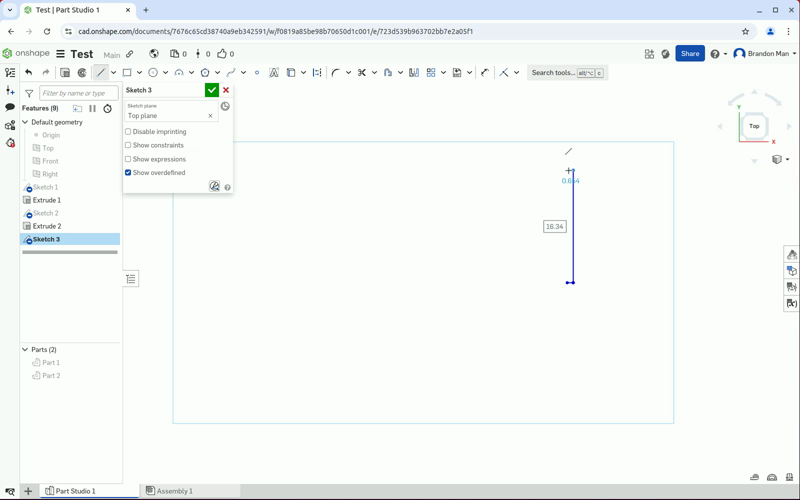
scroll(6)
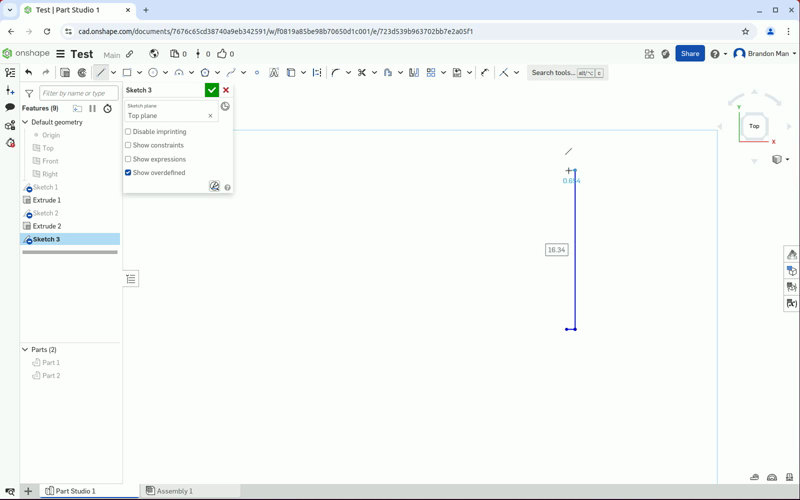
scroll(6)
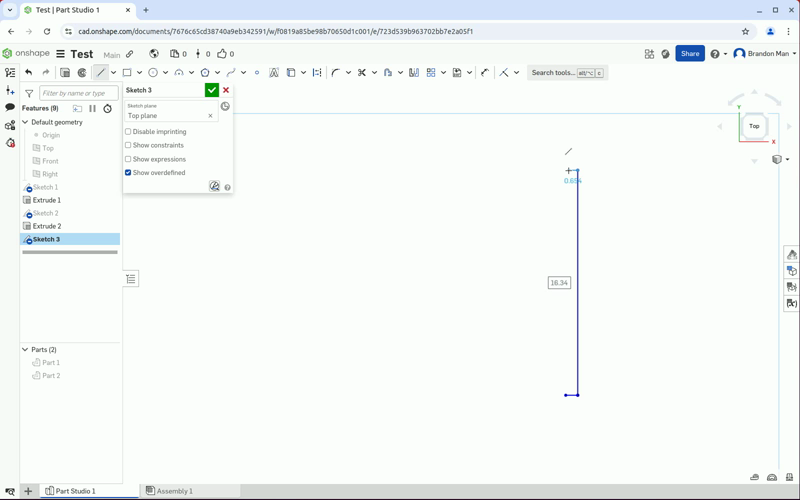
scroll(6)
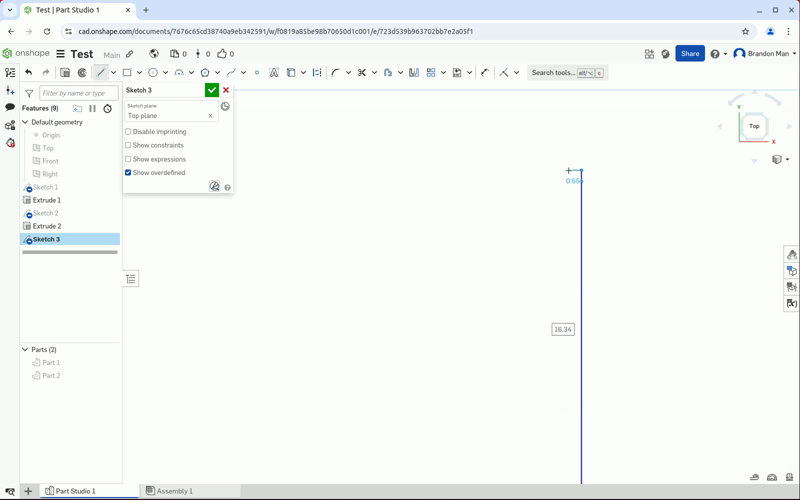
scroll(6)
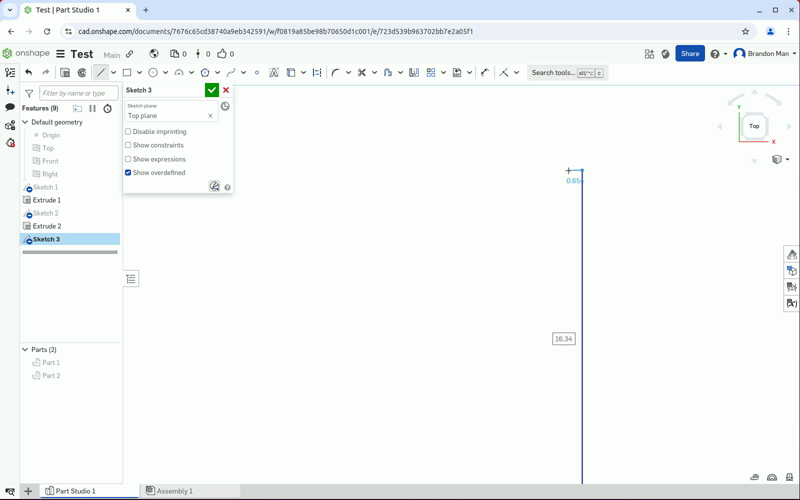
scroll(6)
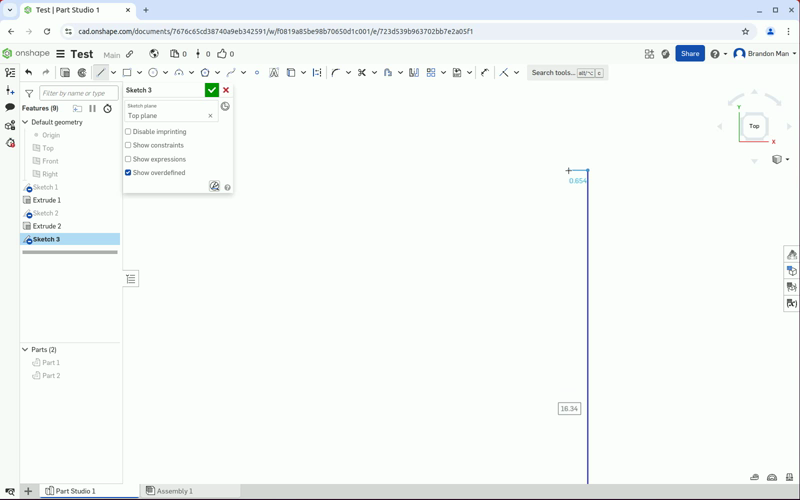
scroll(6)
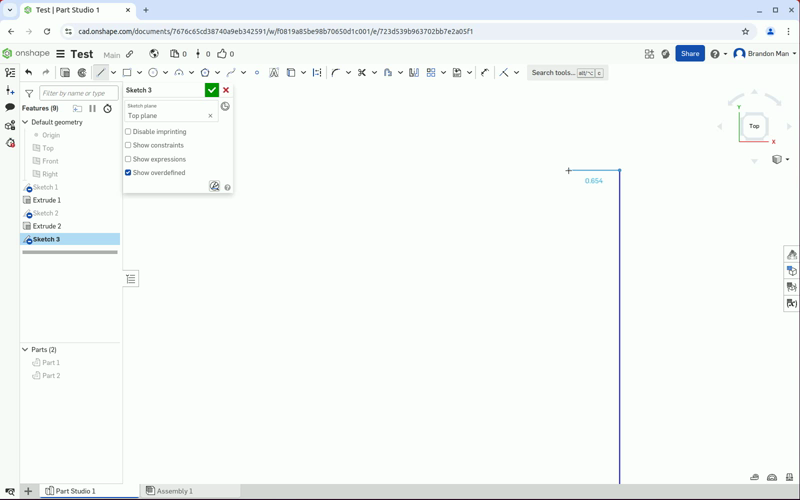
click(568, 170)
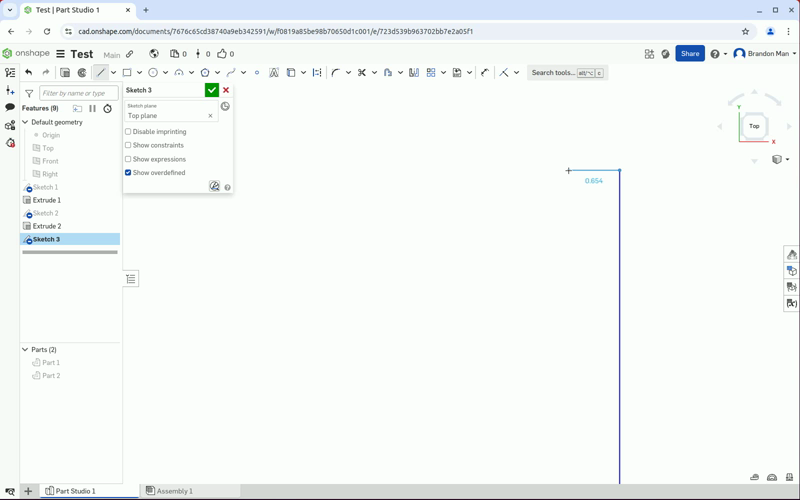
scroll(-6)
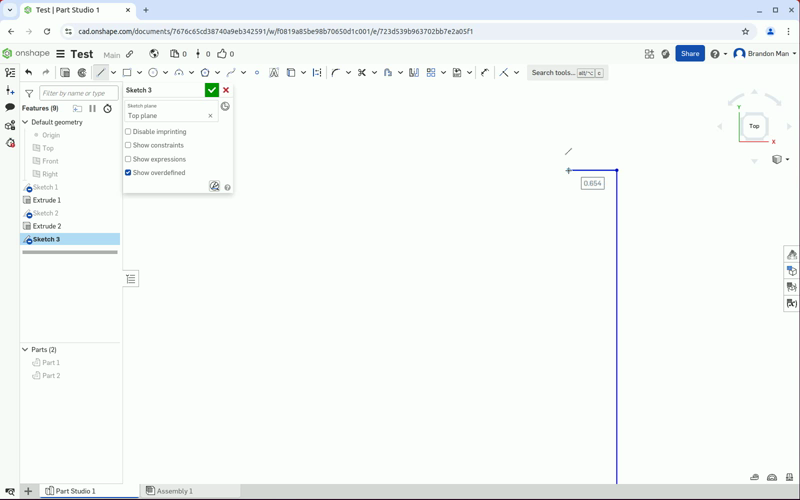
scroll(-6)
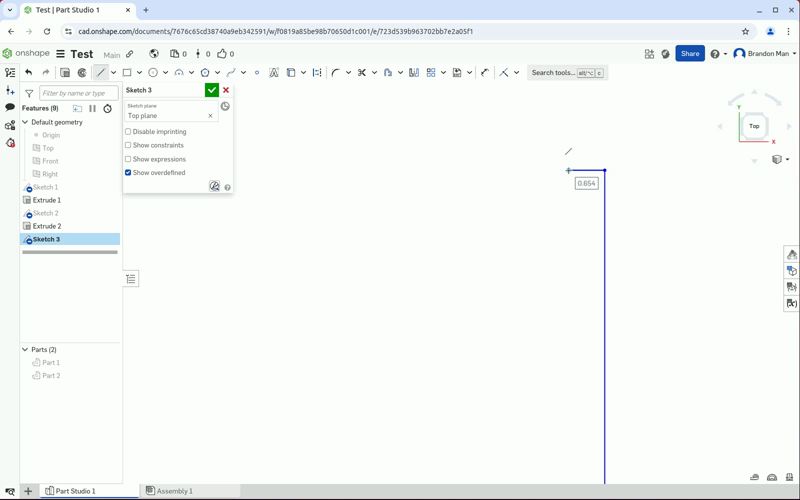
scroll(-6)
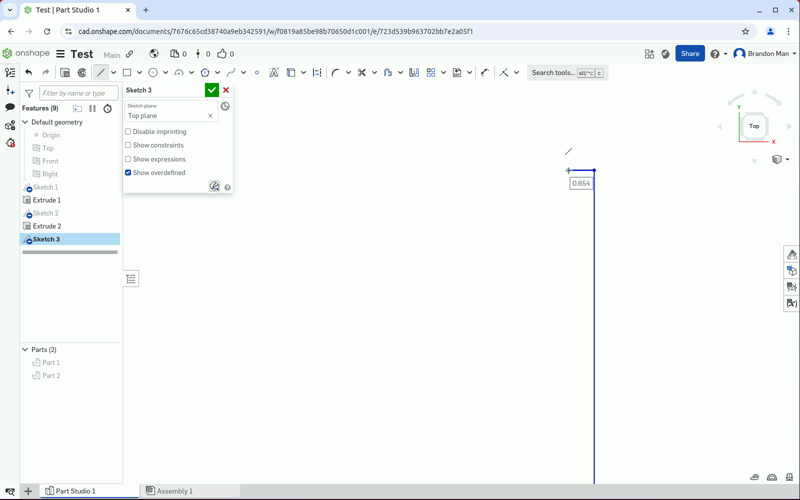
scroll(-6)
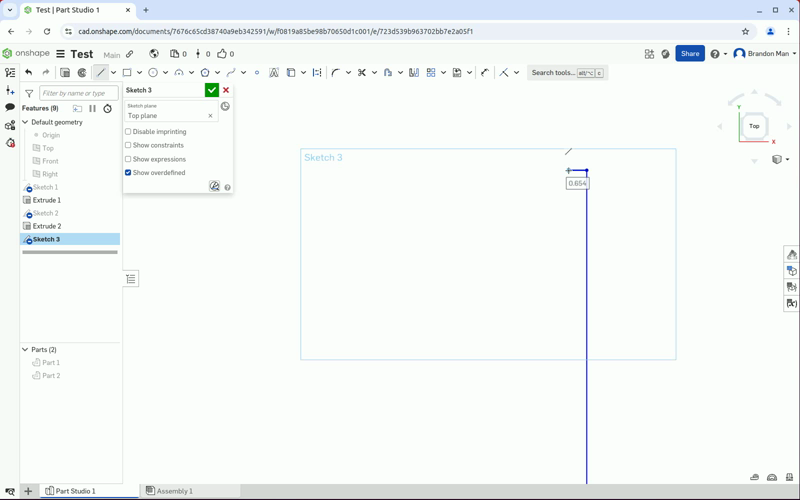
scroll(-6)
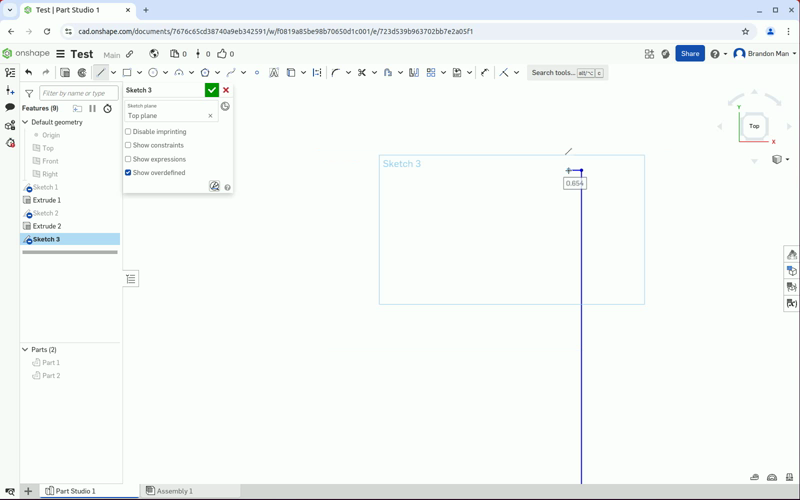
scroll(-6)
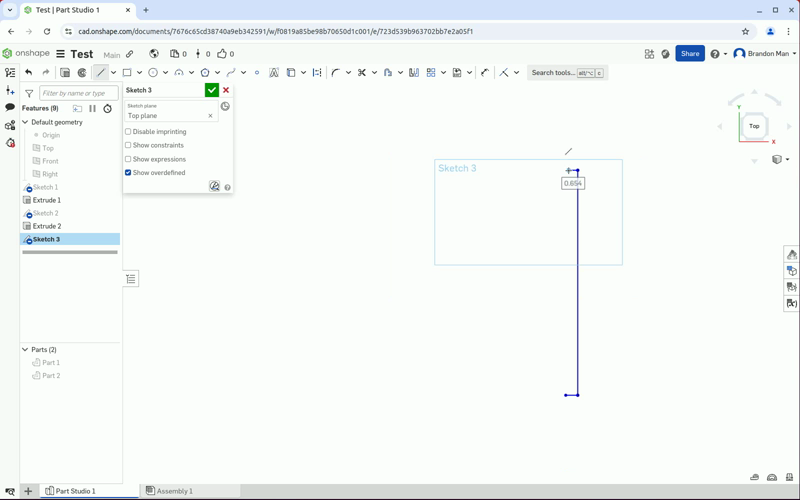
scroll(-6)
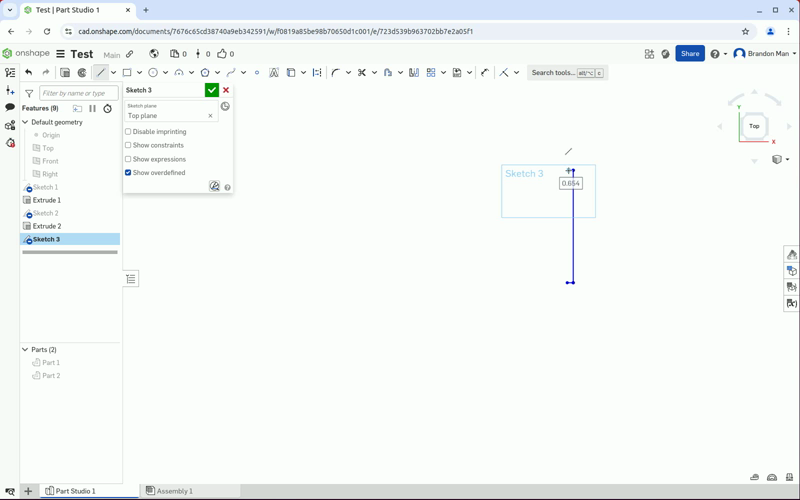
key_up(shift)
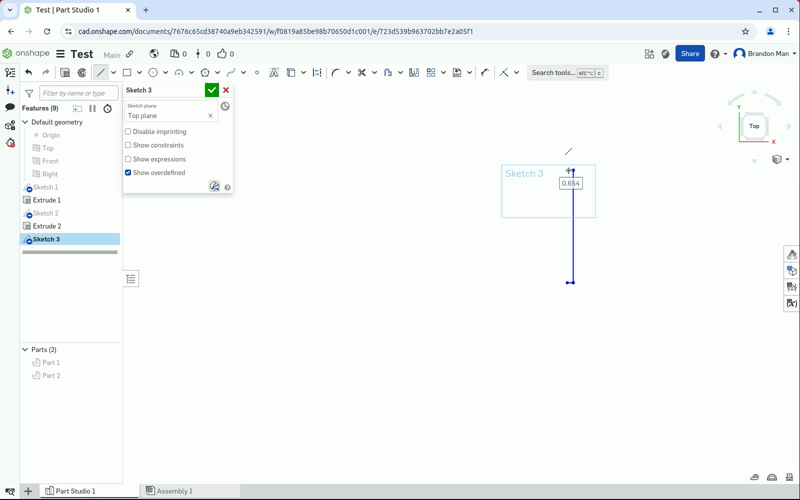
key_down(shift)
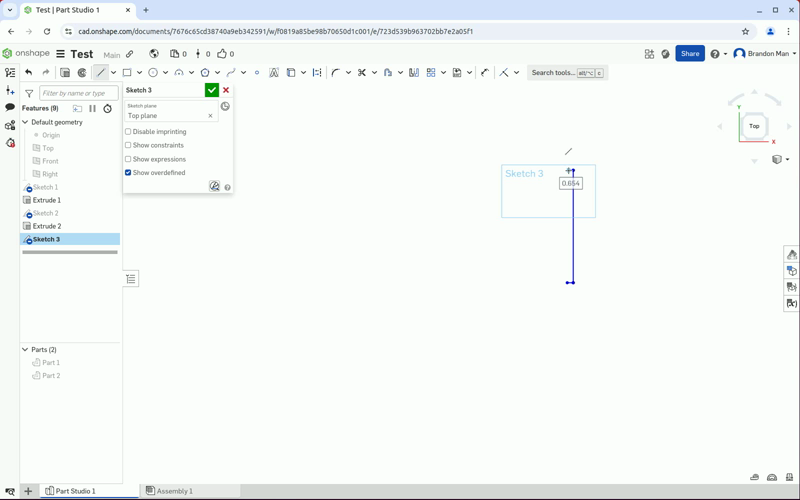
mouse_move(589, 170)
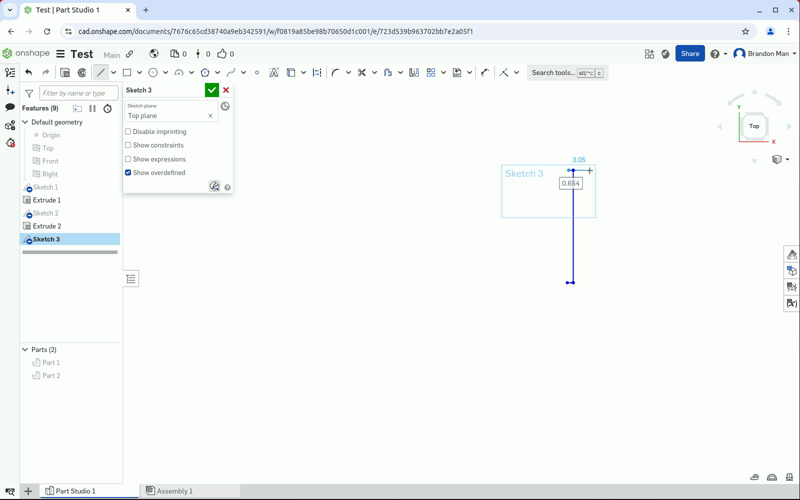
mouse_move(568, 175)
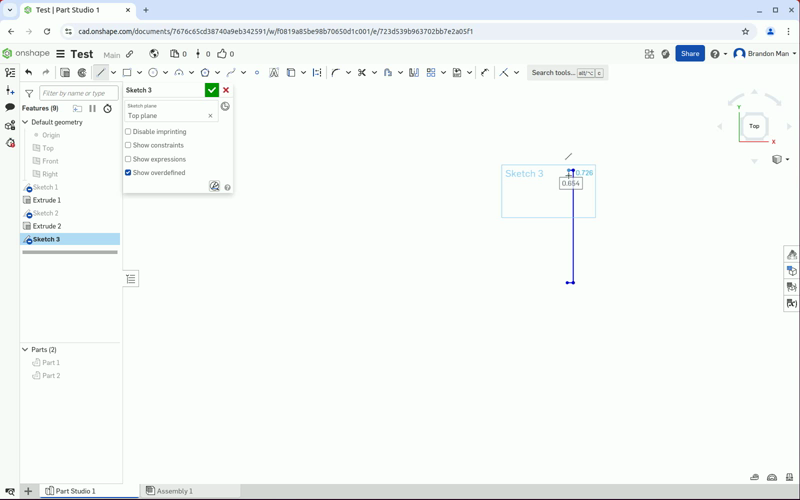
scroll(6)
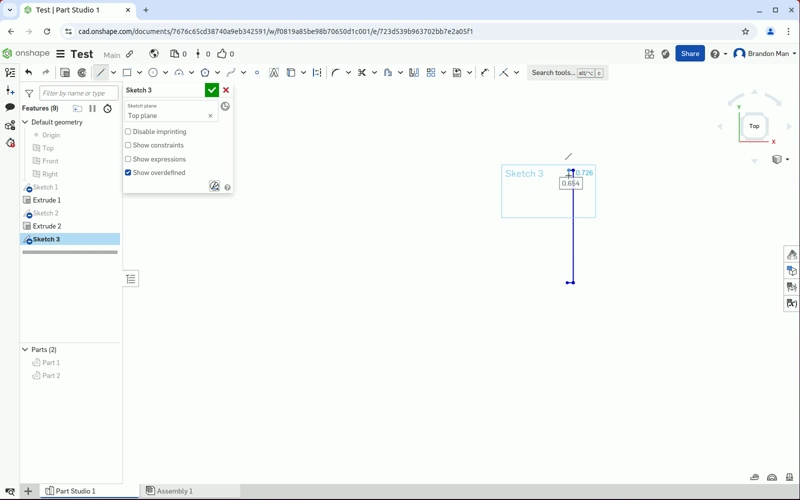
scroll(6)
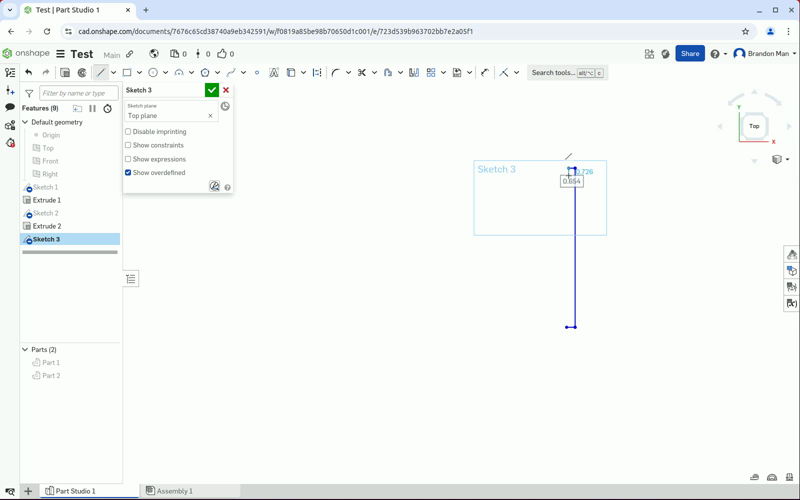
scroll(6)
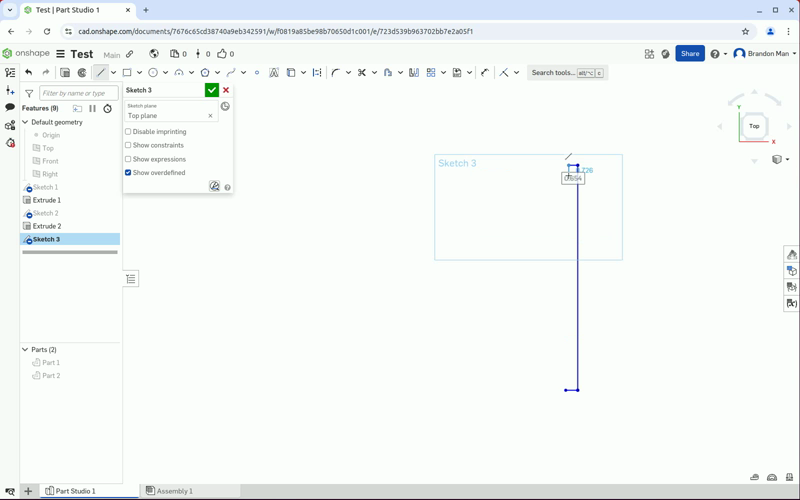
scroll(6)
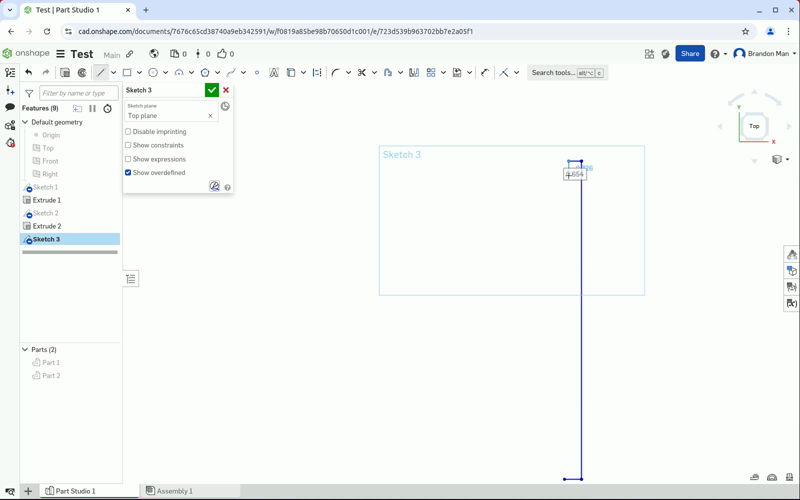
scroll(6)
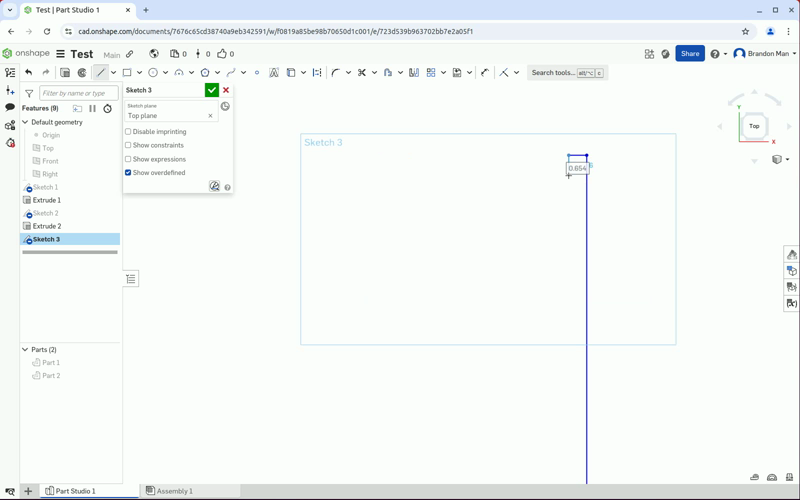
scroll(6)
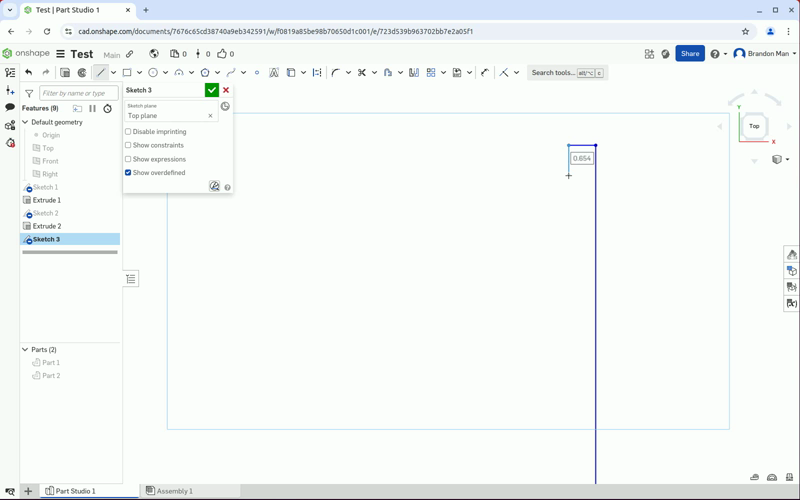
scroll(6)
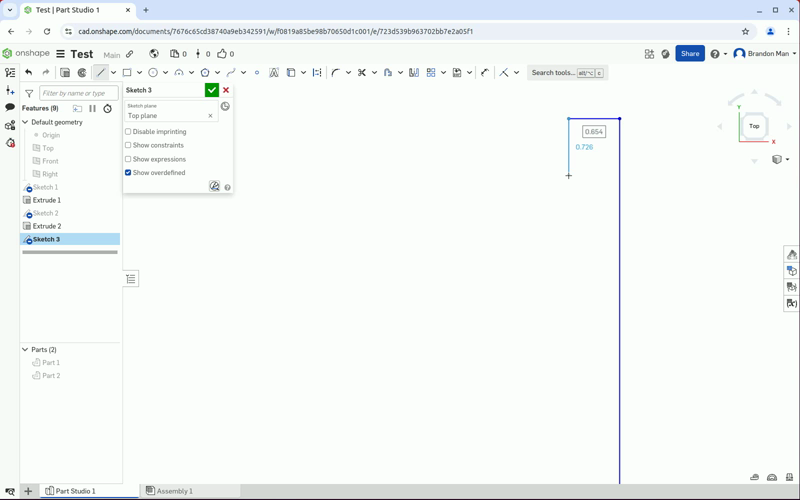
click(568, 175)
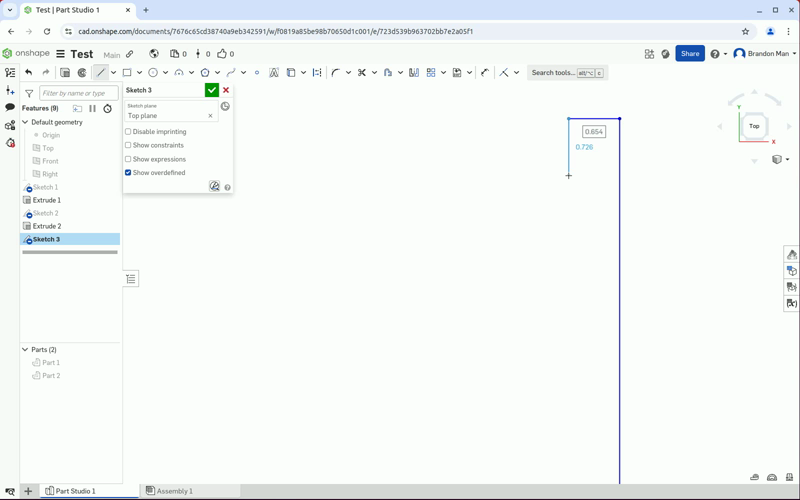
scroll(-6)
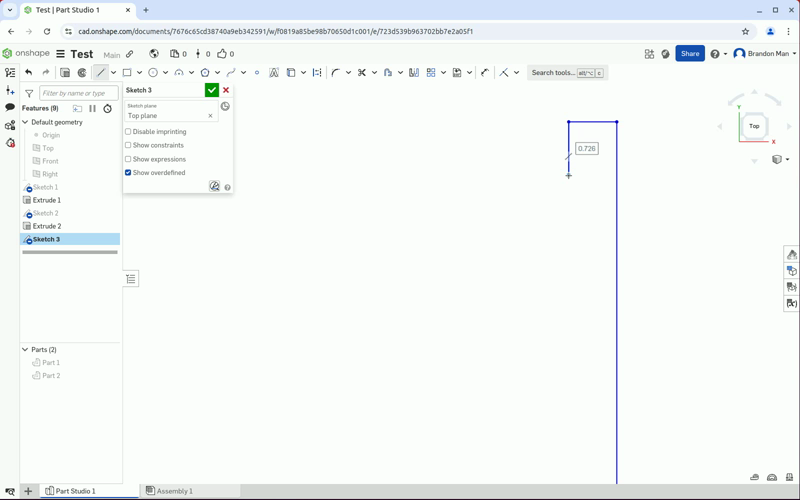
scroll(-6)
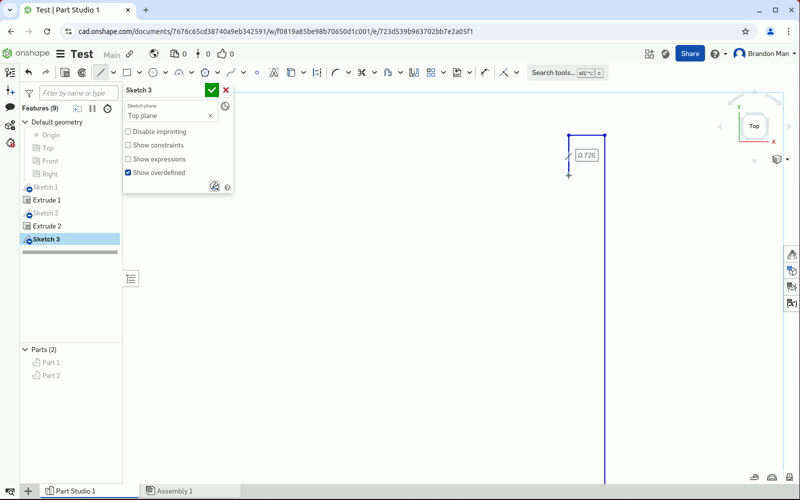
scroll(-6)
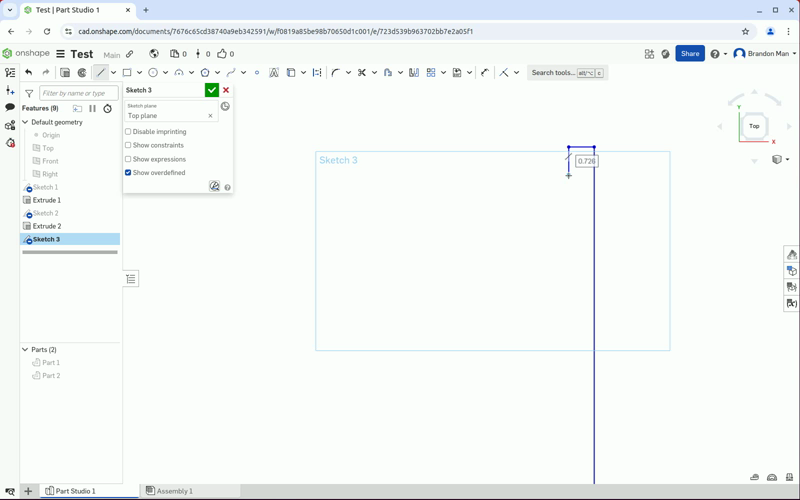
scroll(-6)
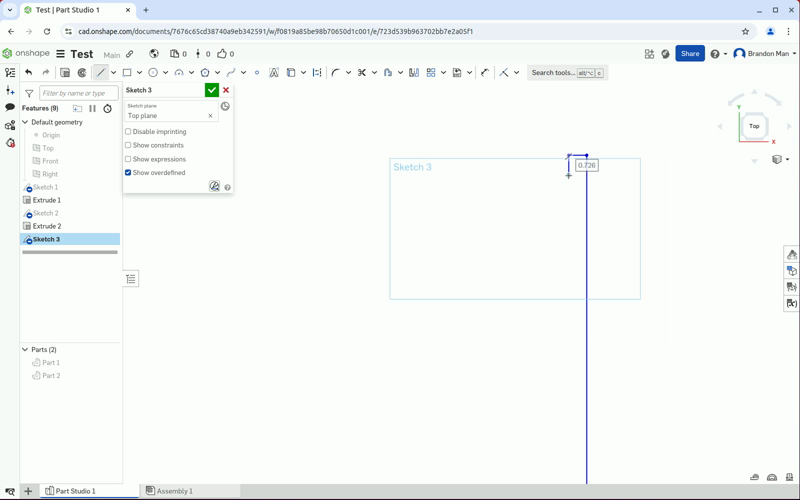
scroll(-6)
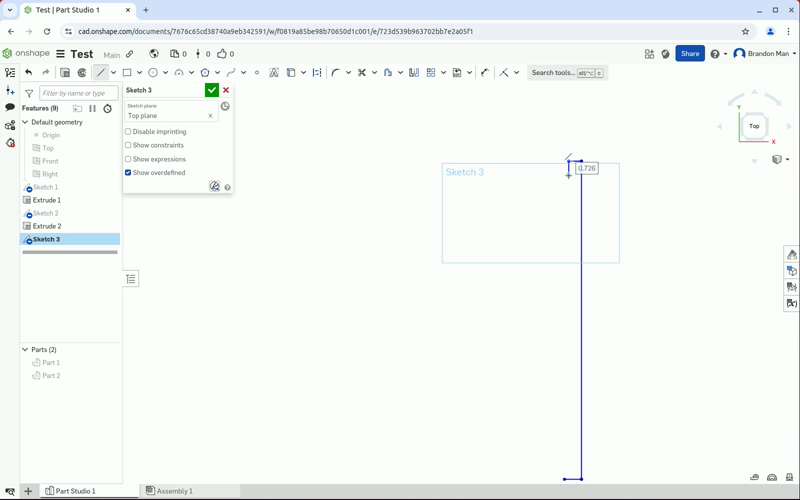
scroll(-6)
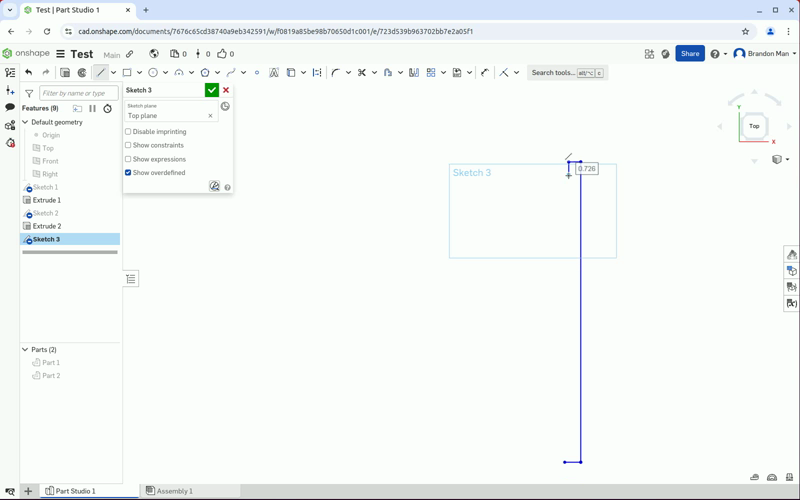
scroll(-6)
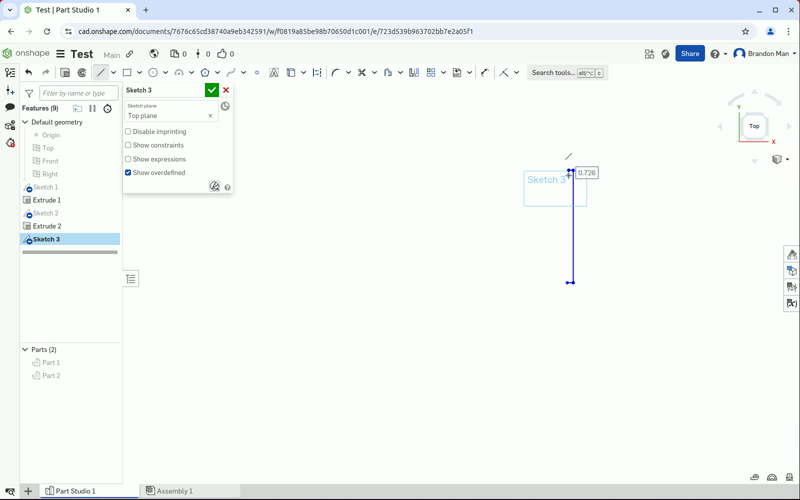
key_up(shift)
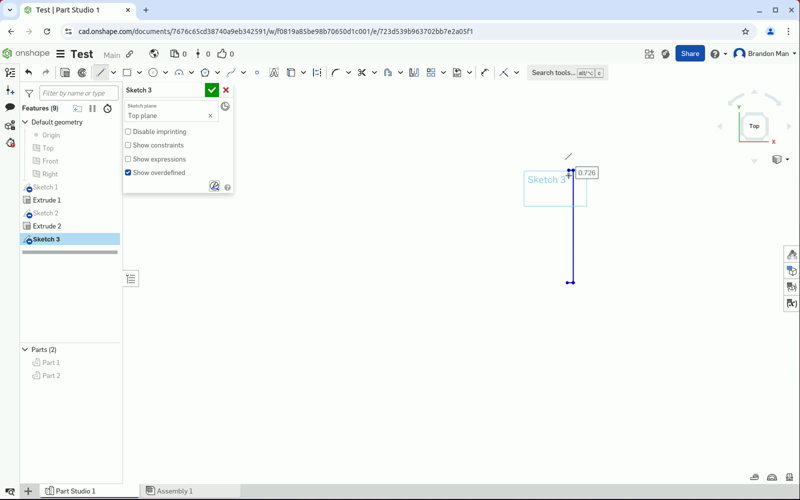
key_down(shift)
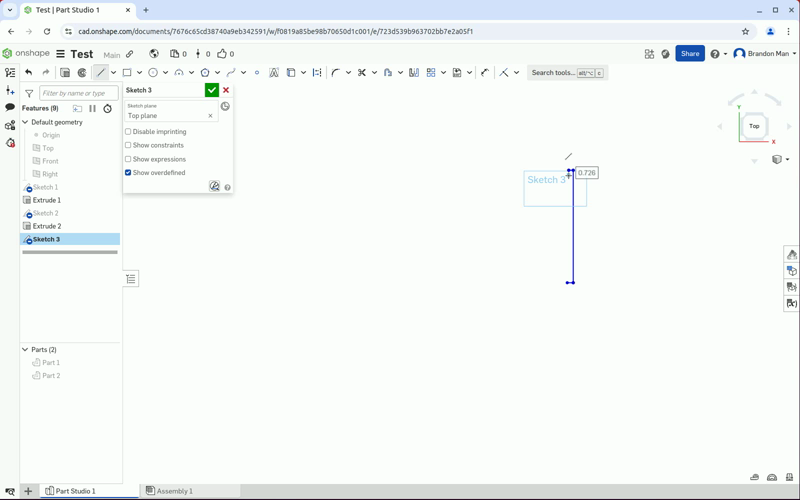
mouse_move(568, 280)
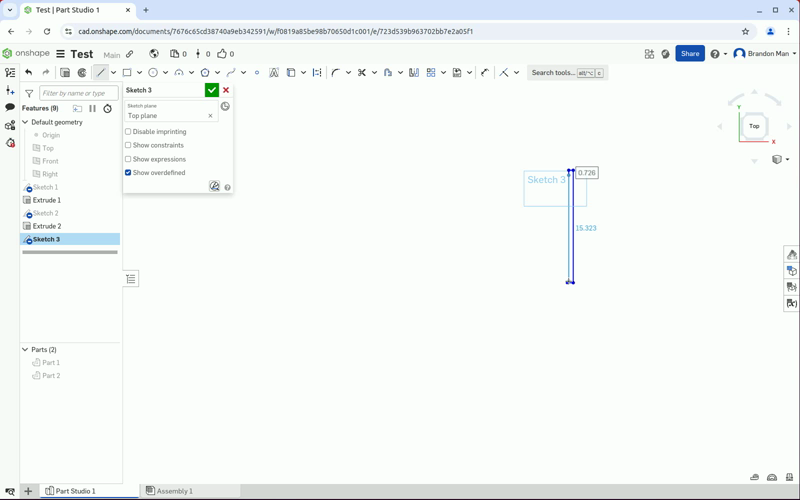
scroll(6)
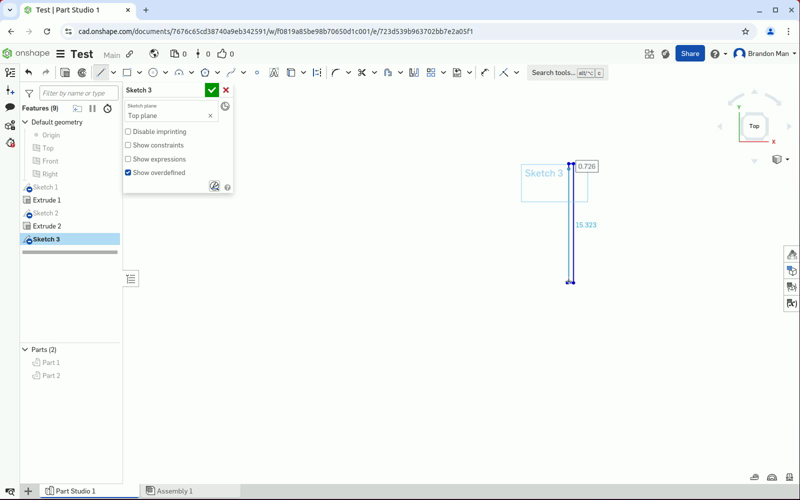
scroll(6)
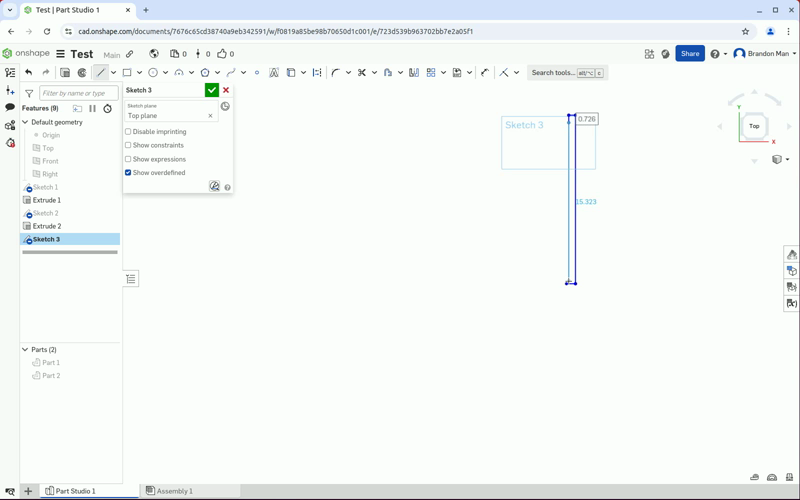
scroll(6)
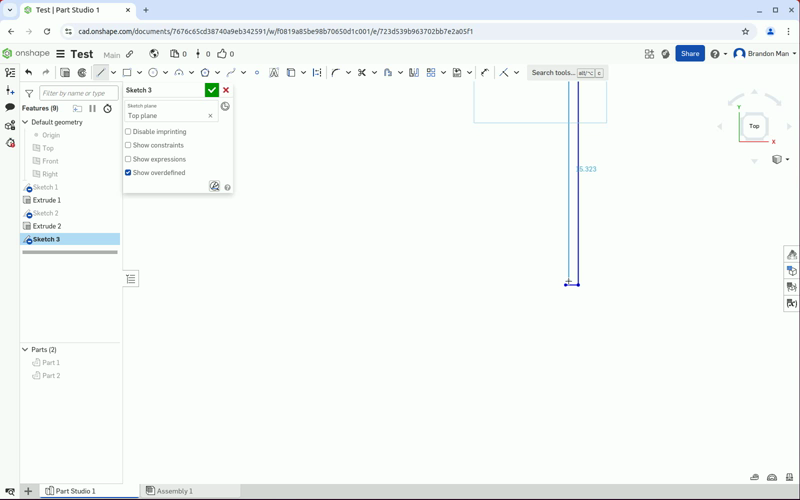
scroll(6)
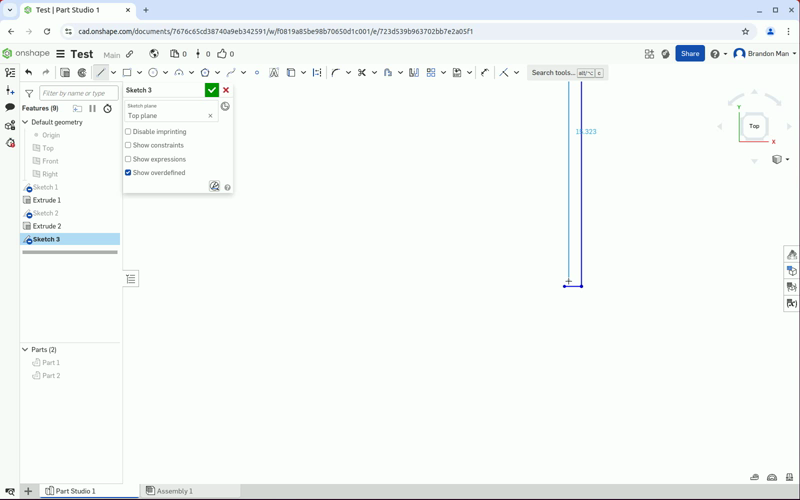
scroll(6)
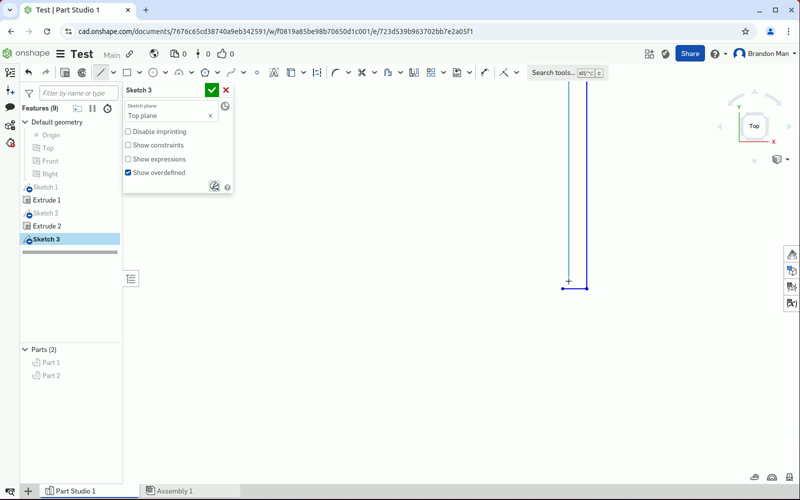
scroll(6)
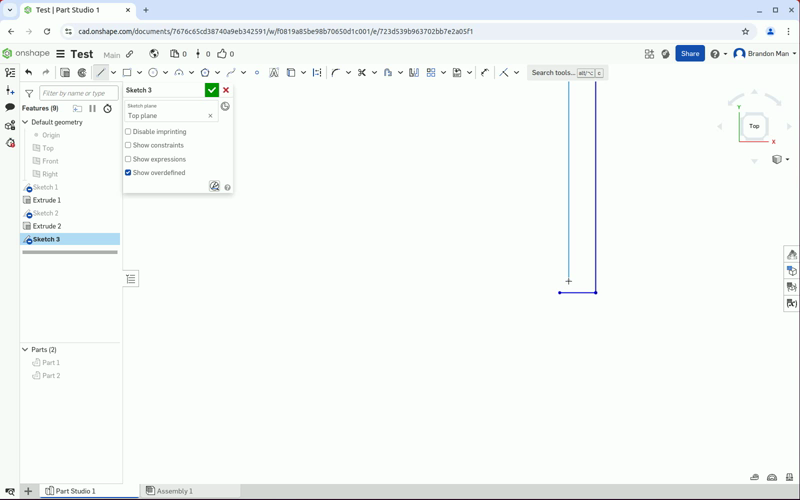
scroll(6)
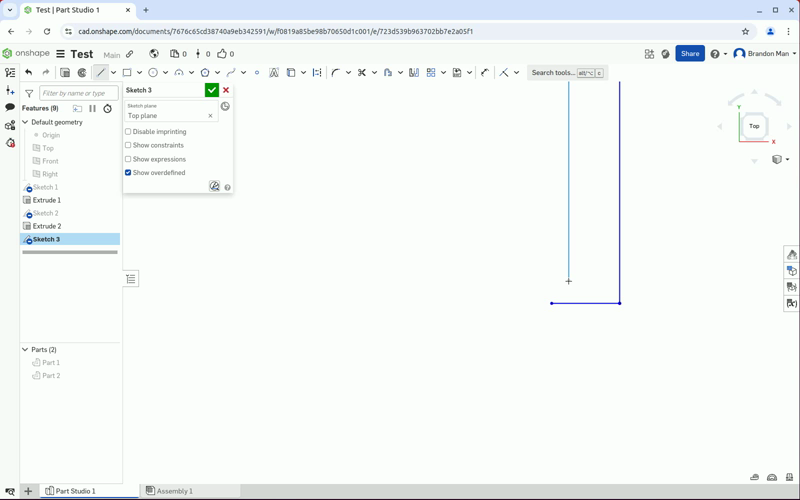
click(568, 280)
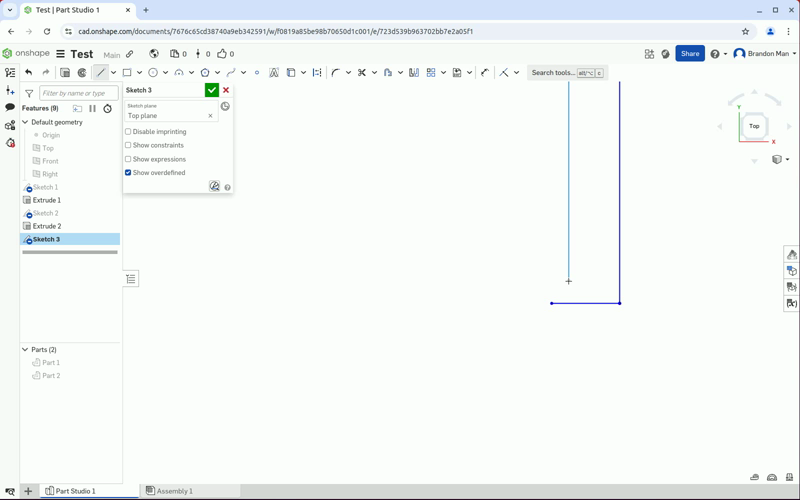
scroll(-6)
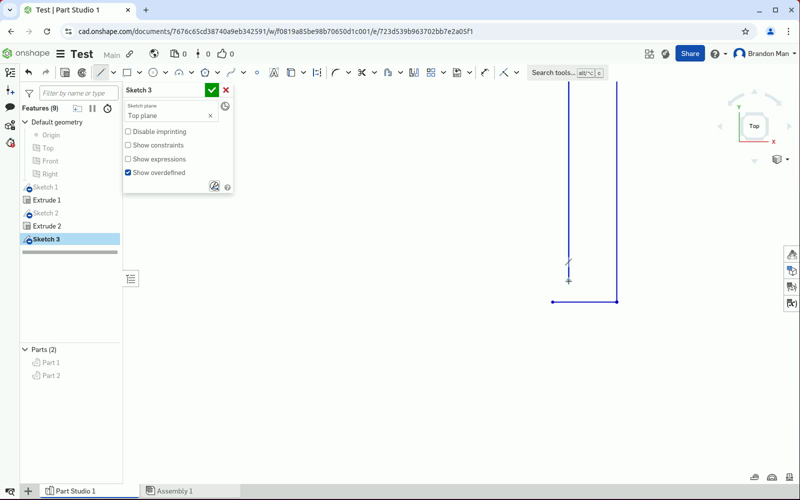
scroll(-6)
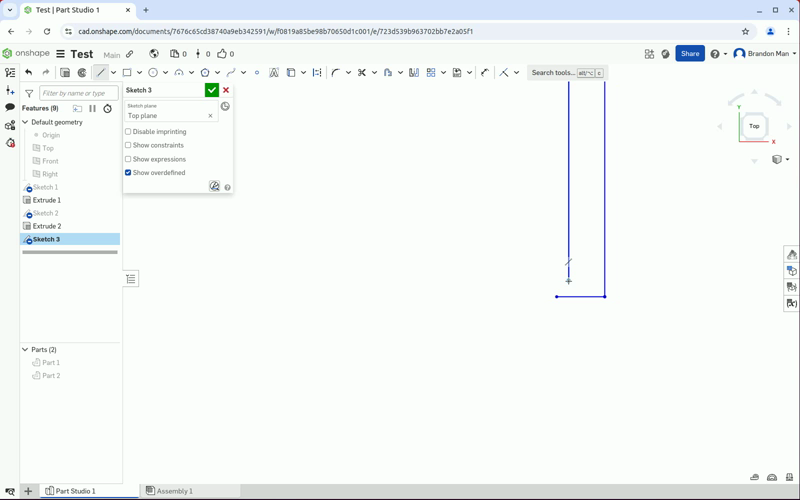
scroll(-6)
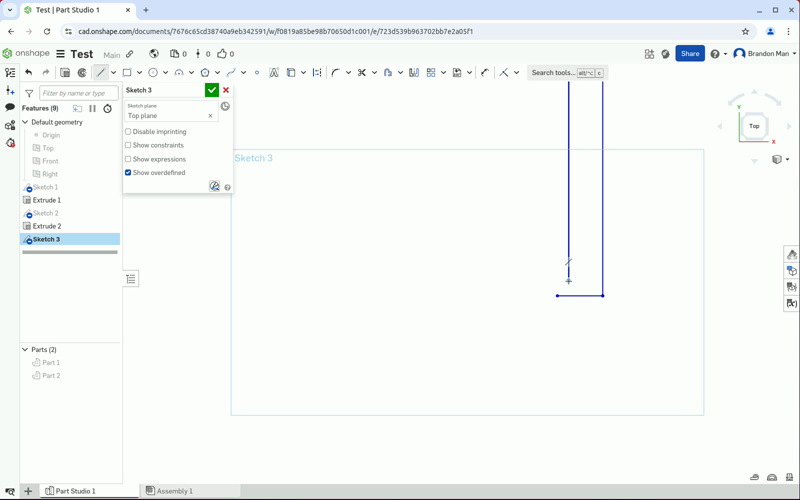
scroll(-6)
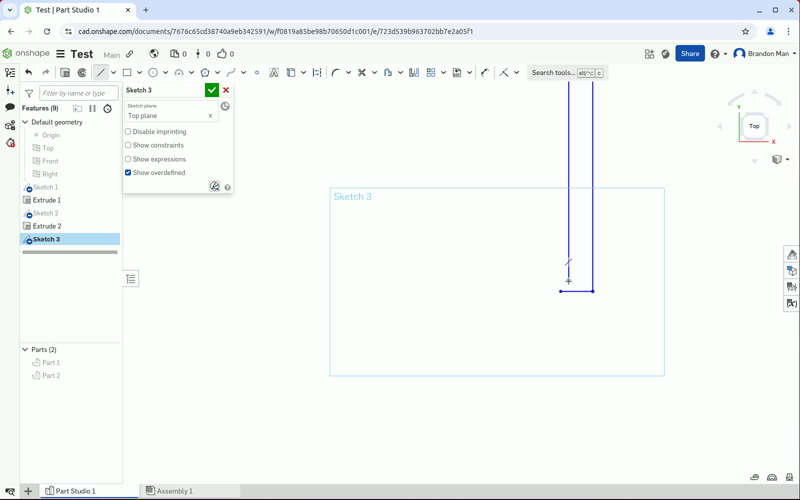
scroll(-6)
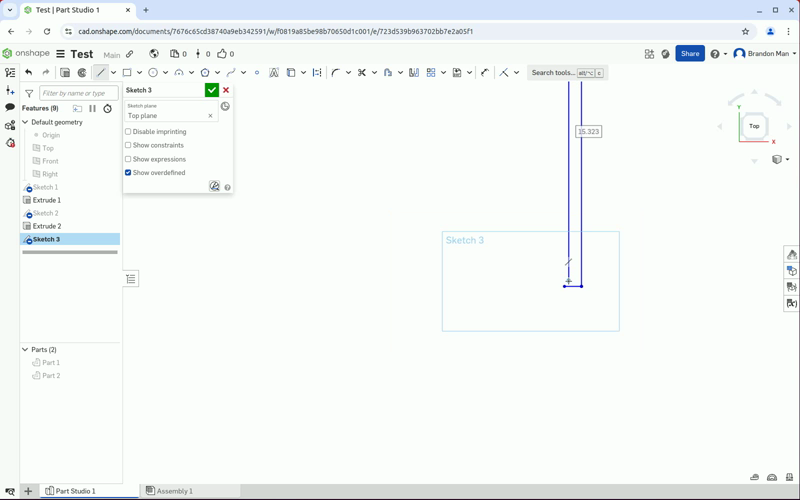
scroll(-6)
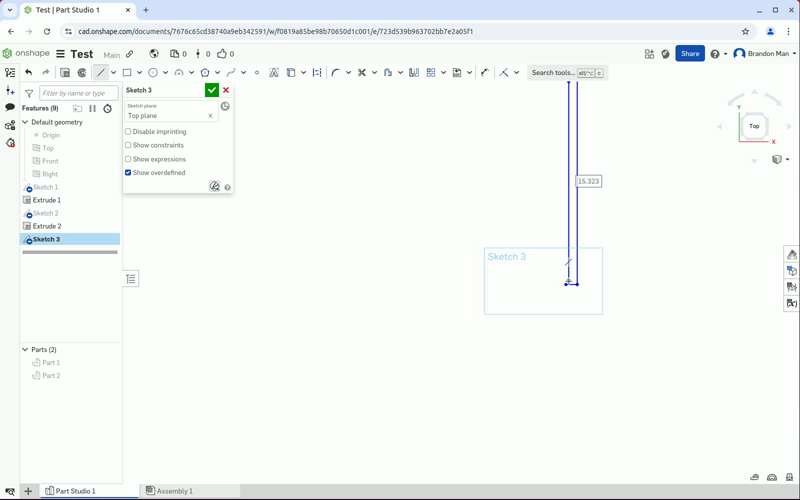
scroll(-6)
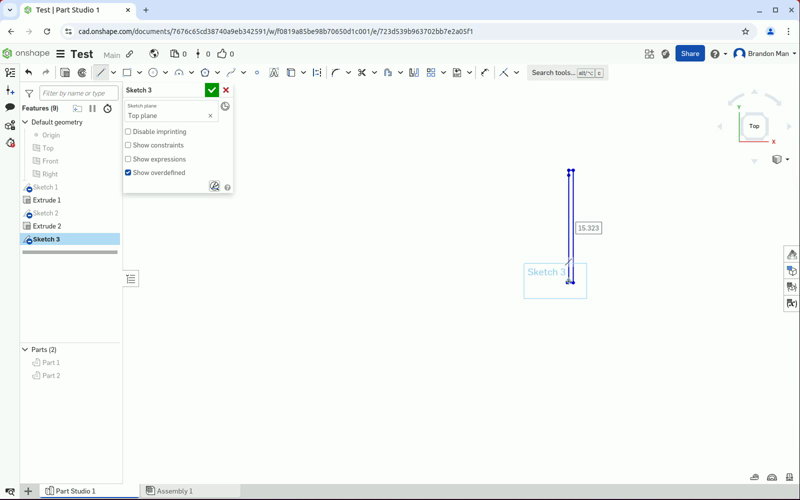
key_up(shift)
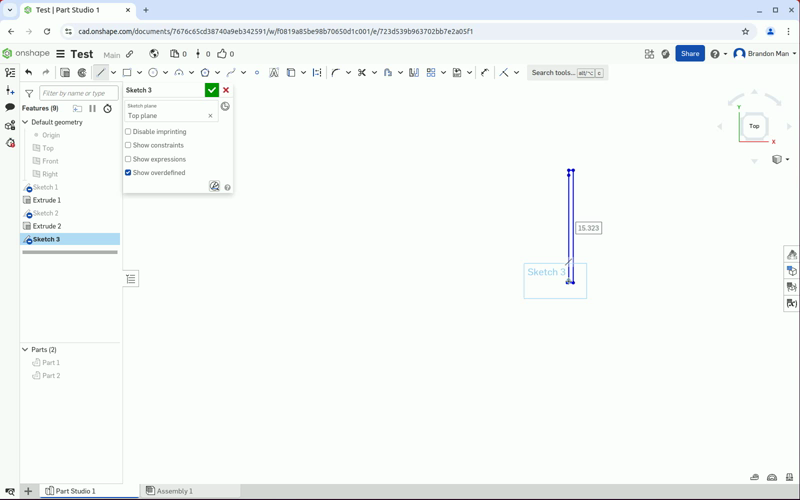
mouse_move(589, 280)
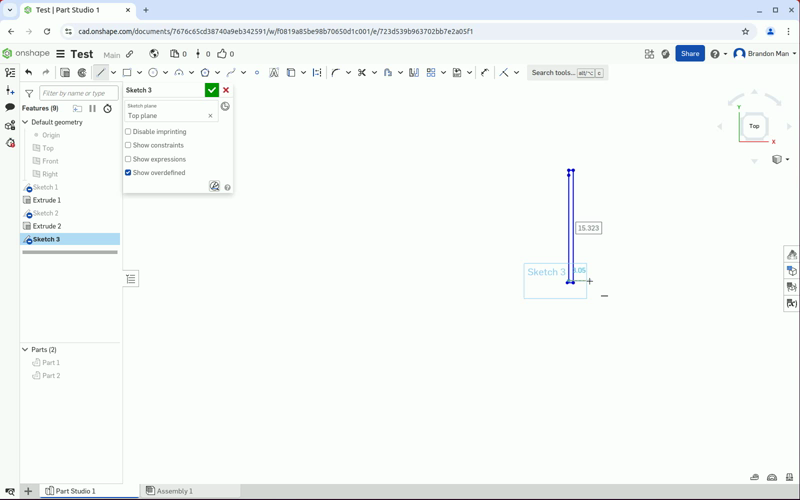
key_down(shift)
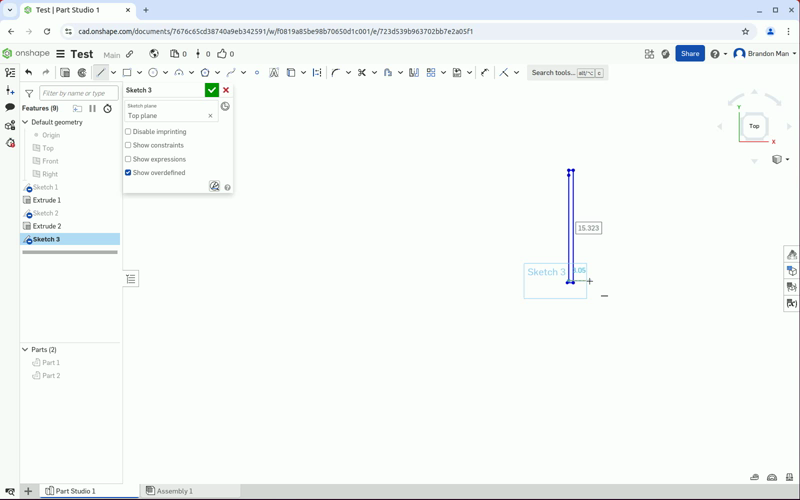
mouse_move(568, 282)
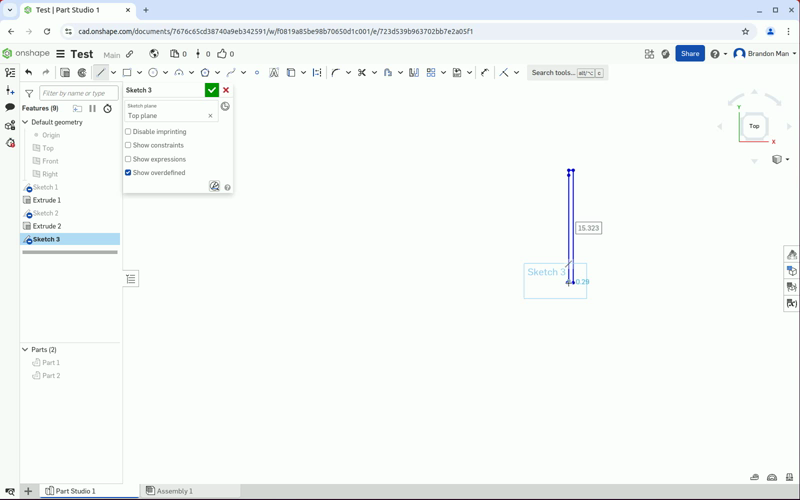
scroll(6)
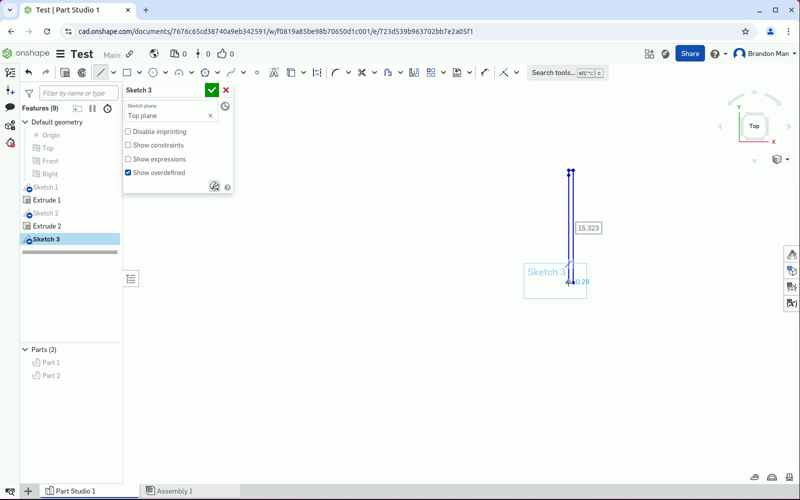
scroll(6)
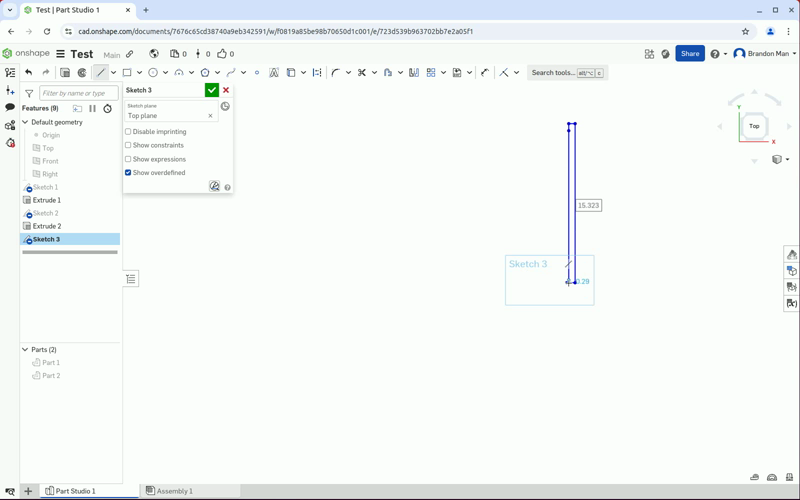
scroll(6)
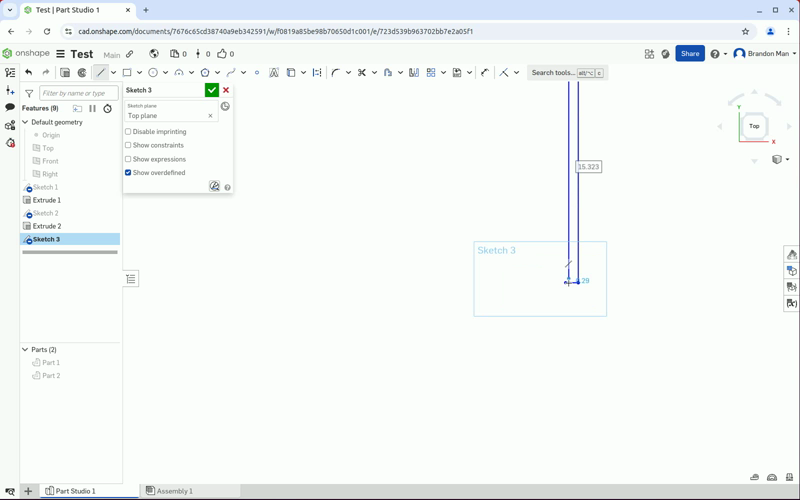
scroll(6)
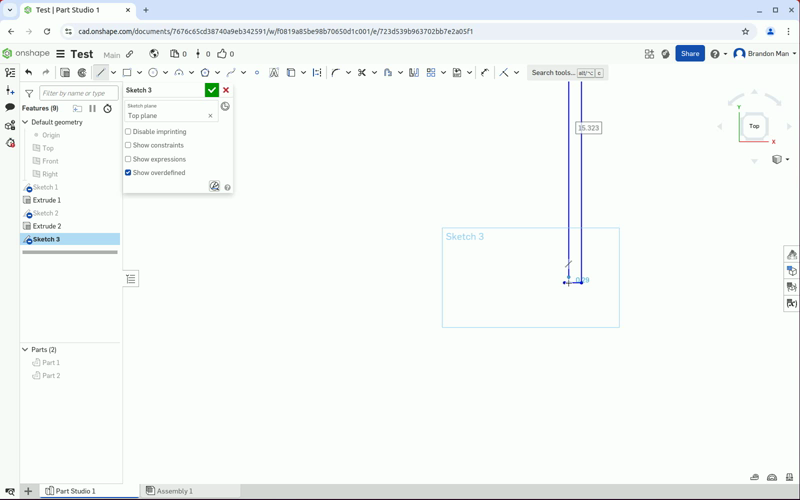
scroll(6)
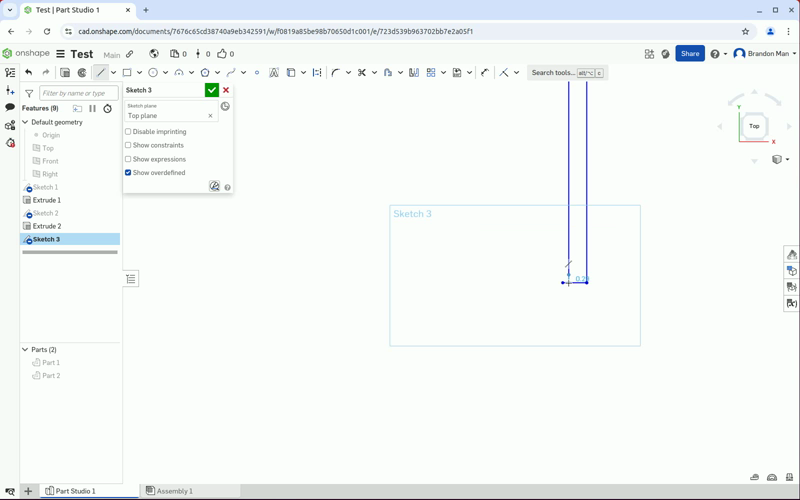
scroll(6)
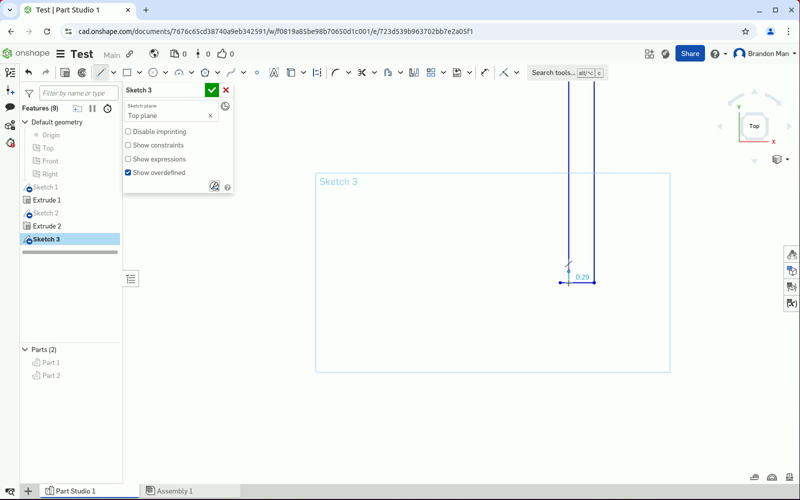
scroll(6)
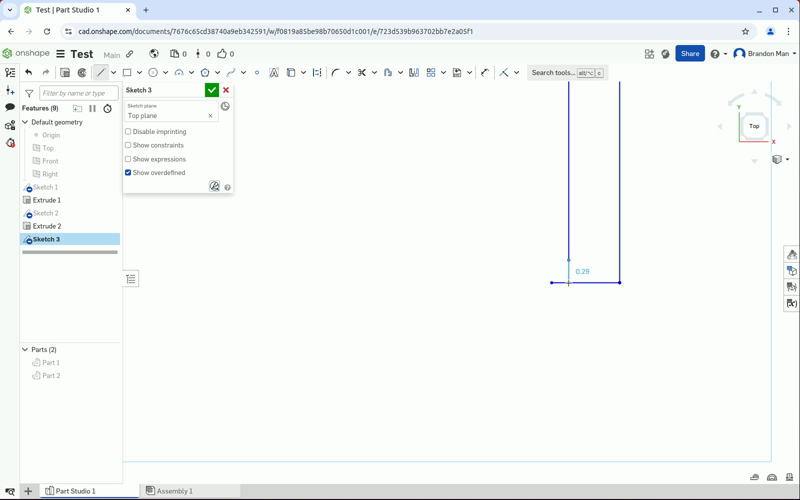
key_up(shift)
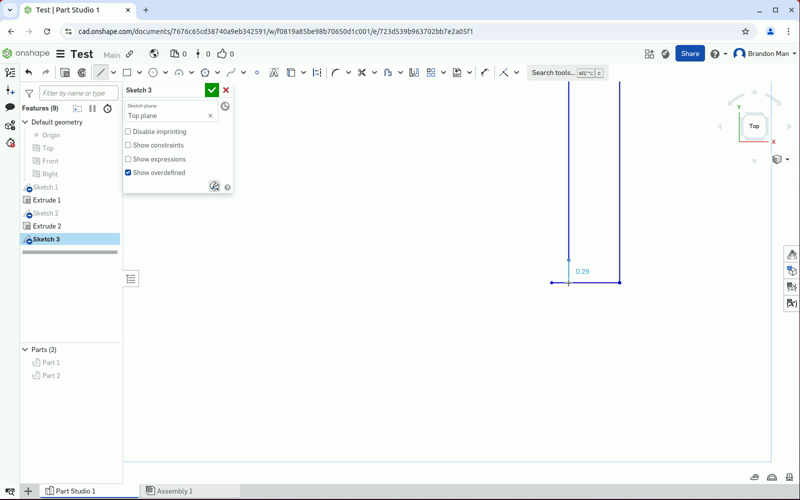
click(568, 282)
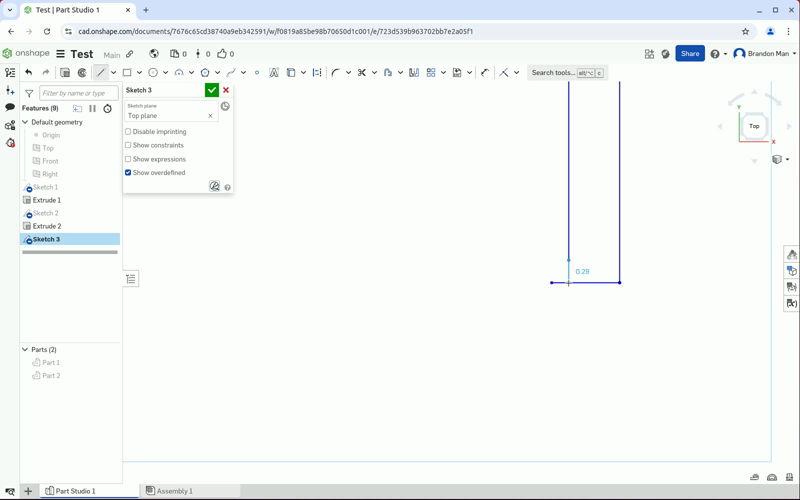
scroll(-6)
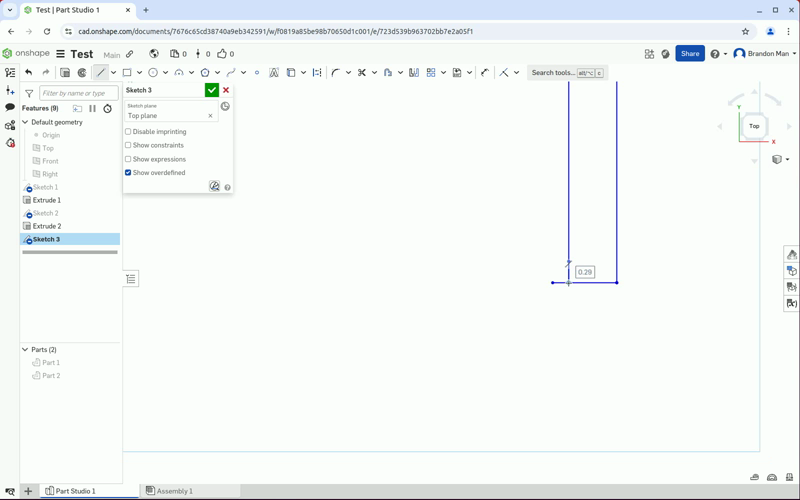
scroll(-6)
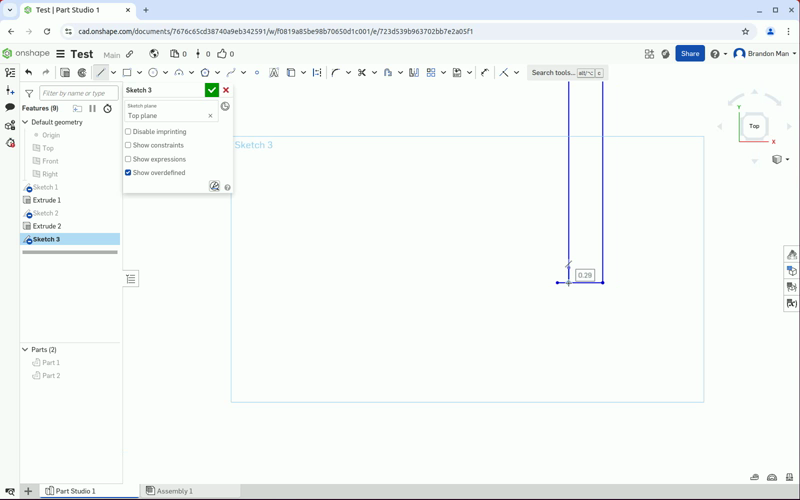
scroll(-6)
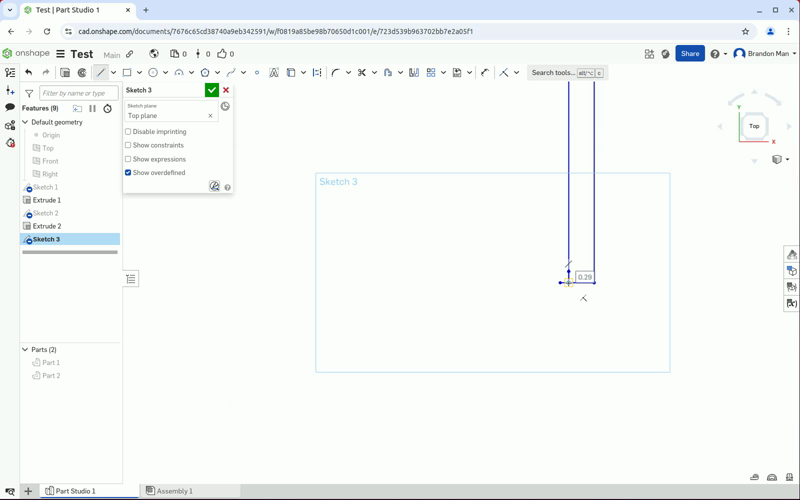
scroll(-6)
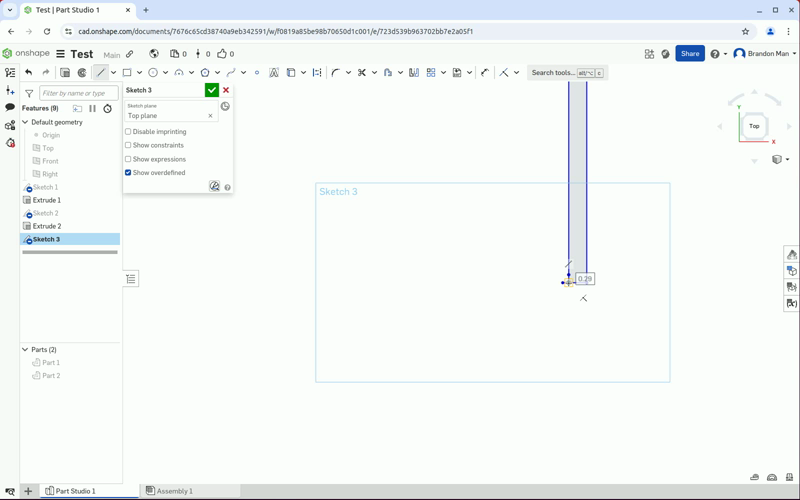
scroll(-6)
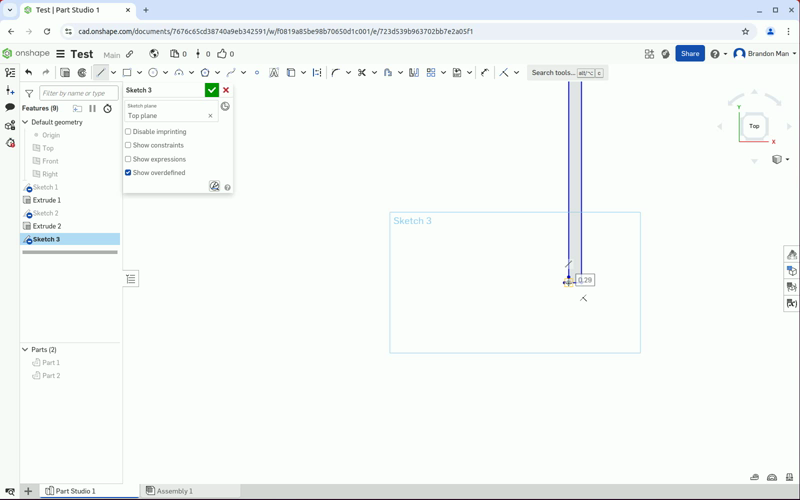
scroll(-6)
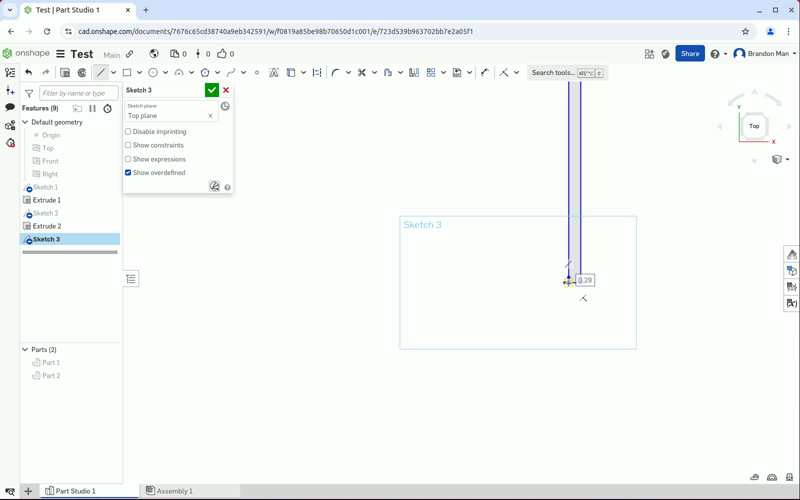
scroll(-6)
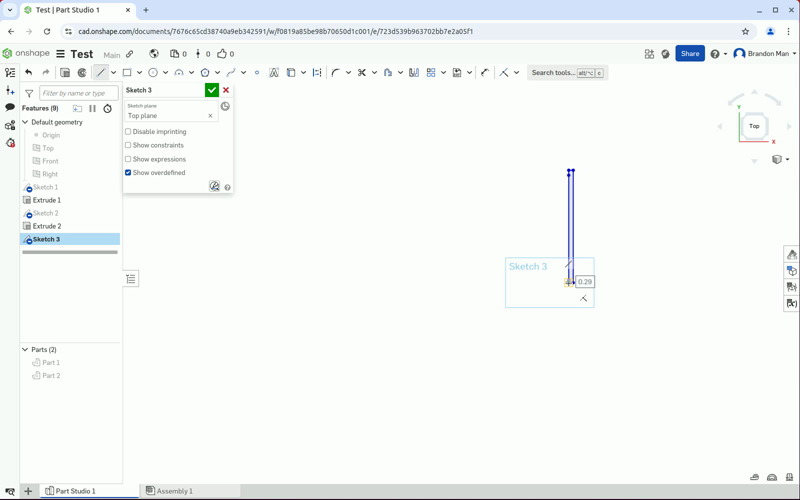
key(esc)
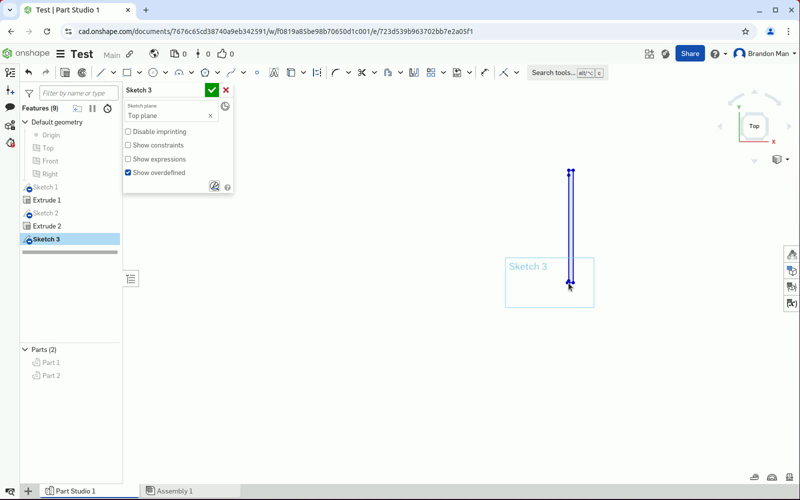
mouse_move(569, 252)
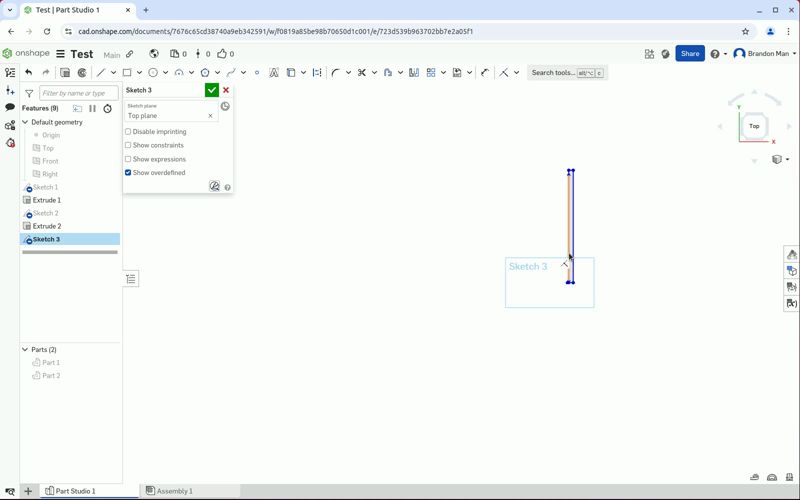
scroll(6)
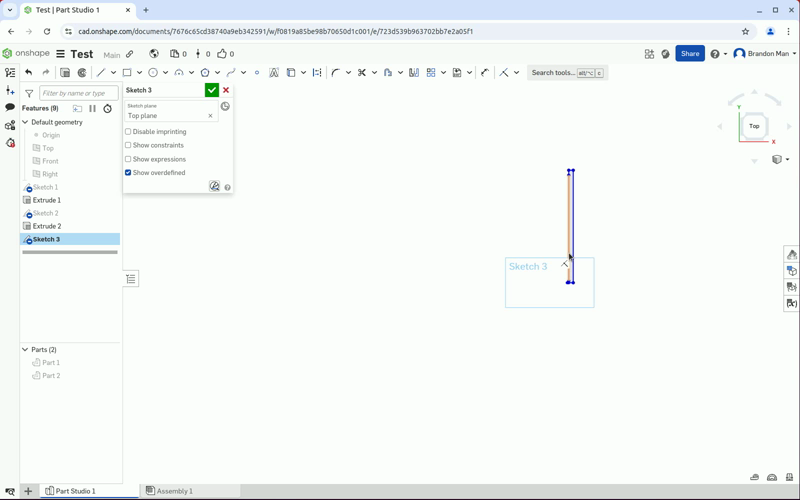
scroll(6)
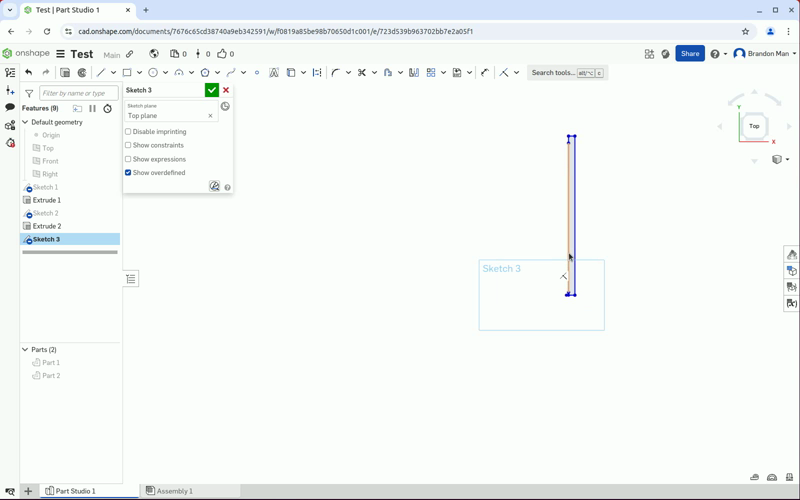
scroll(6)
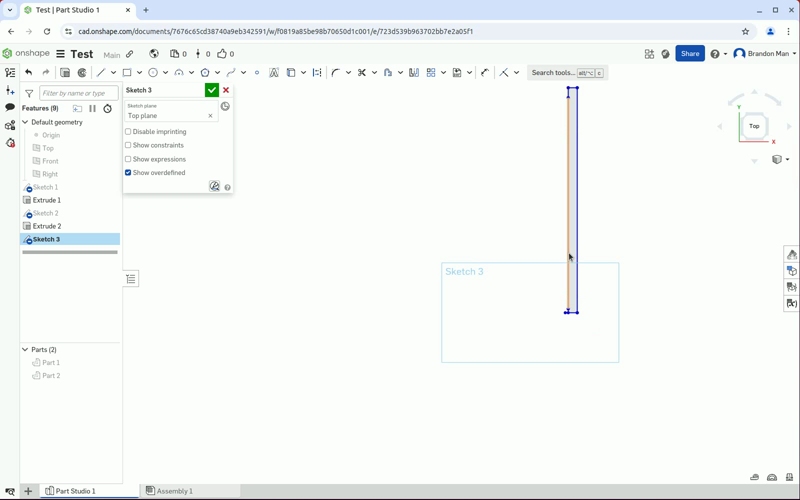
scroll(6)
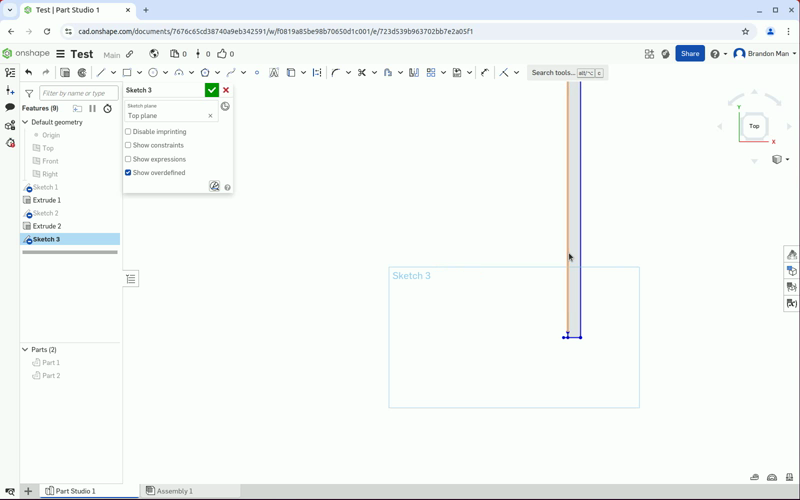
scroll(6)
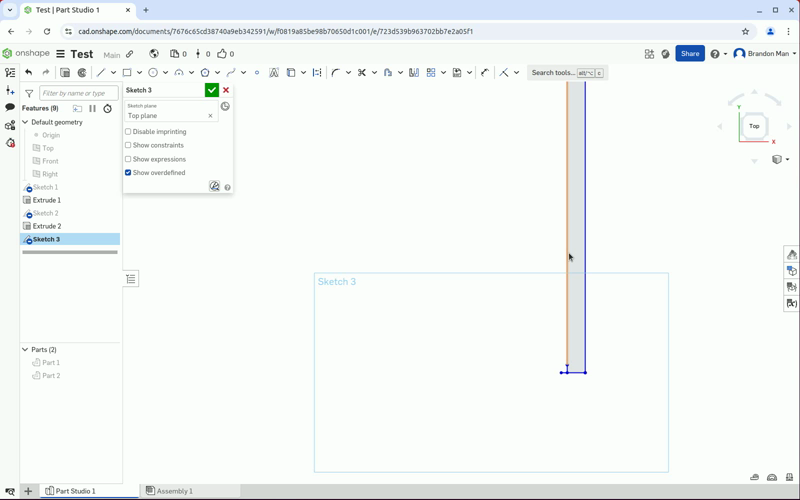
scroll(6)
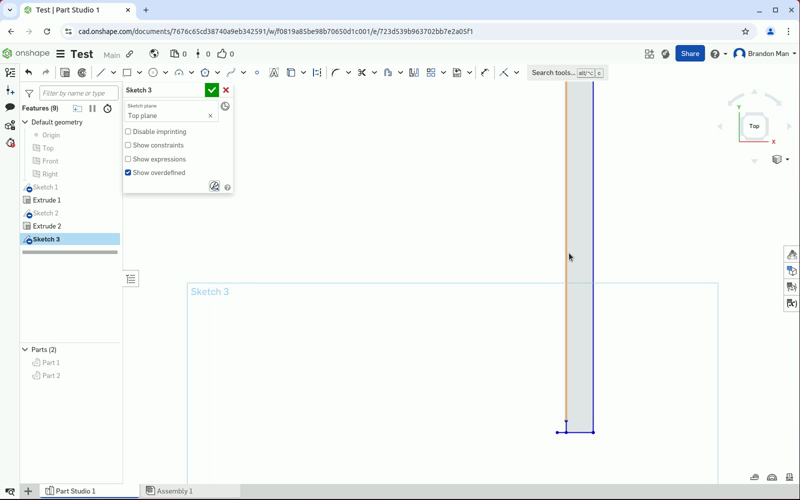
scroll(6)
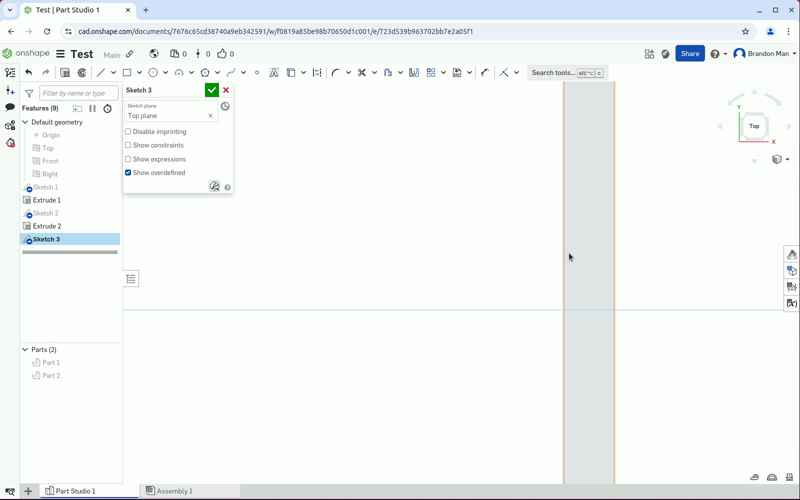
click(569, 252)
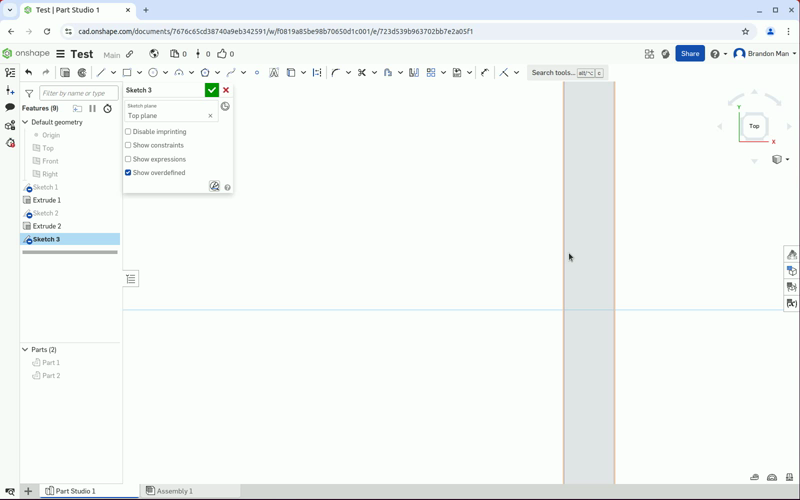
scroll(-6)
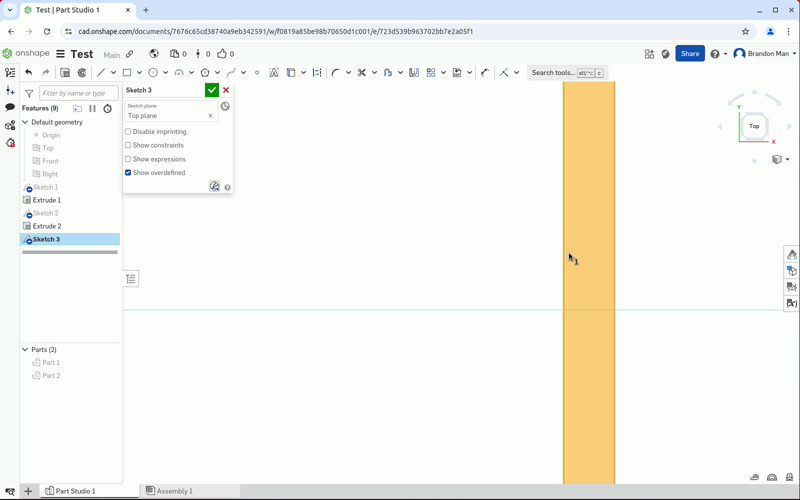
scroll(-6)
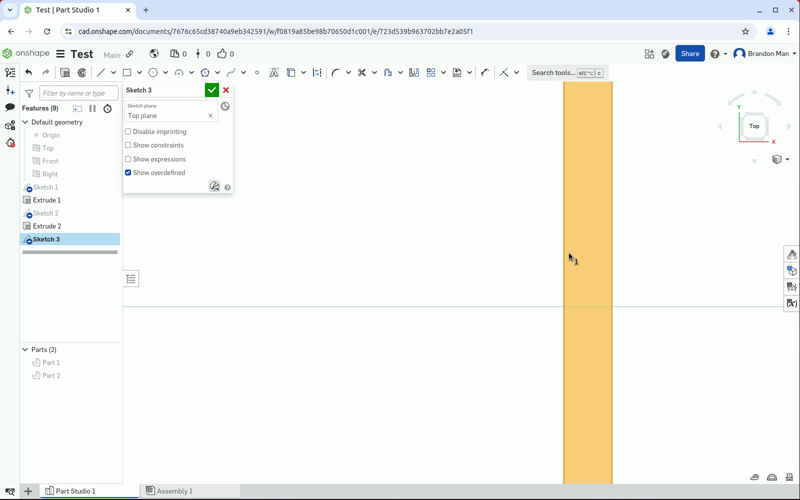
scroll(-6)
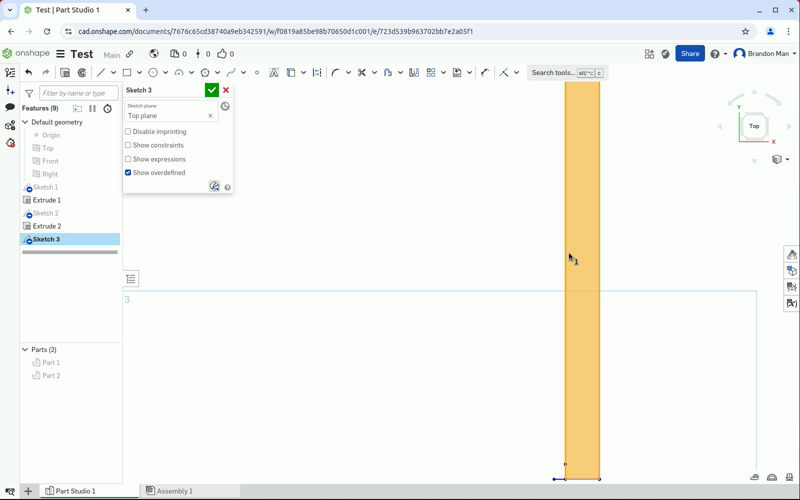
scroll(-6)
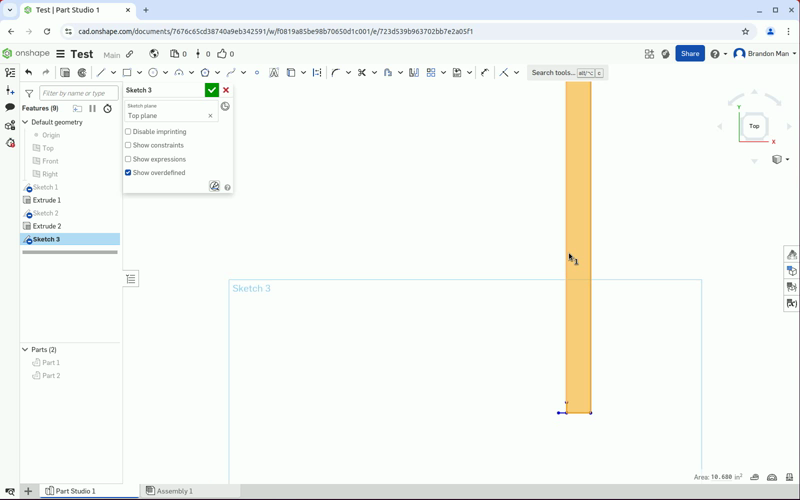
scroll(-6)
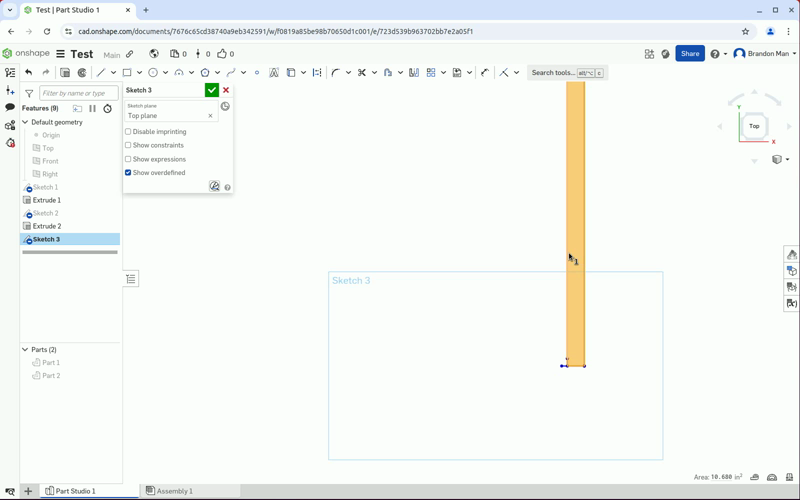
scroll(-6)
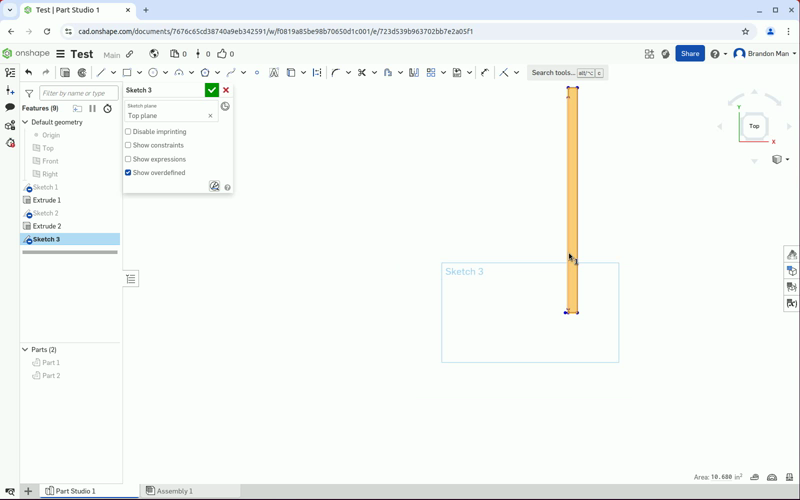
scroll(-6)
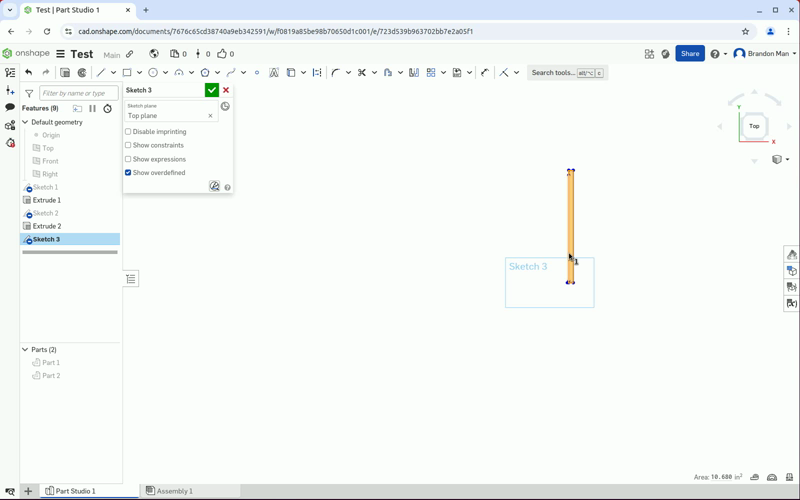
mouse_move(73, 352)
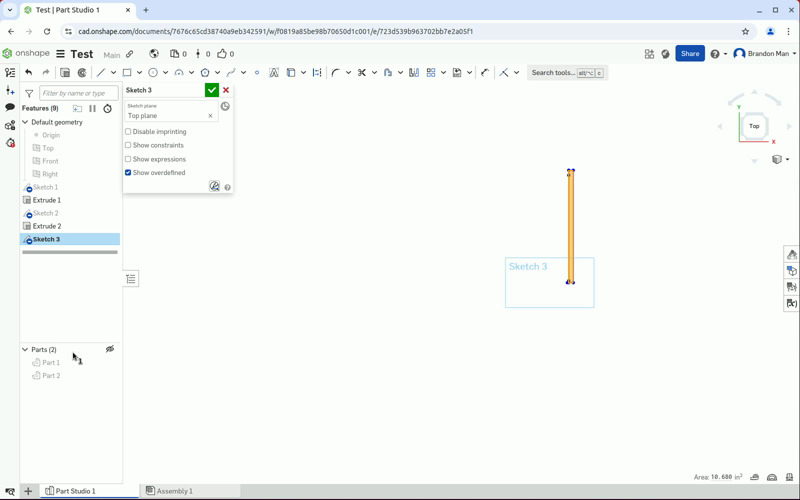
key(shift+y)
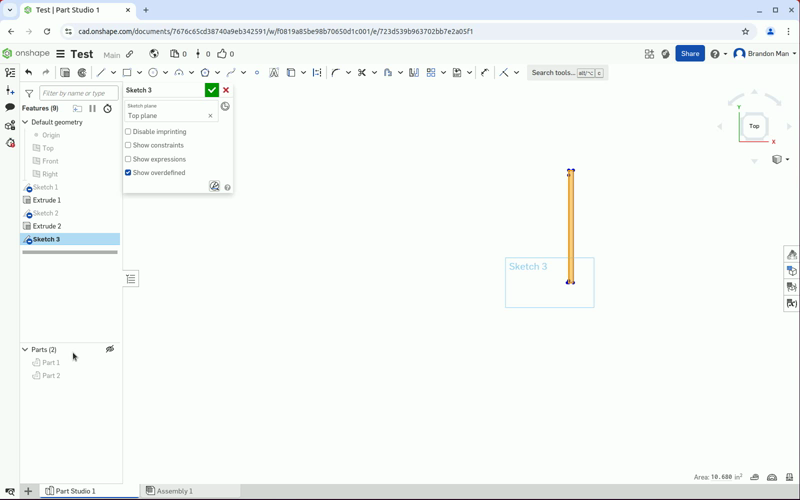
key(shift+e)
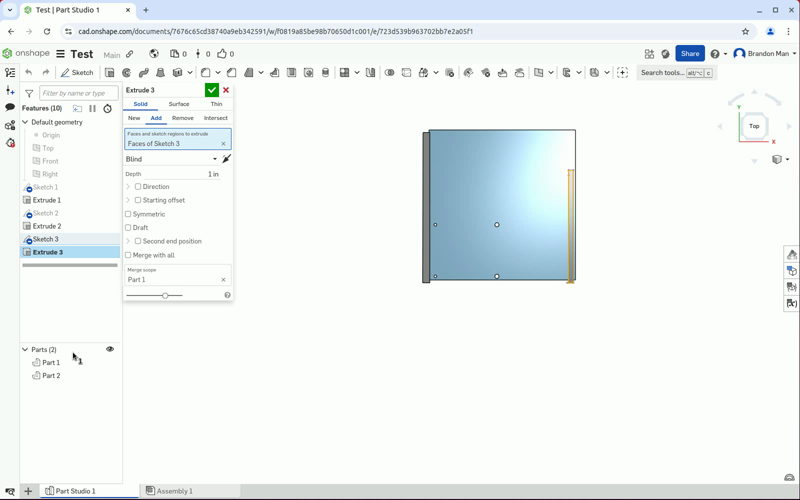
mouse_move(143, 106)
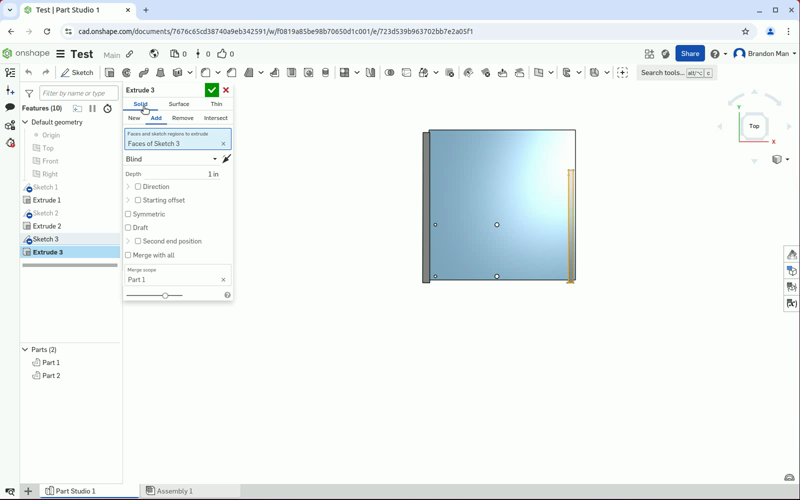
click(143, 106)
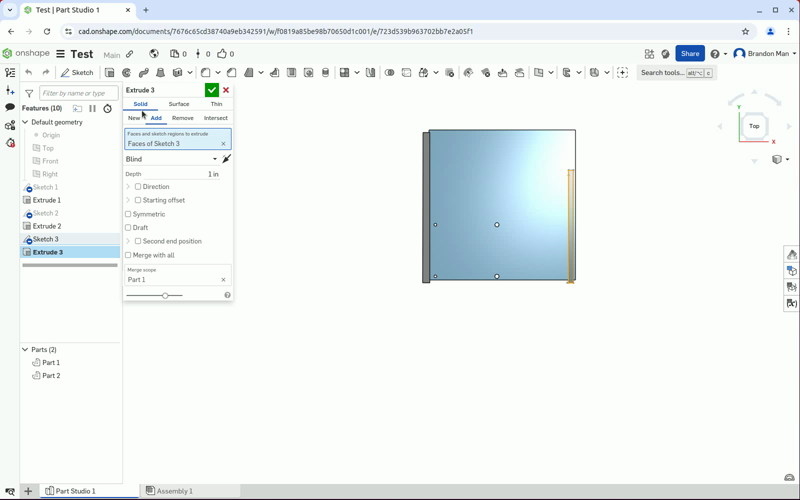
mouse_move(137, 120)
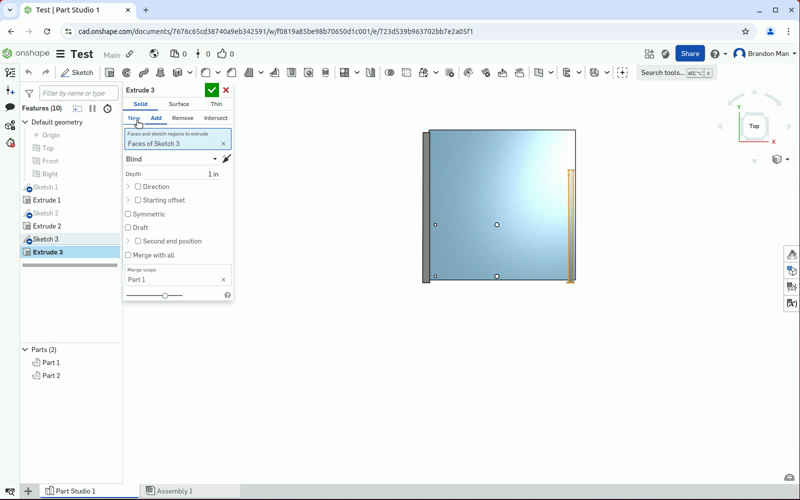
click(137, 120)
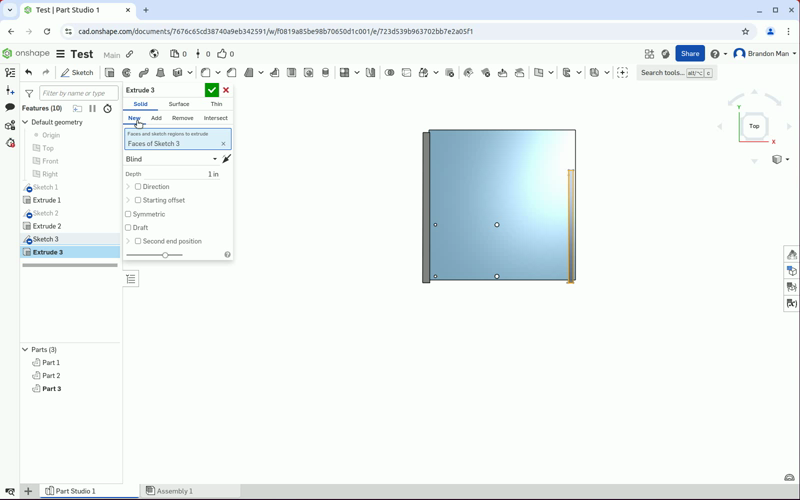
key(tab, 4)
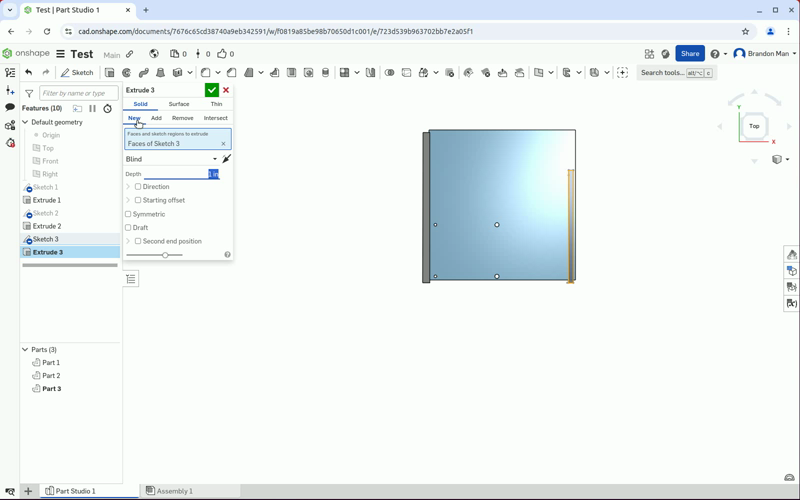
text(8.666)
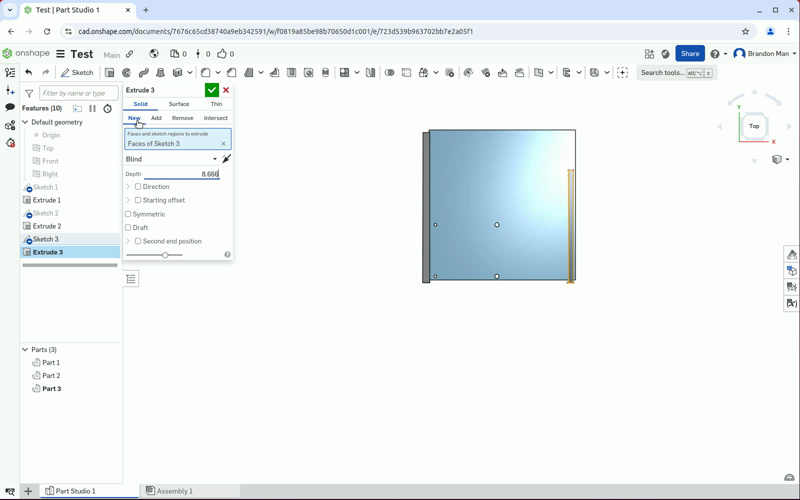
key(enter)
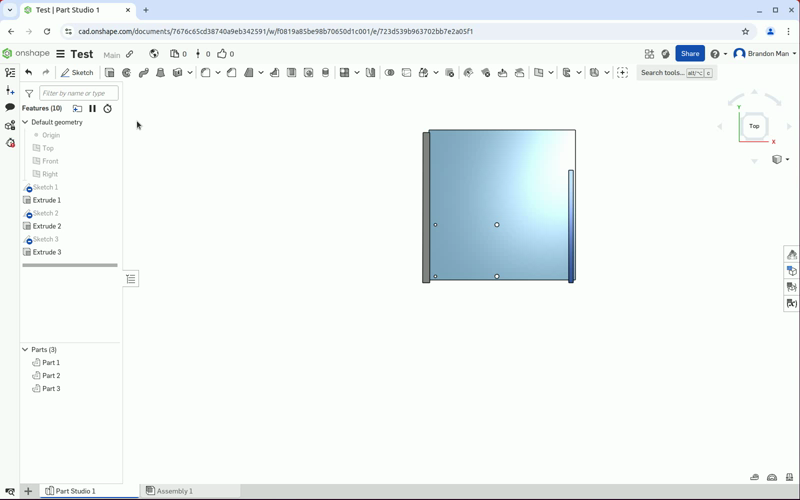
key(shift+h)
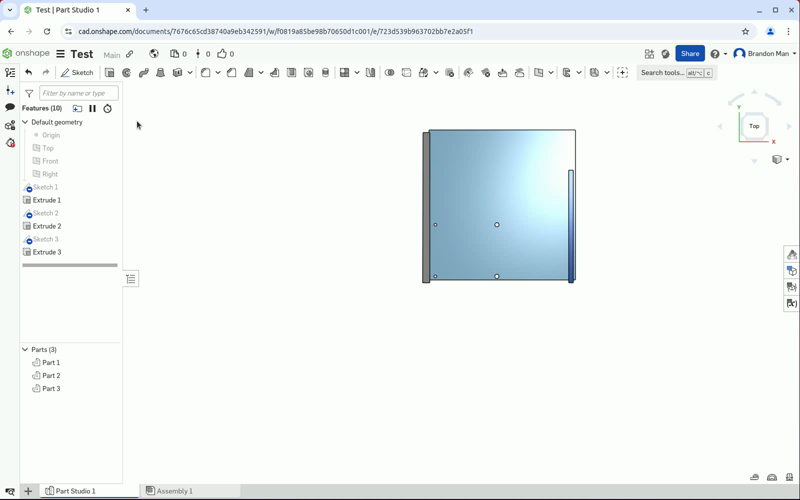
key(shift+h)
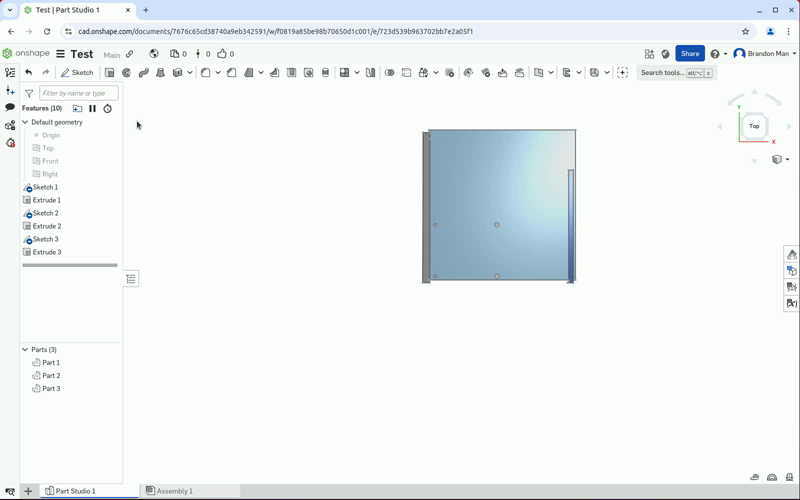
mouse_move(73, 189)
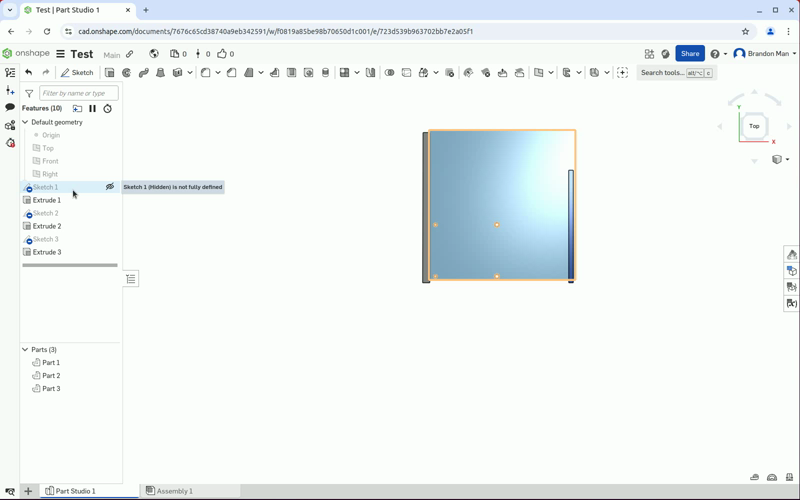
click(73, 189)
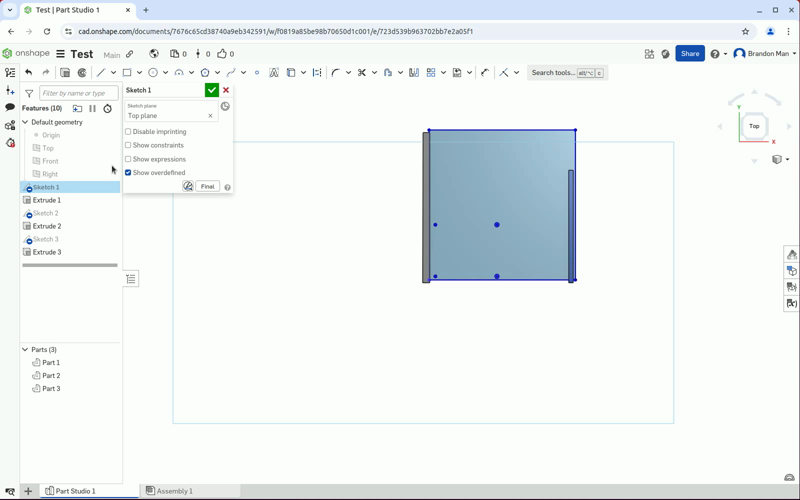
mouse_move(229, 92)
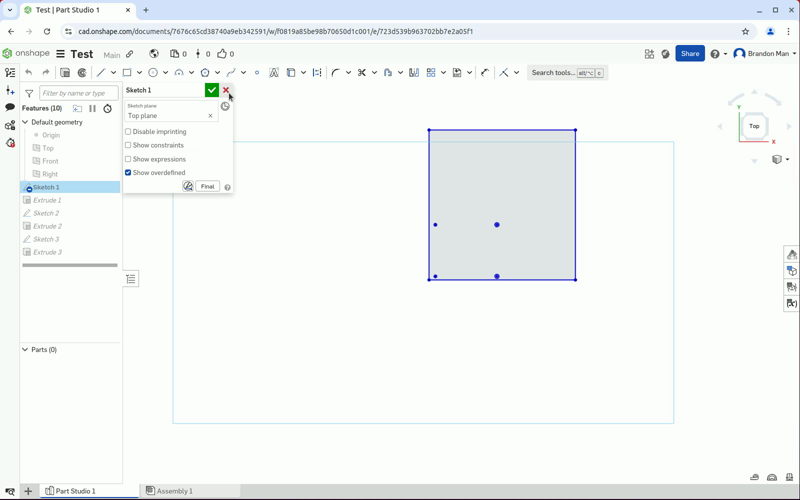
click(229, 92)
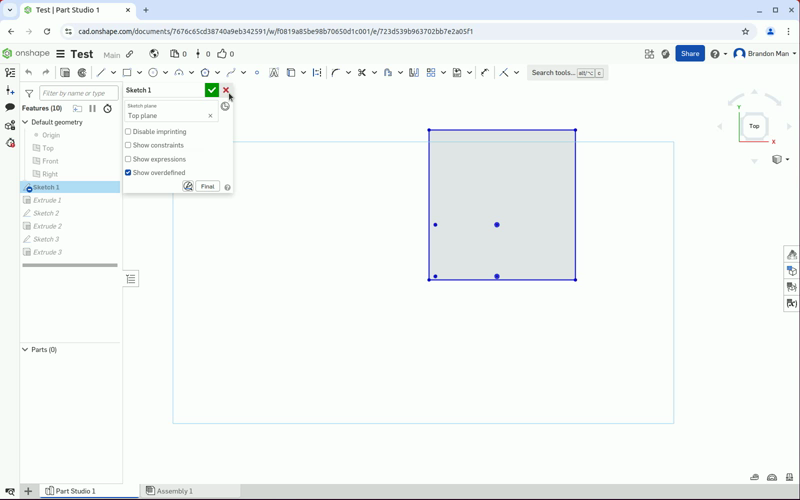
key(shift+s)
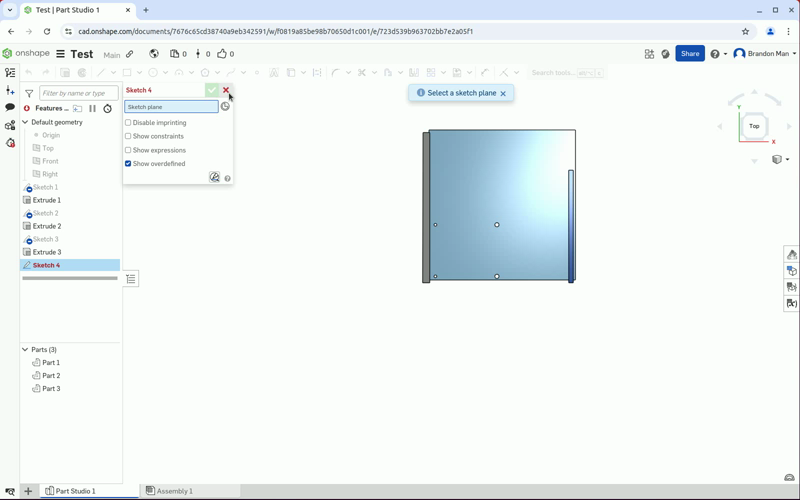
mouse_move(73, 150)
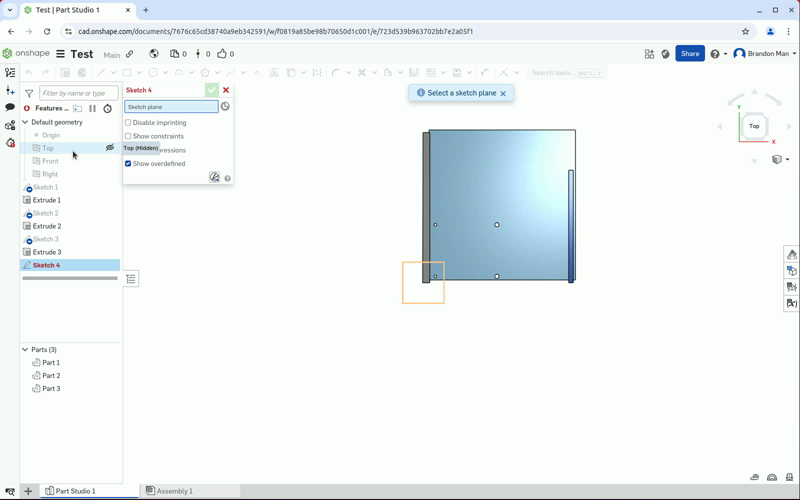
click(73, 150)
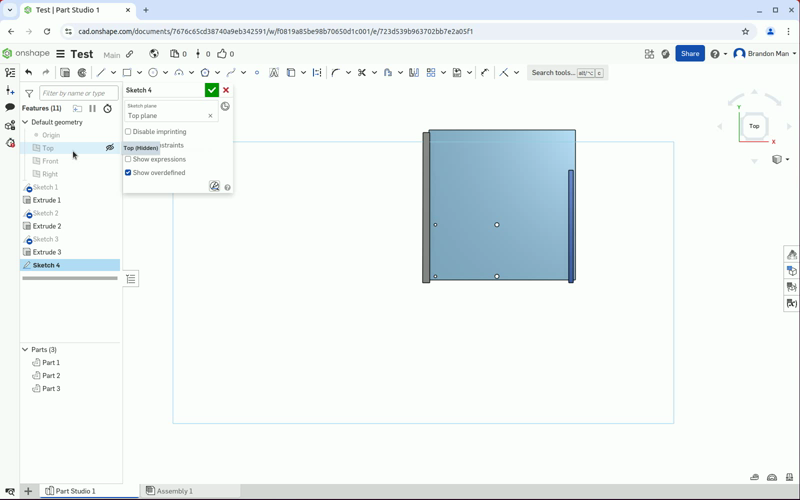
mouse_move(73, 352)
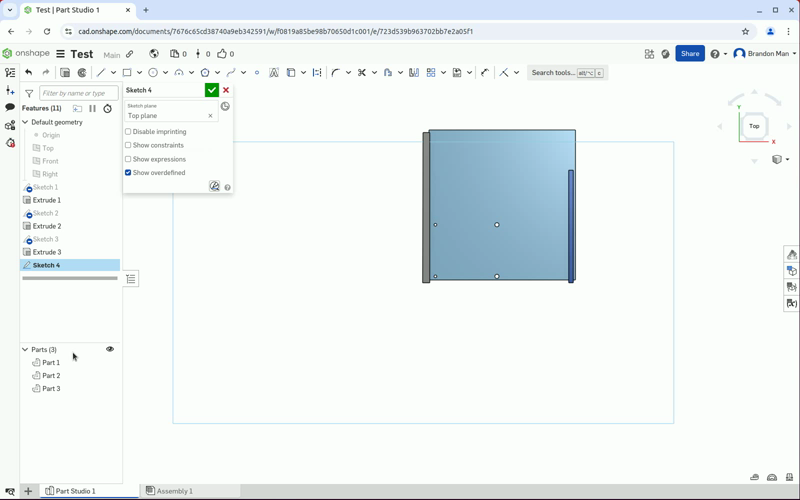
key(y)
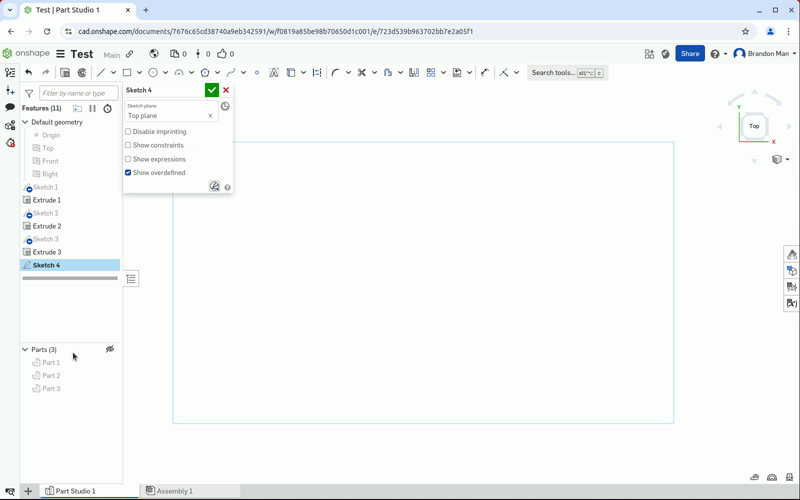
key(l)
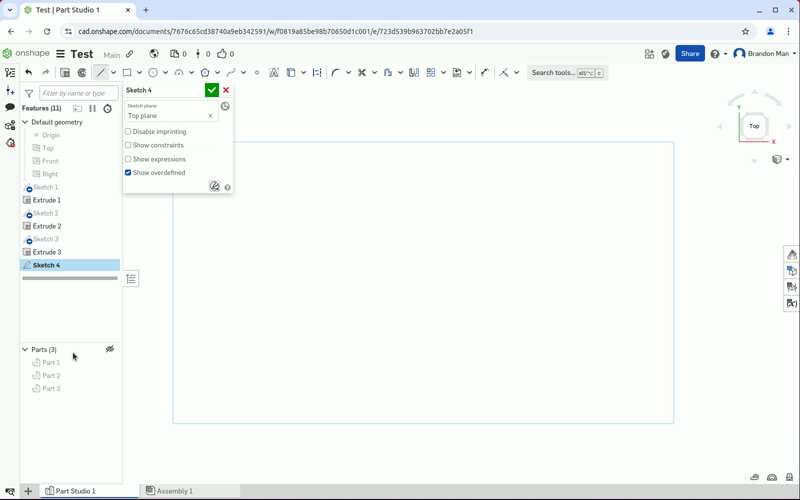
key_down(shift)
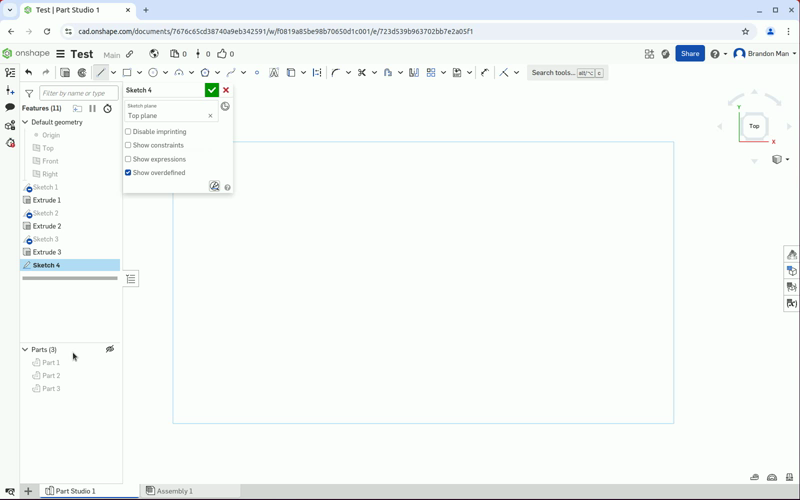
mouse_move(465, 282)
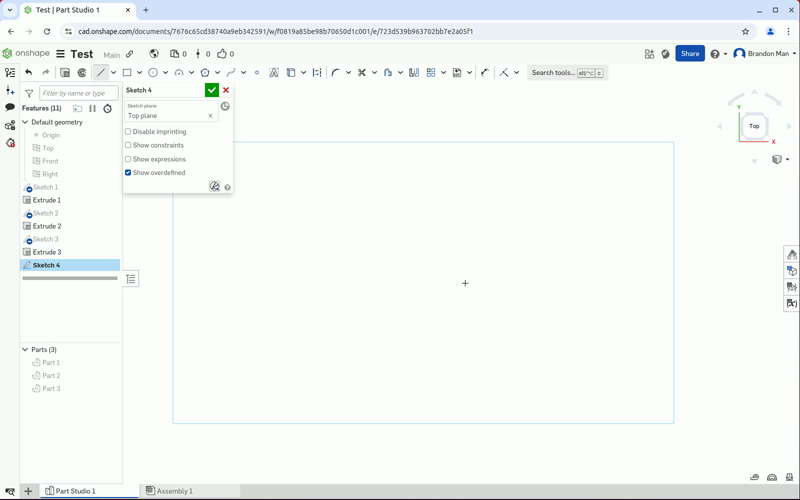
click(465, 282)
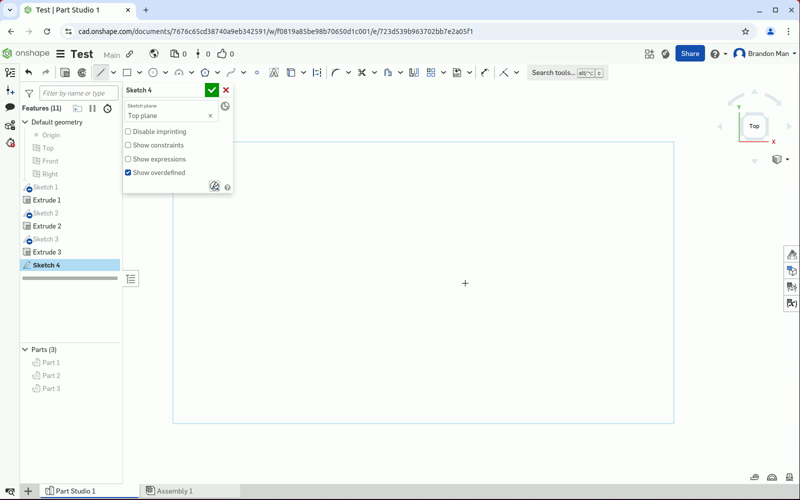
key_up(shift)
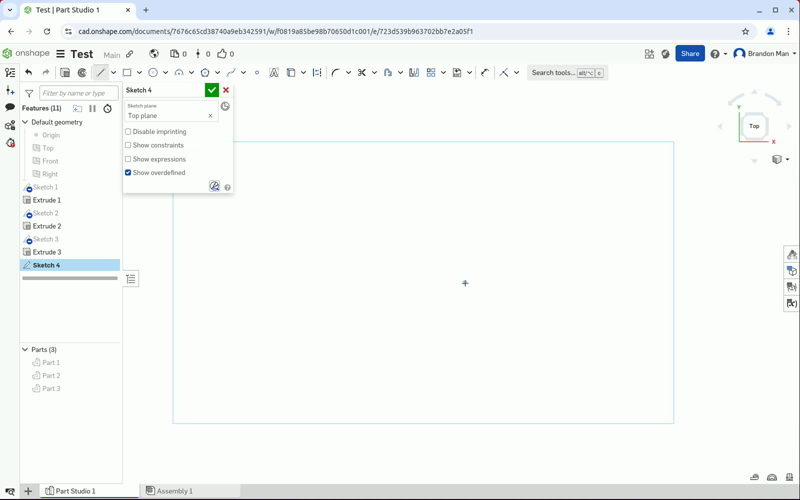
key_down(shift)
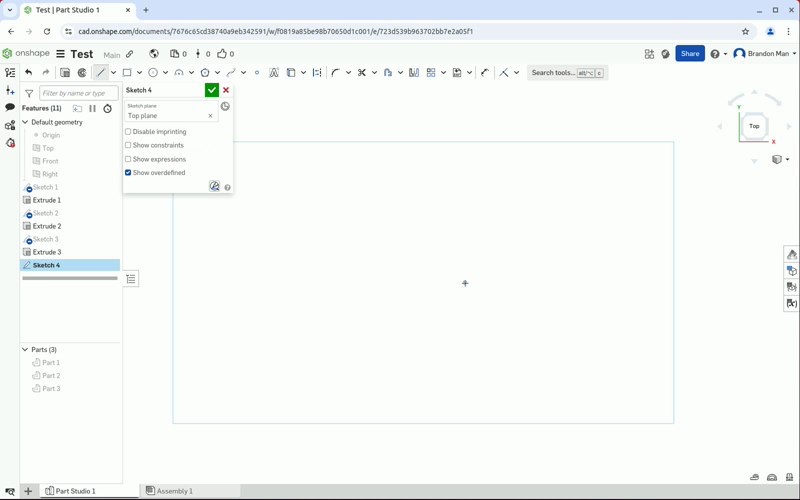
mouse_move(568, 282)
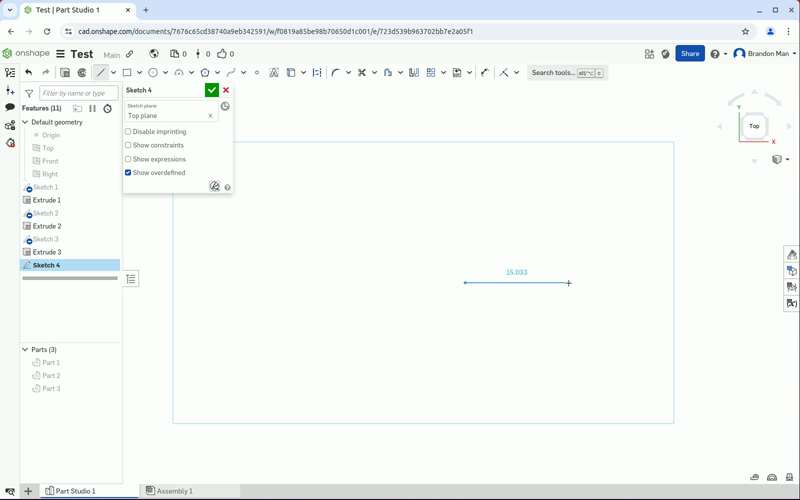
click(568, 282)
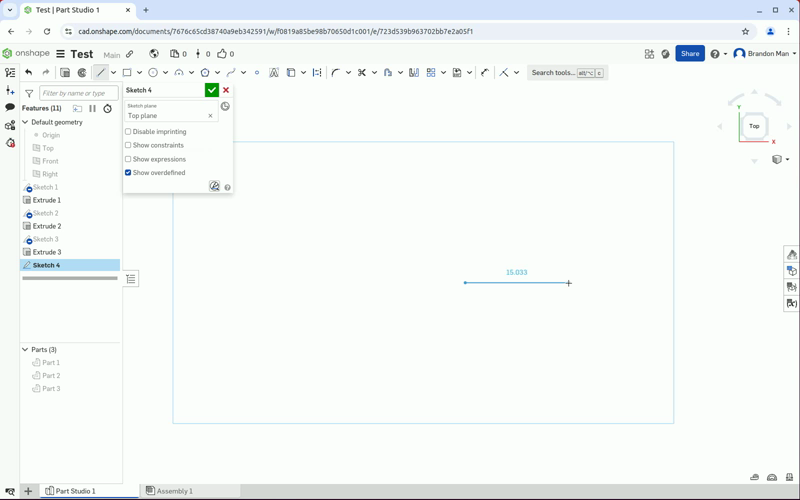
key_up(shift)
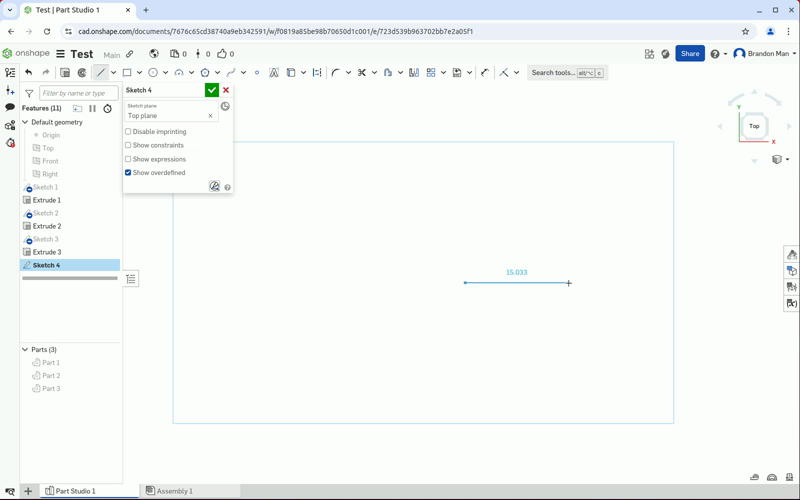
key_down(shift)
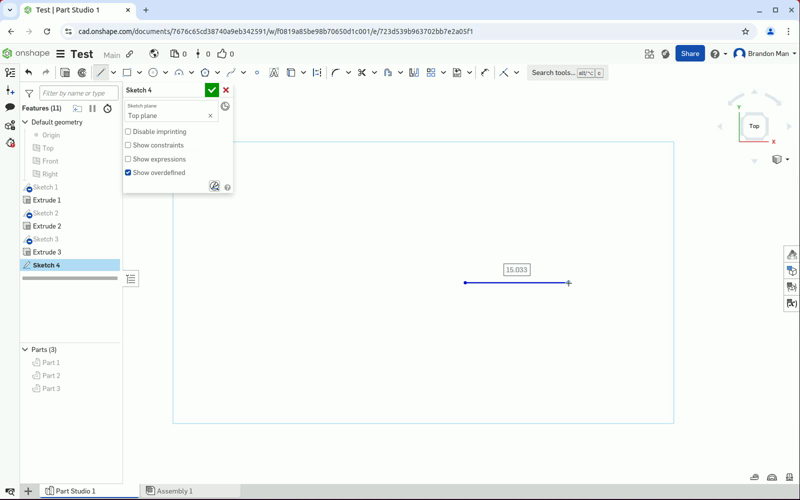
mouse_move(589, 282)
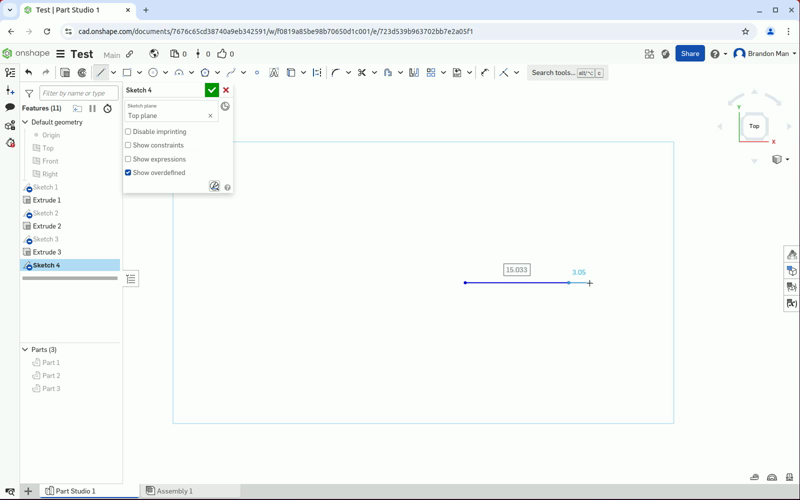
mouse_move(568, 280)
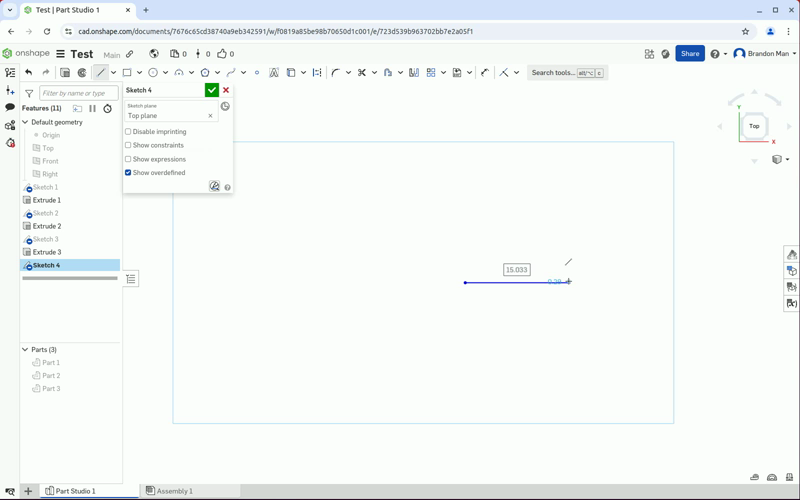
scroll(6)
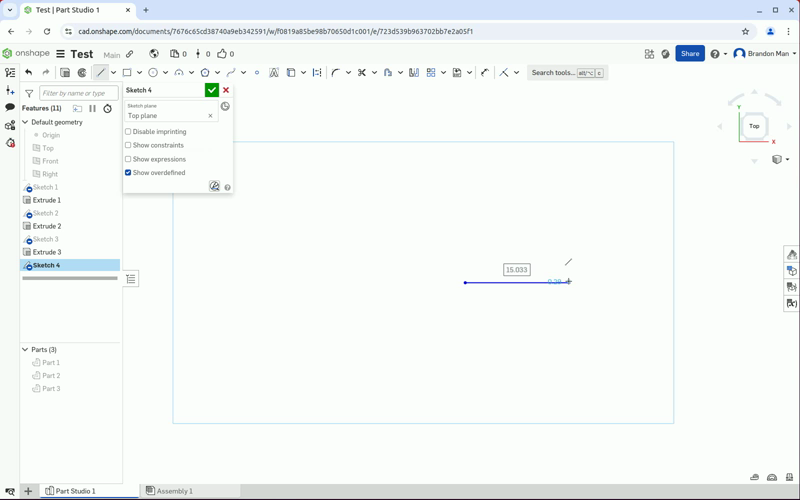
scroll(6)
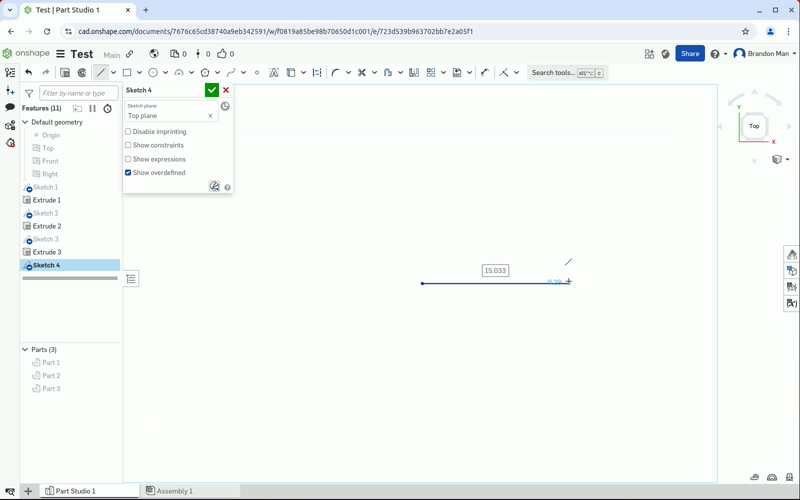
scroll(6)
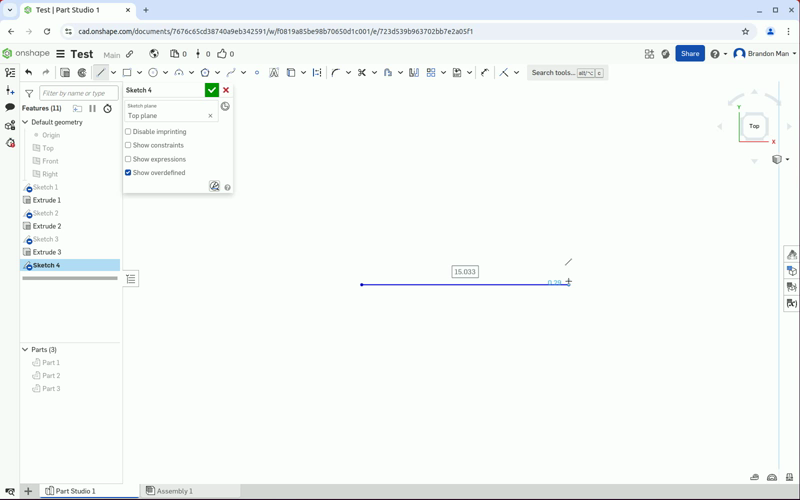
scroll(6)
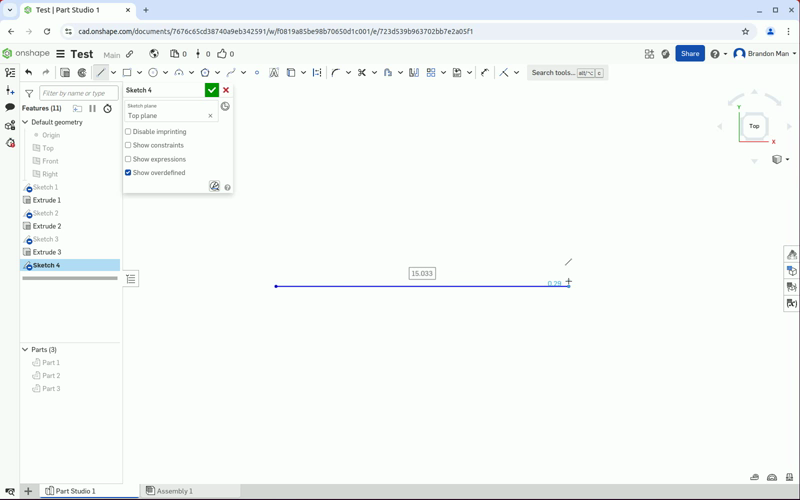
scroll(6)
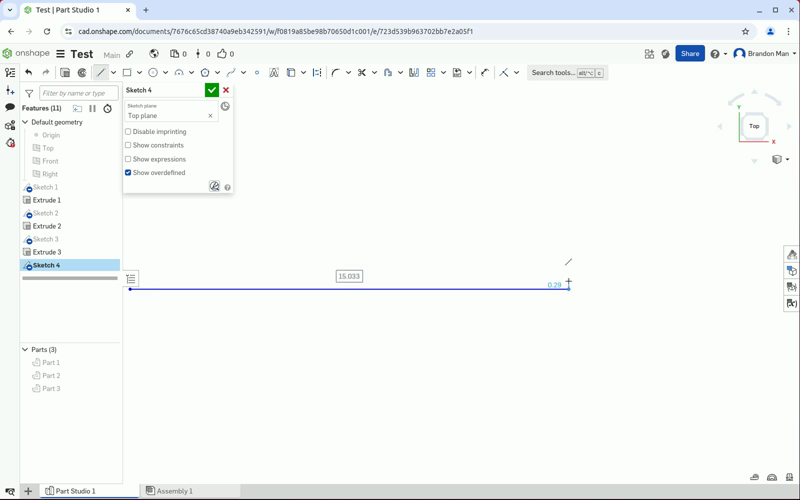
scroll(6)
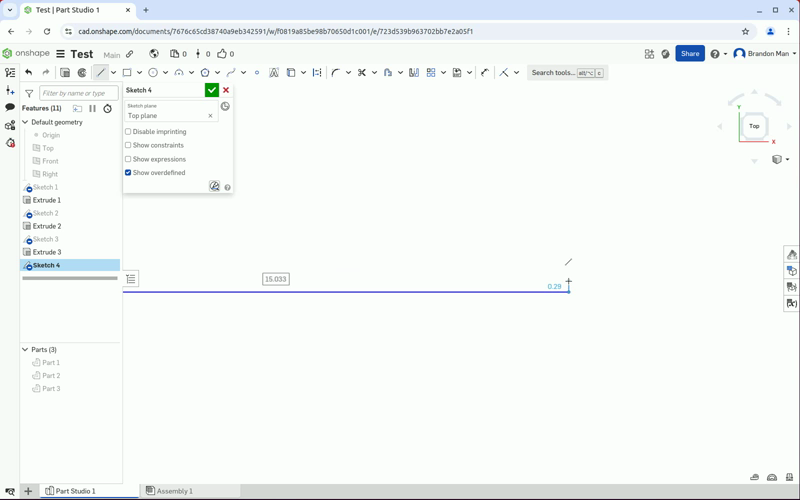
scroll(6)
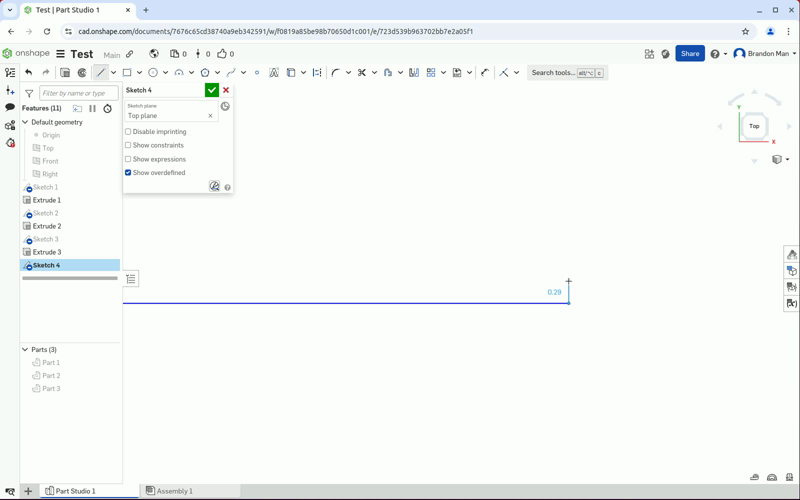
click(568, 280)
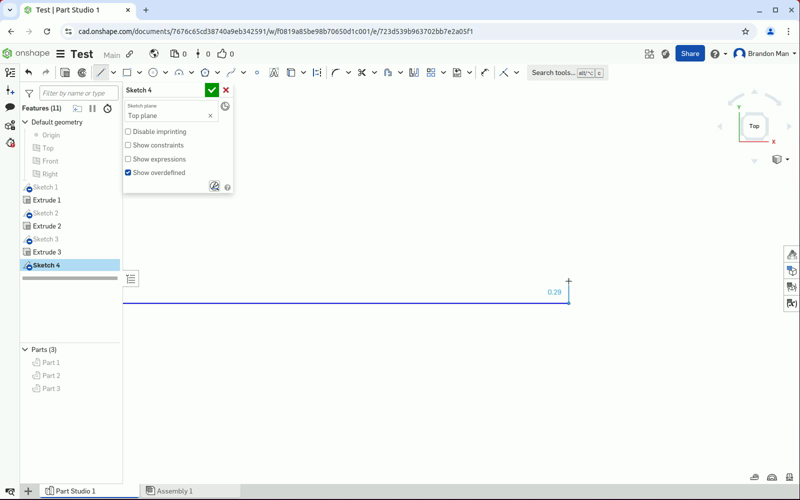
scroll(-6)
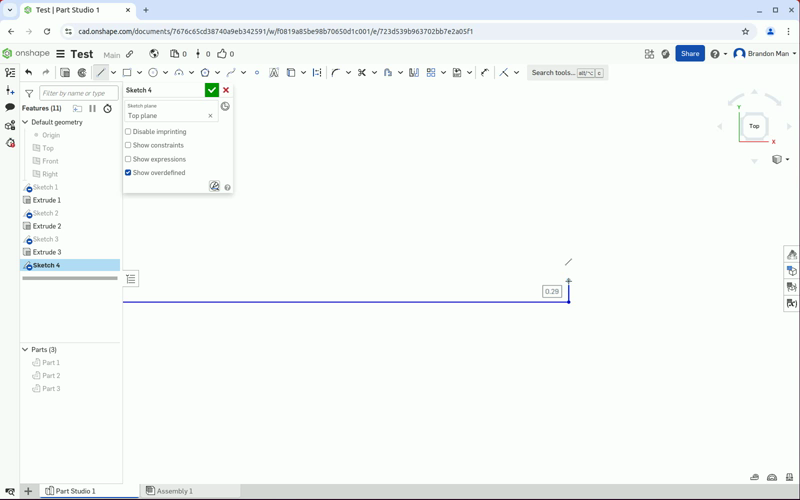
scroll(-6)
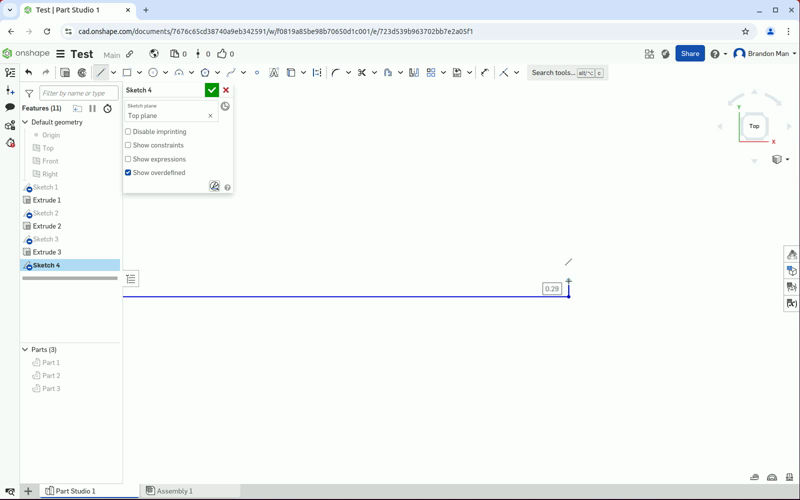
scroll(-6)
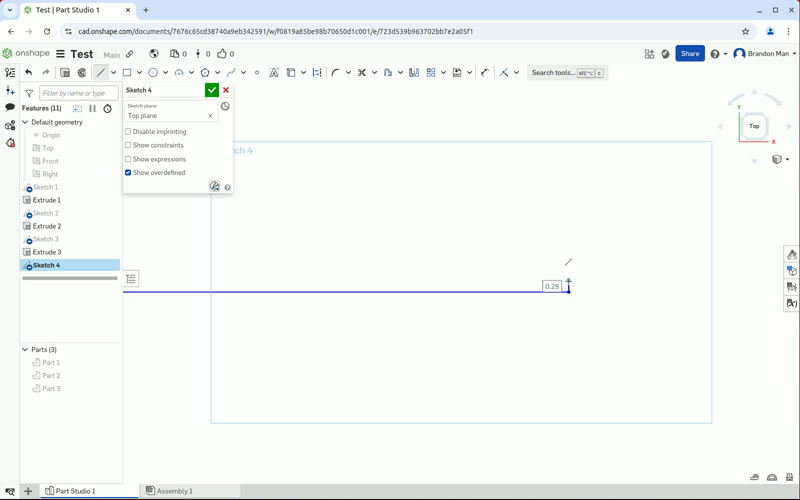
scroll(-6)
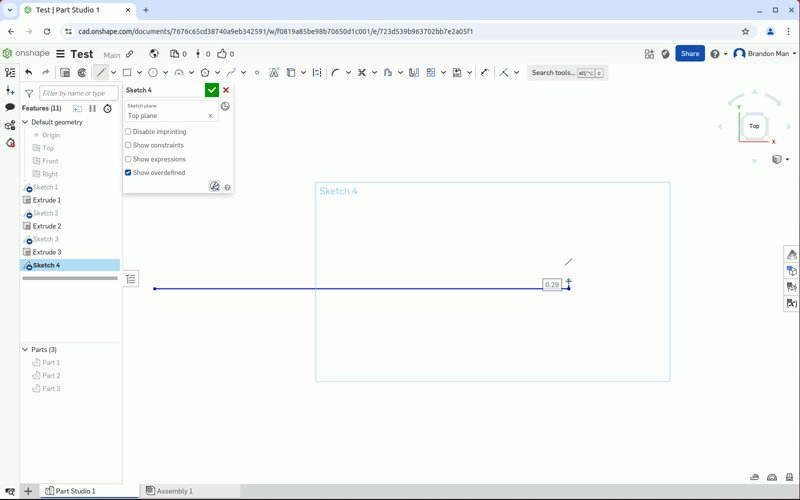
scroll(-6)
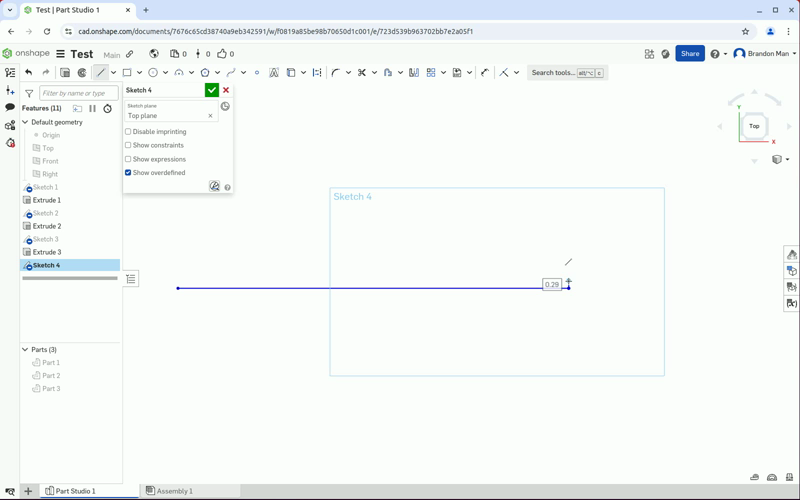
scroll(-6)
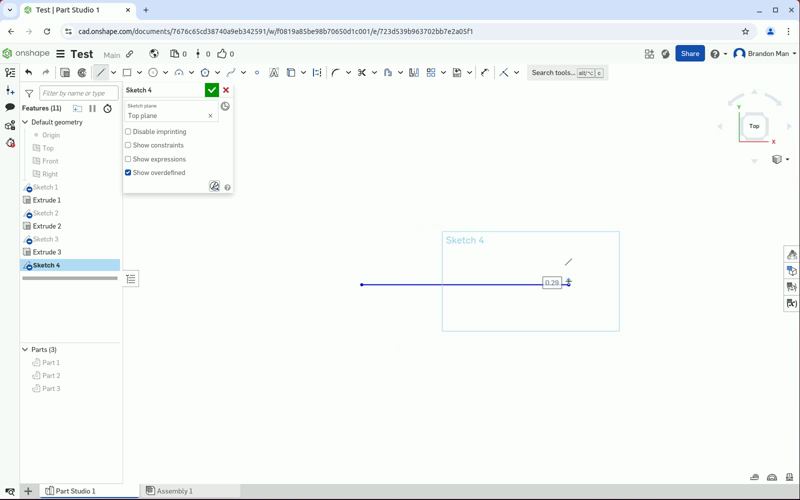
scroll(-6)
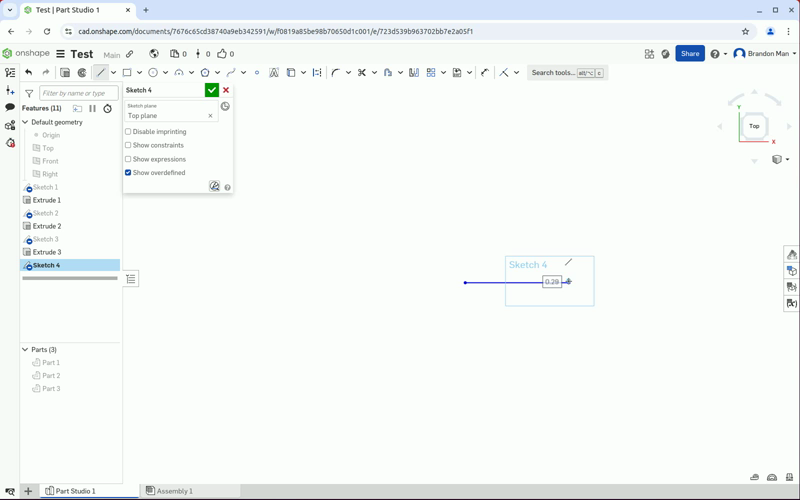
key_up(shift)
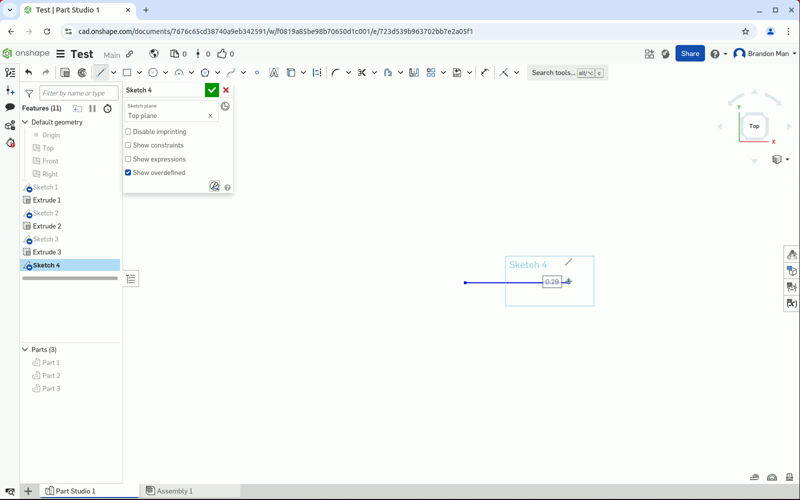
key_down(shift)
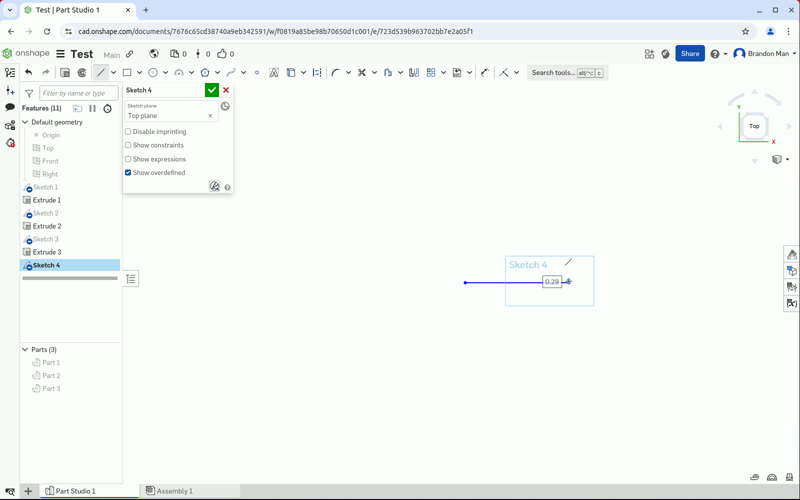
mouse_move(465, 280)
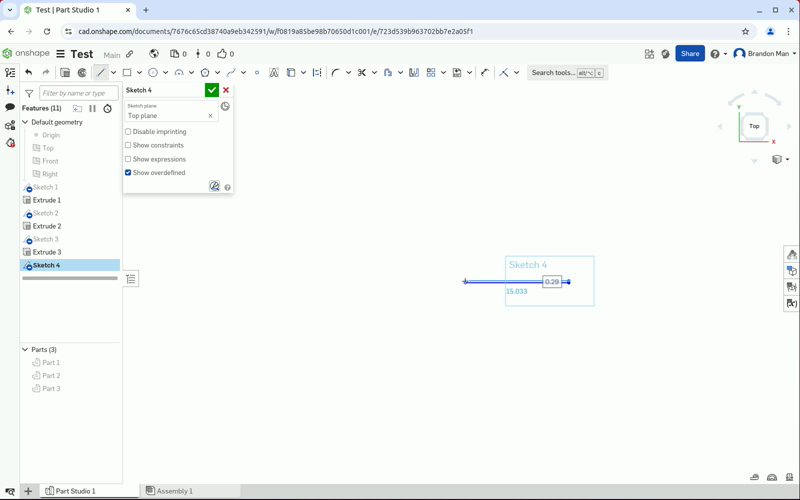
scroll(6)
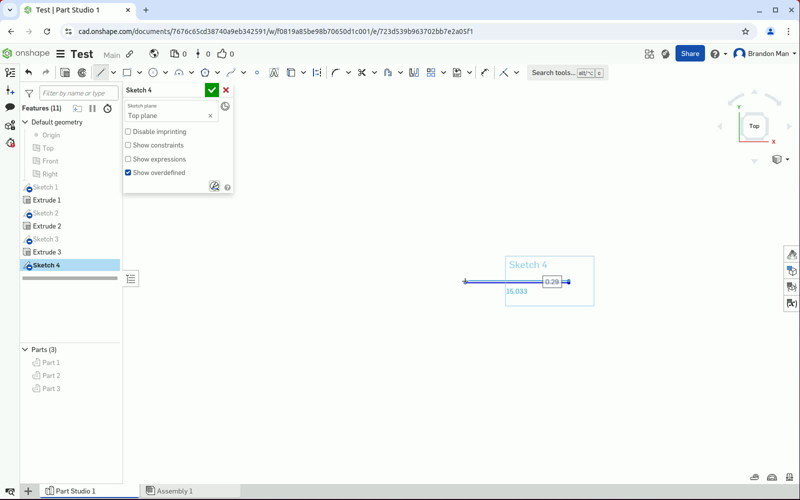
scroll(6)
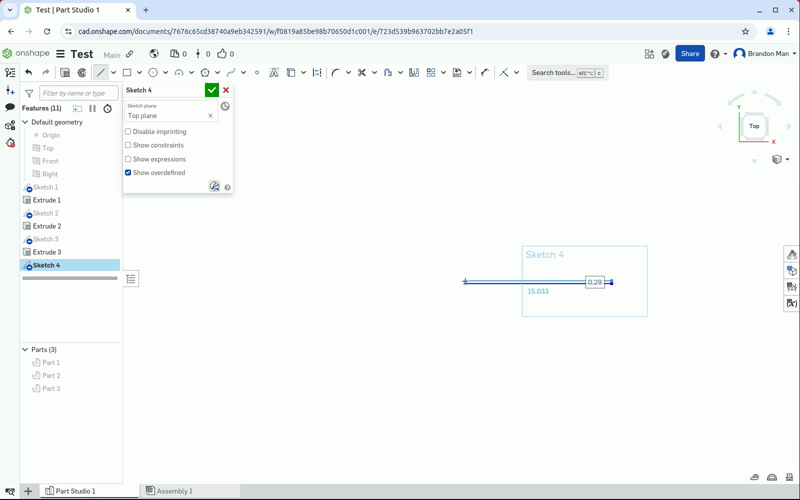
scroll(6)
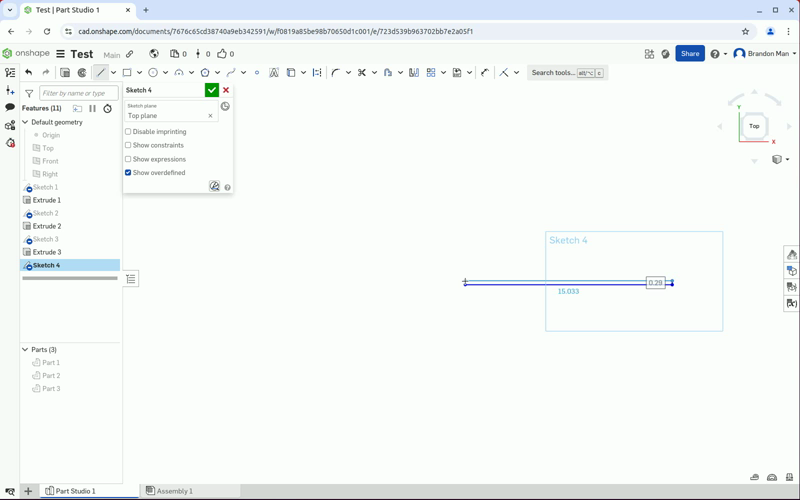
scroll(6)
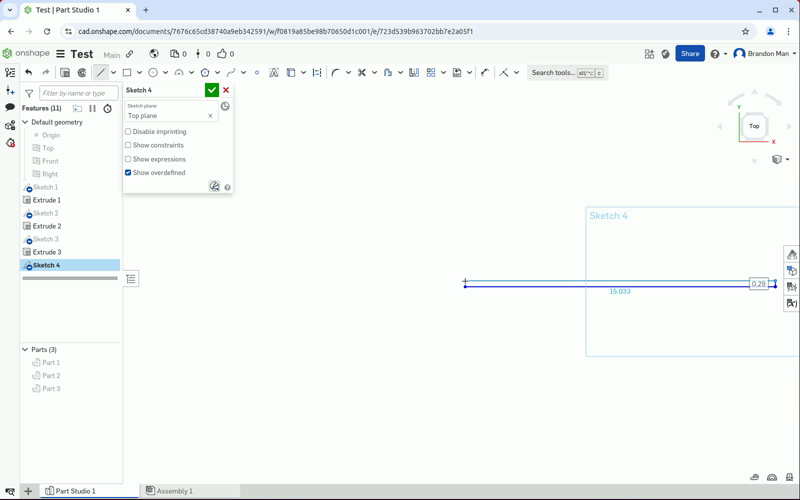
scroll(6)
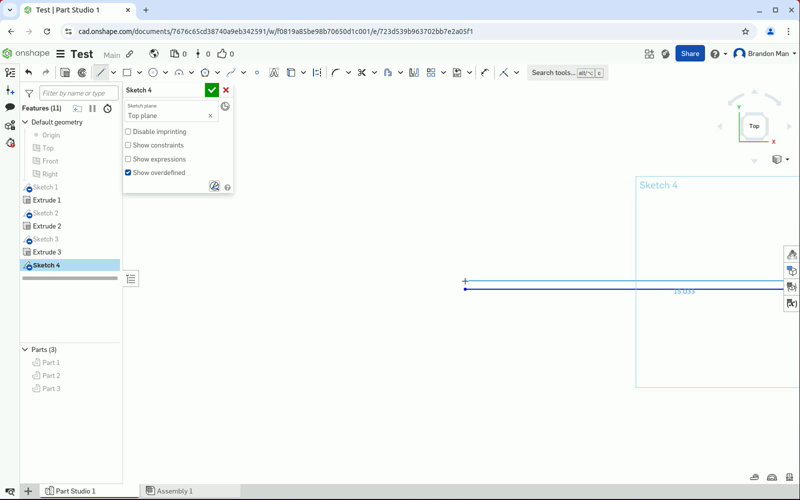
scroll(6)
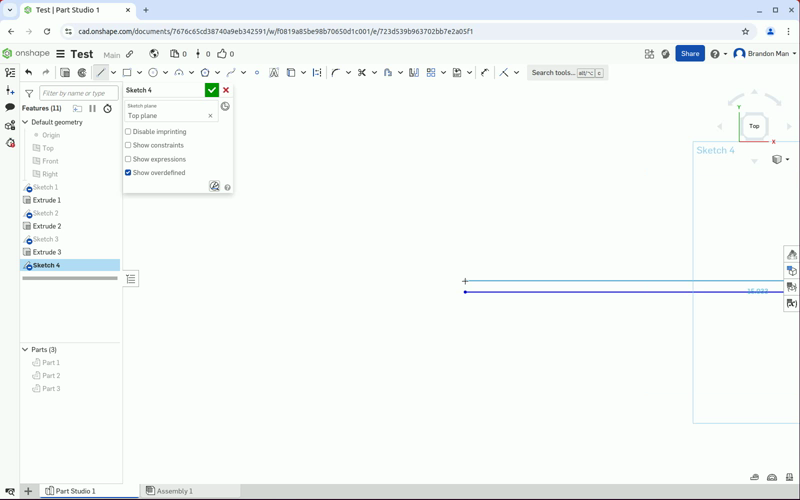
scroll(6)
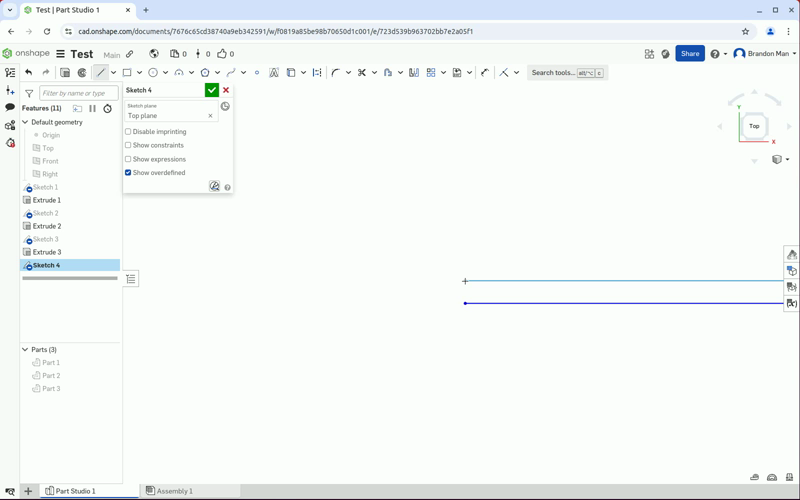
click(465, 280)
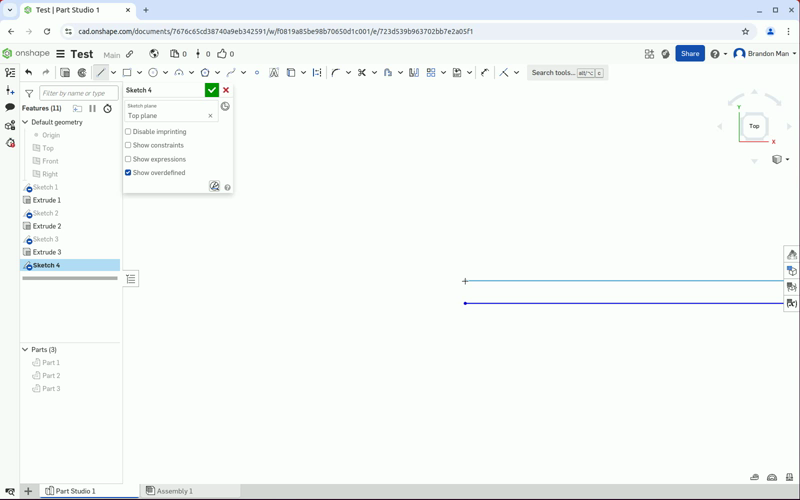
scroll(-6)
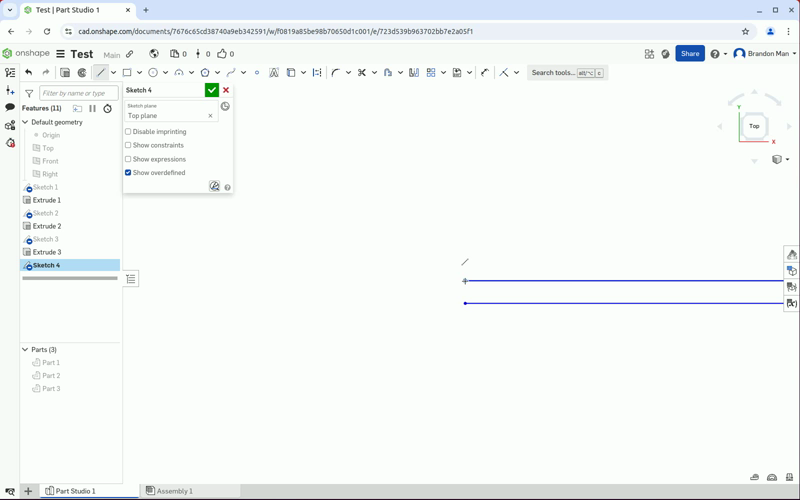
scroll(-6)
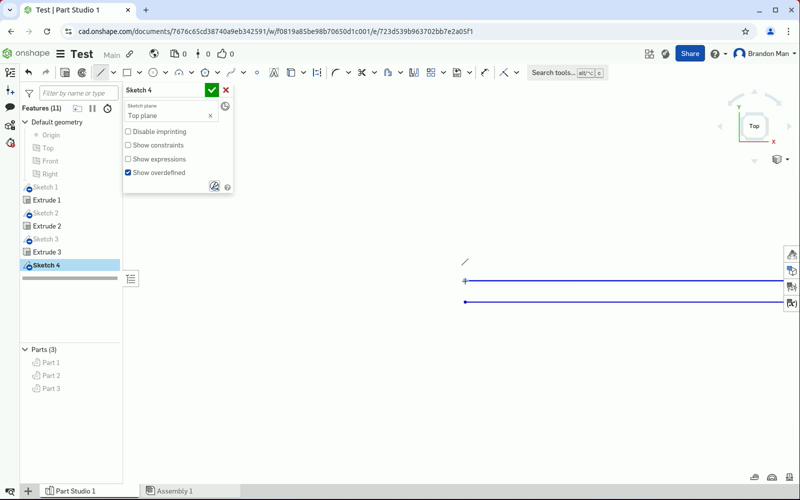
scroll(-6)
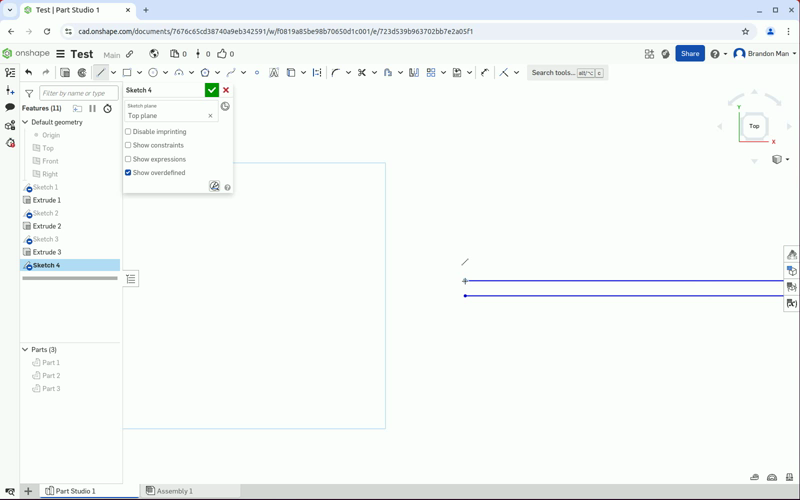
scroll(-6)
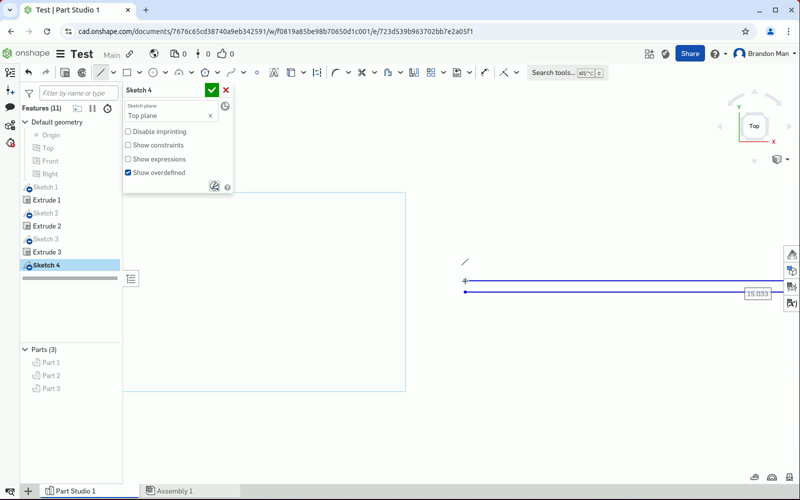
scroll(-6)
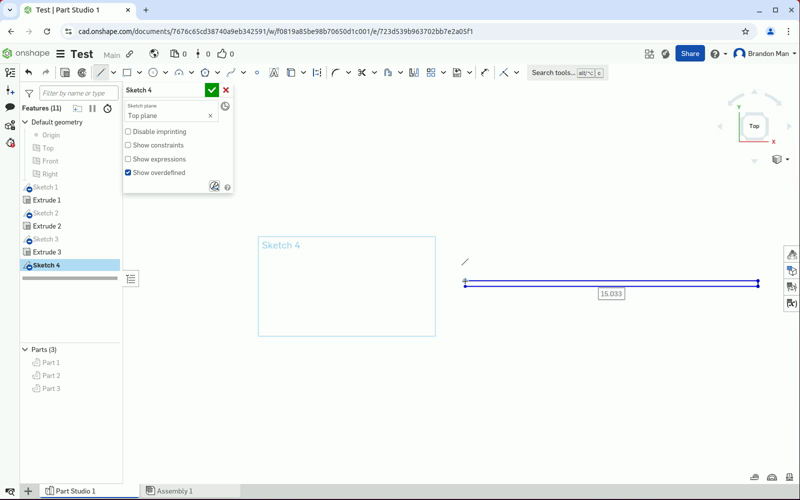
scroll(-6)
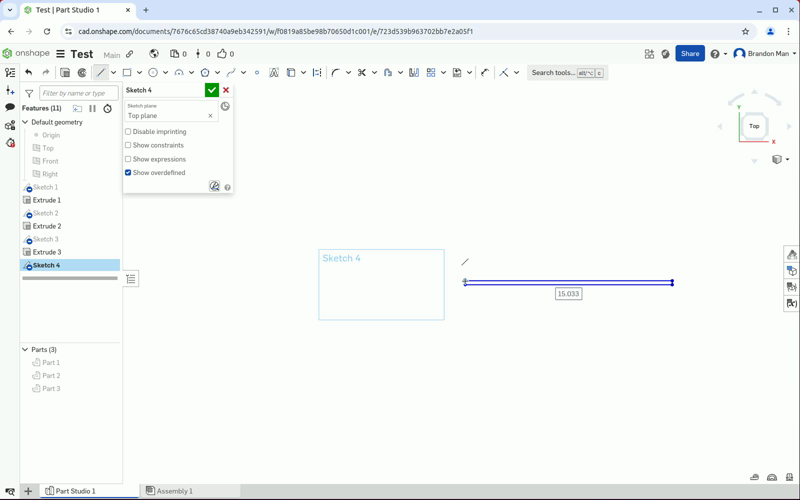
scroll(-6)
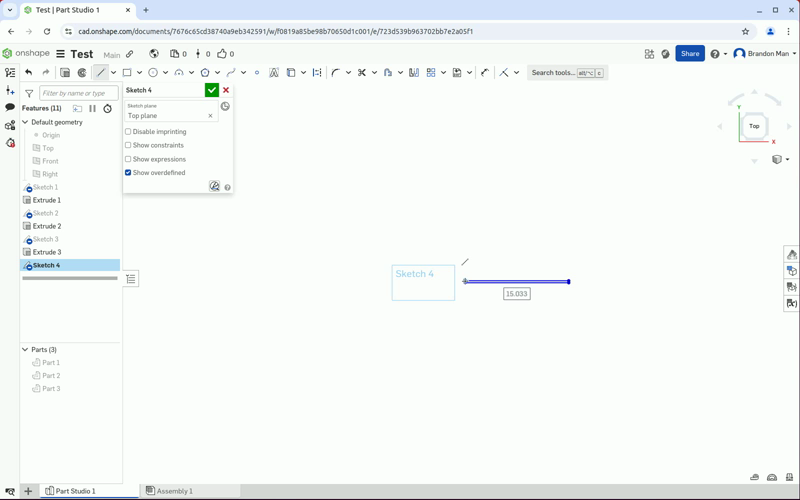
key_up(shift)
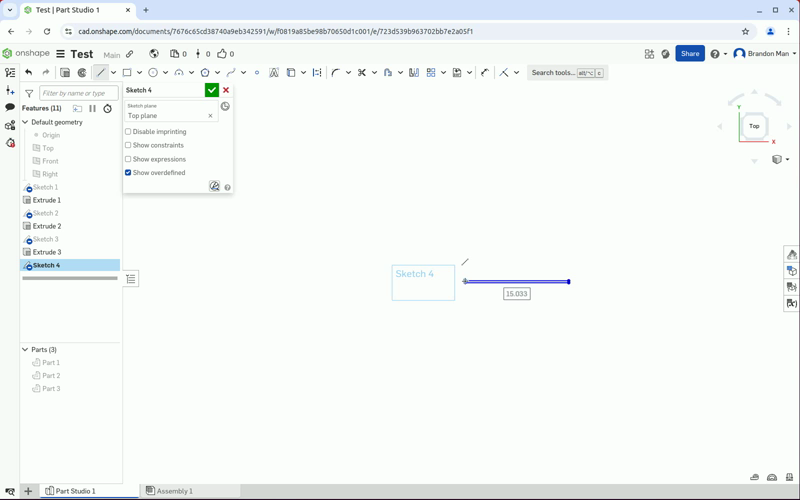
mouse_move(495, 280)
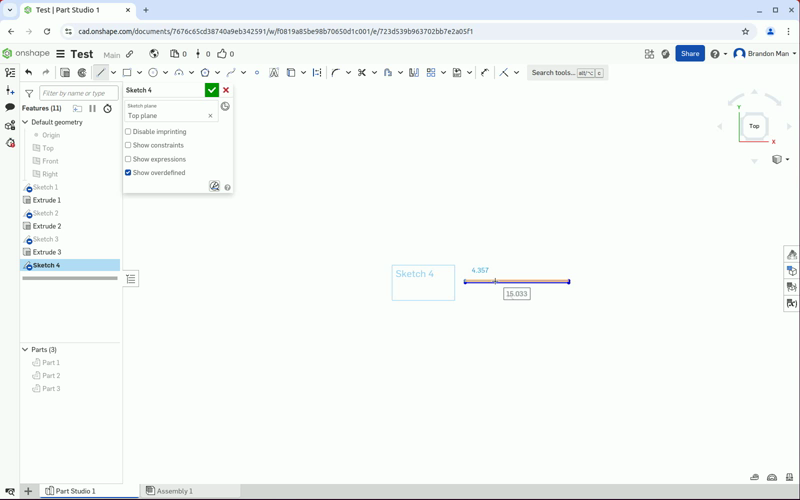
key_down(shift)
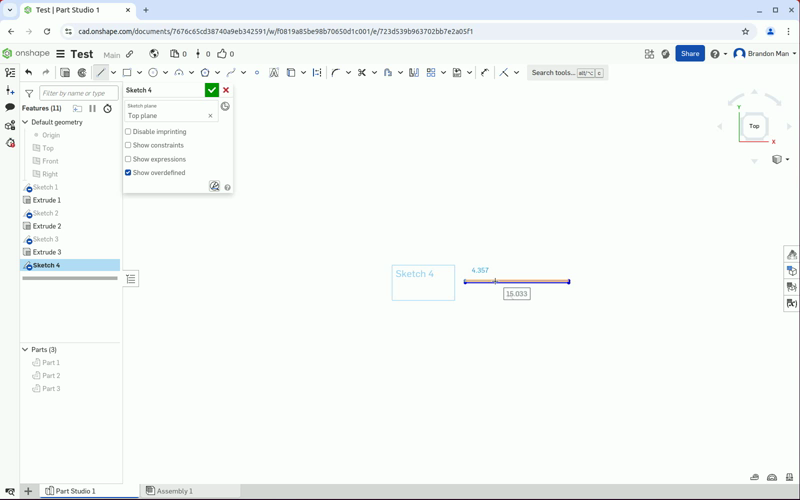
mouse_move(465, 282)
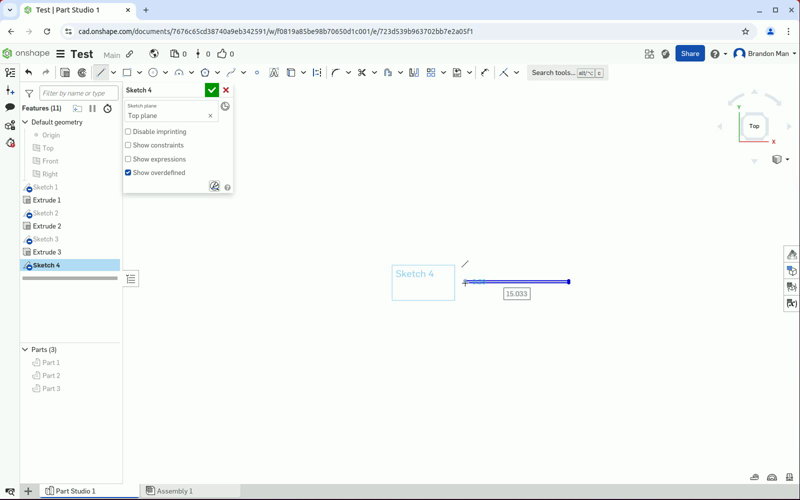
scroll(6)
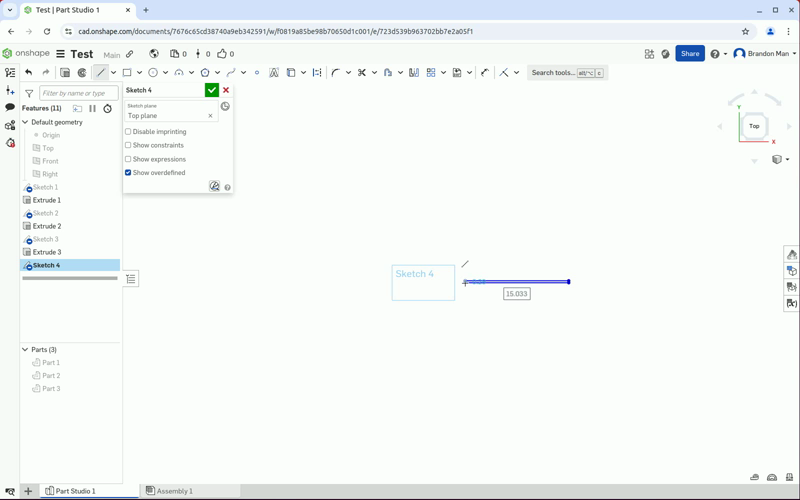
scroll(6)
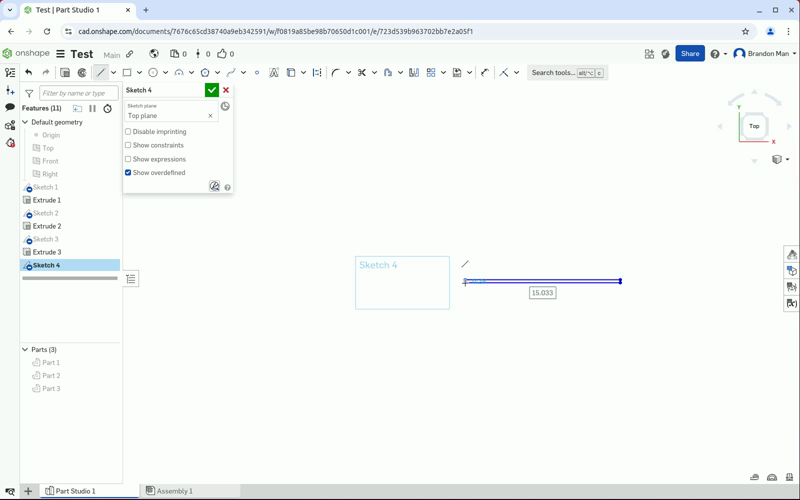
scroll(6)
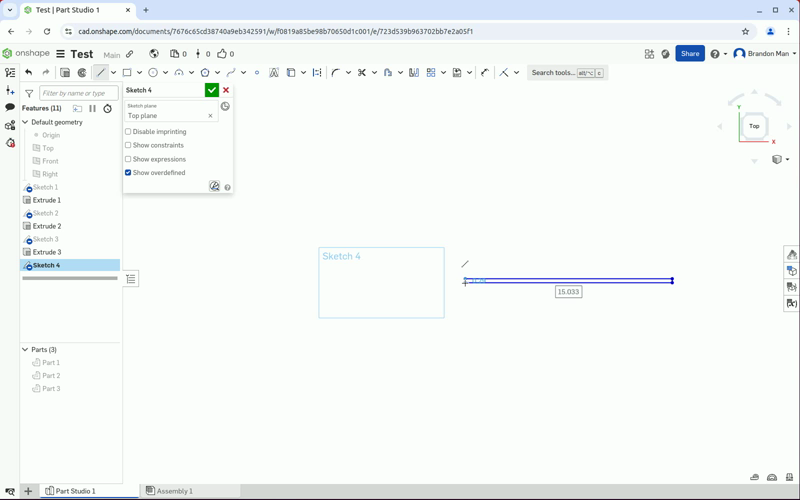
scroll(6)
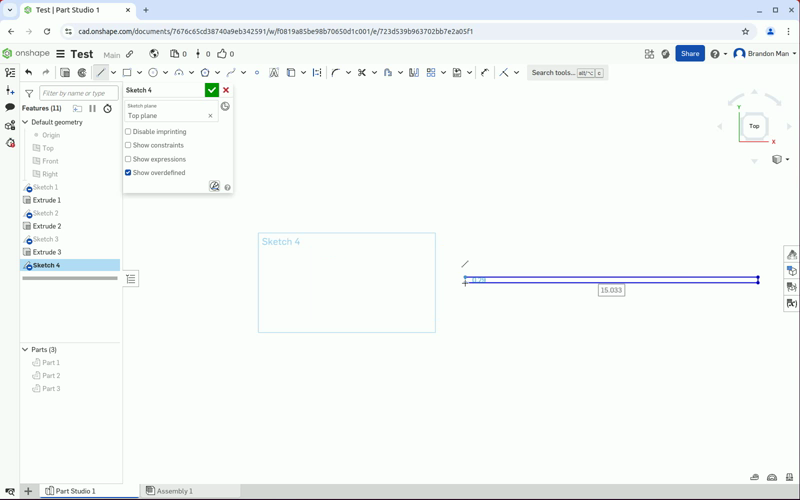
scroll(6)
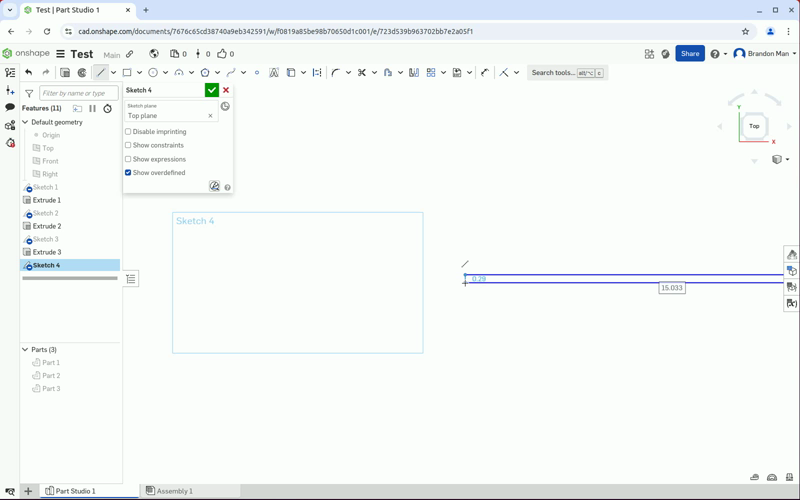
scroll(6)
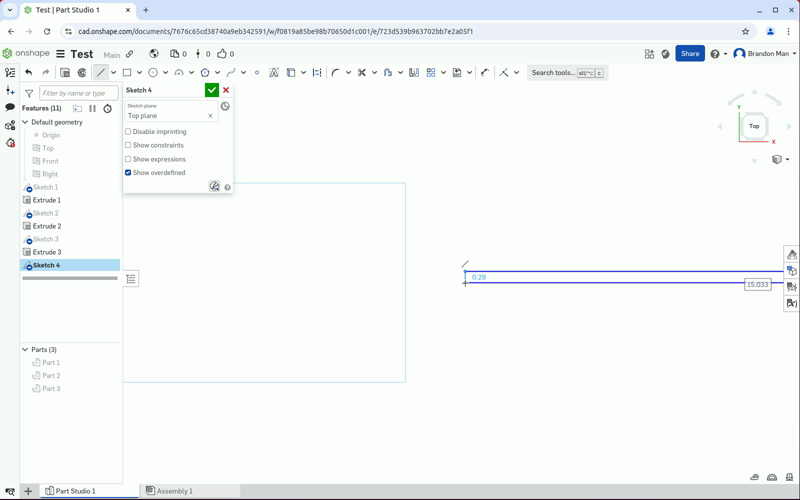
scroll(6)
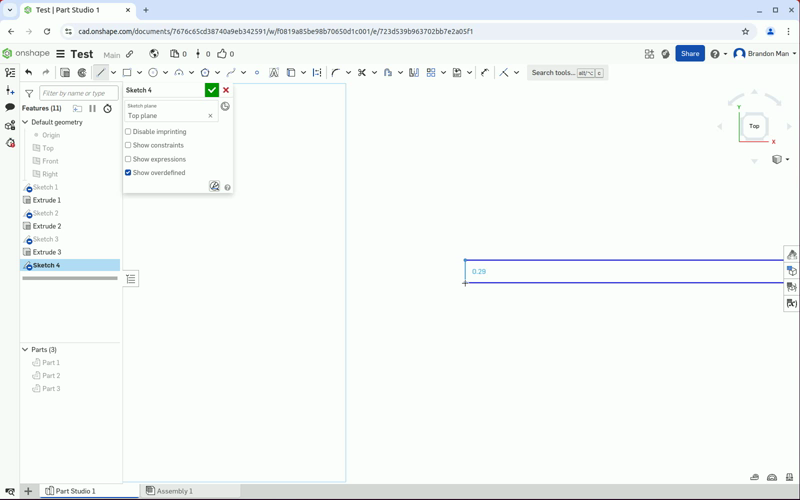
key_up(shift)
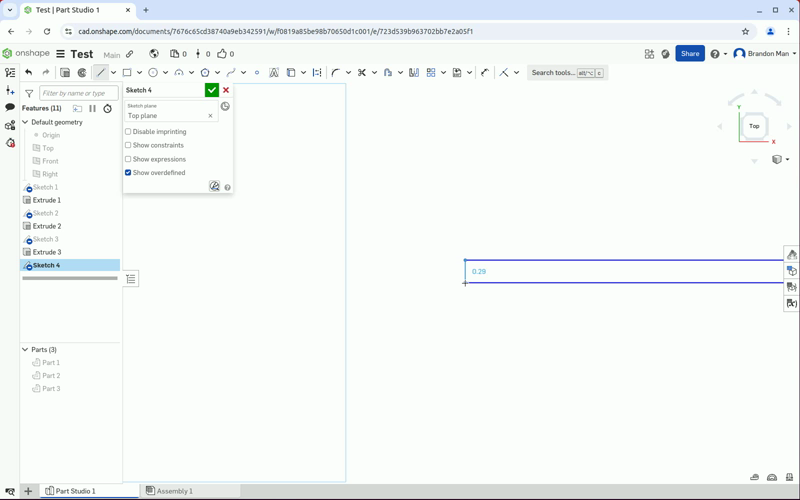
click(465, 282)
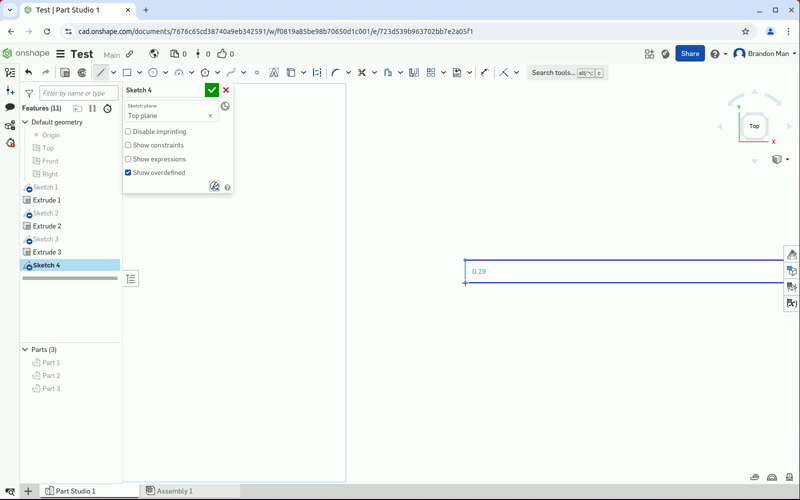
scroll(-6)
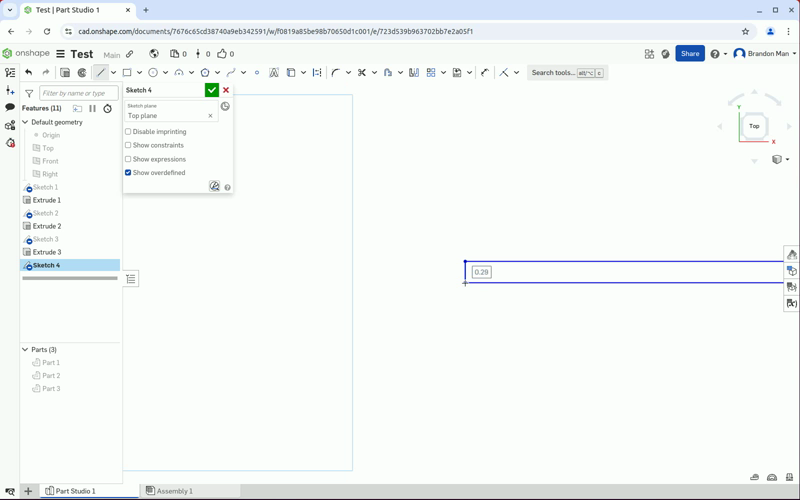
scroll(-6)
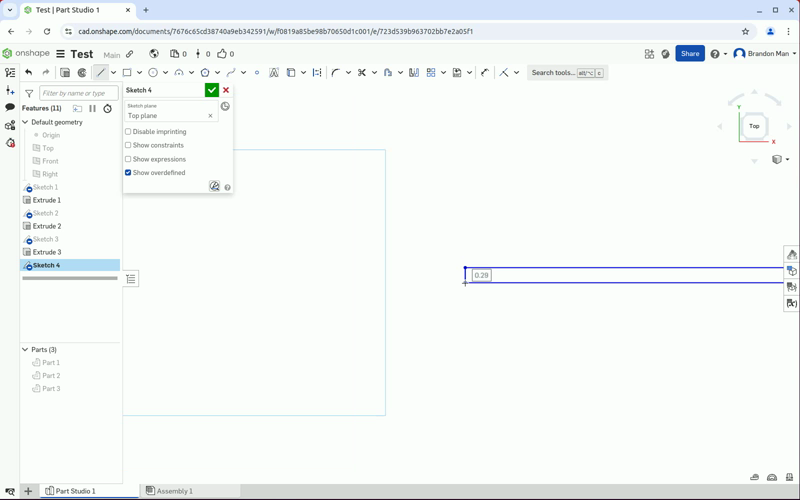
scroll(-6)
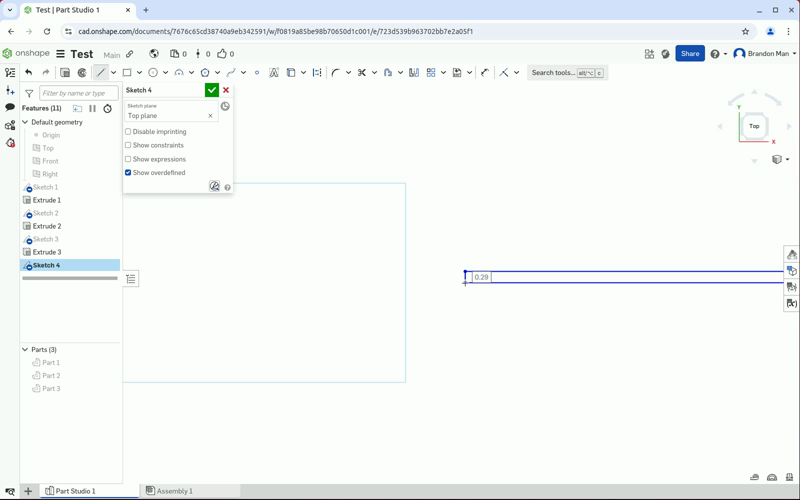
scroll(-6)
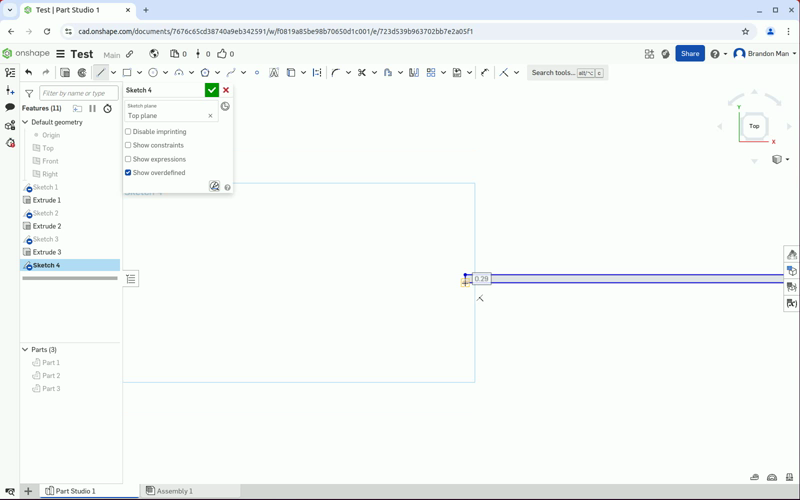
scroll(-6)
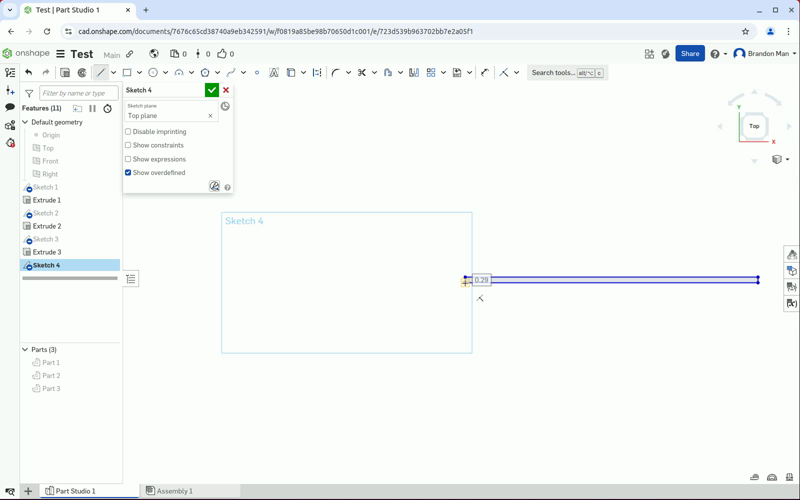
scroll(-6)
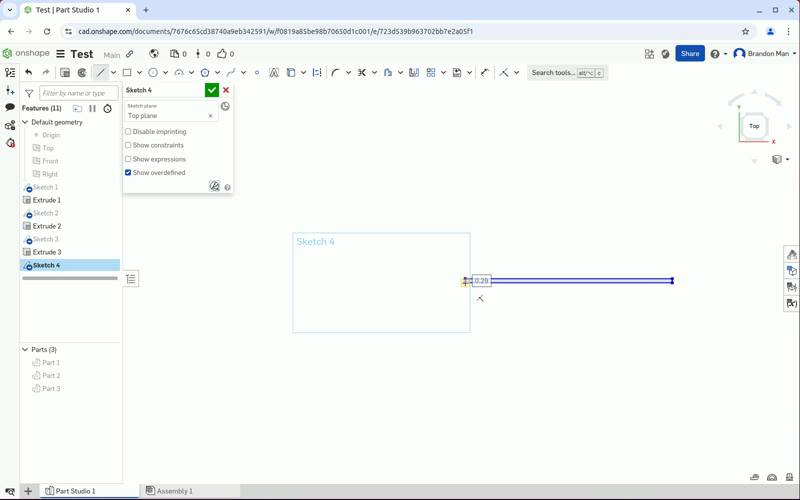
scroll(-6)
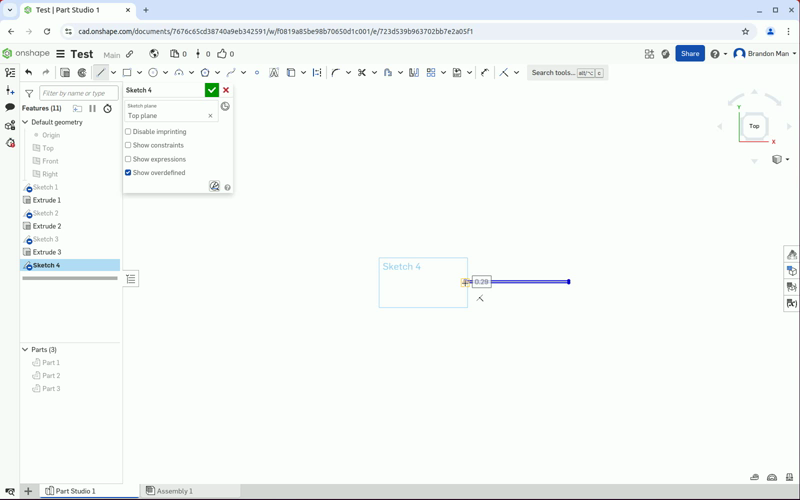
key(esc)
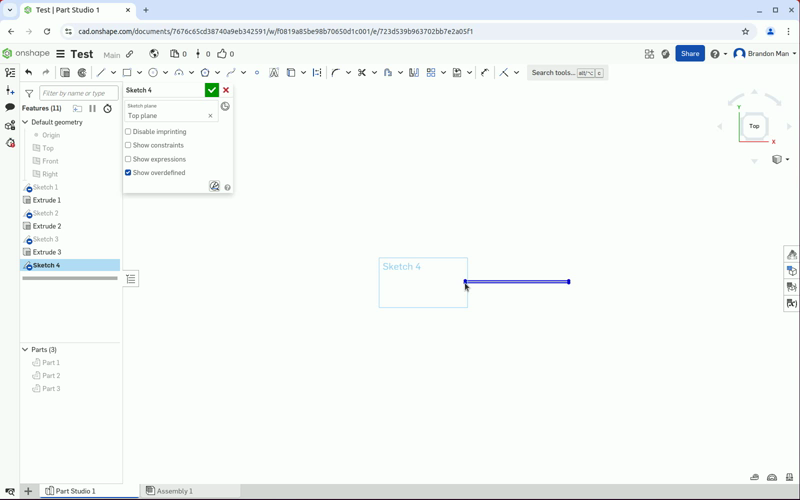
mouse_move(509, 281)
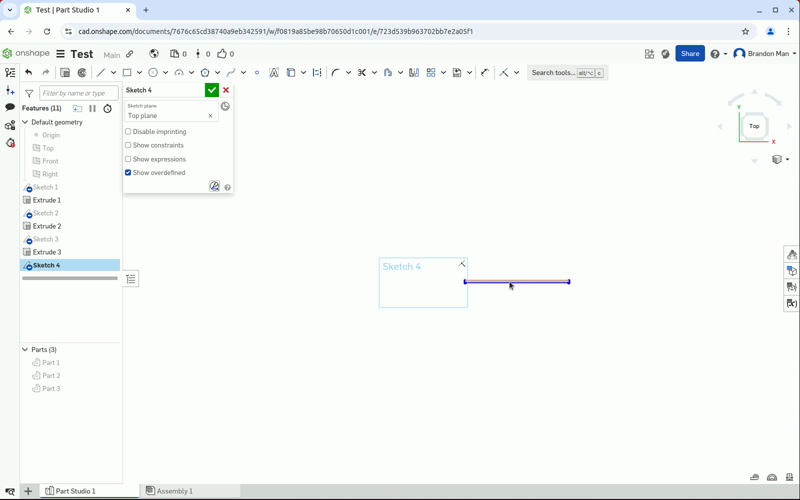
scroll(6)
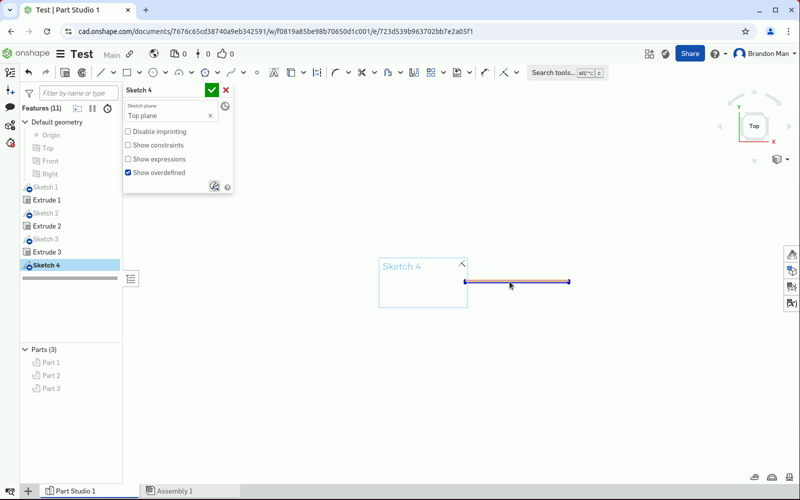
scroll(6)
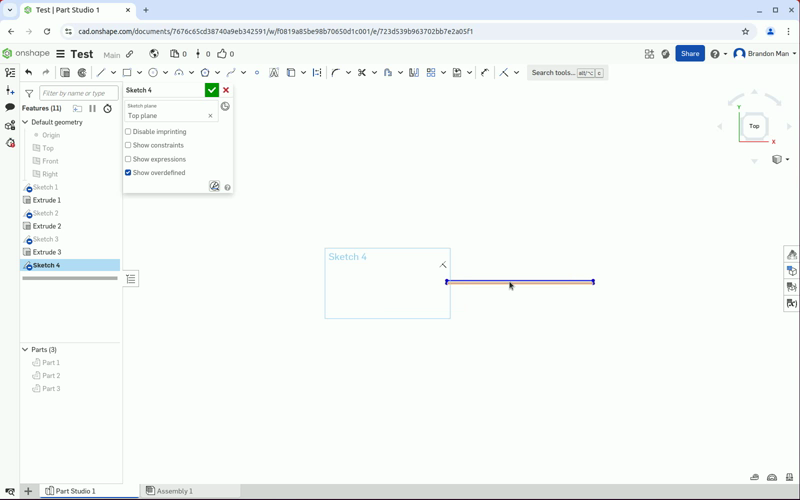
scroll(6)
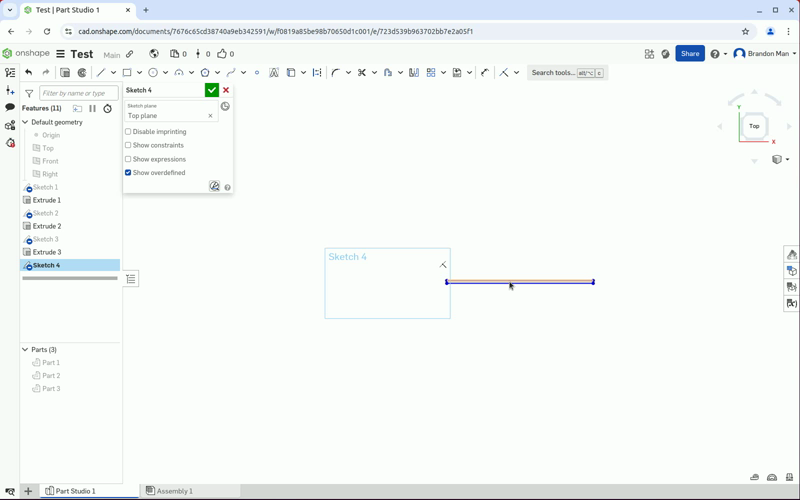
scroll(6)
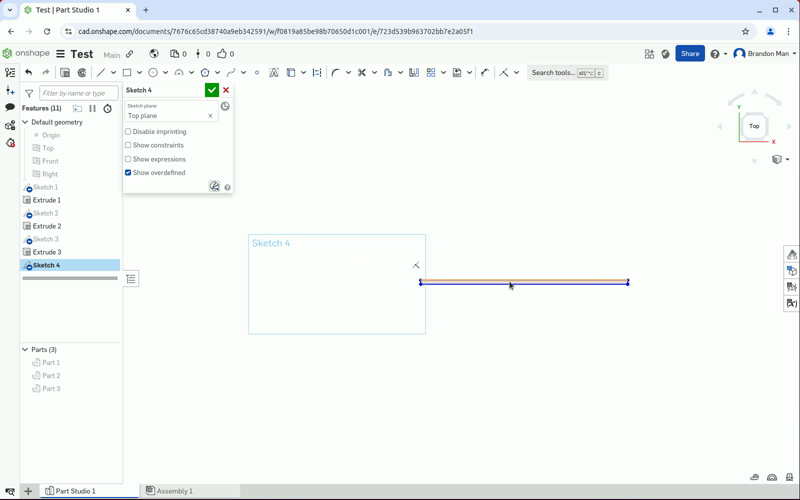
scroll(6)
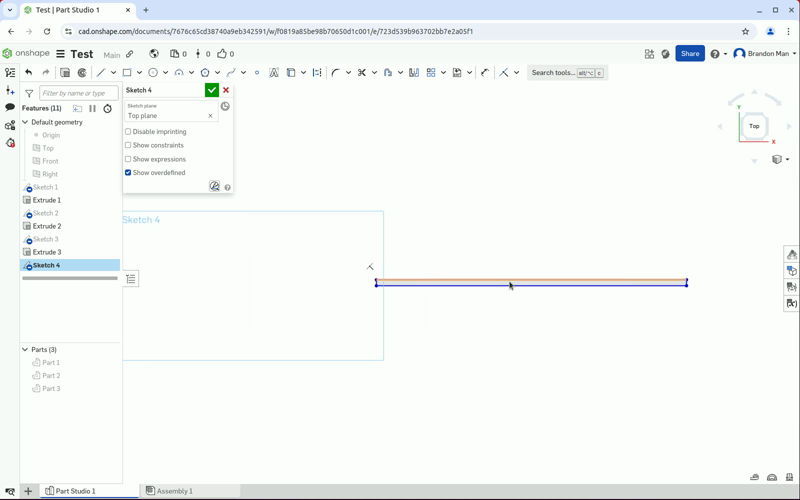
scroll(6)
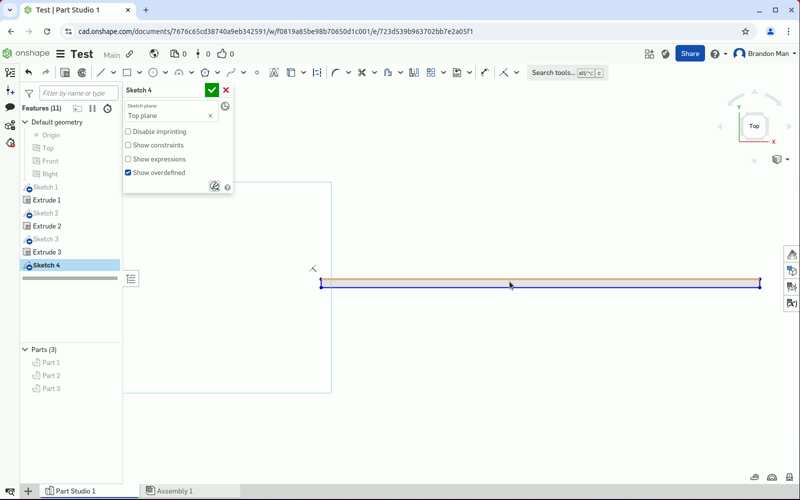
scroll(6)
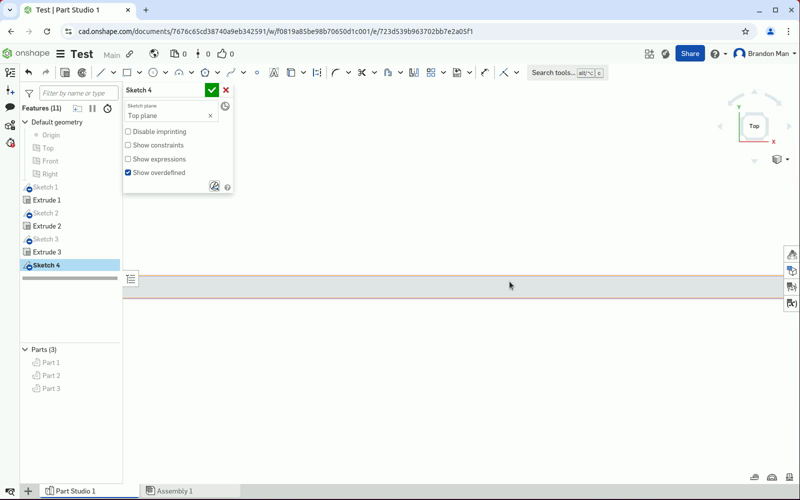
click(509, 281)
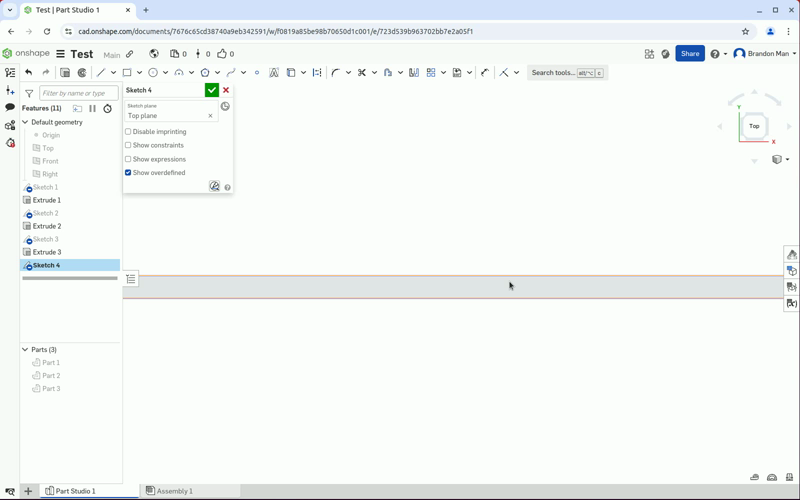
scroll(-6)
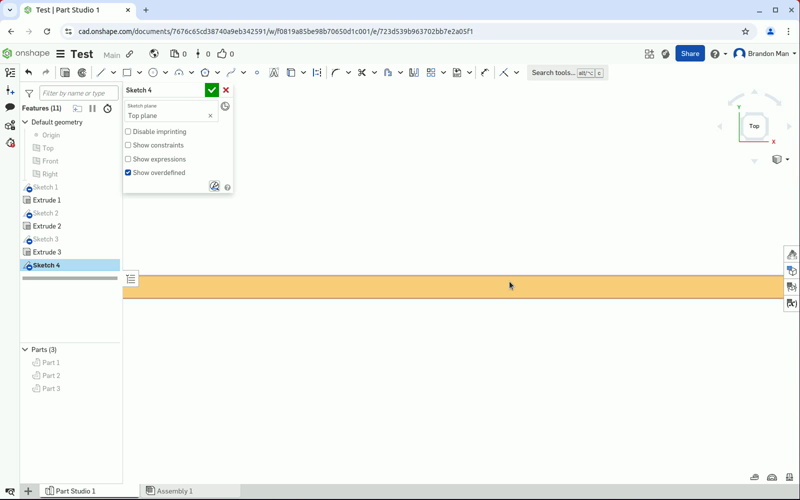
scroll(-6)
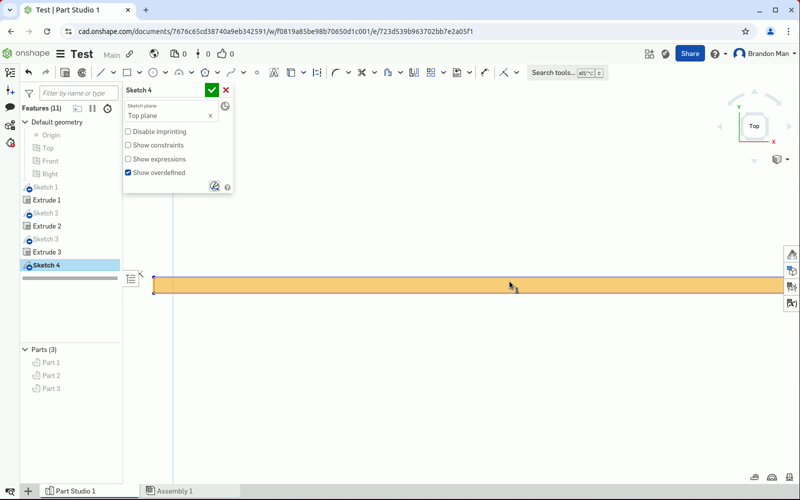
scroll(-6)
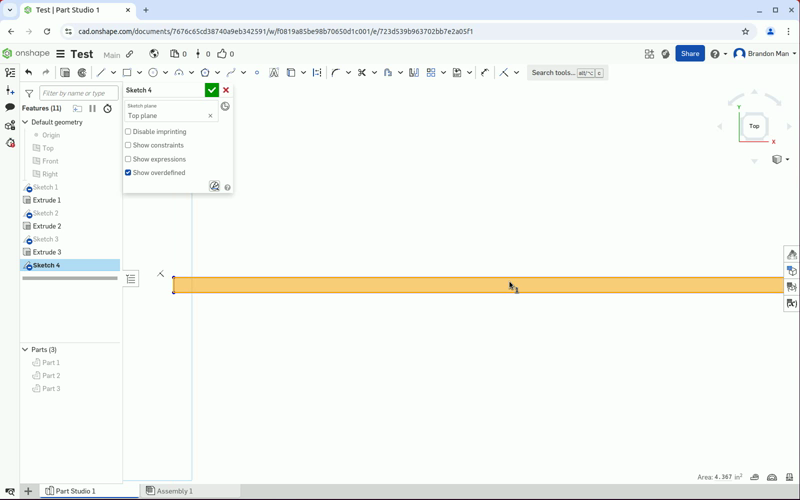
scroll(-6)
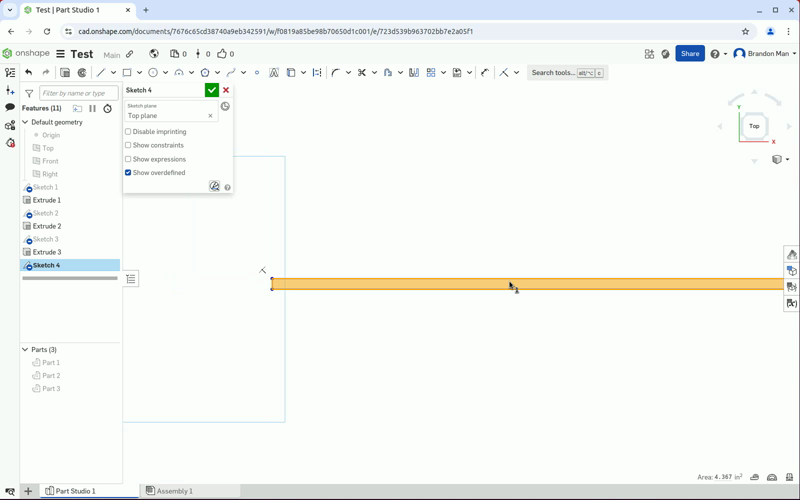
scroll(-6)
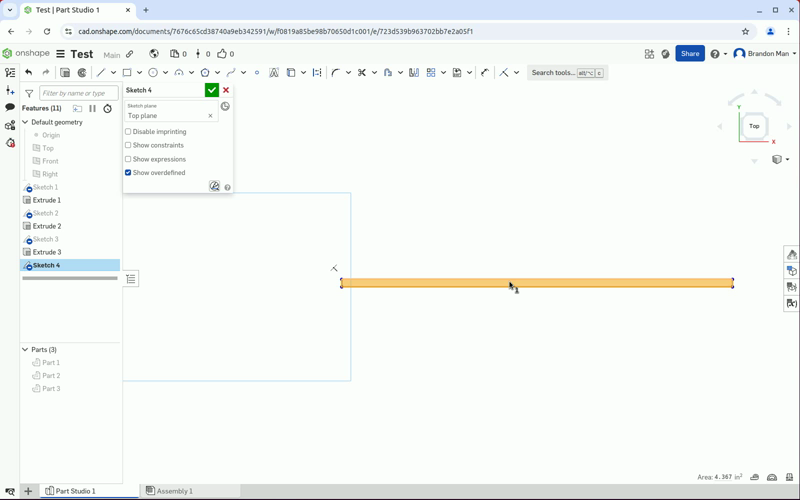
scroll(-6)
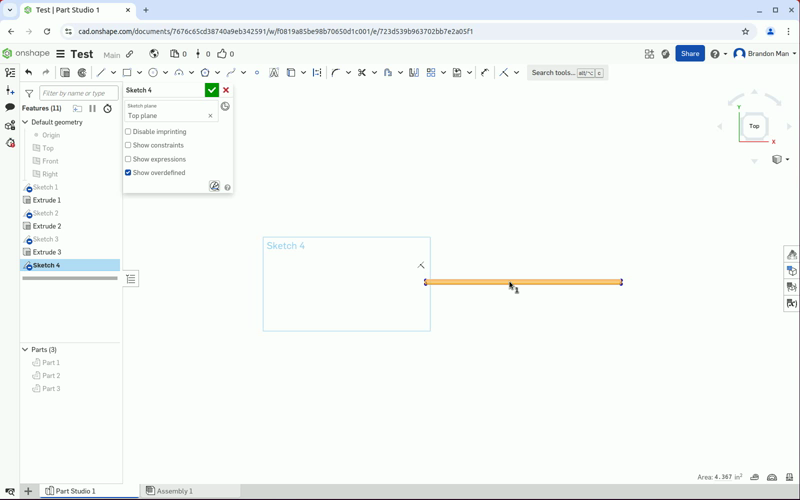
scroll(-6)
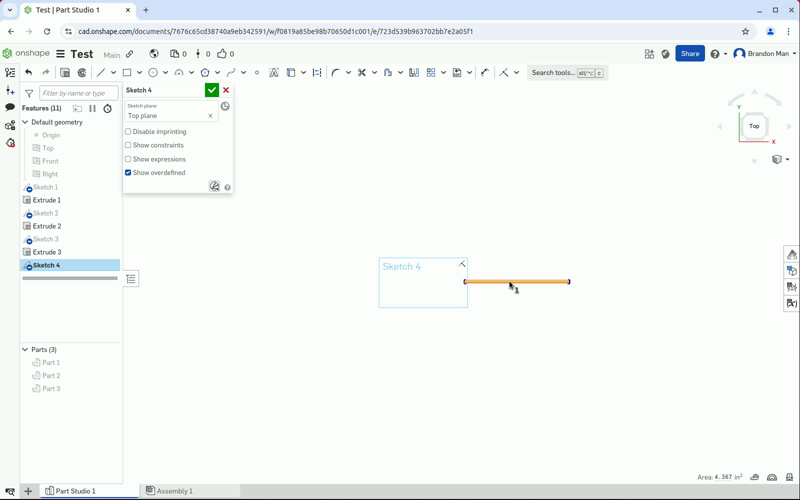
mouse_move(73, 352)
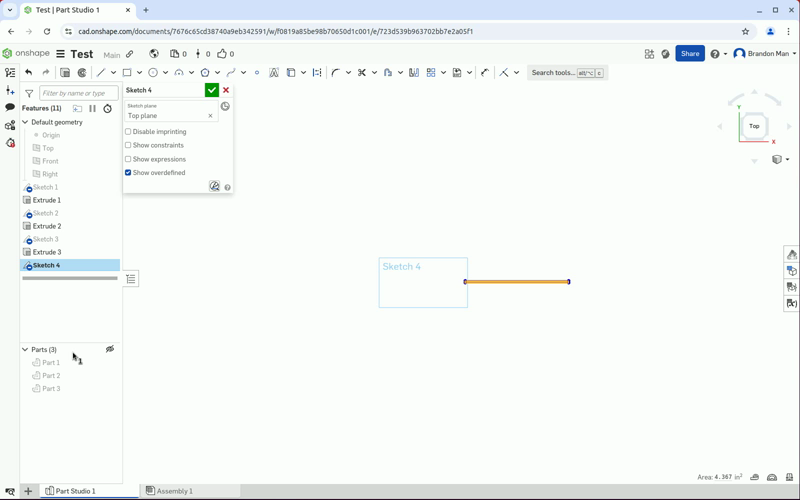
key(shift+y)
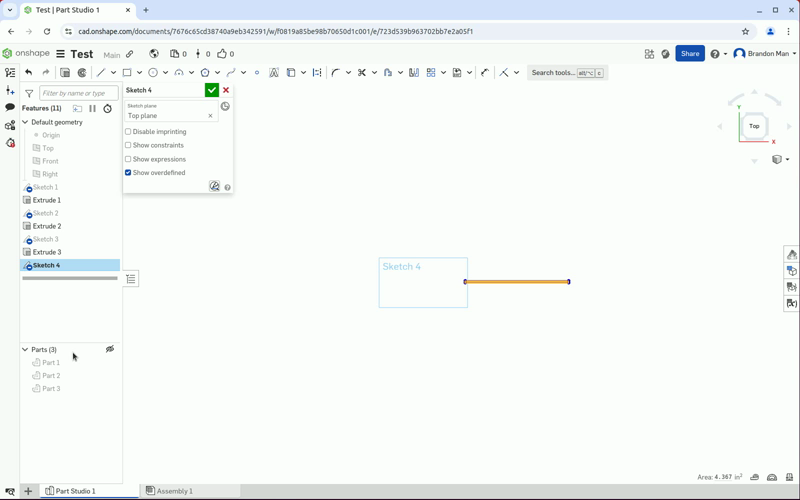
key(shift+e)
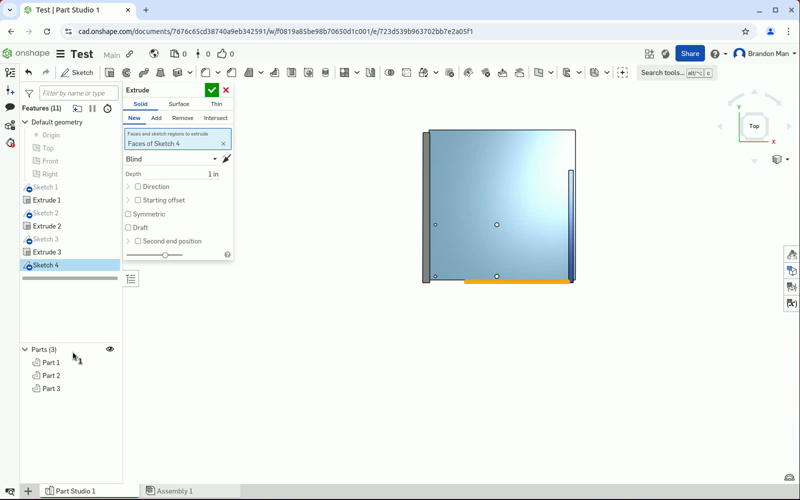
mouse_move(143, 106)
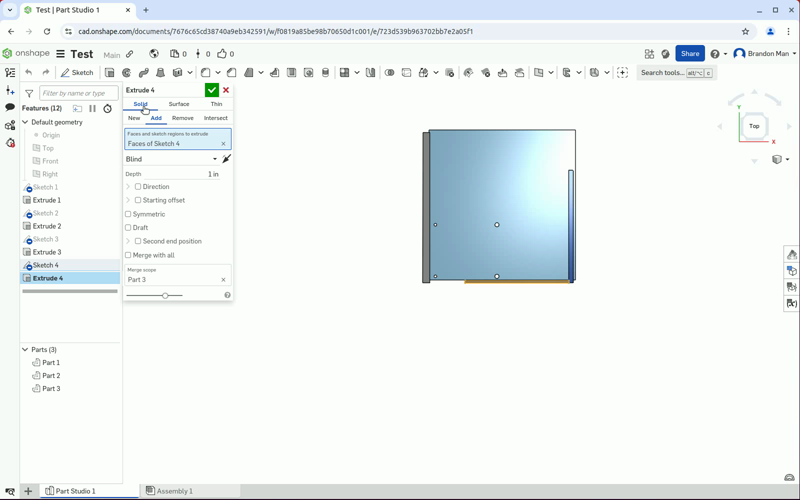
click(143, 106)
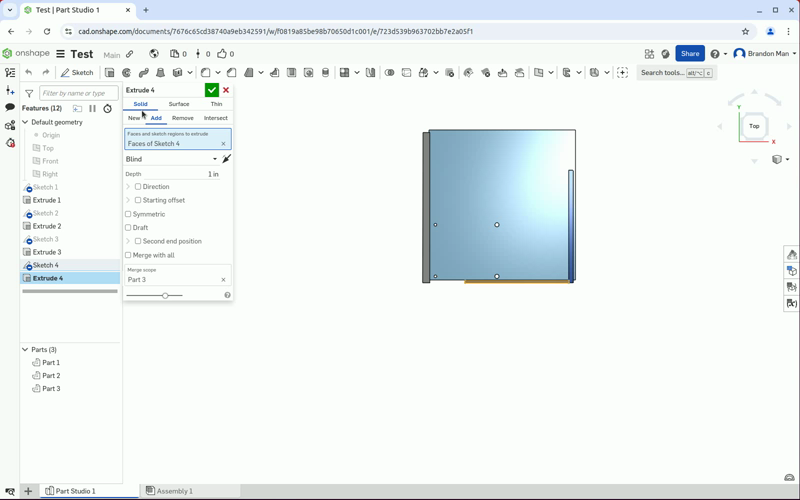
mouse_move(137, 120)
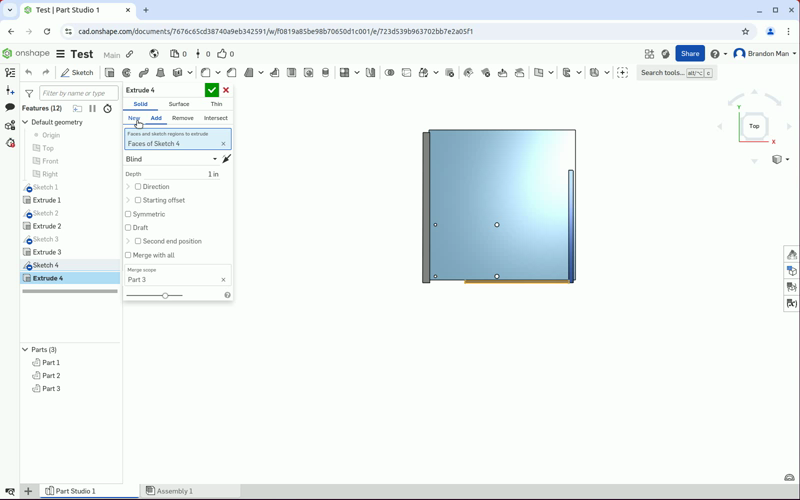
click(137, 120)
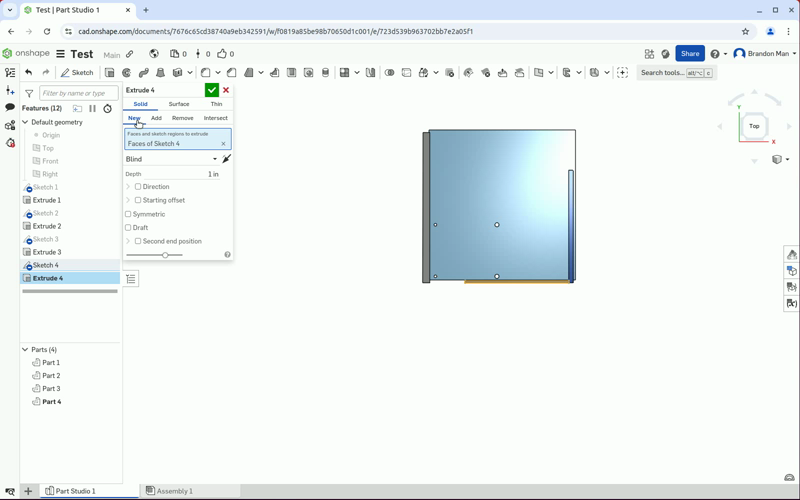
key(tab, 4)
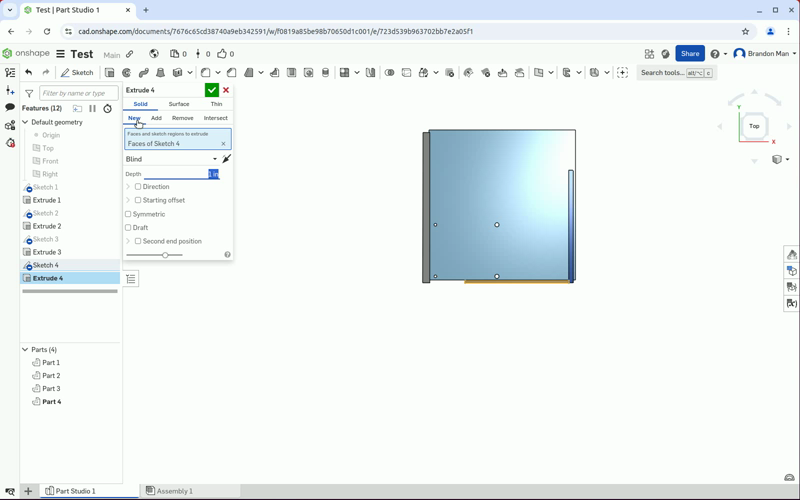
text(11.554)
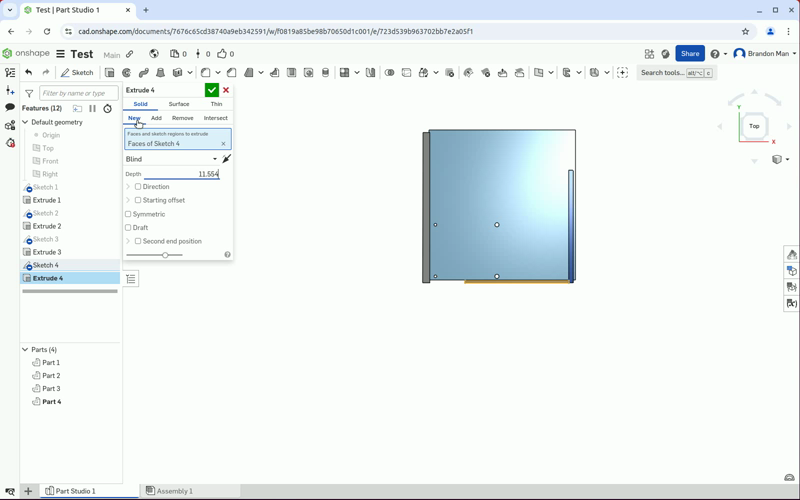
key(enter)
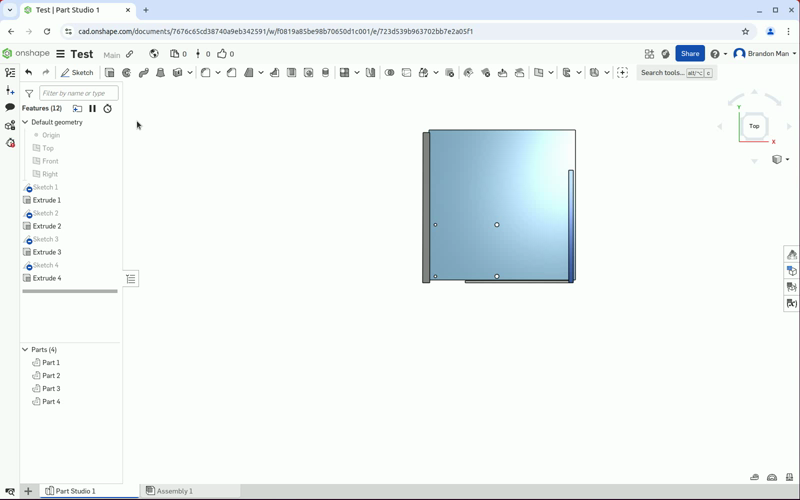
key(shift+h)
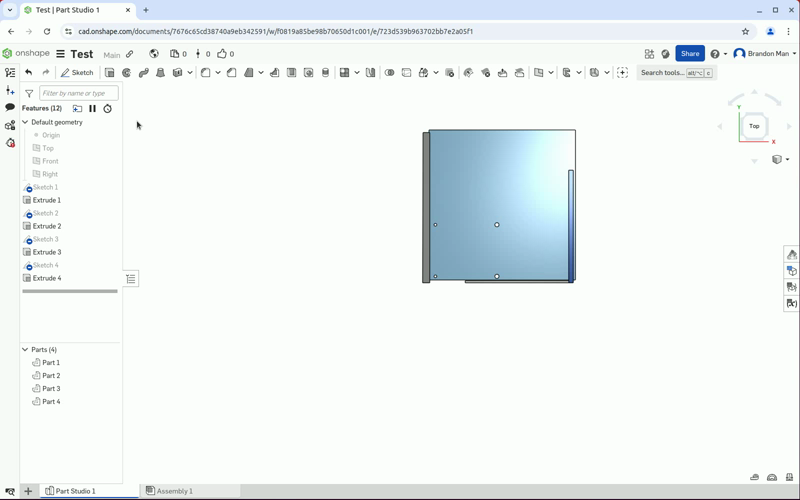
key(shift+h)
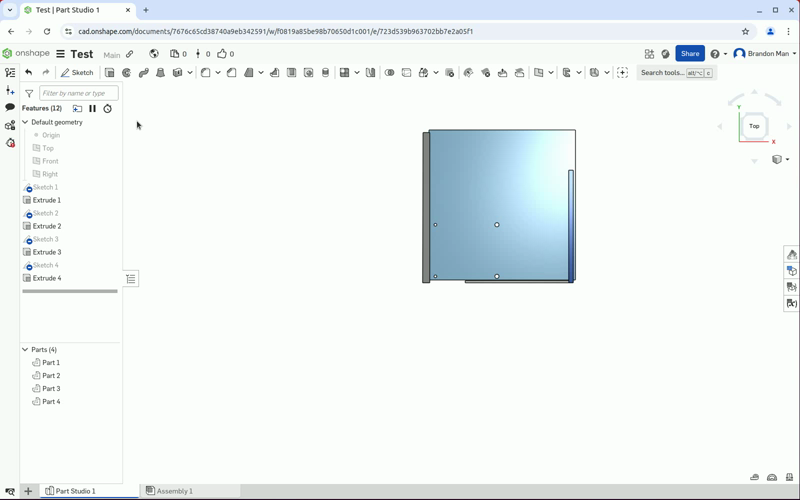
mouse_move(73, 189)
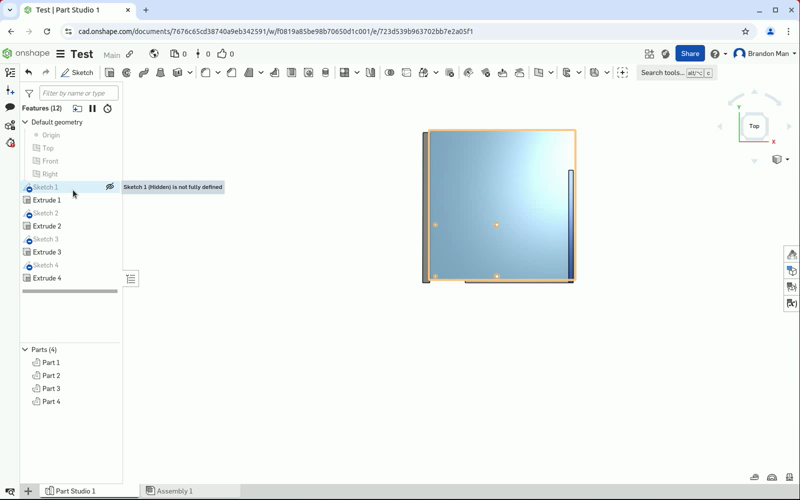
click(73, 189)
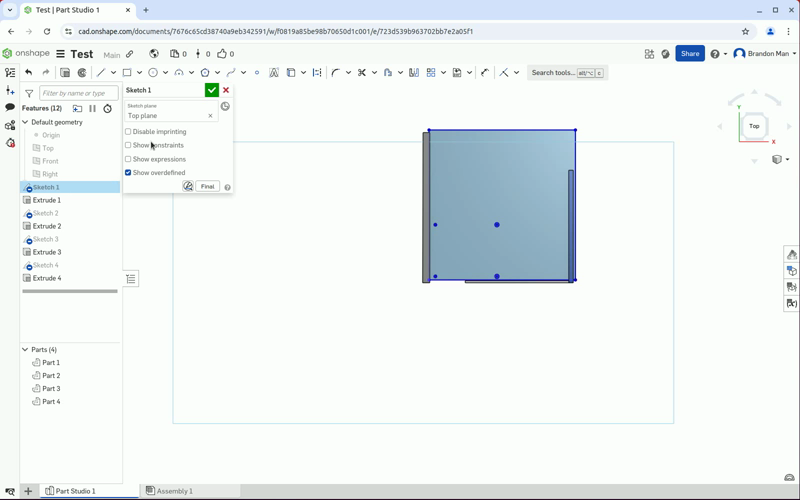
mouse_move(229, 92)
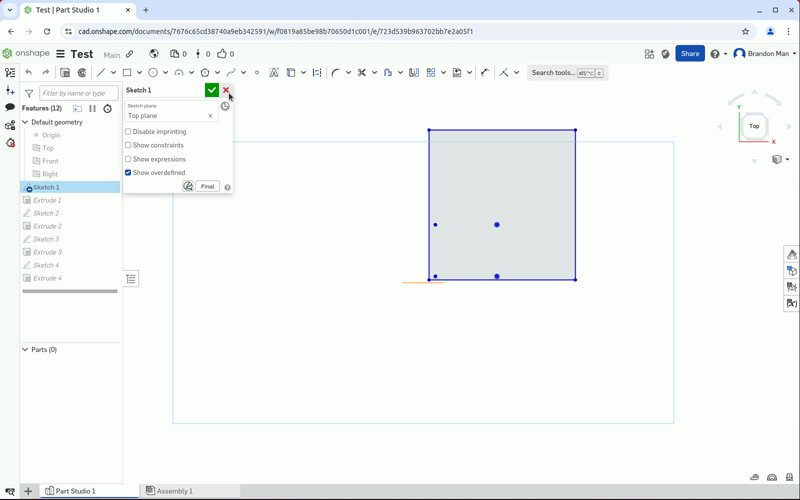
click(229, 92)
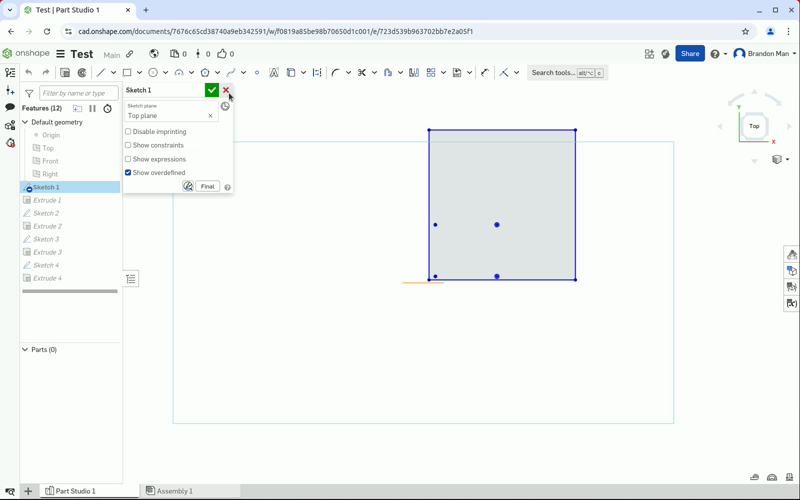
key(shift+s)
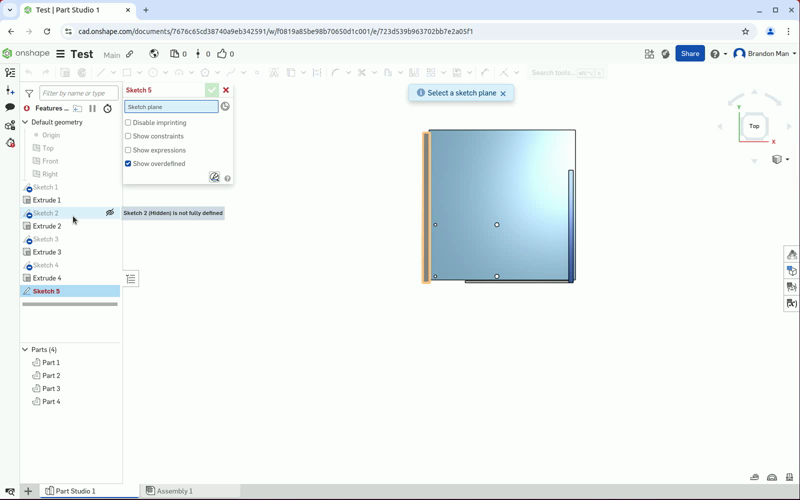
scroll(3)
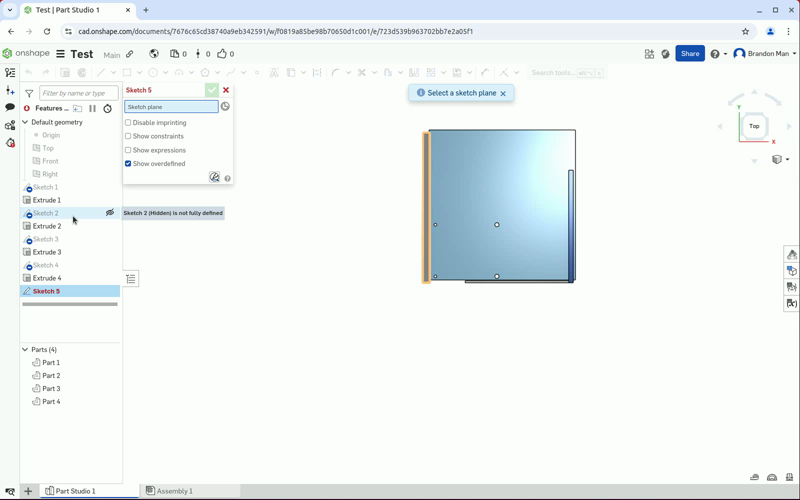
mouse_move(73, 150)
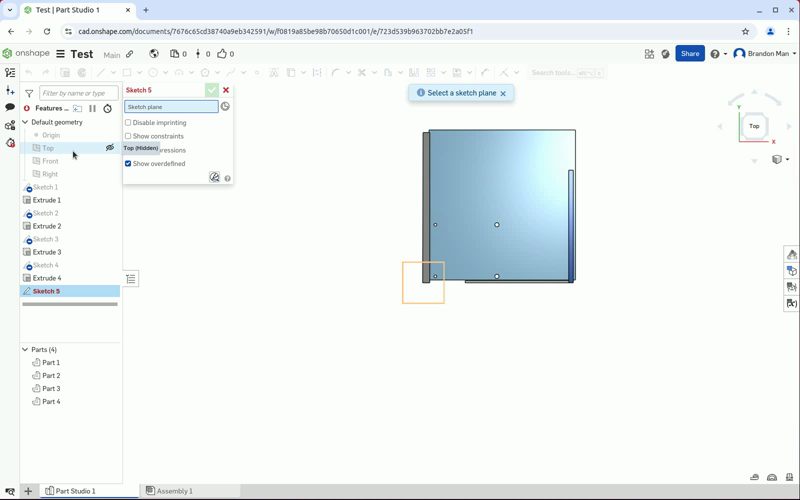
click(73, 150)
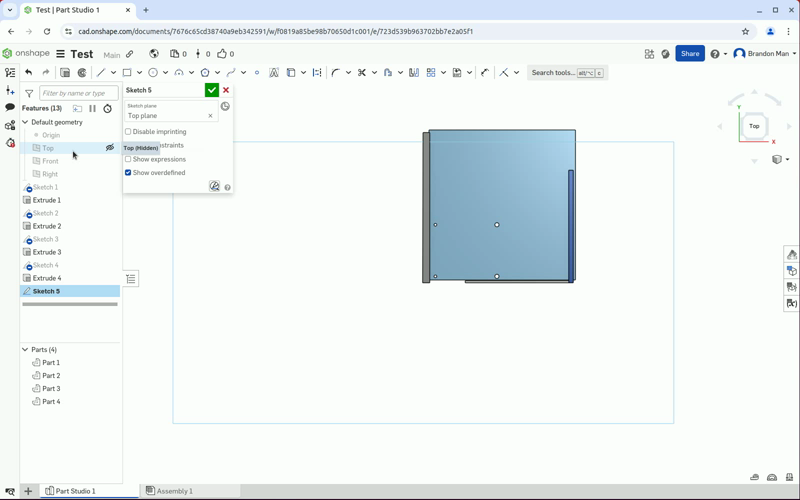
mouse_move(73, 352)
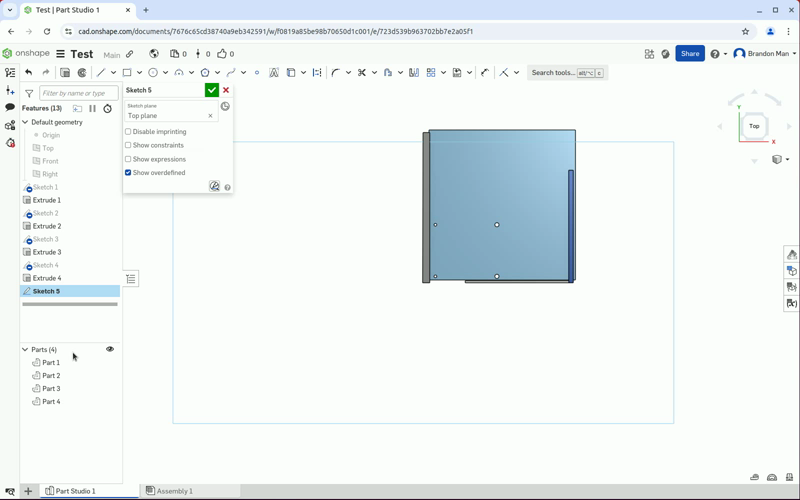
key(y)
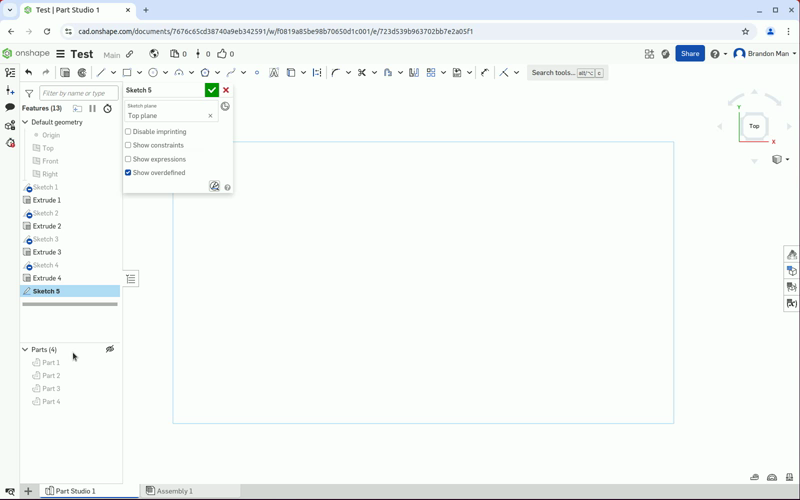
key(c)
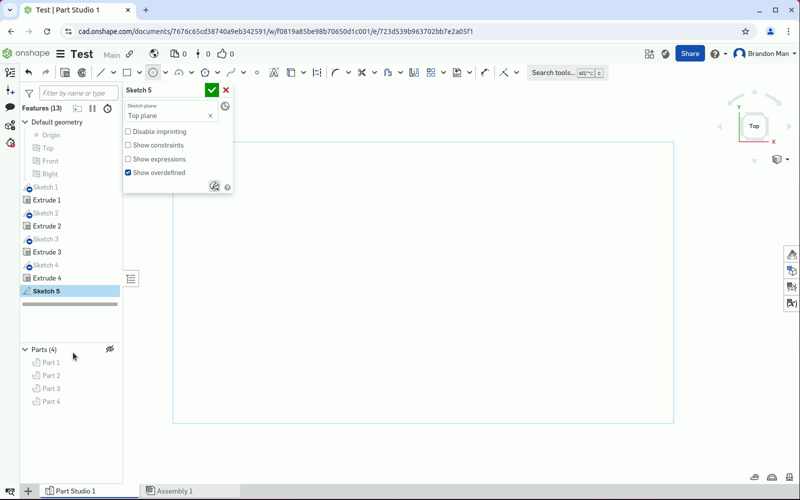
key_down(shift)
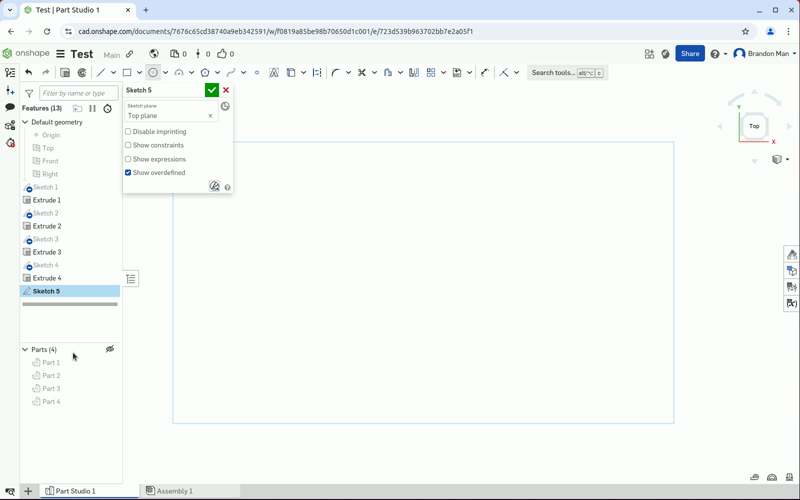
mouse_move(423, 273)
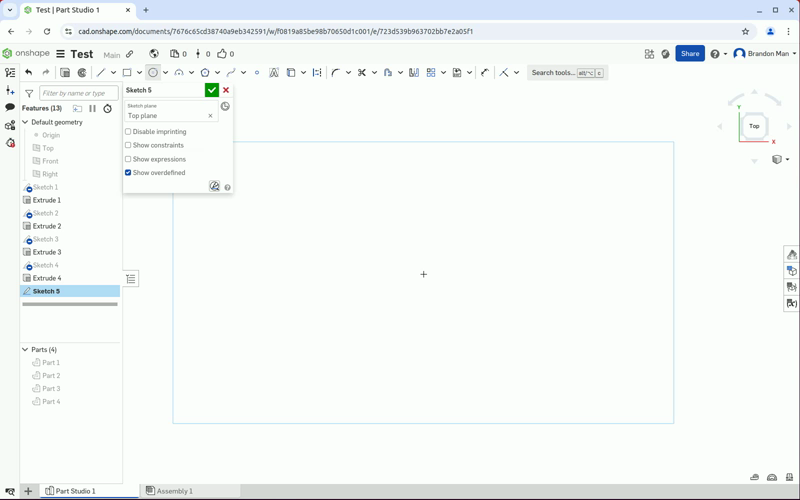
click(423, 273)
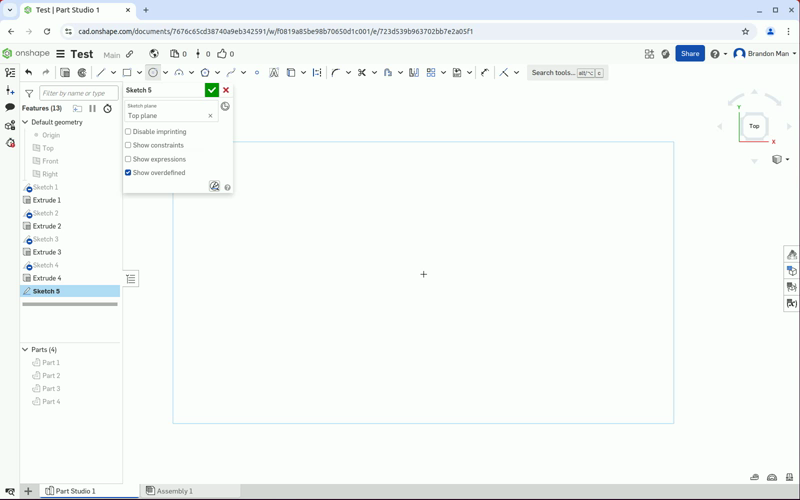
key_up(shift)
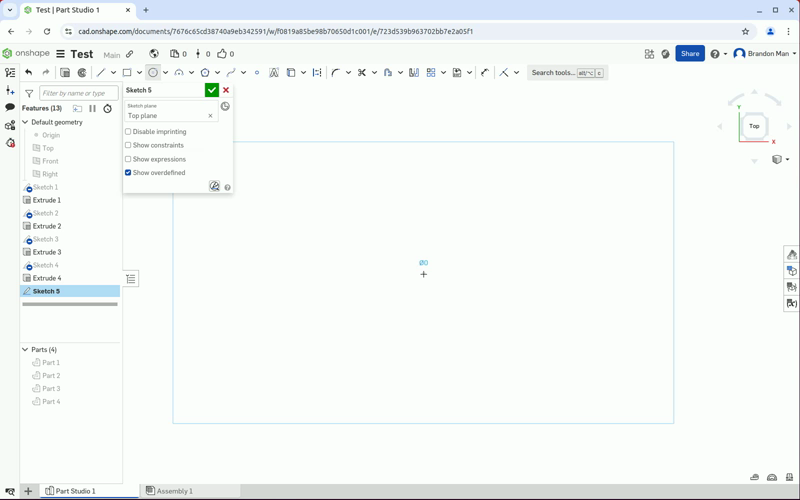
mouse_move(426, 273)
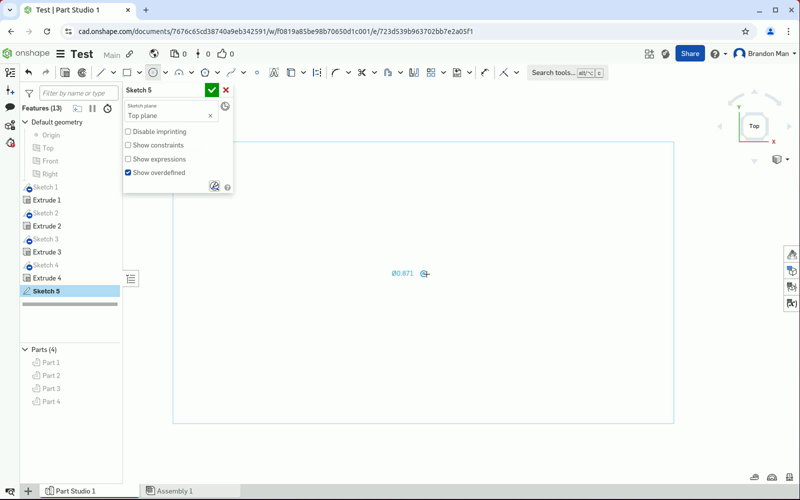
click(426, 273)
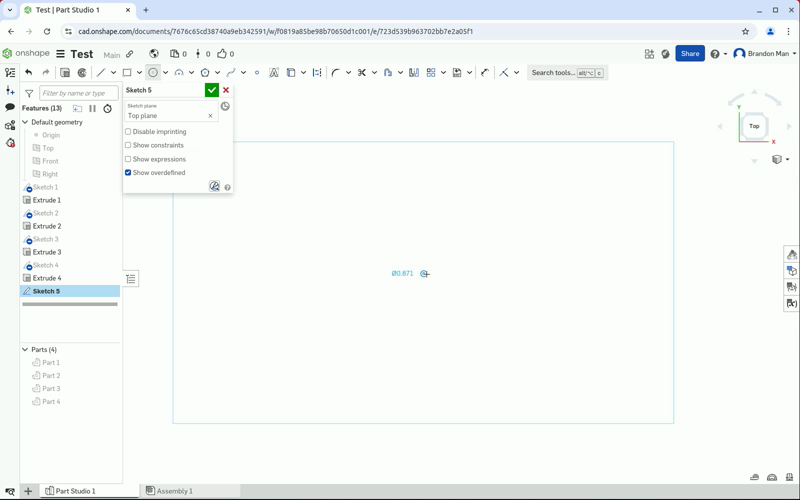
key(esc)
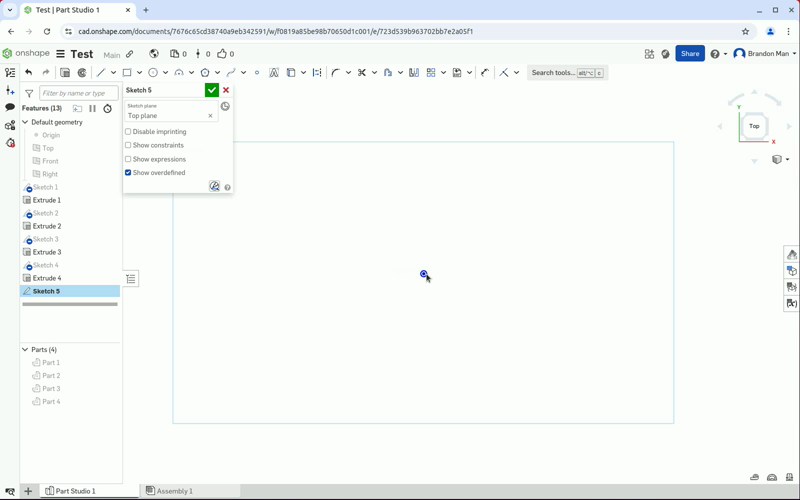
key(c)
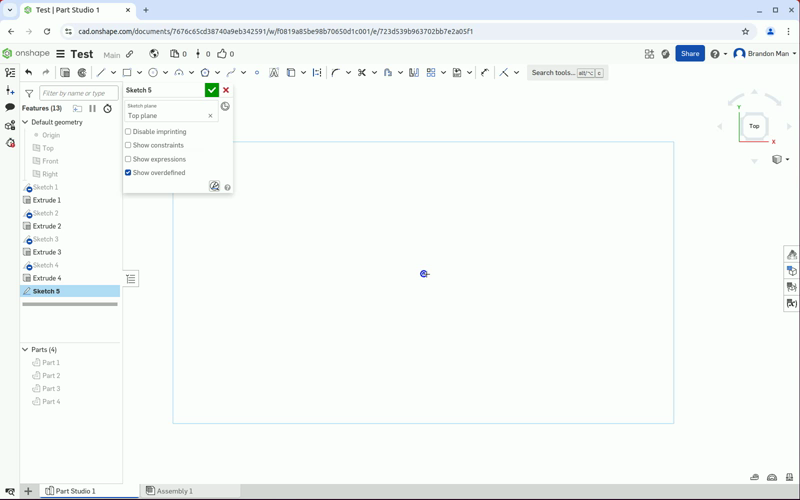
key_down(shift)
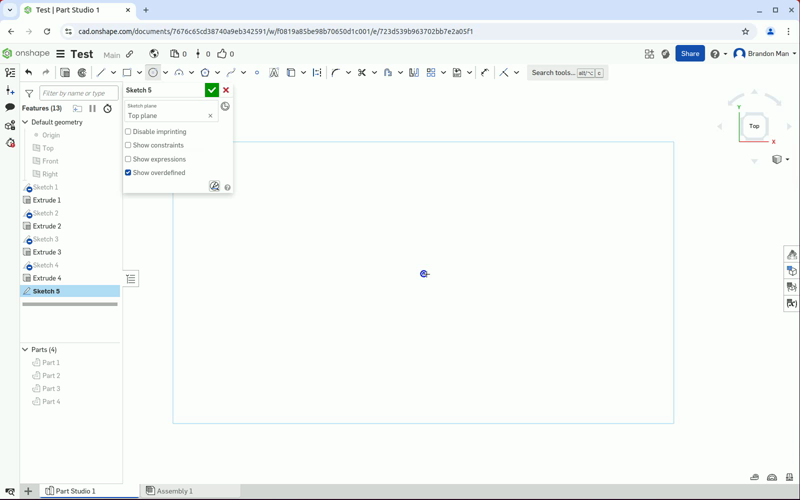
mouse_move(423, 273)
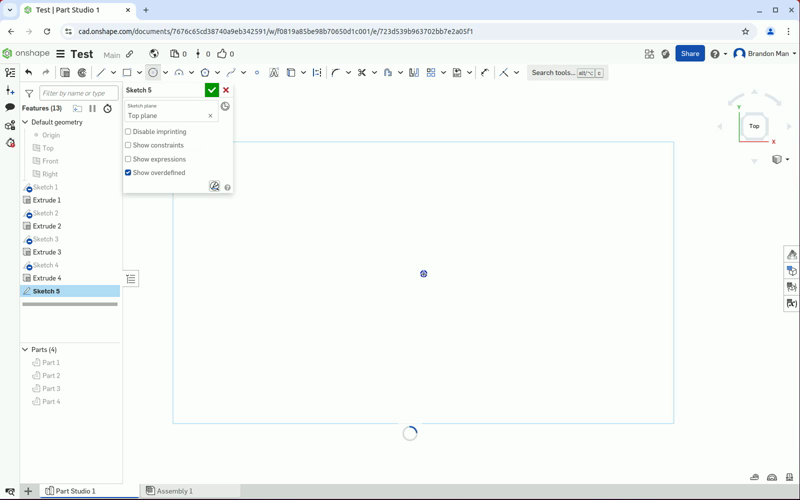
scroll(6)
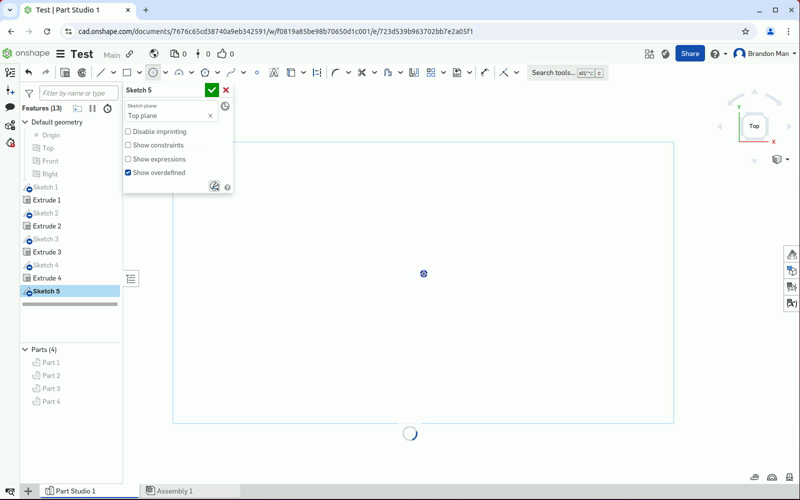
scroll(6)
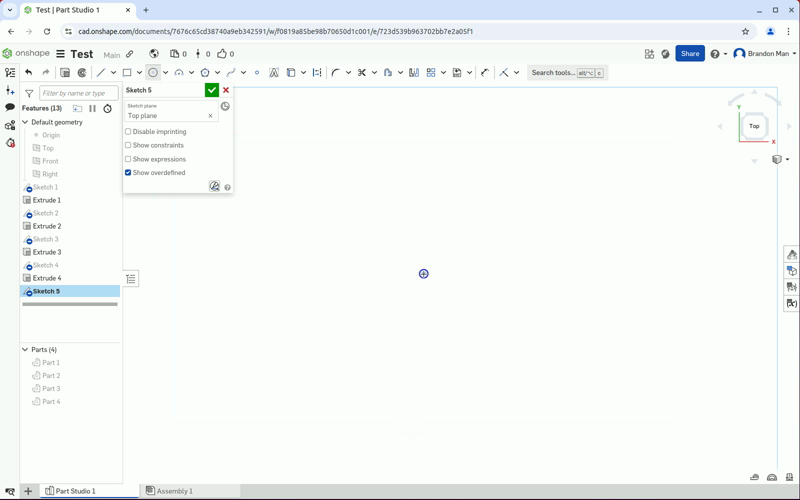
scroll(6)
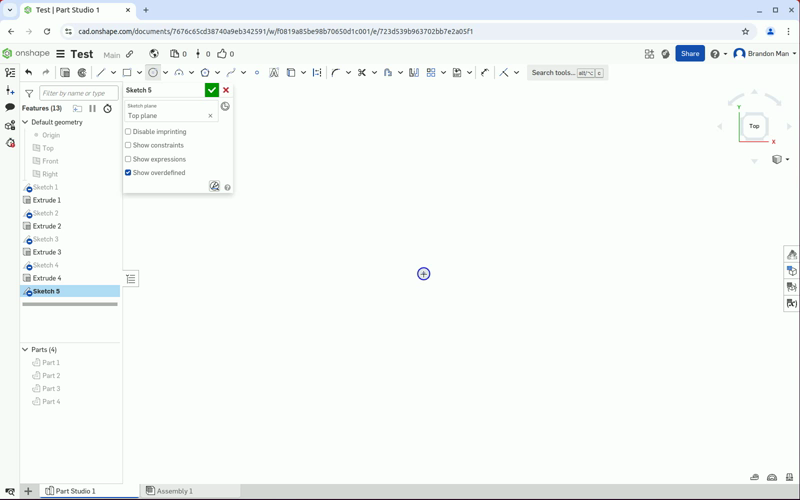
scroll(6)
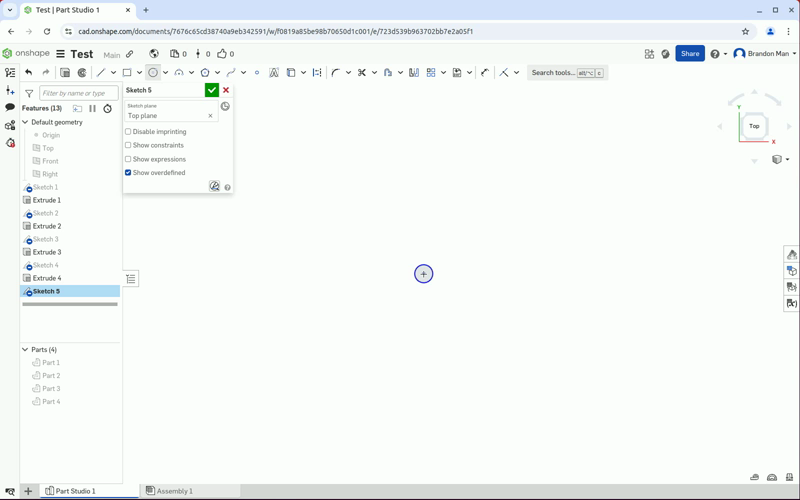
scroll(6)
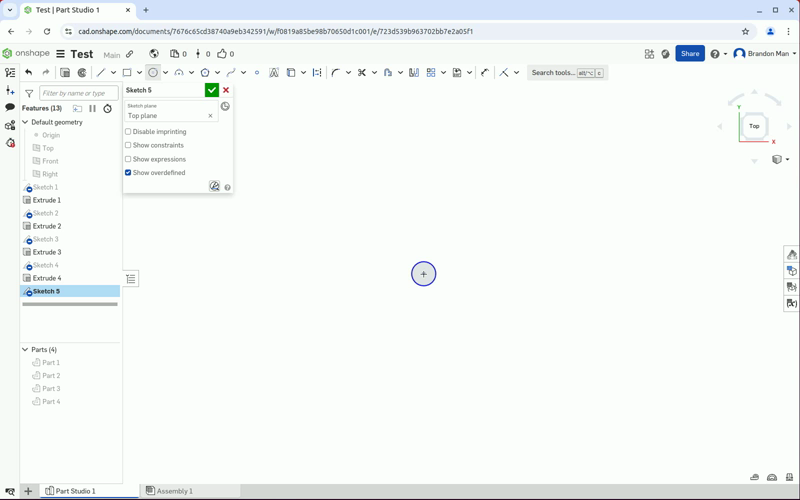
scroll(6)
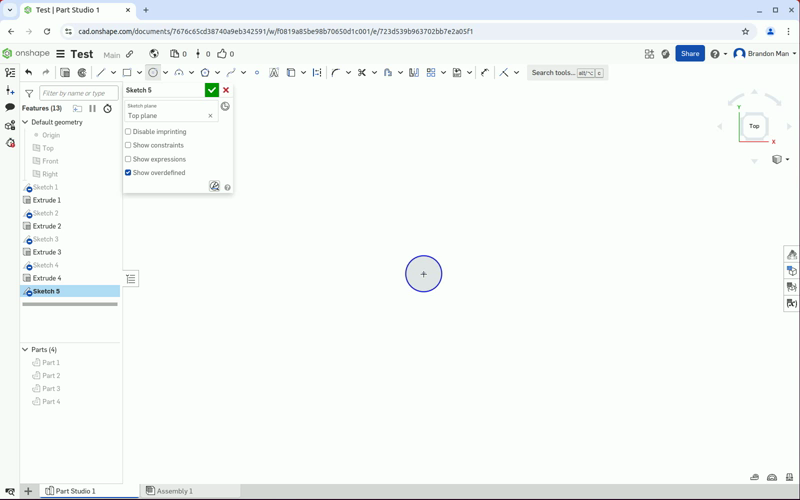
scroll(6)
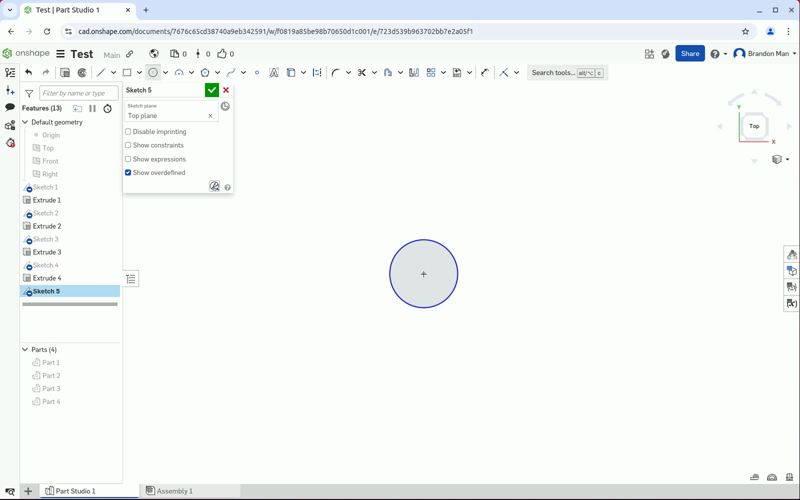
click(423, 273)
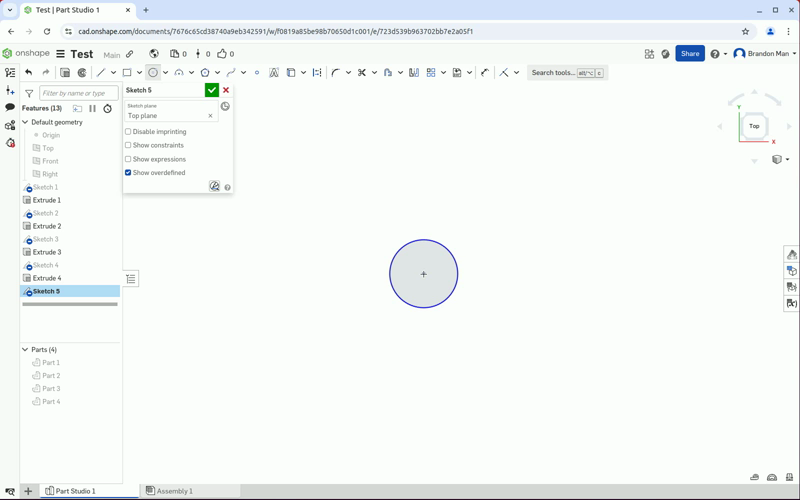
scroll(-6)
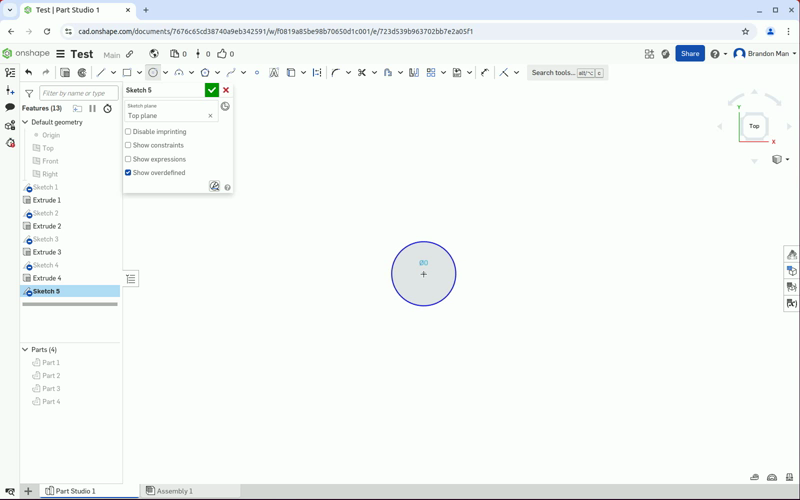
scroll(-6)
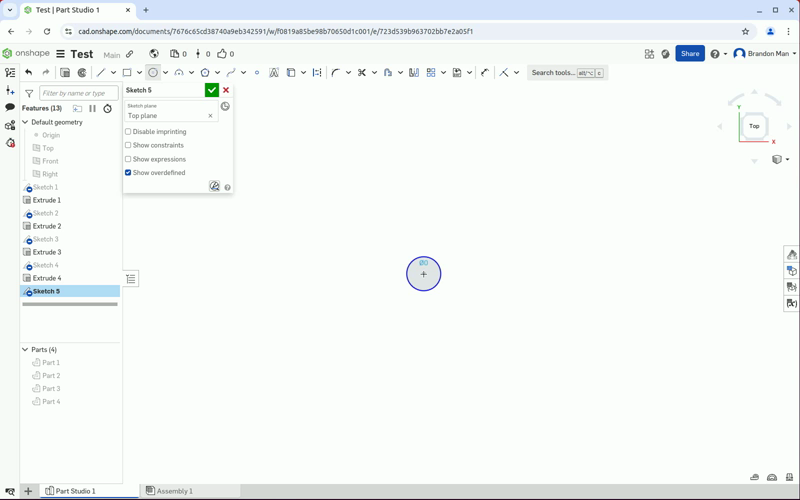
scroll(-6)
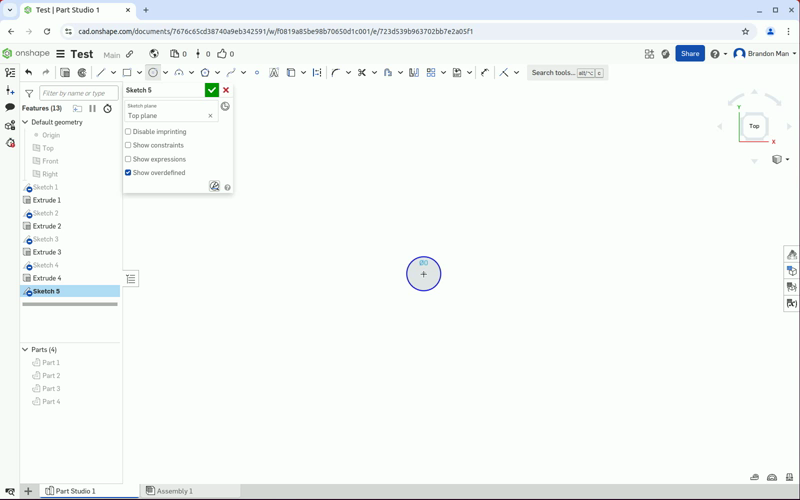
scroll(-6)
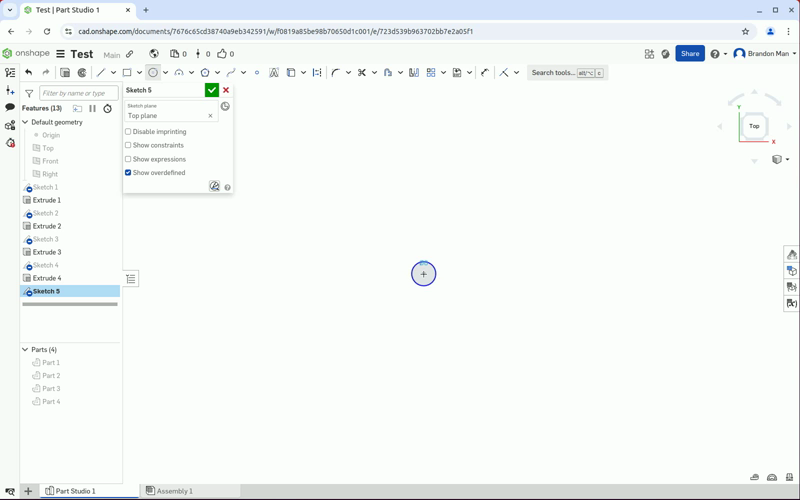
scroll(-6)
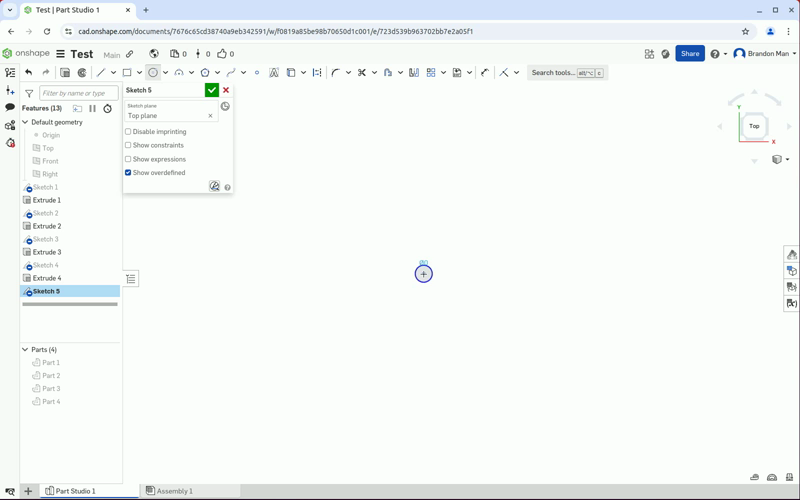
scroll(-6)
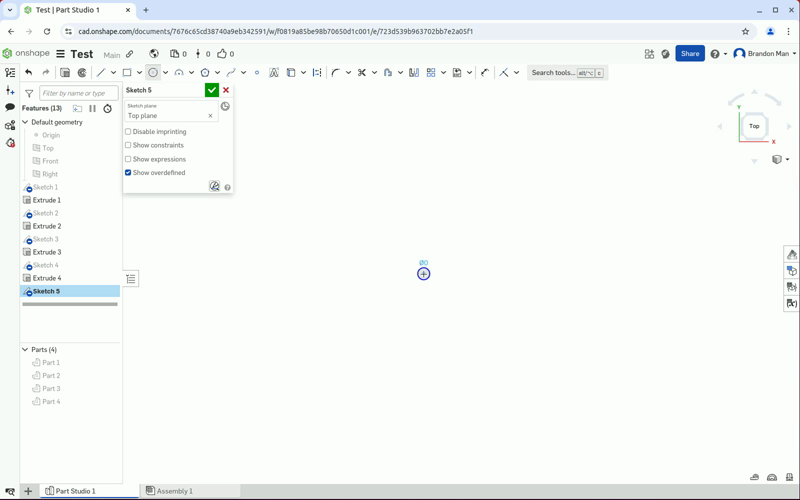
scroll(-6)
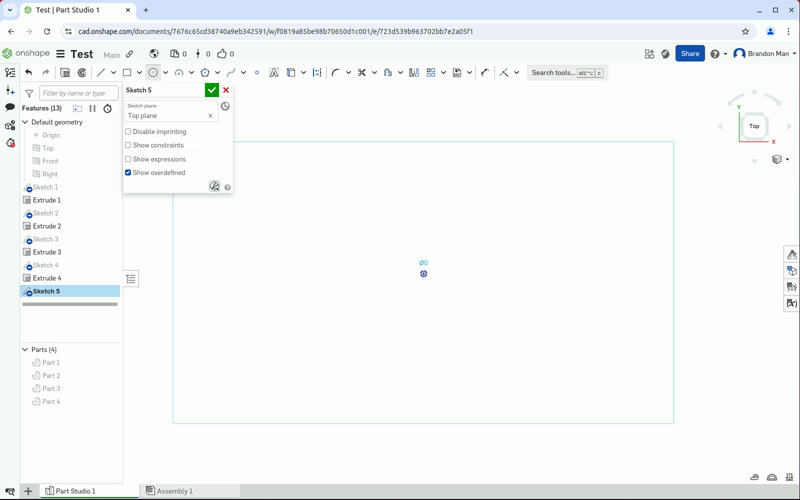
key_up(shift)
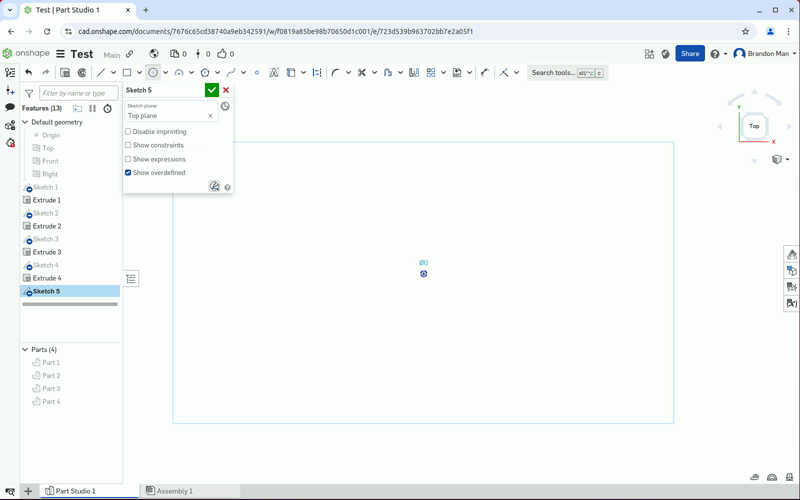
mouse_move(425, 273)
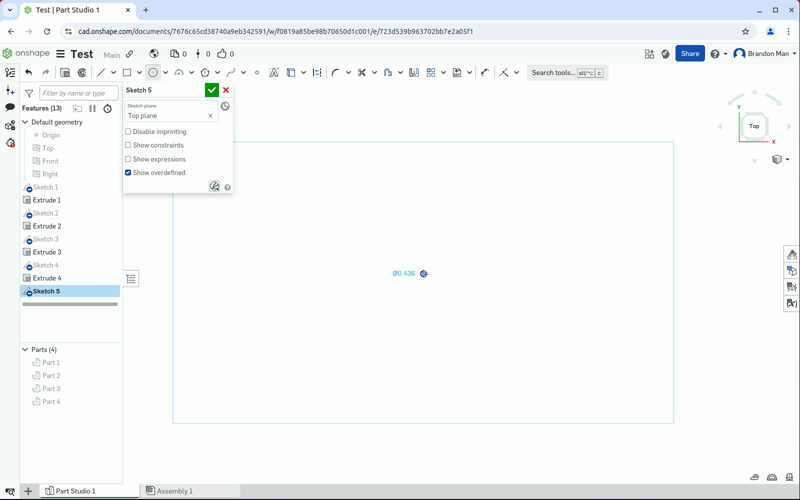
scroll(6)
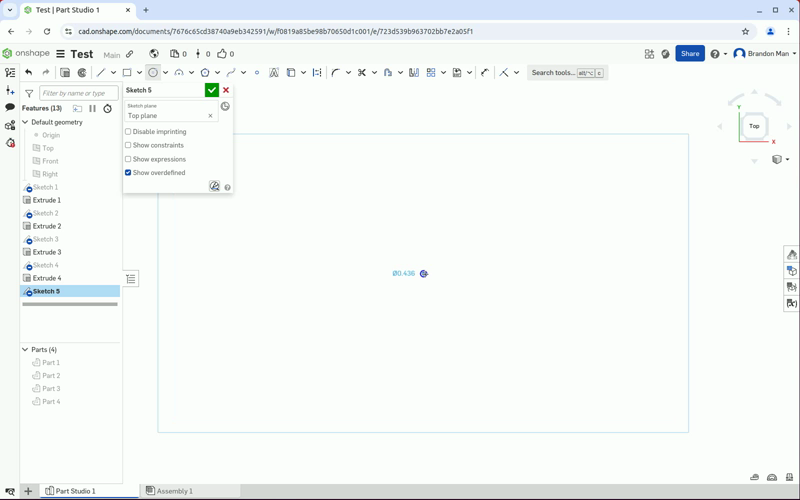
scroll(6)
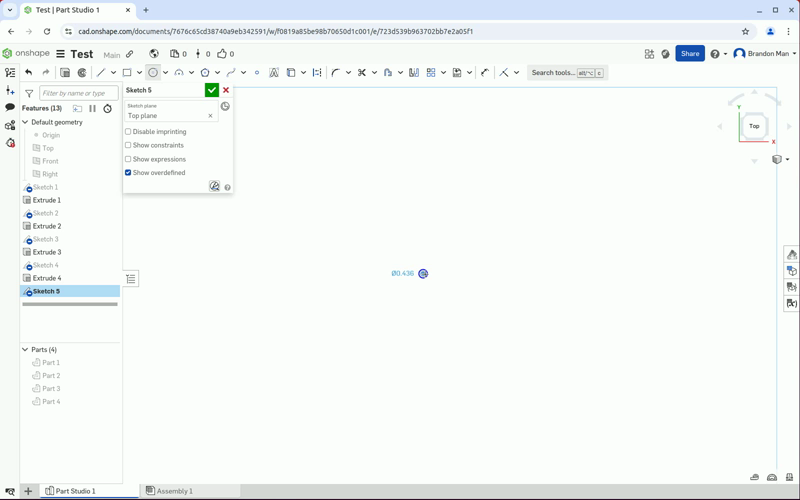
scroll(6)
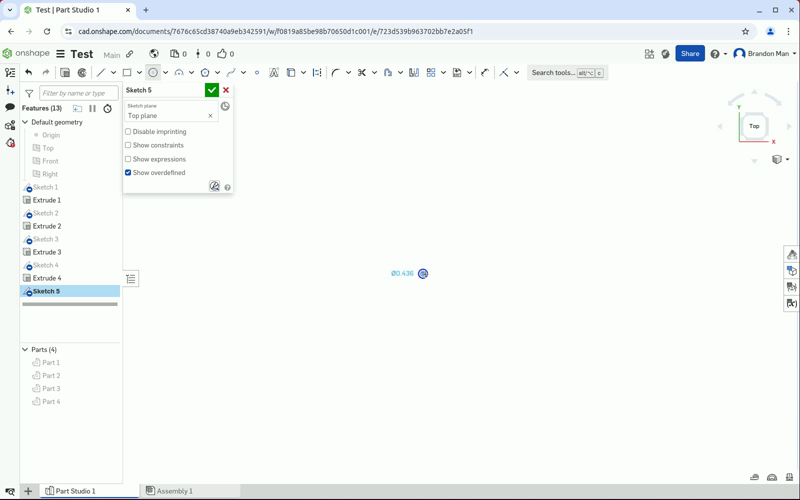
scroll(6)
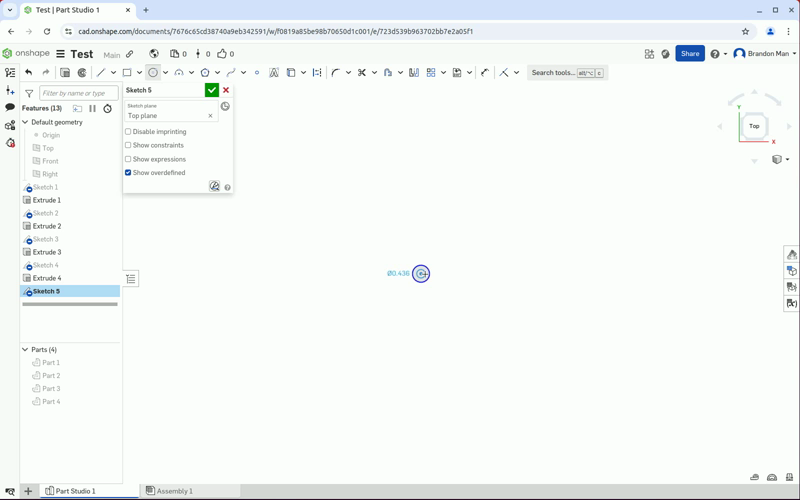
scroll(6)
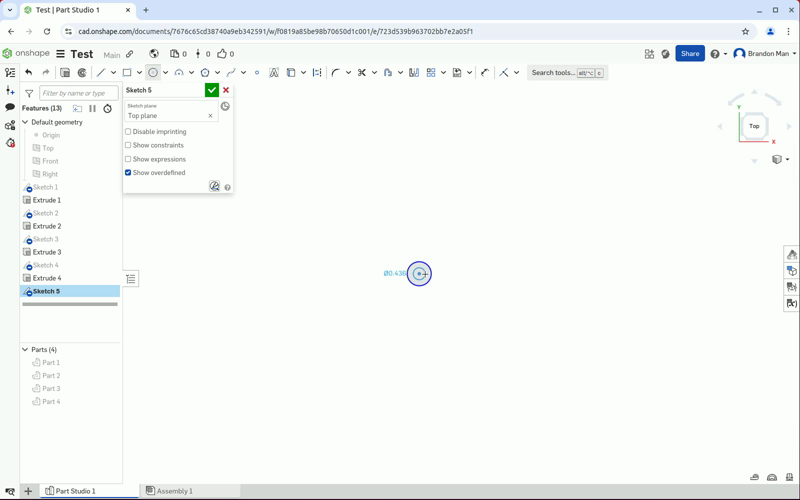
scroll(6)
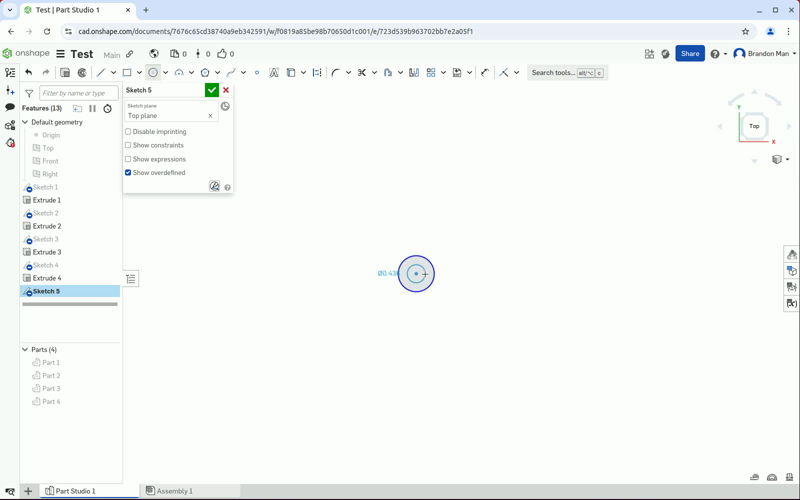
scroll(6)
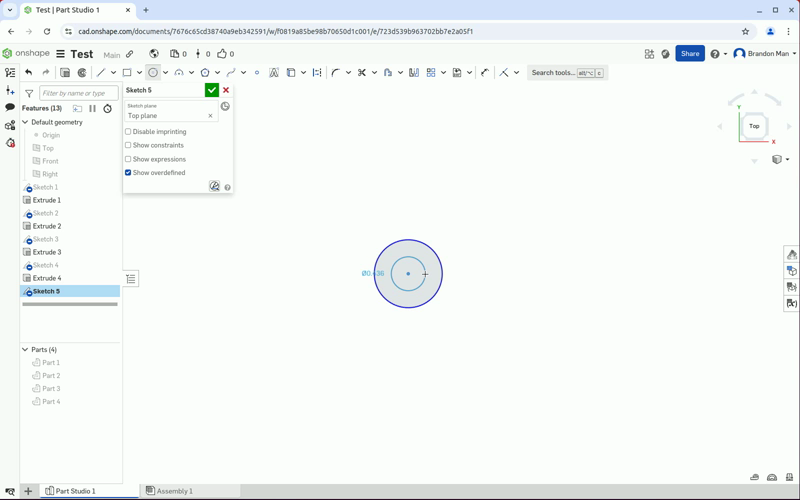
click(425, 273)
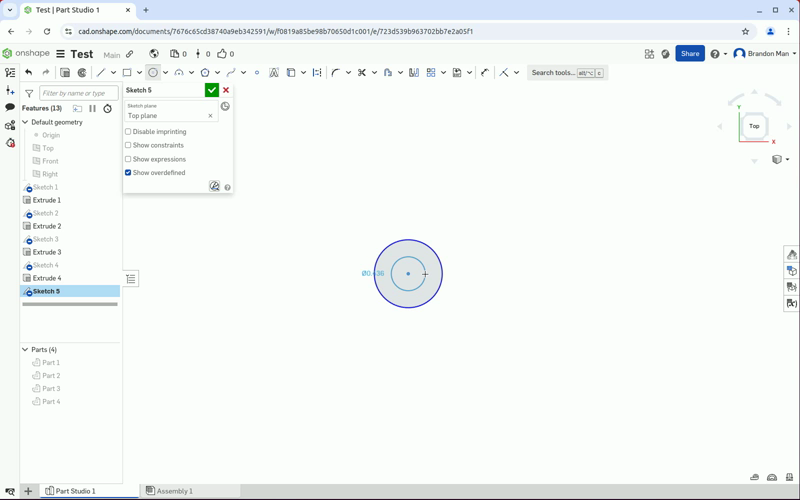
scroll(-6)
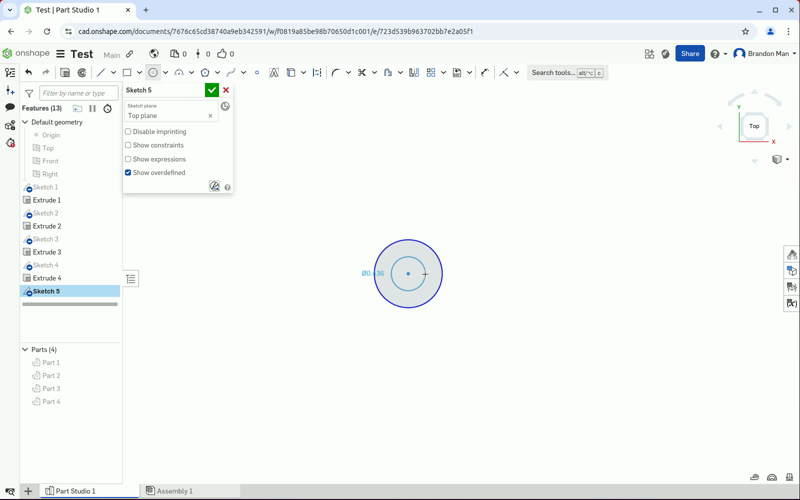
scroll(-6)
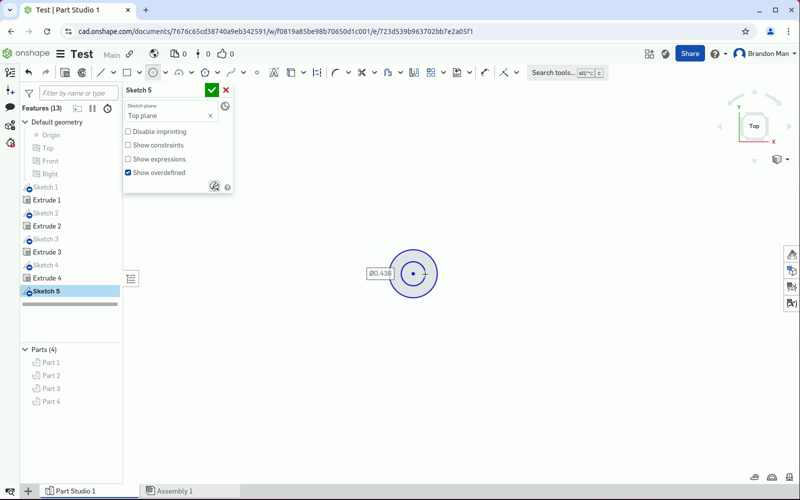
scroll(-6)
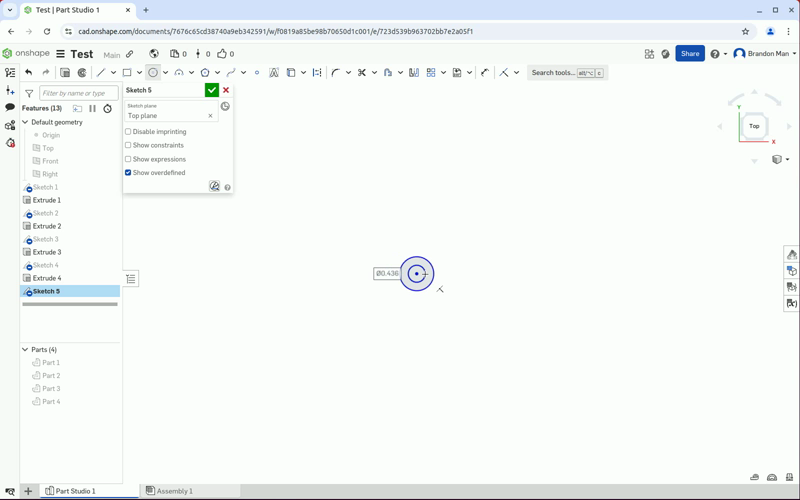
scroll(-6)
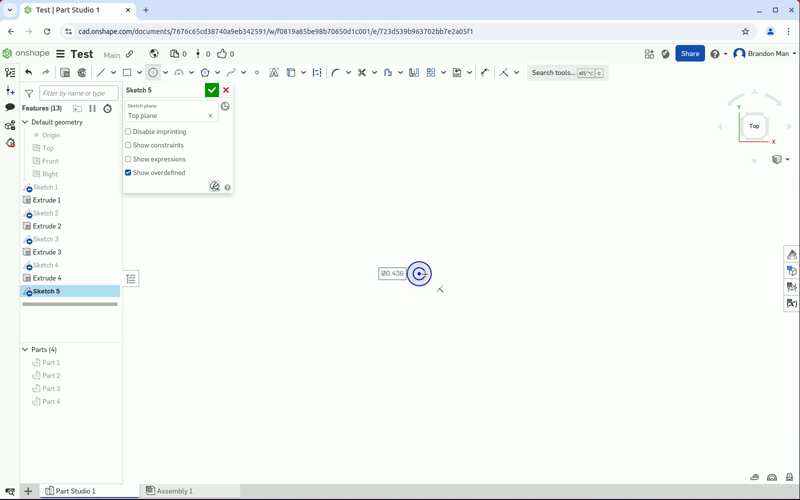
scroll(-6)
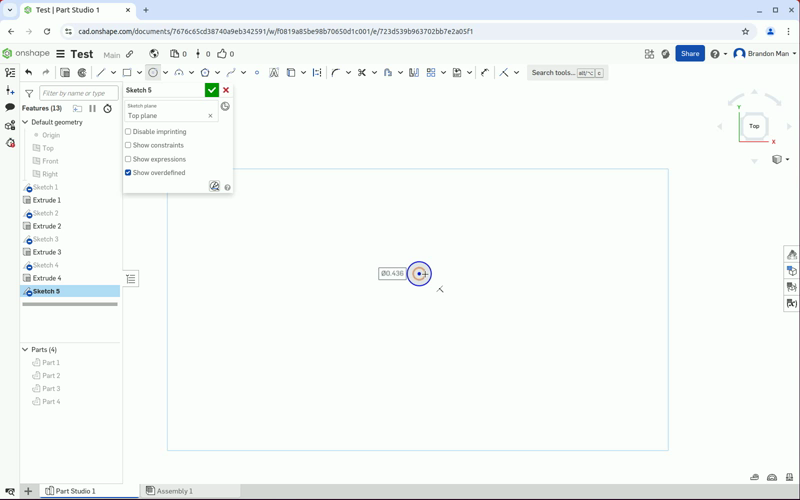
scroll(-6)
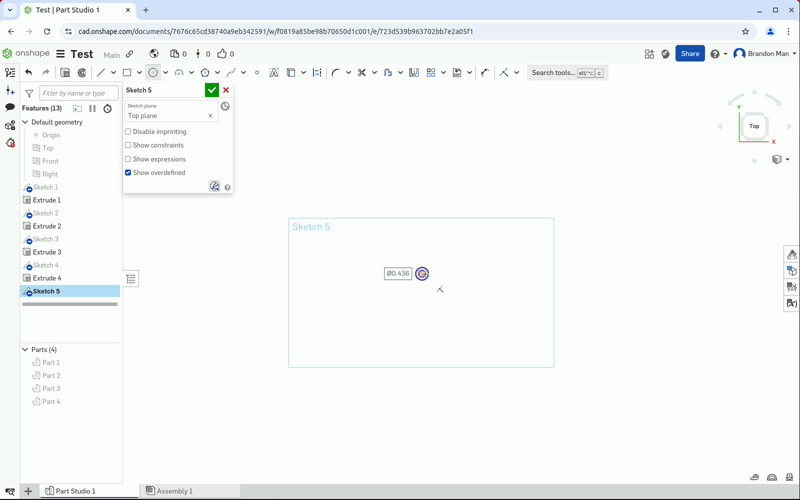
scroll(-6)
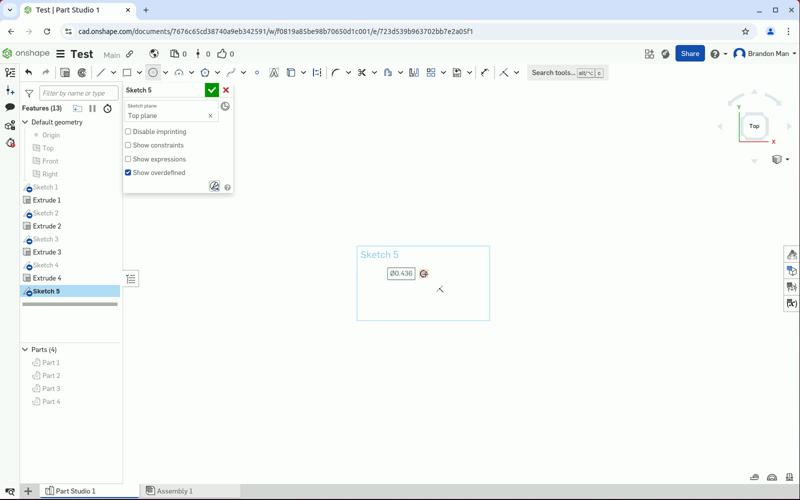
key(esc)
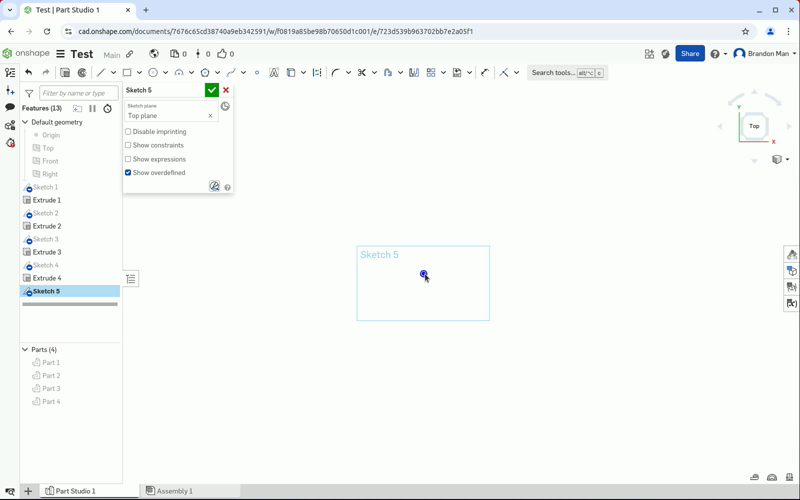
mouse_move(421, 275)
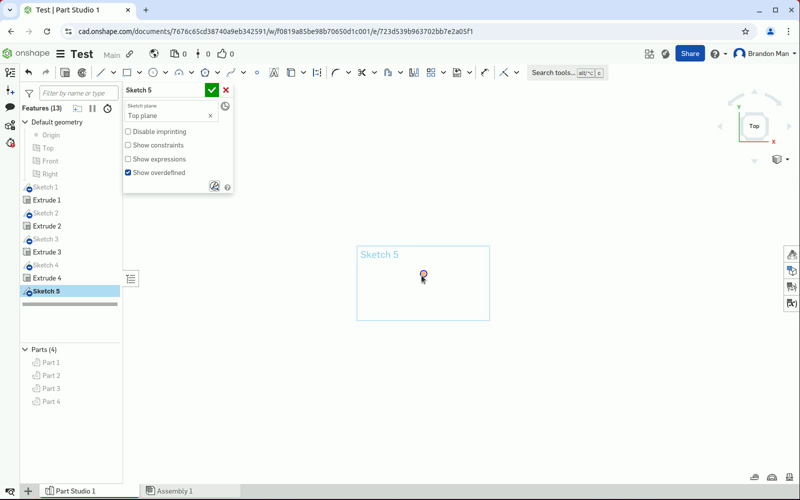
scroll(6)
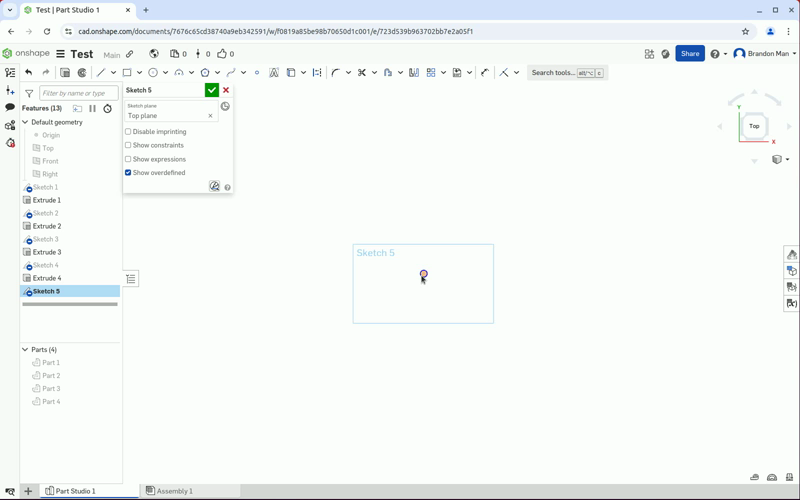
scroll(6)
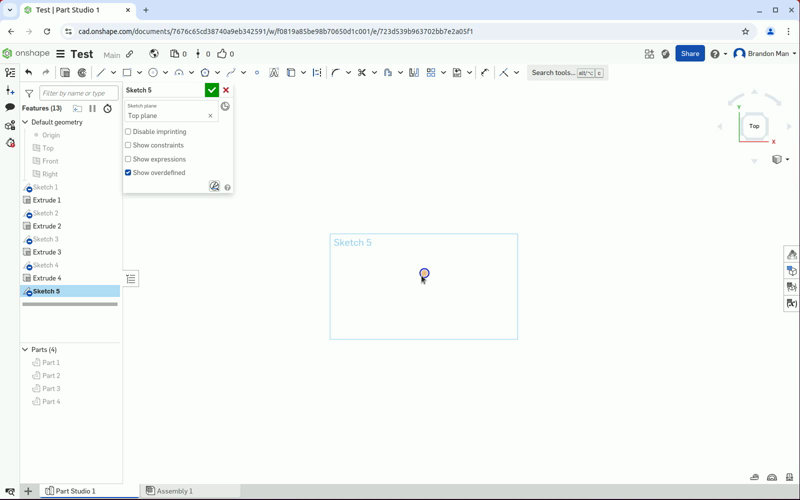
scroll(6)
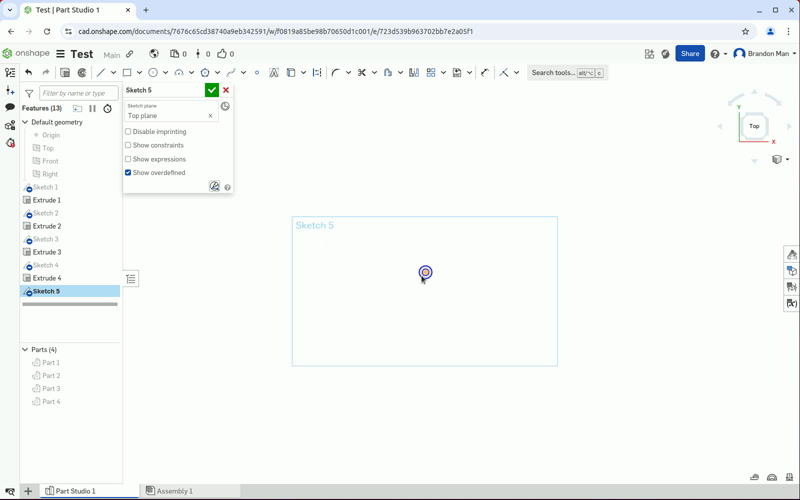
scroll(6)
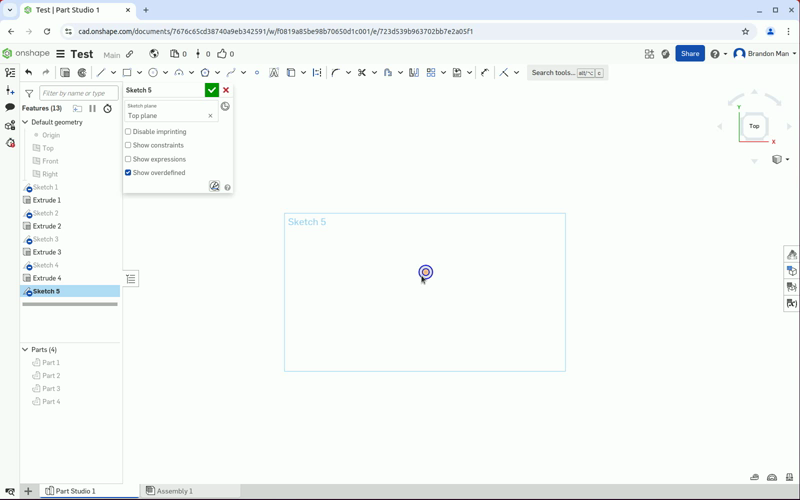
scroll(6)
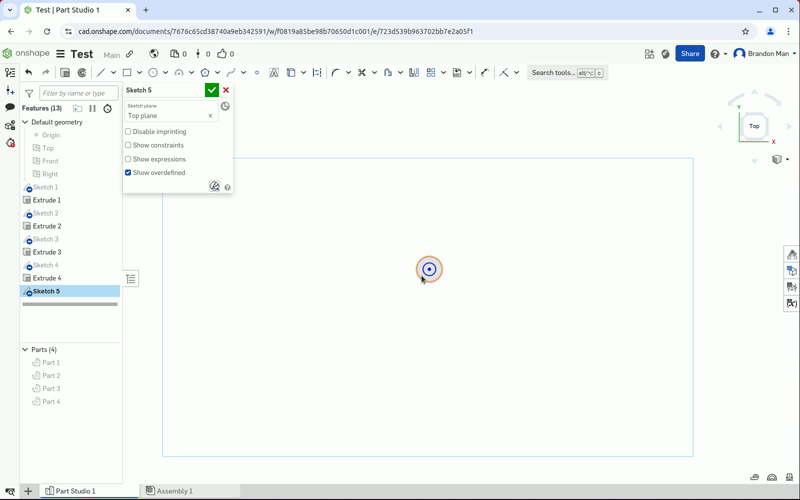
scroll(6)
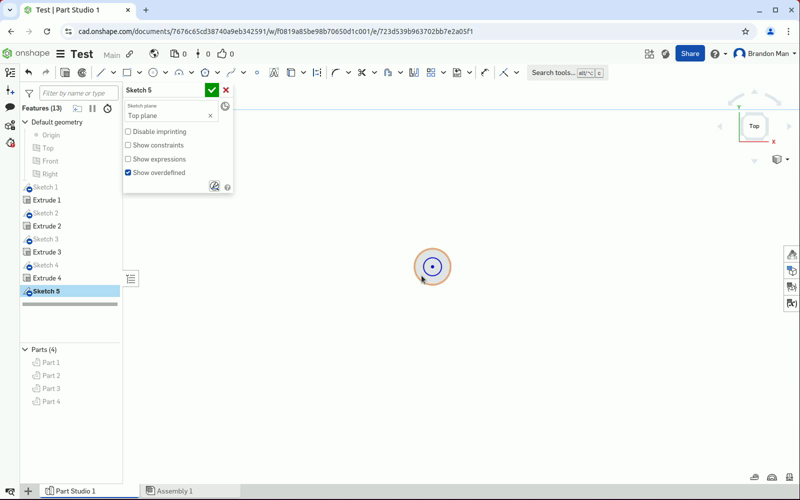
scroll(6)
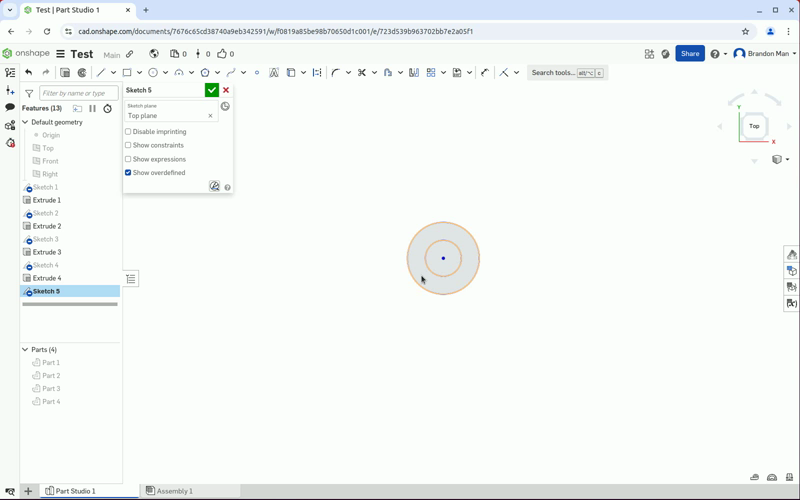
click(421, 275)
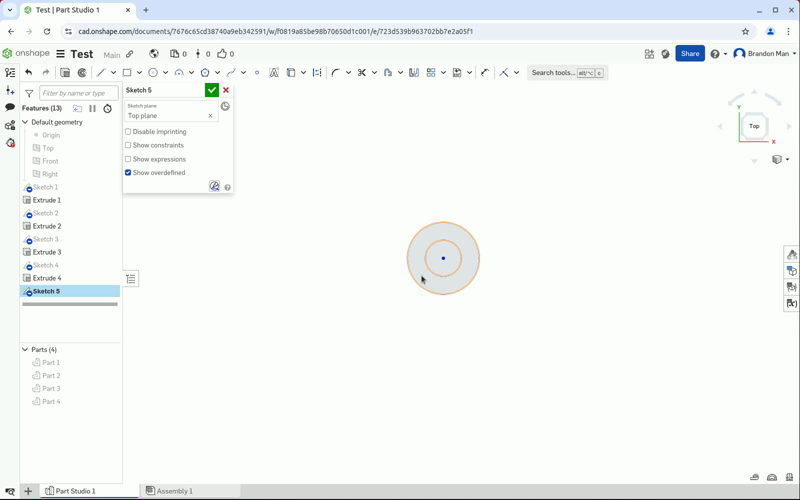
scroll(-6)
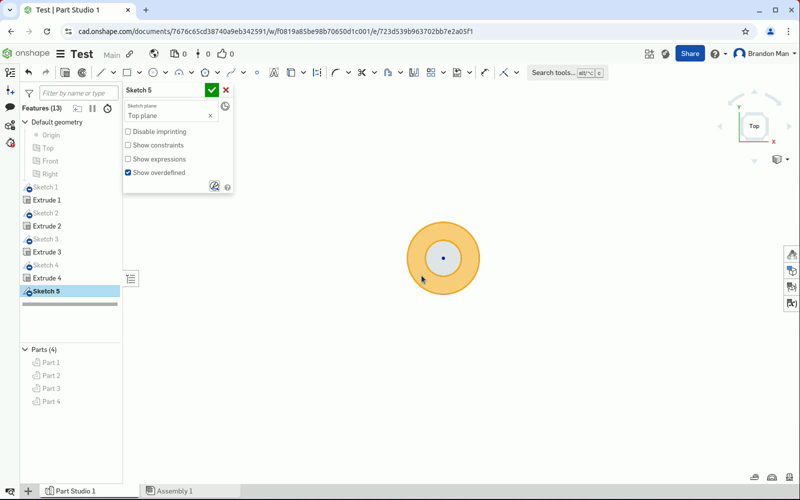
scroll(-6)
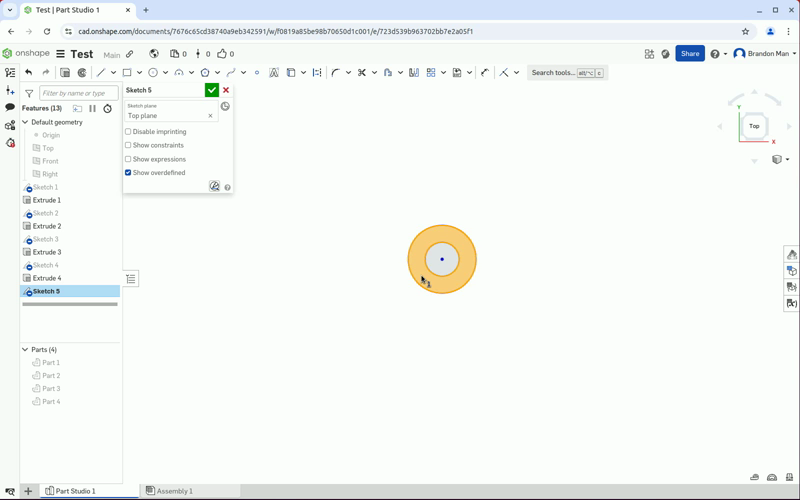
scroll(-6)
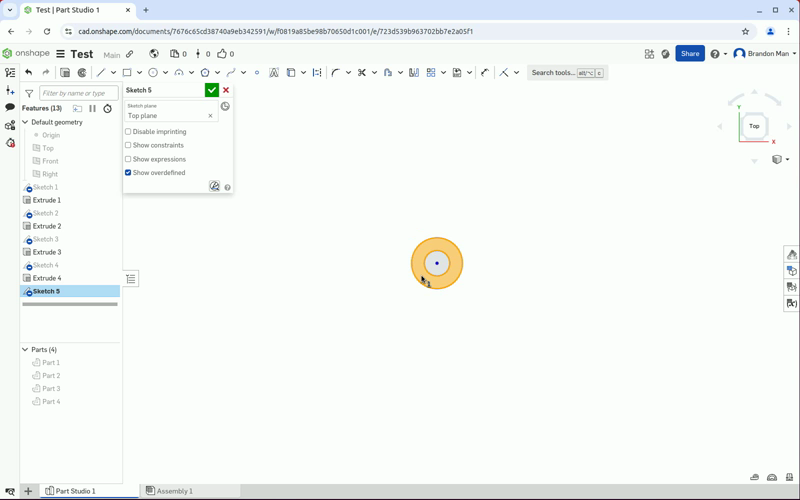
scroll(-6)
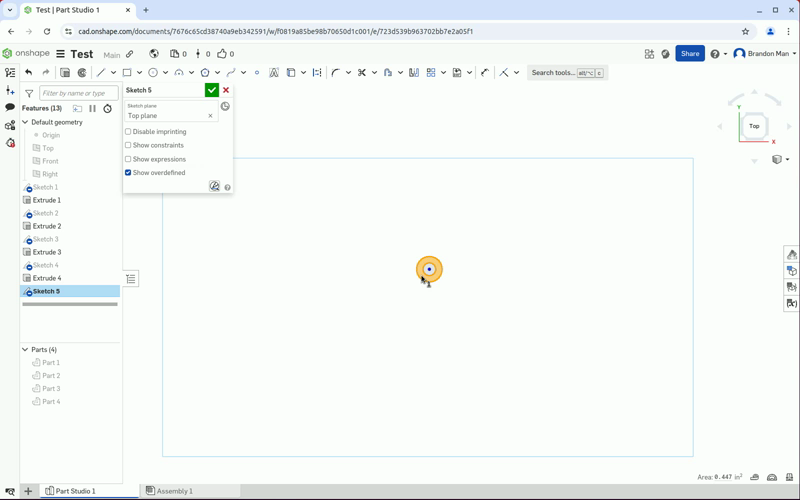
scroll(-6)
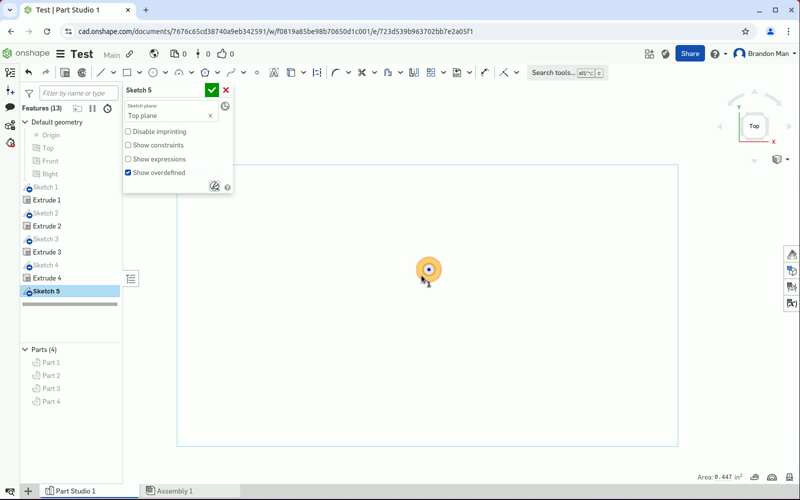
scroll(-6)
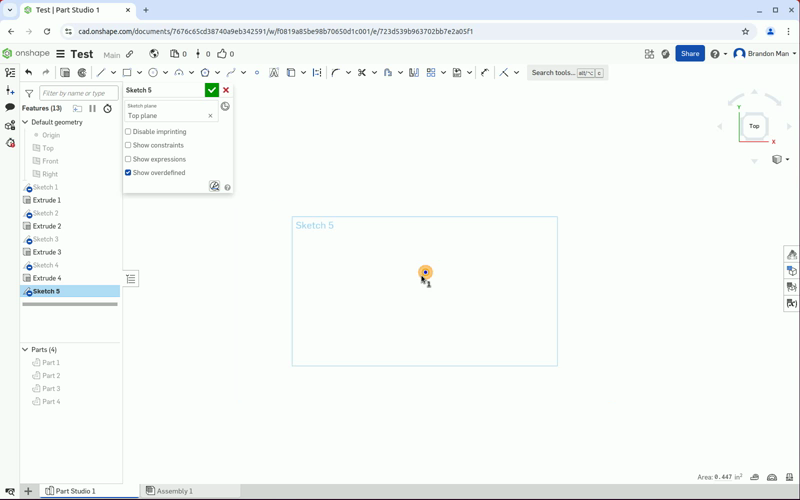
scroll(-6)
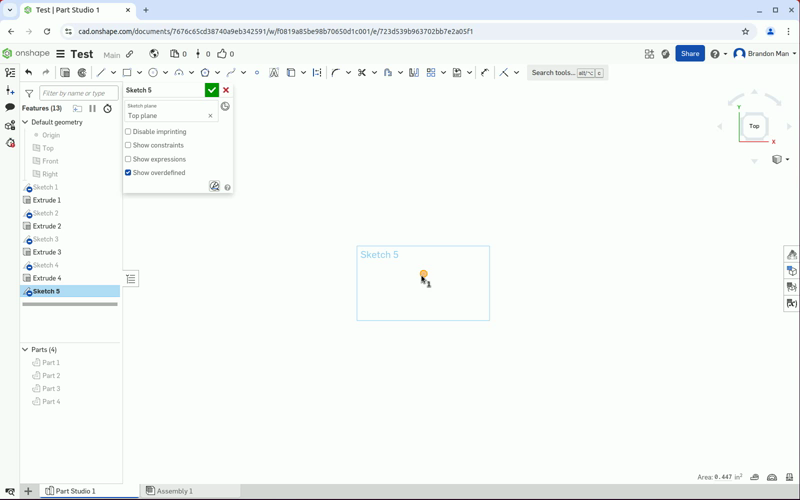
mouse_move(73, 352)
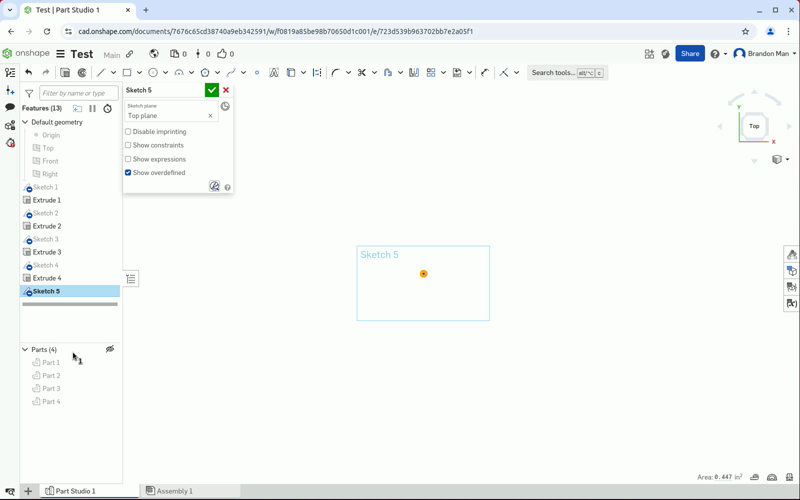
key(shift+y)
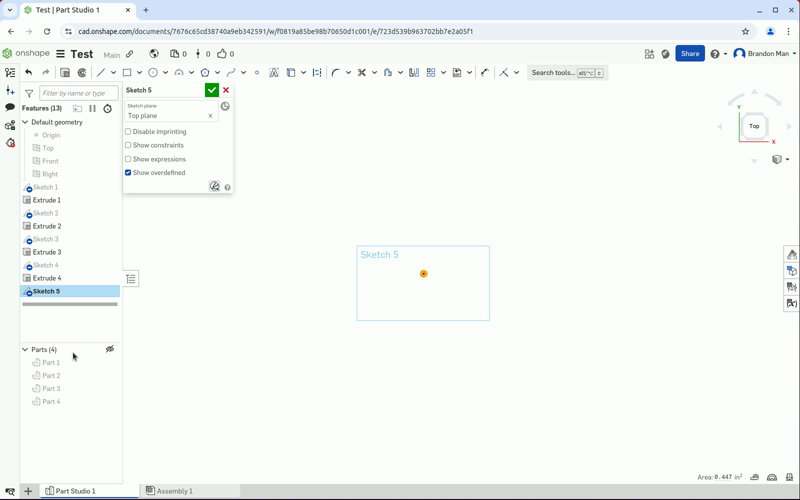
key(shift+e)
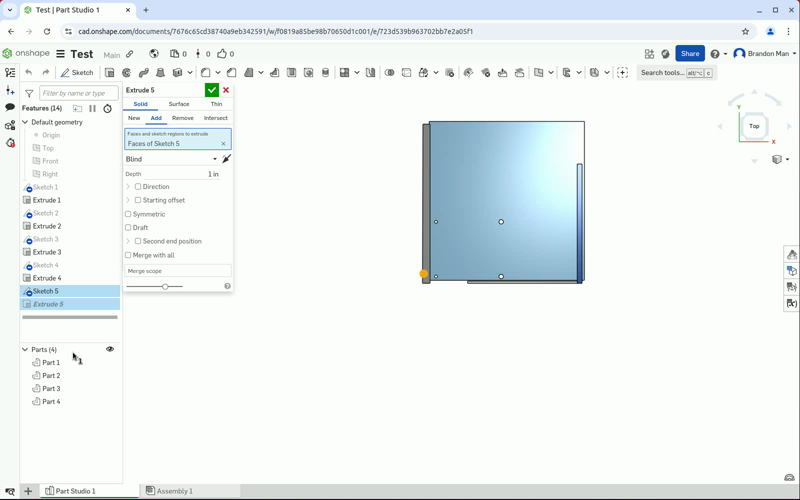
mouse_move(143, 106)
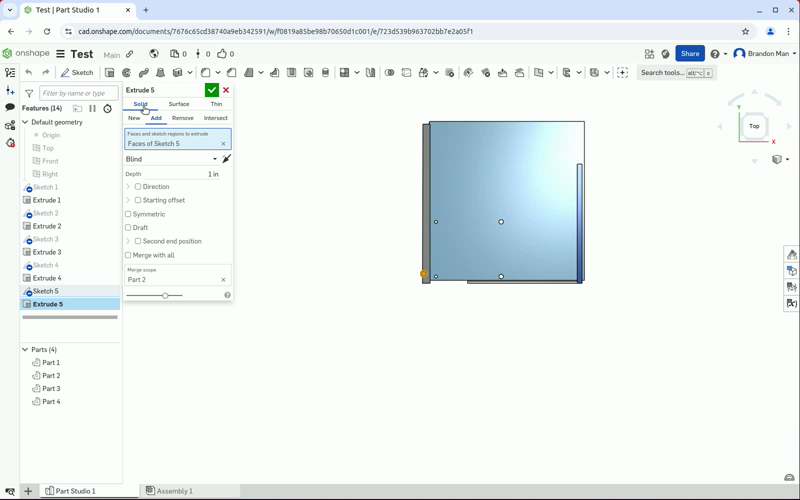
click(143, 106)
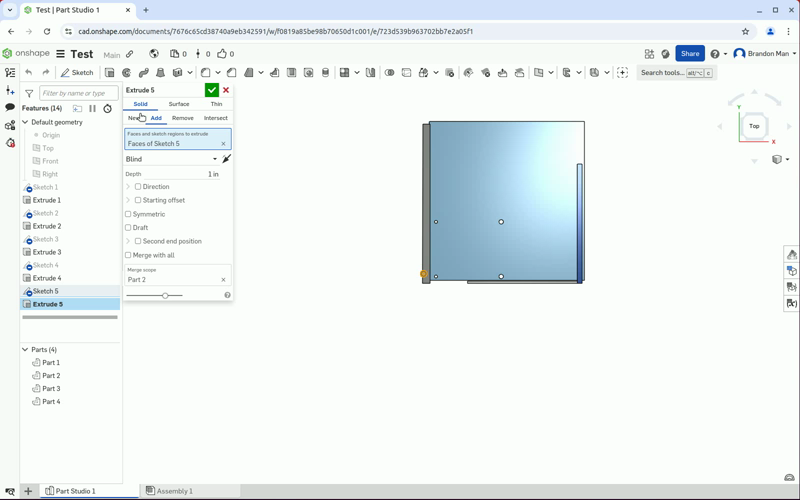
mouse_move(137, 120)
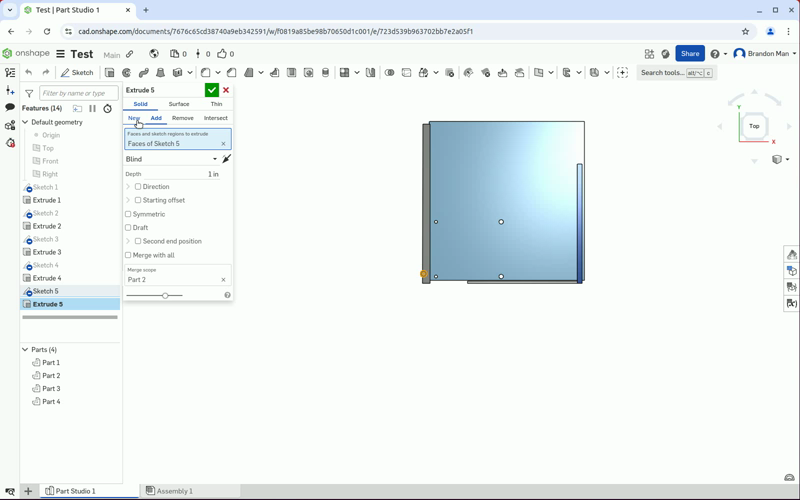
click(137, 120)
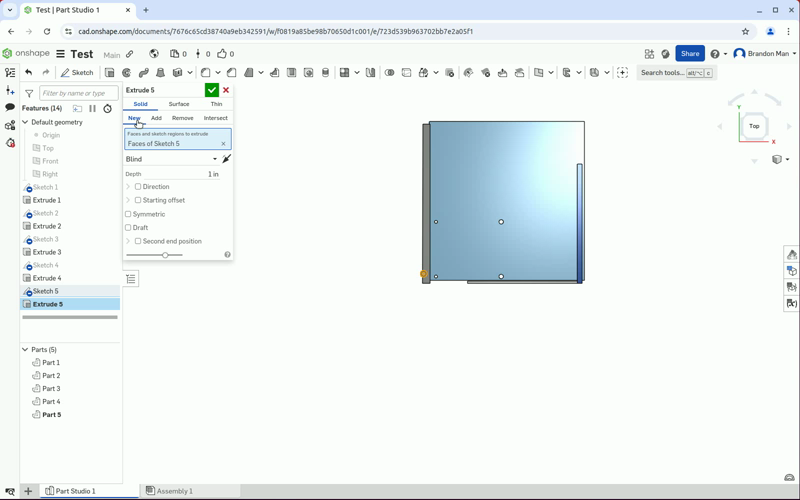
key(tab, 4)
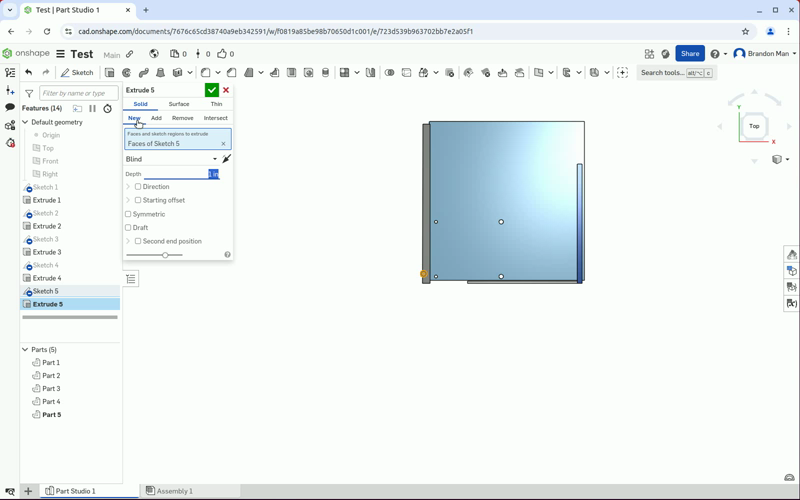
text(1.926)
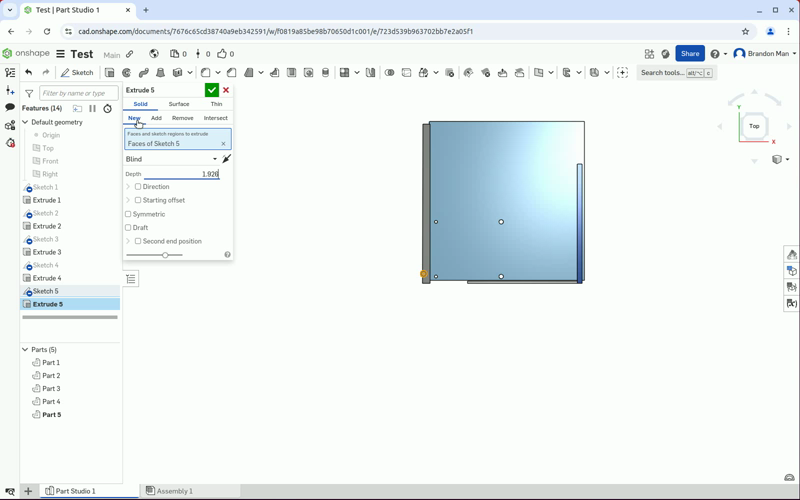
key(enter)
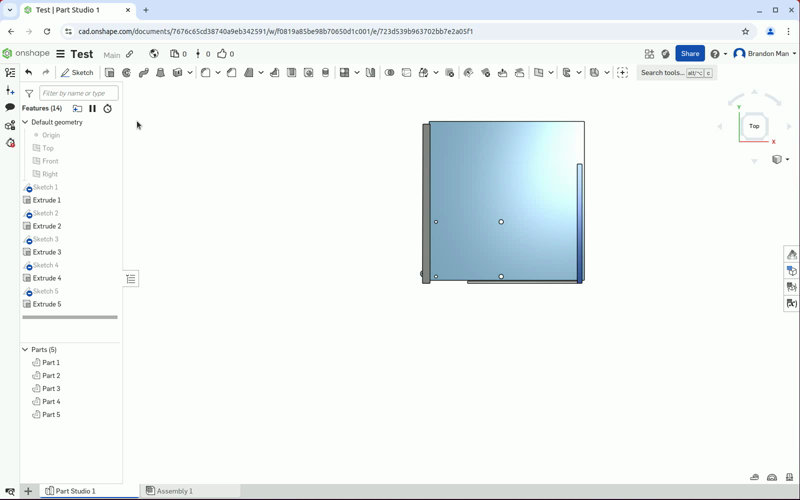
key(shift+h)
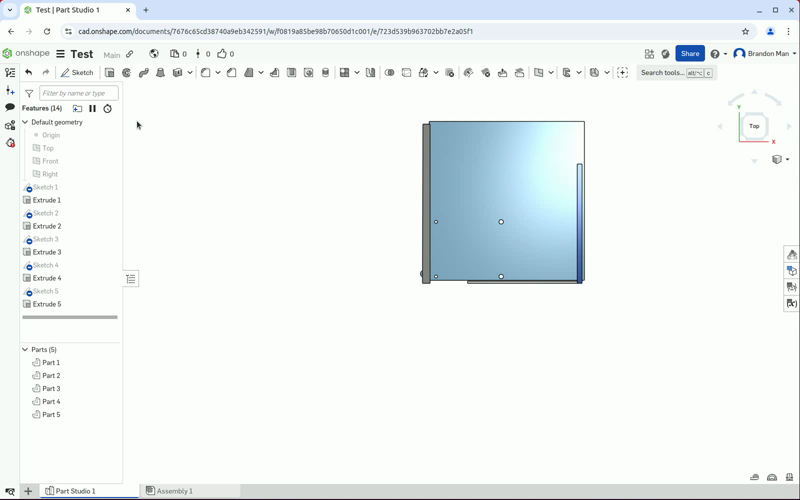
key(shift+h)
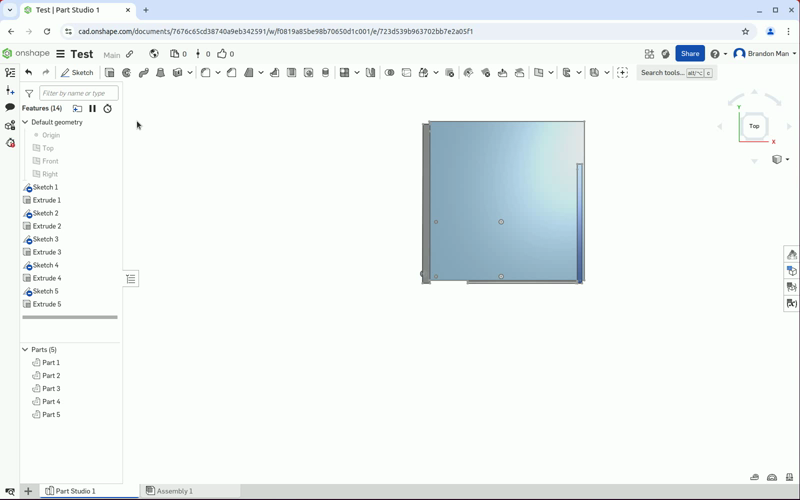
key(shift+7)
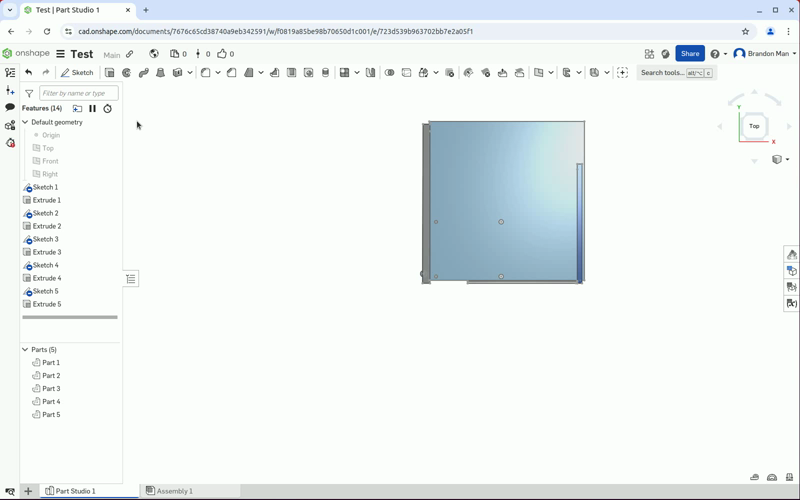
key(up, 3)
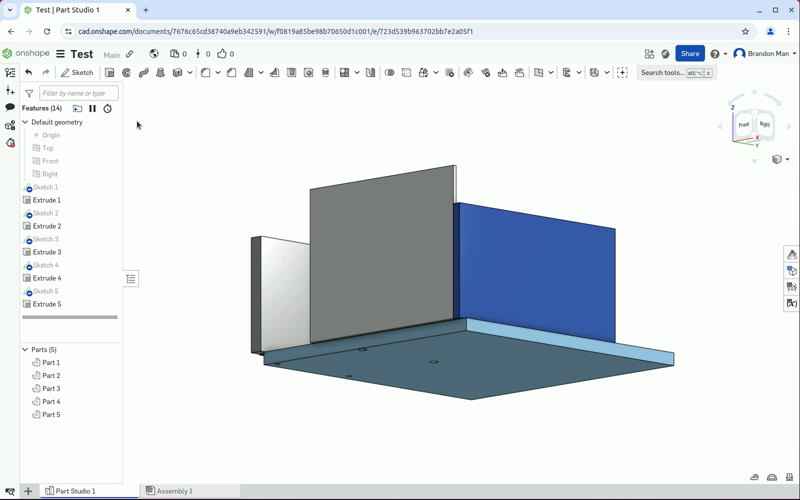
key(left, 3)
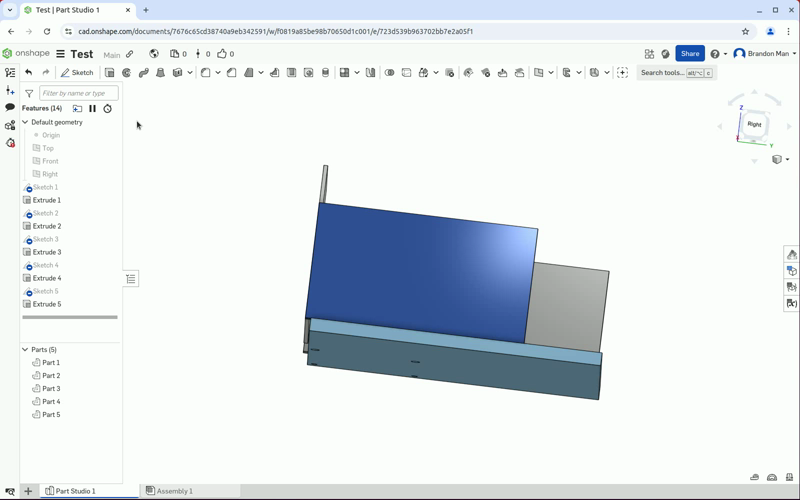
key(right, 3)
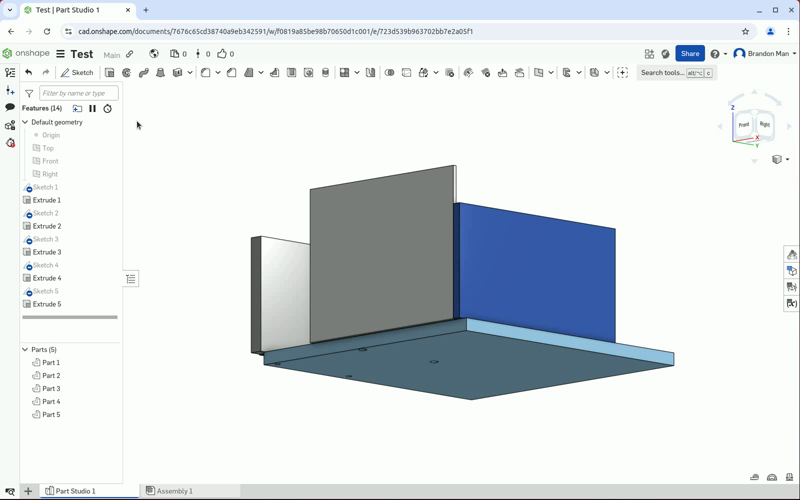
key(down, 3)
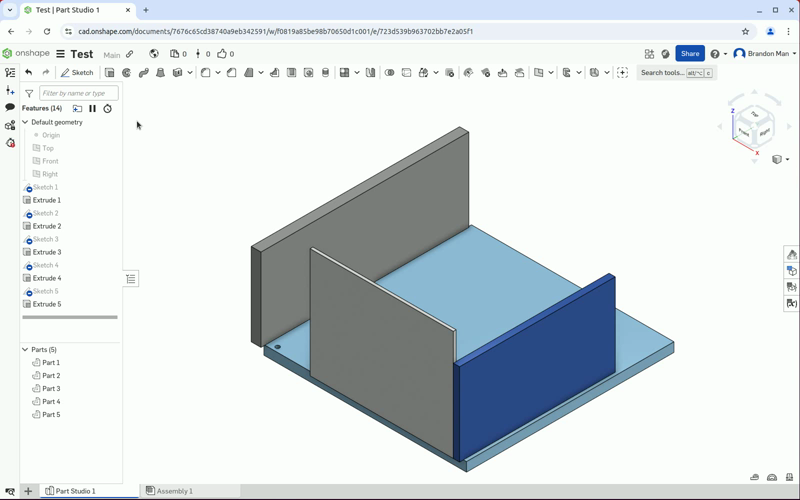
mouse_move(73, 189)
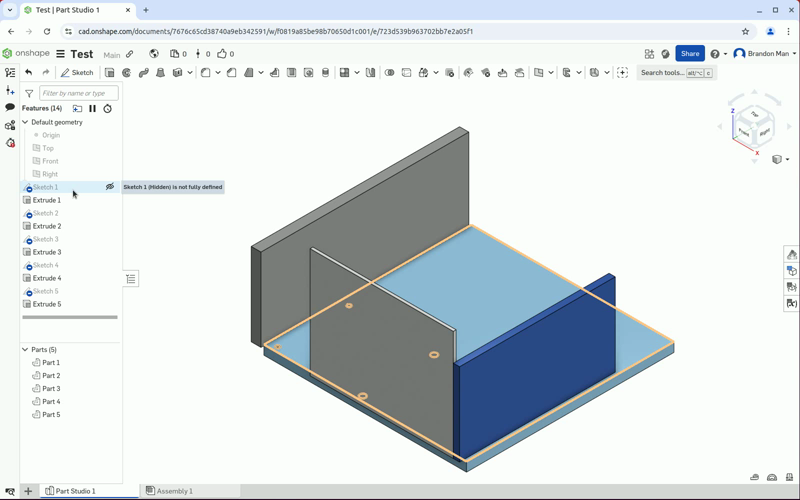
click(73, 189)